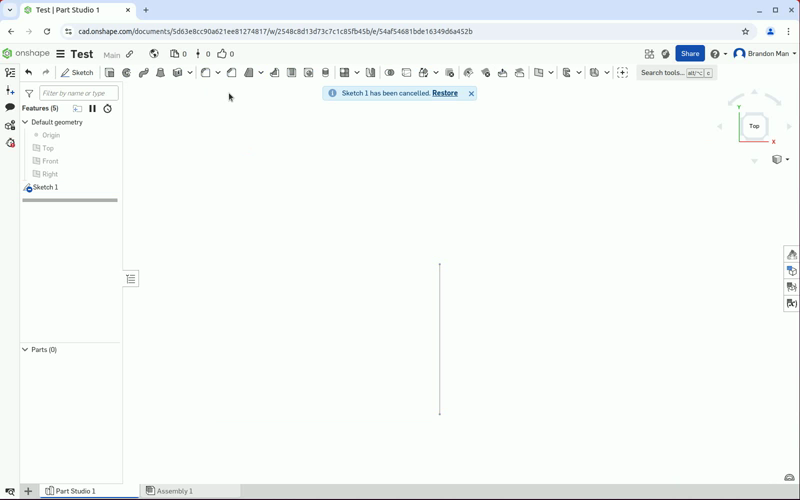
key(shift+h)
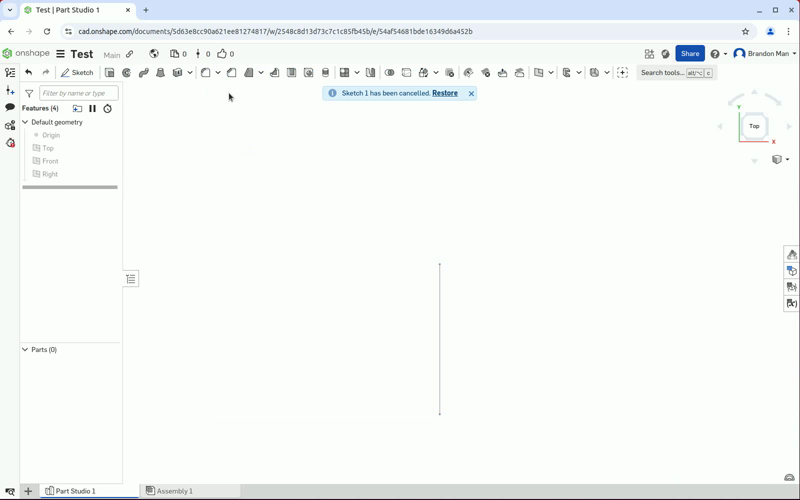
key(shift+s)
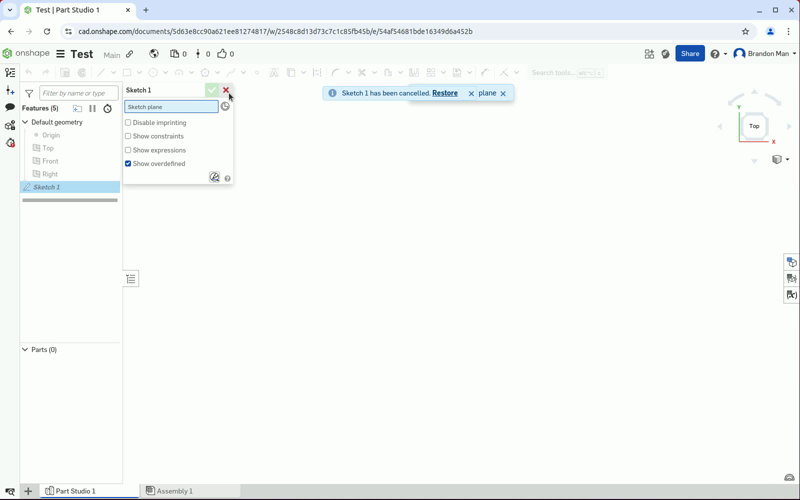
mouse_move(73, 150)
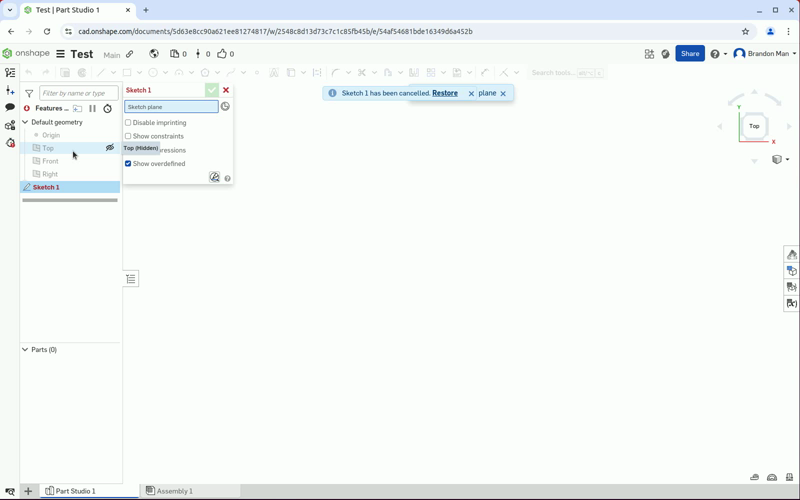
click(73, 150)
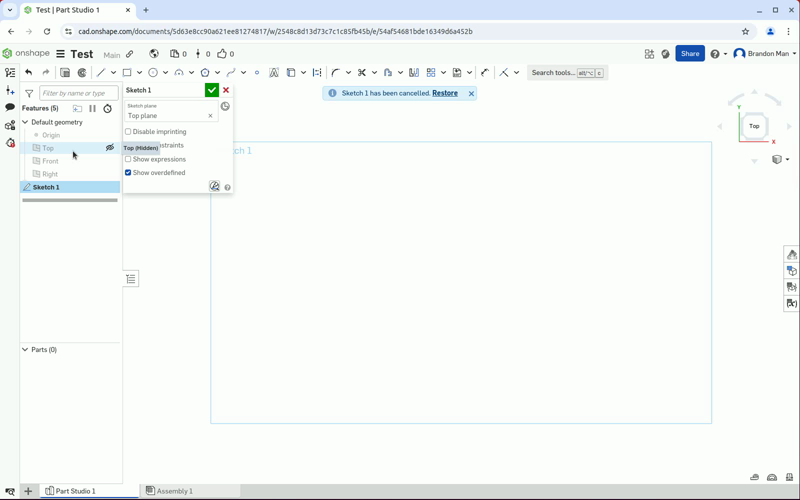
mouse_move(73, 352)
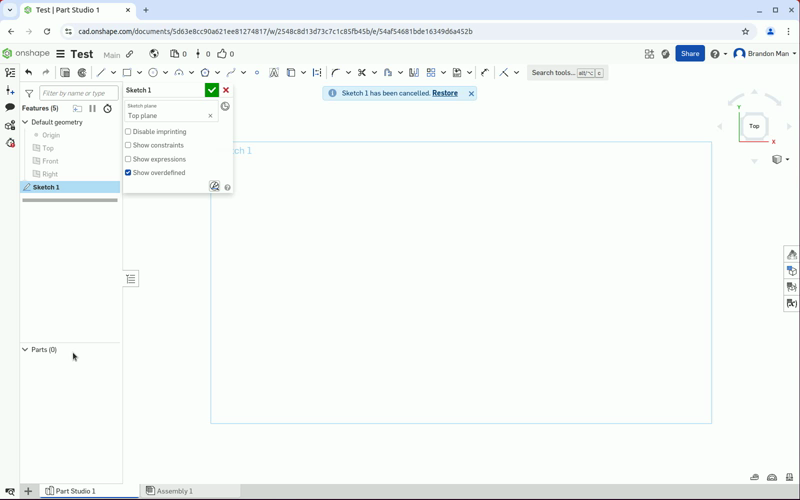
key(y)
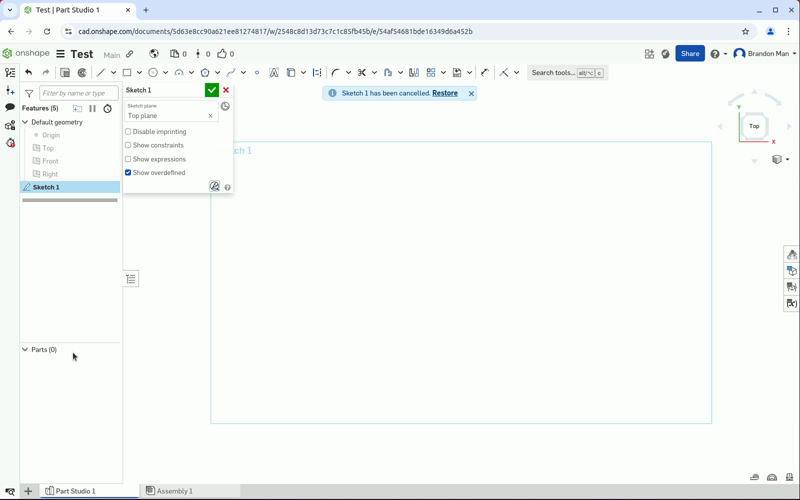
key(l)
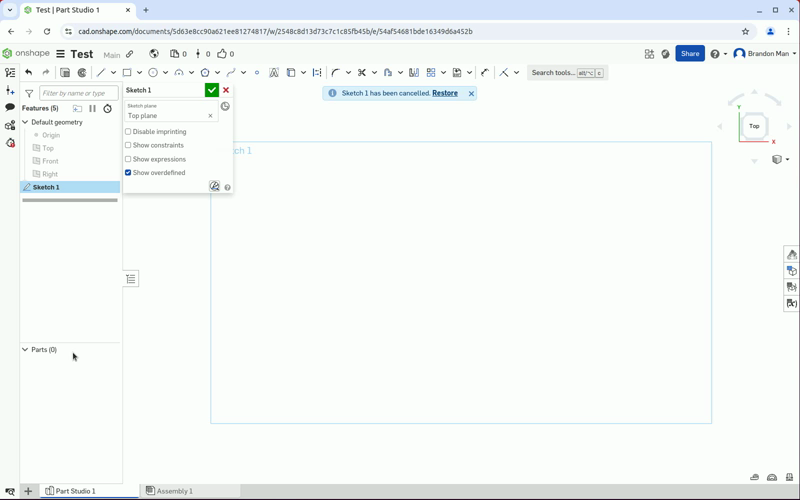
key_down(shift)
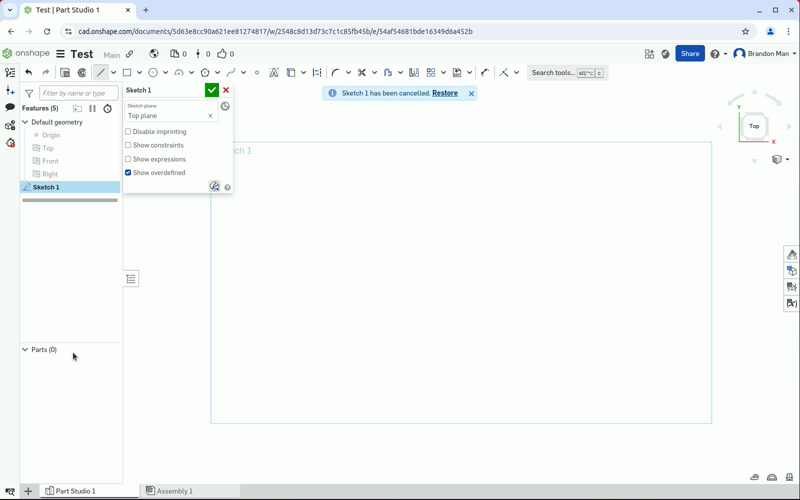
mouse_move(376, 339)
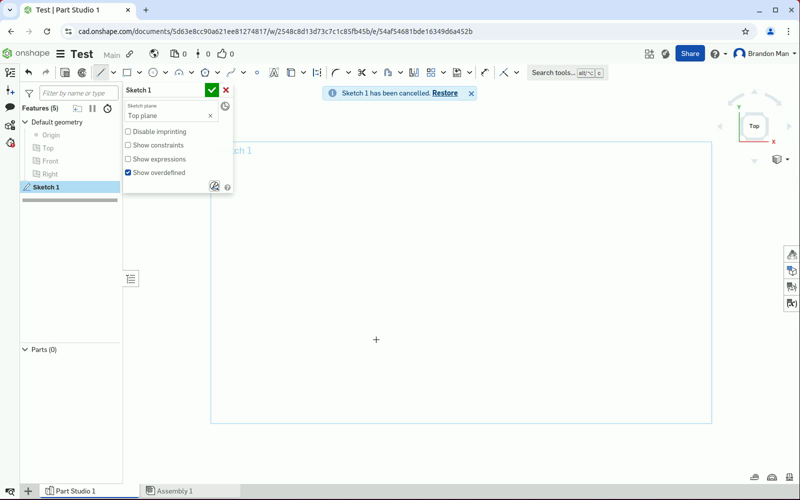
click(376, 339)
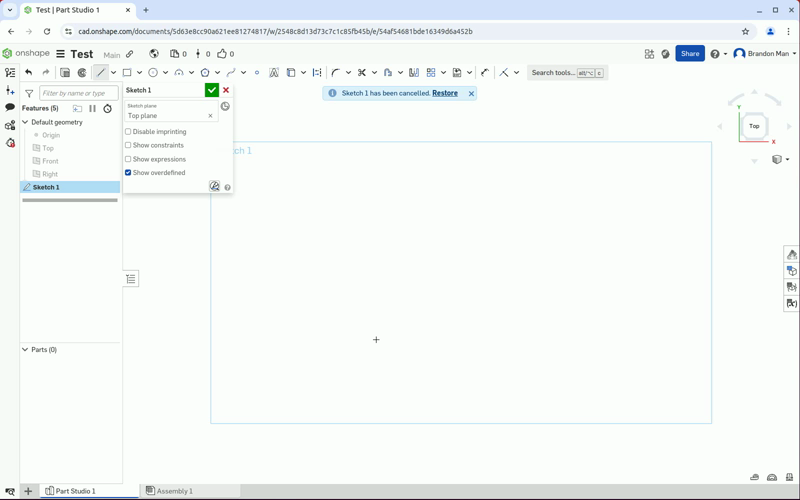
key_up(shift)
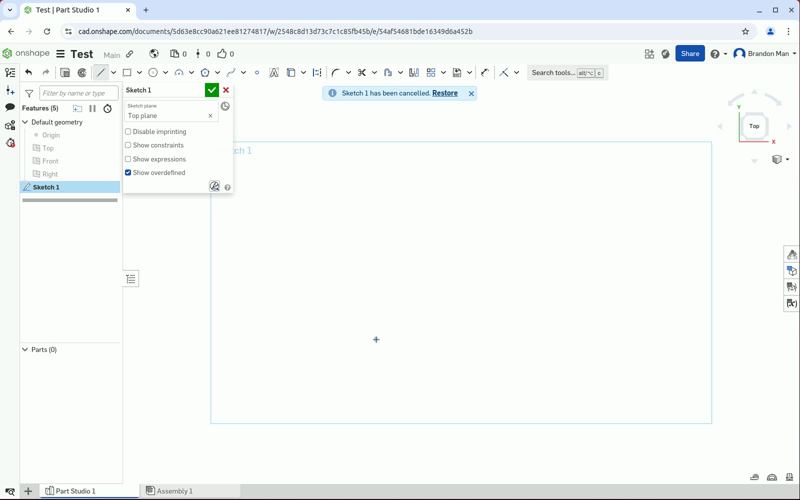
key_down(shift)
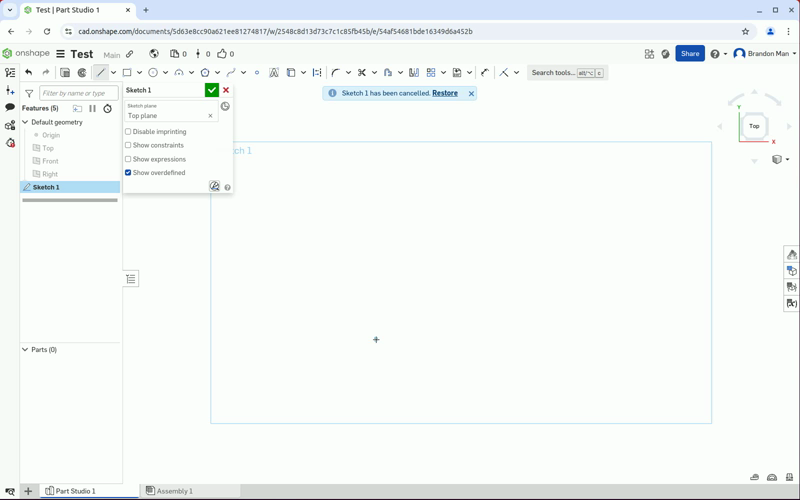
mouse_move(544, 339)
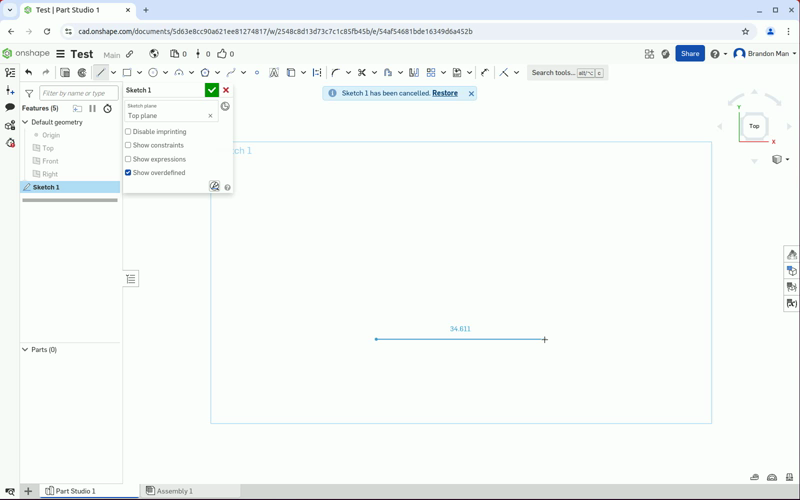
click(544, 339)
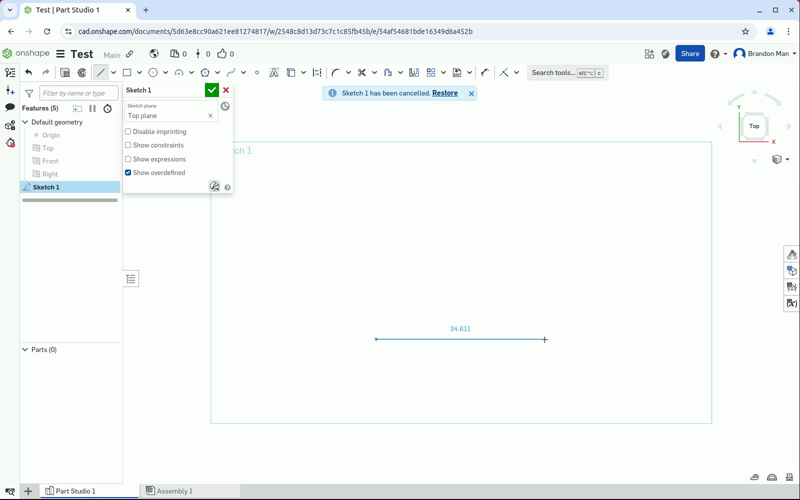
key_up(shift)
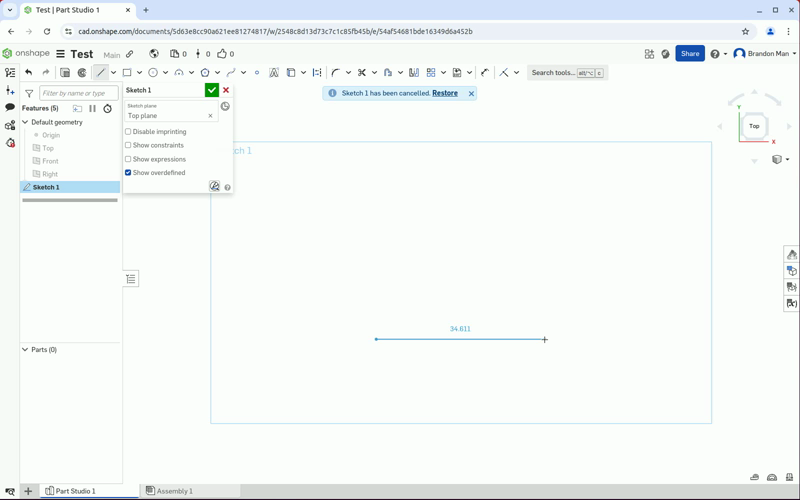
key_down(shift)
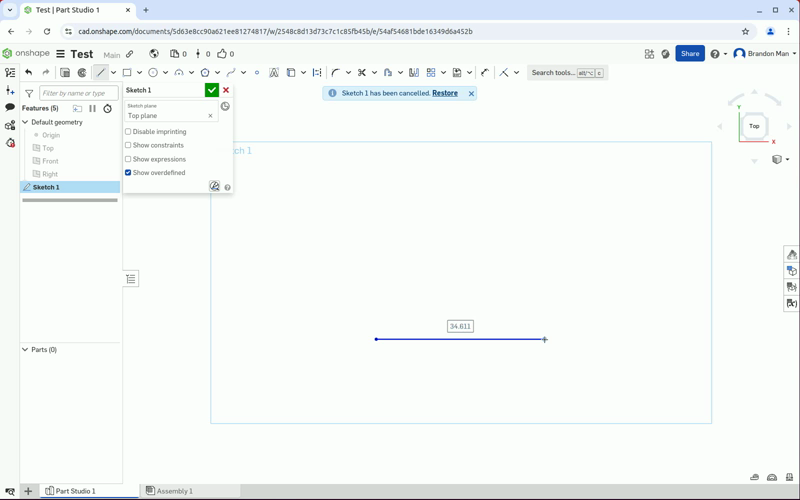
mouse_move(544, 227)
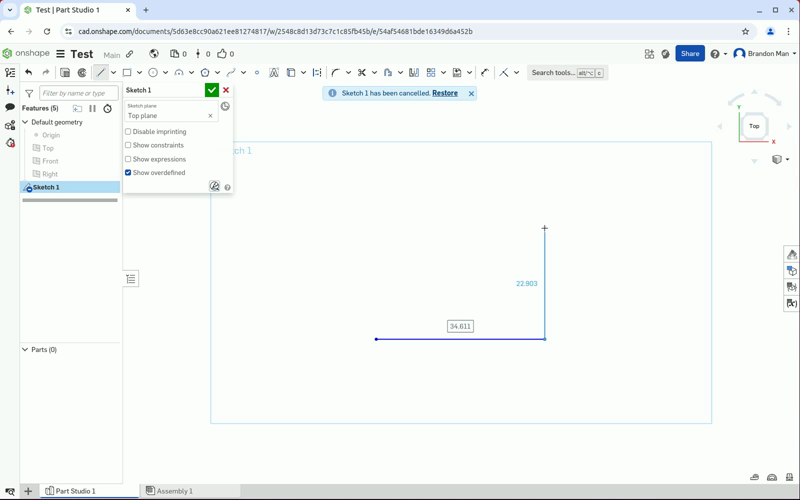
click(544, 227)
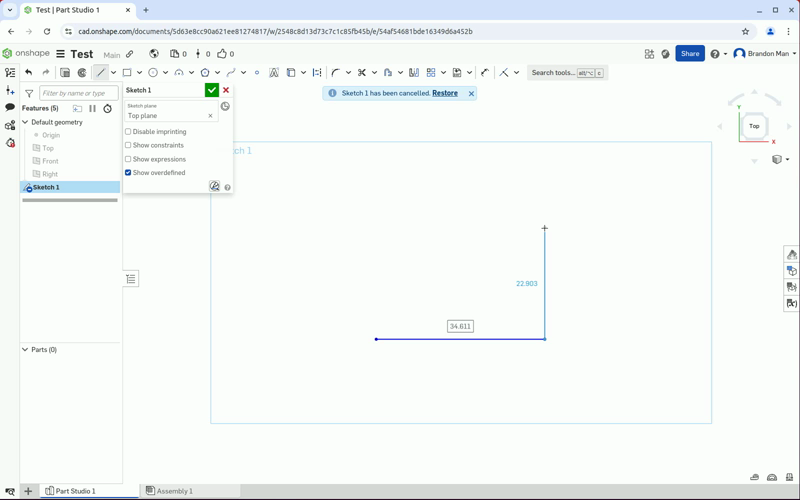
key_up(shift)
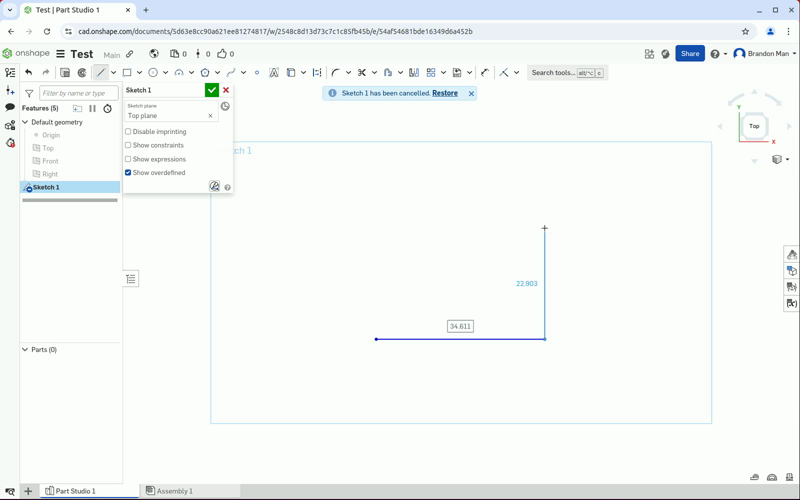
key_down(shift)
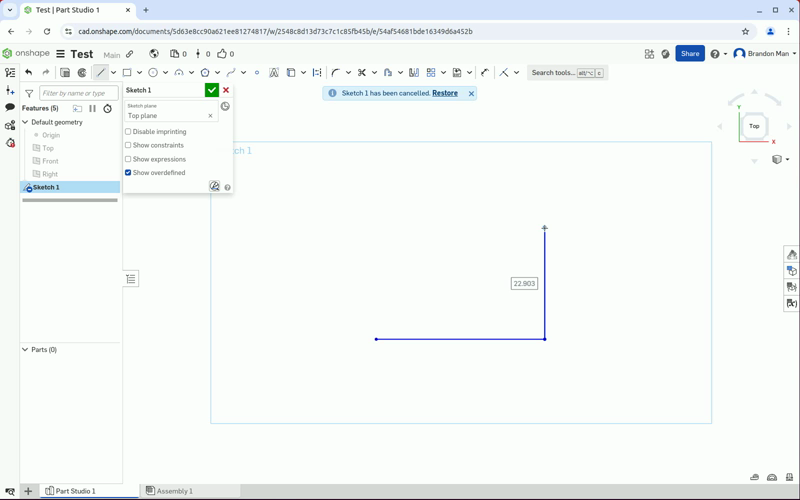
mouse_move(376, 227)
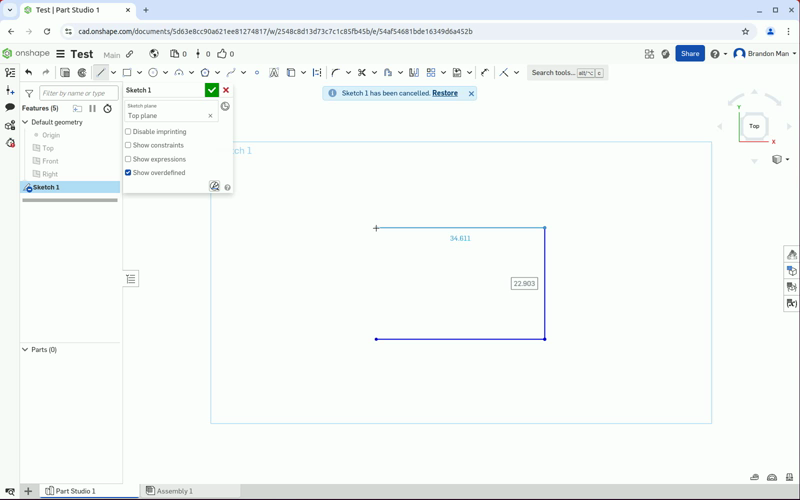
click(376, 227)
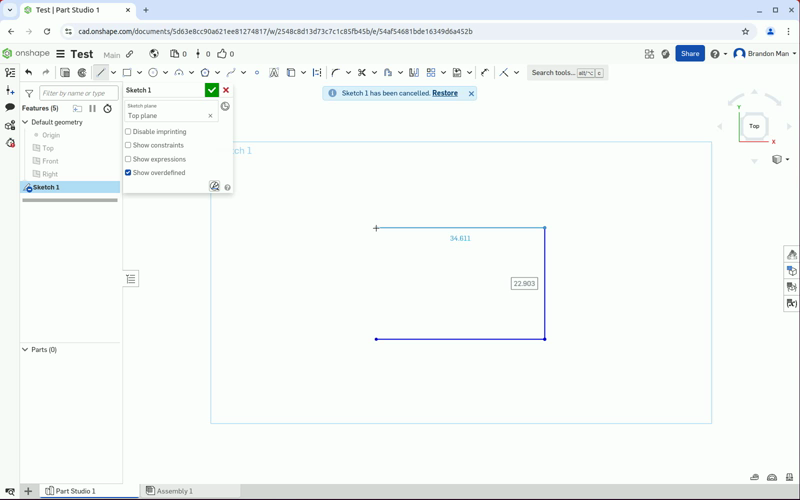
key_up(shift)
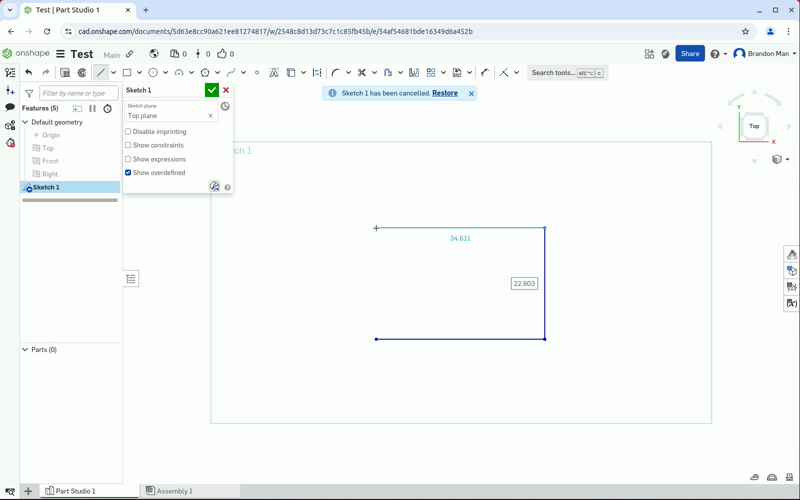
key_down(shift)
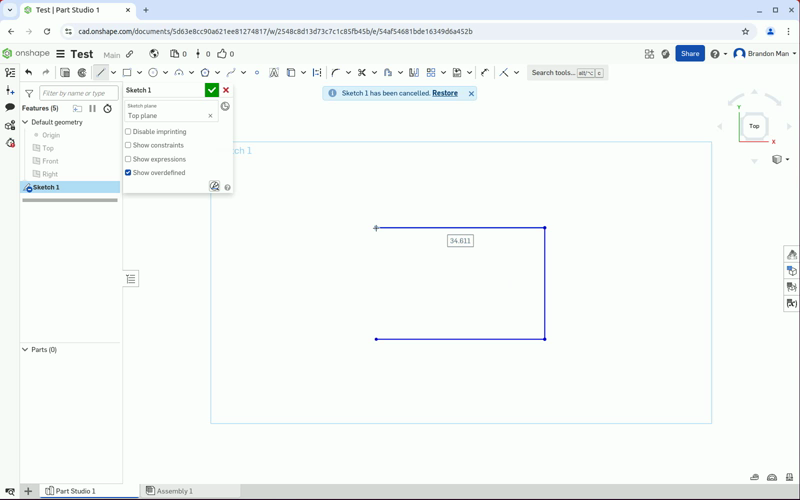
mouse_move(376, 339)
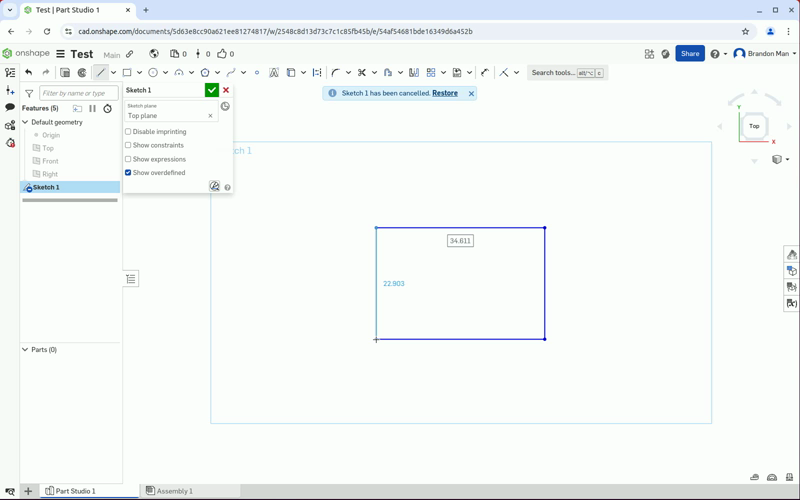
key_up(shift)
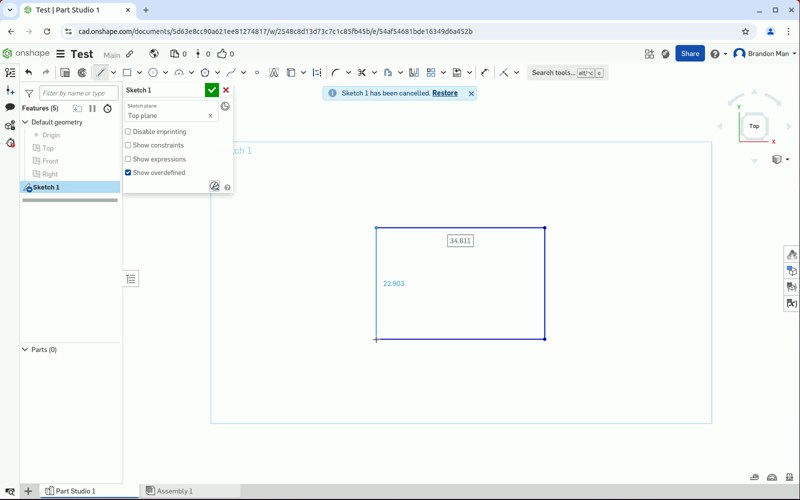
click(376, 339)
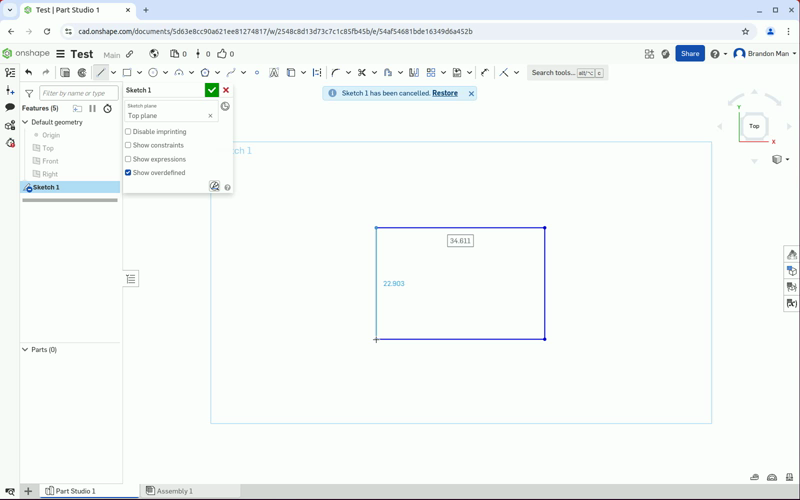
key(esc)
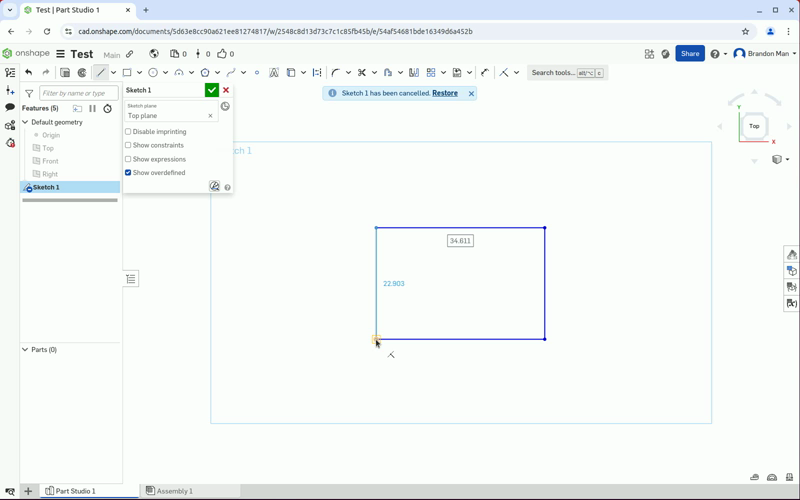
key(a)
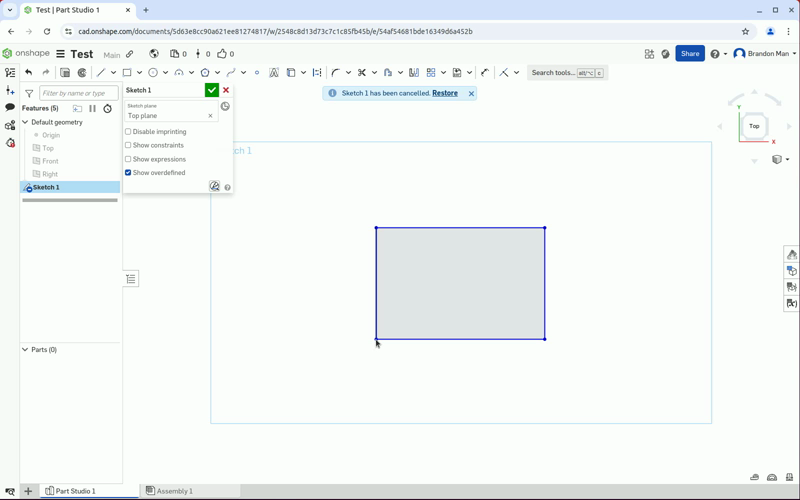
key_down(shift)
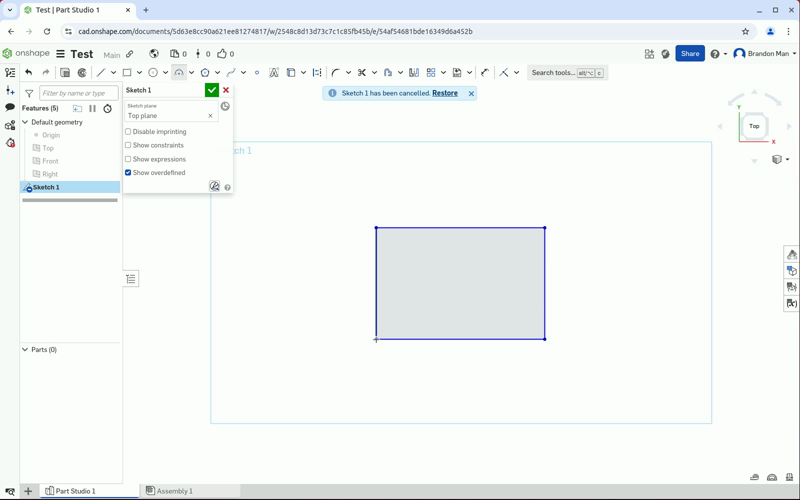
mouse_move(390, 314)
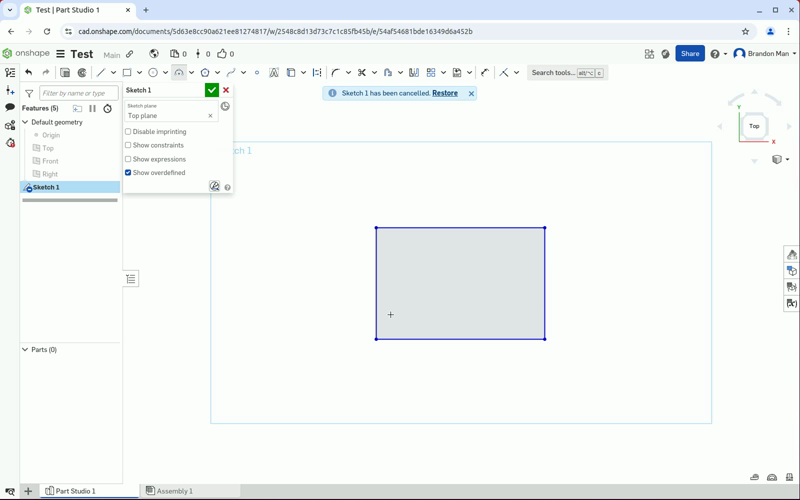
click(390, 314)
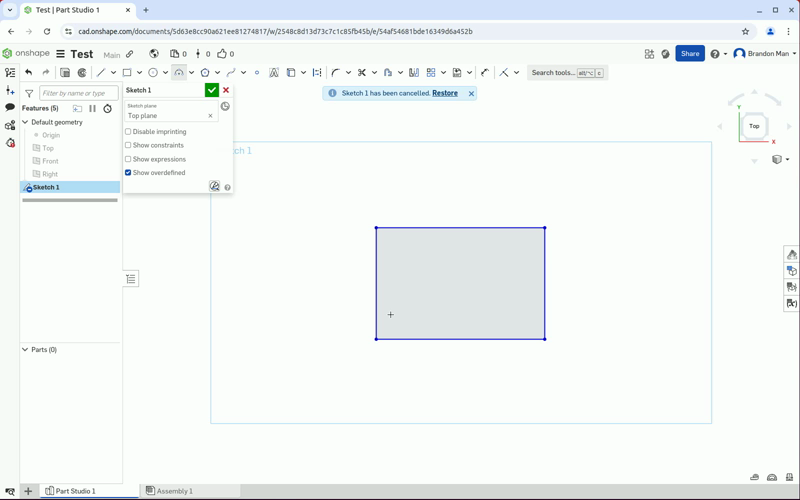
key_up(shift)
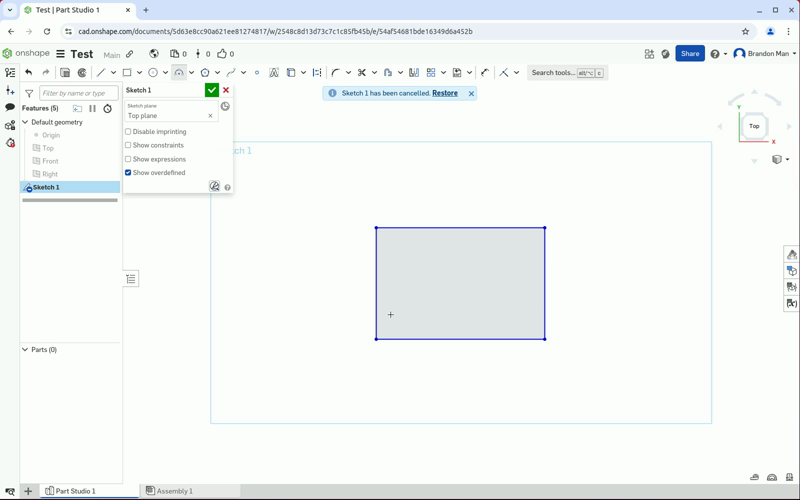
key_down(shift)
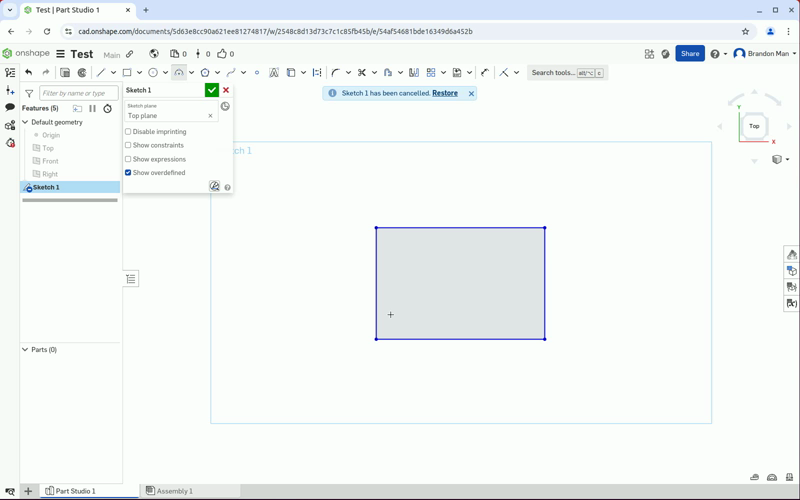
mouse_move(401, 324)
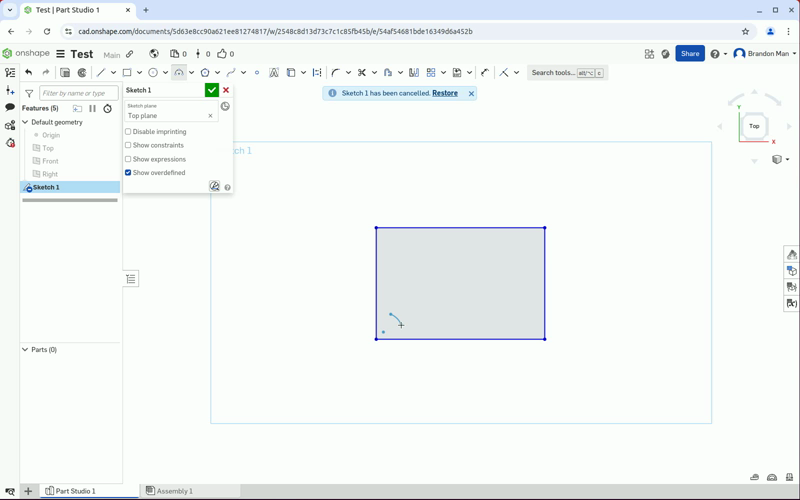
click(401, 324)
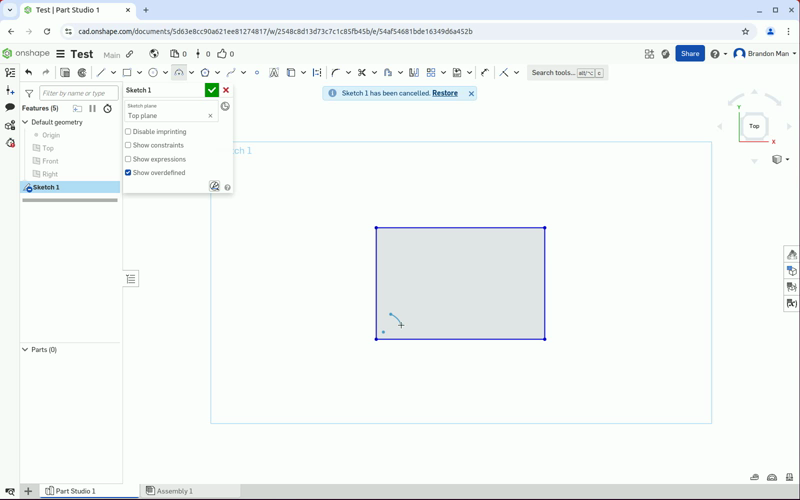
mouse_move(393, 321)
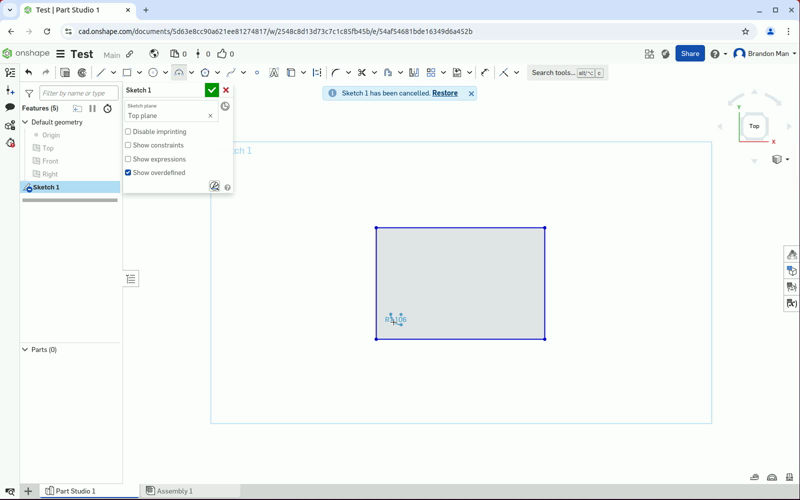
click(393, 321)
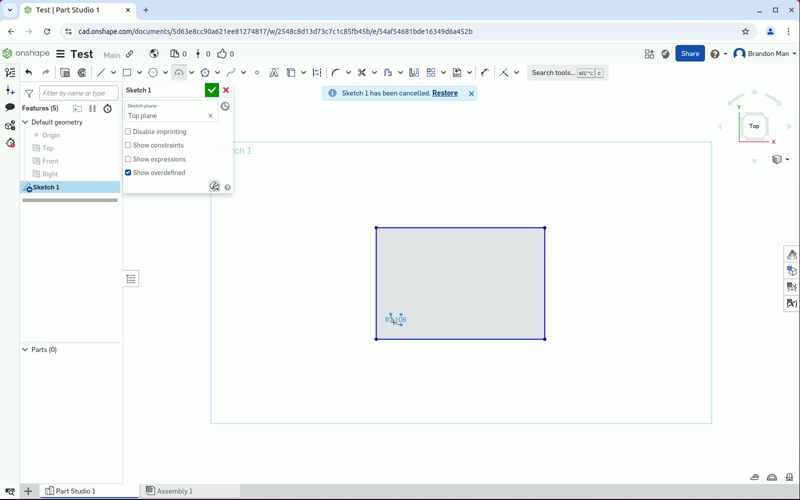
key_up(shift)
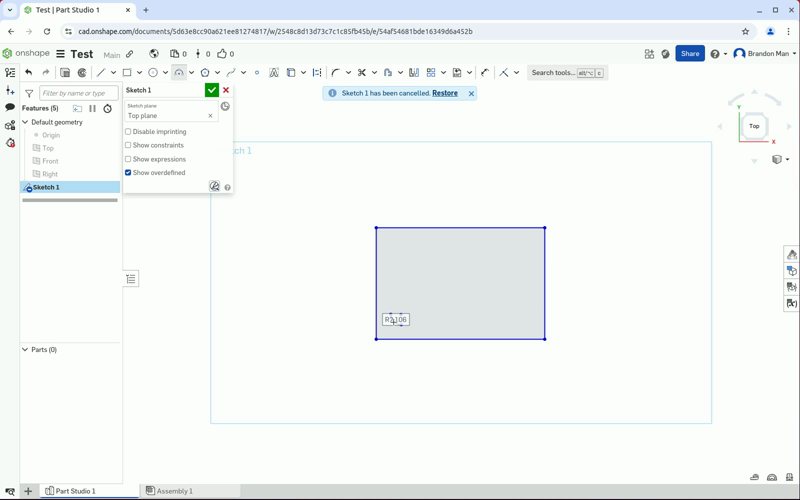
key(esc)
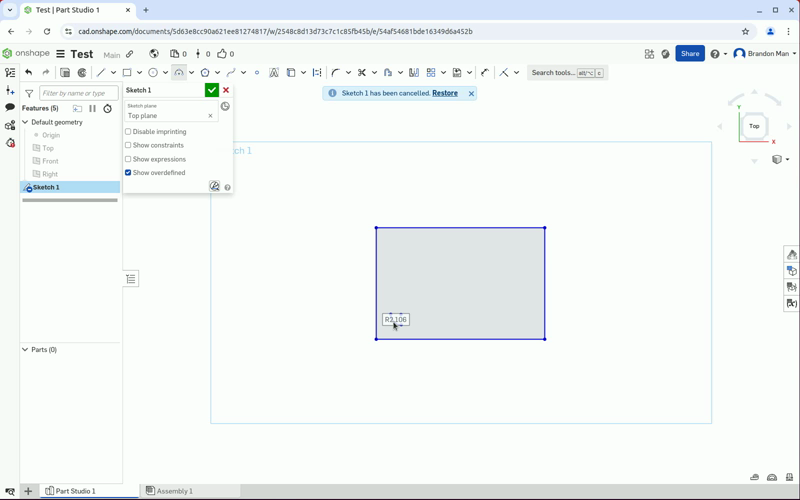
key(l)
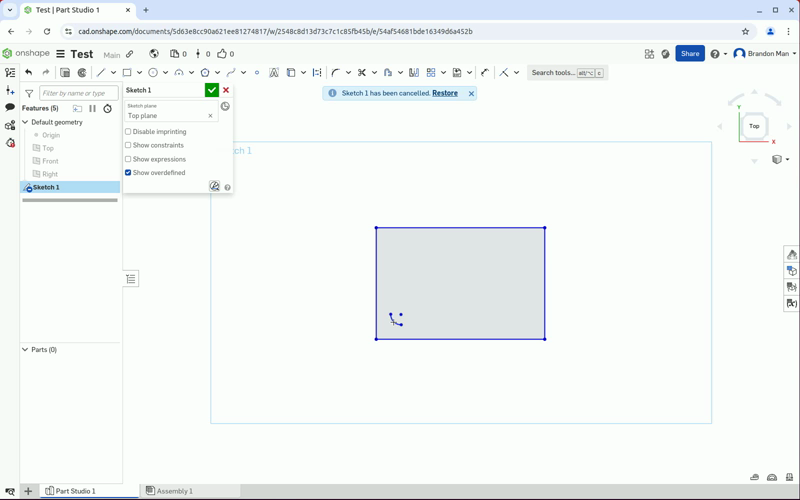
mouse_move(401, 324)
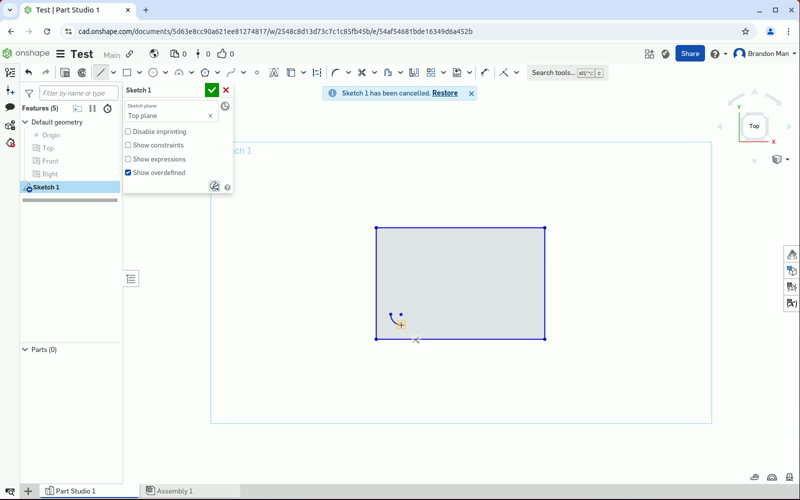
click(401, 324)
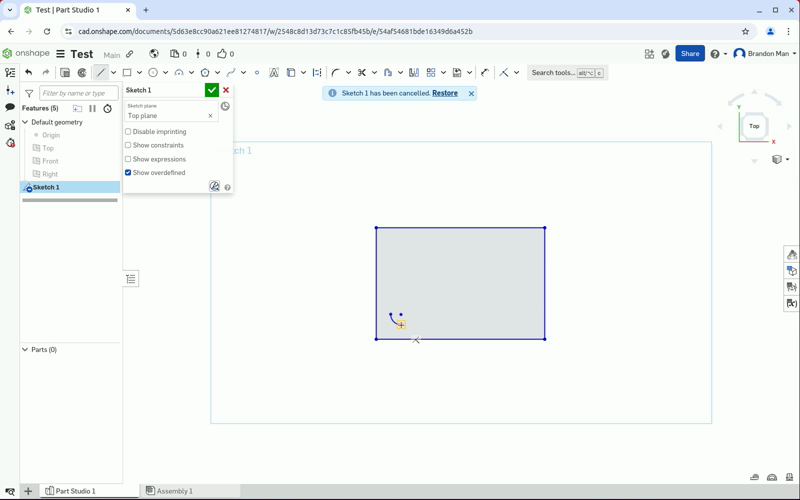
key_down(shift)
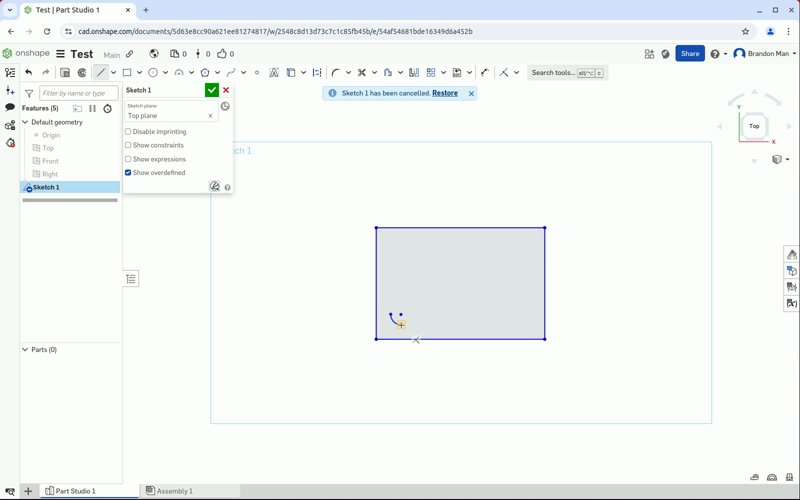
mouse_move(431, 324)
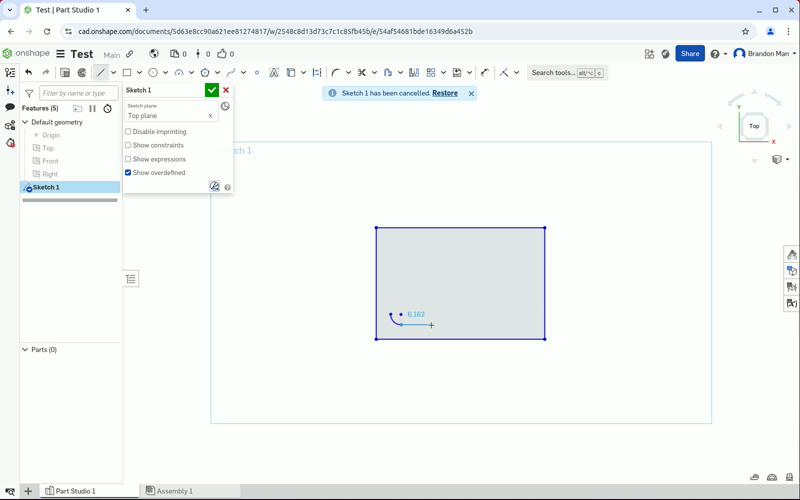
mouse_move(441, 324)
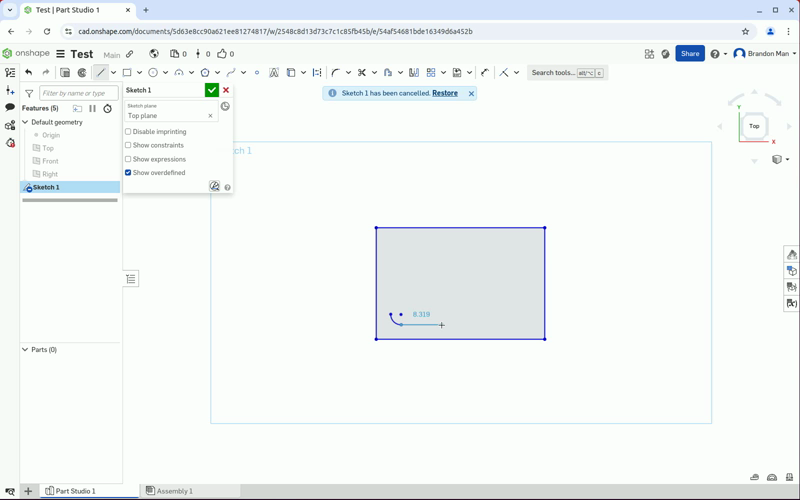
click(441, 324)
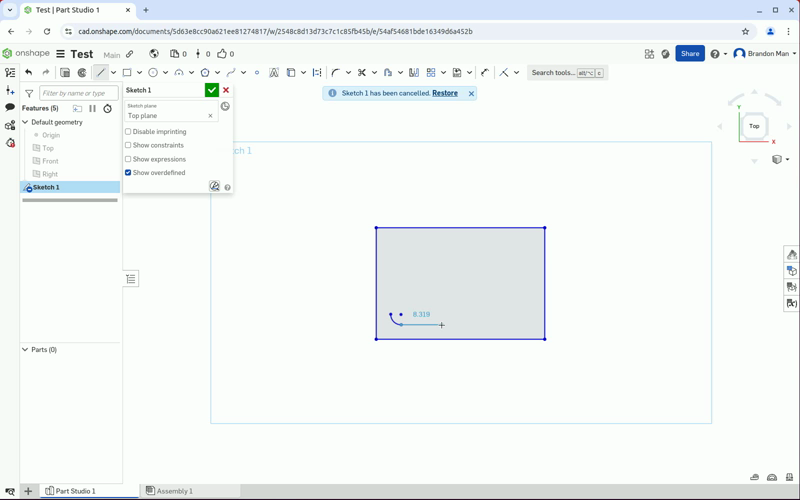
key_up(shift)
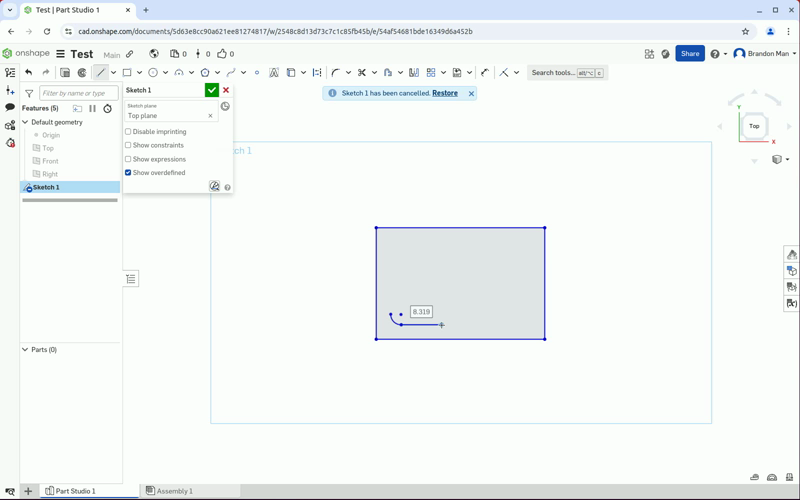
key(esc)
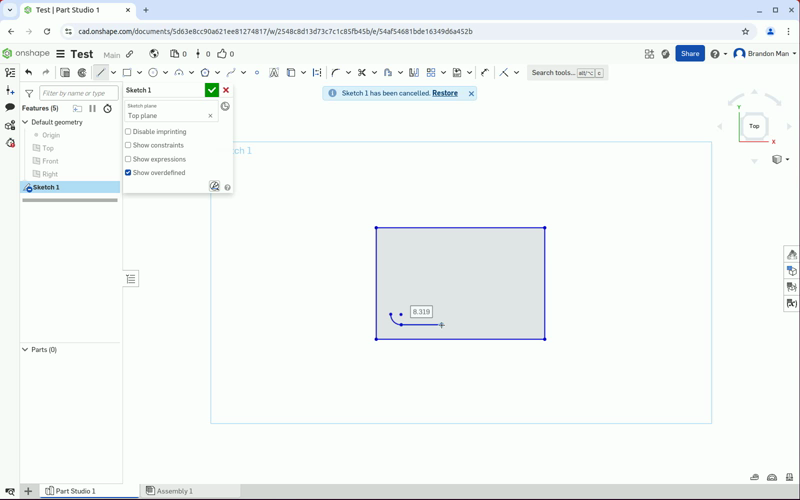
key(a)
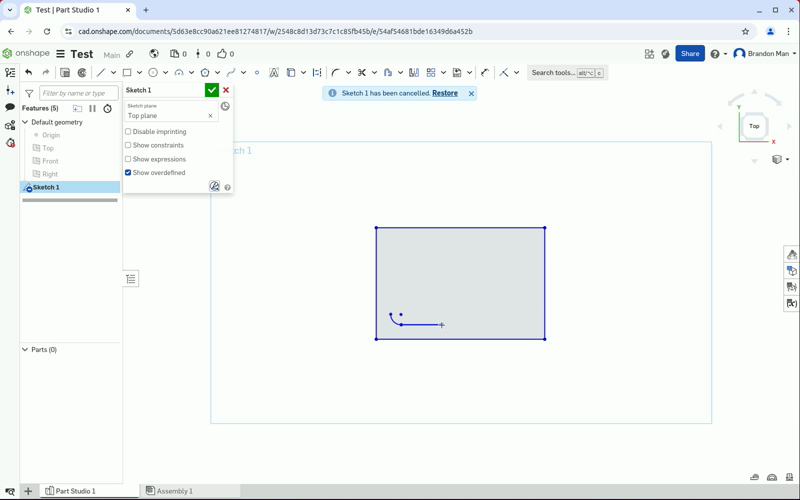
mouse_move(441, 324)
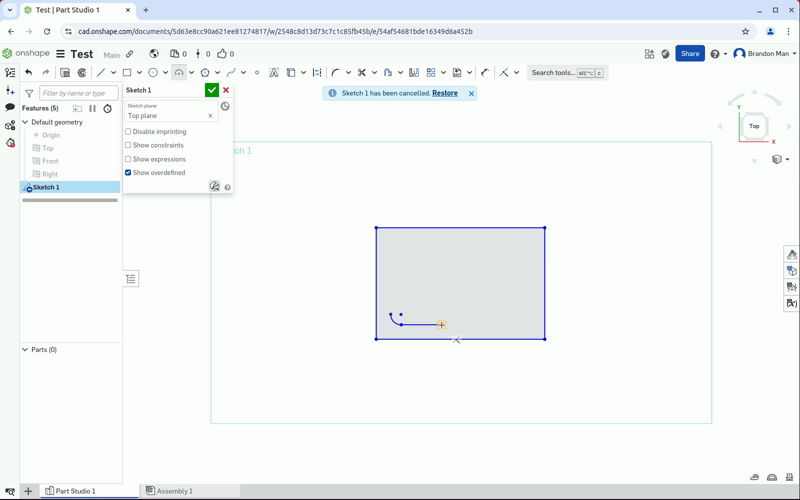
click(441, 324)
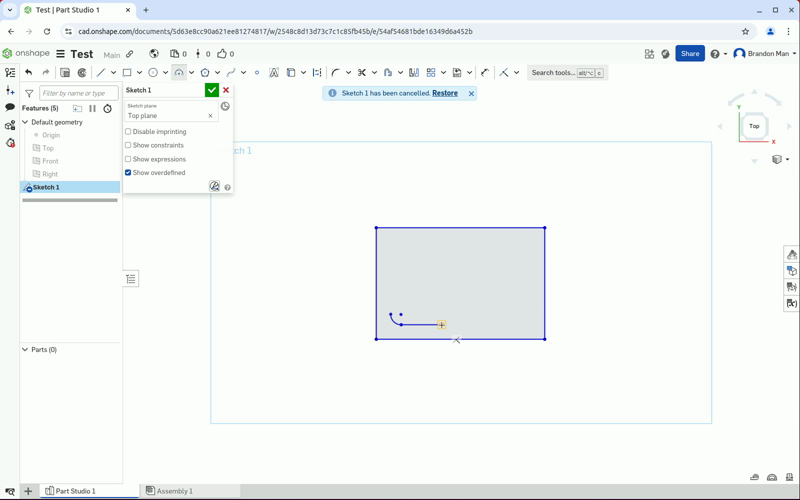
key_down(shift)
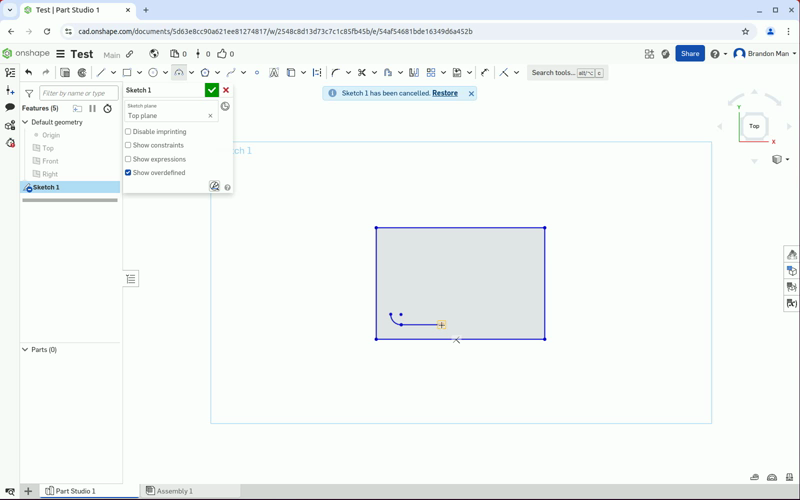
mouse_move(454, 314)
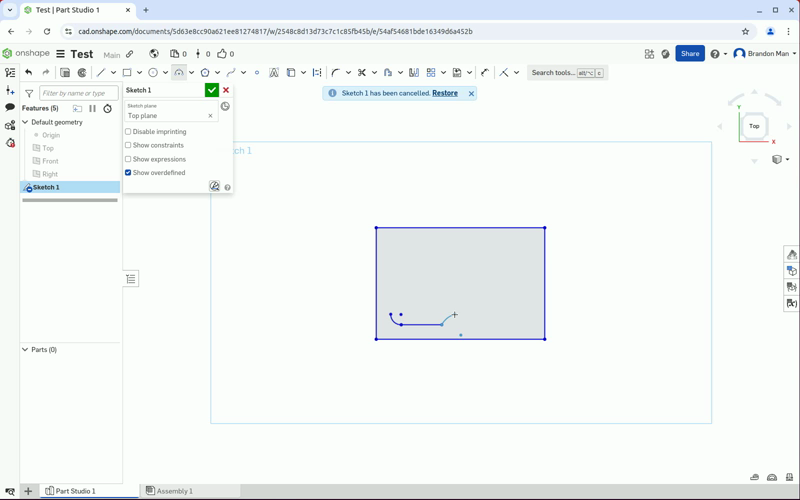
click(454, 314)
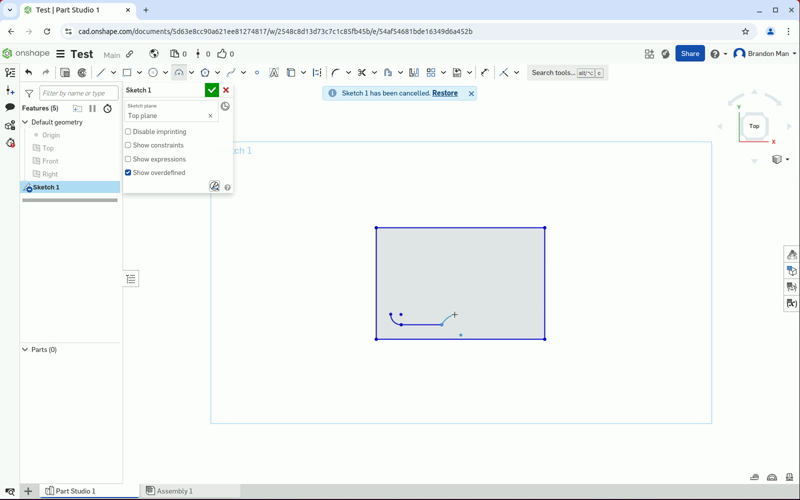
mouse_move(450, 322)
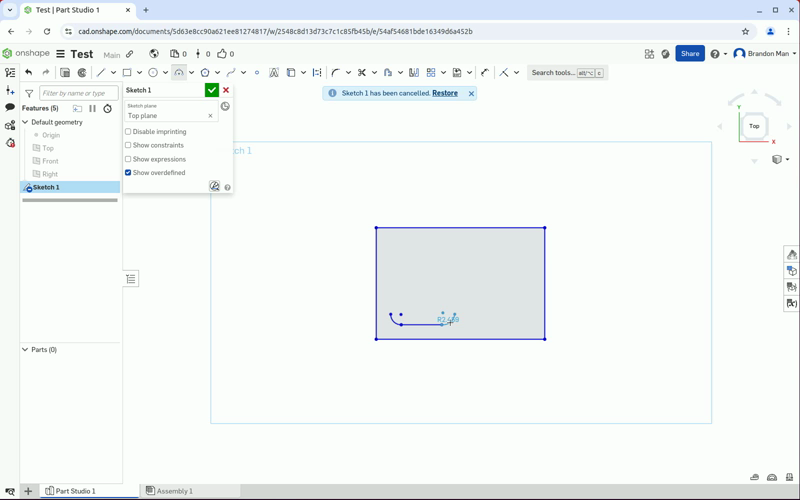
click(450, 322)
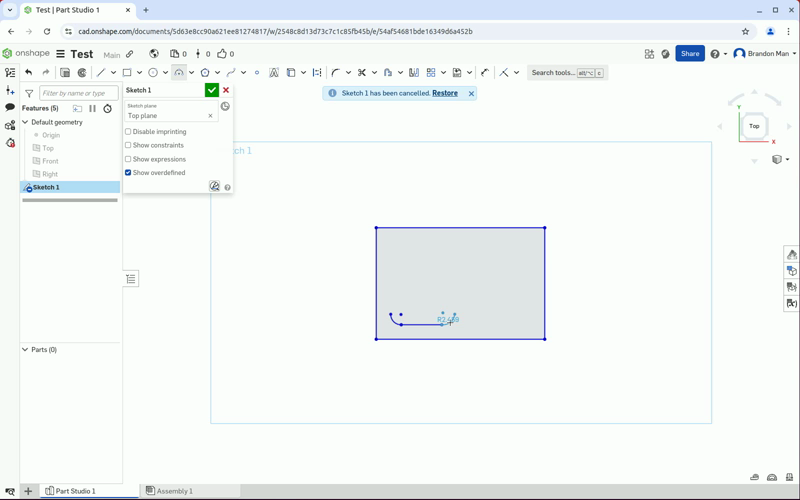
key_up(shift)
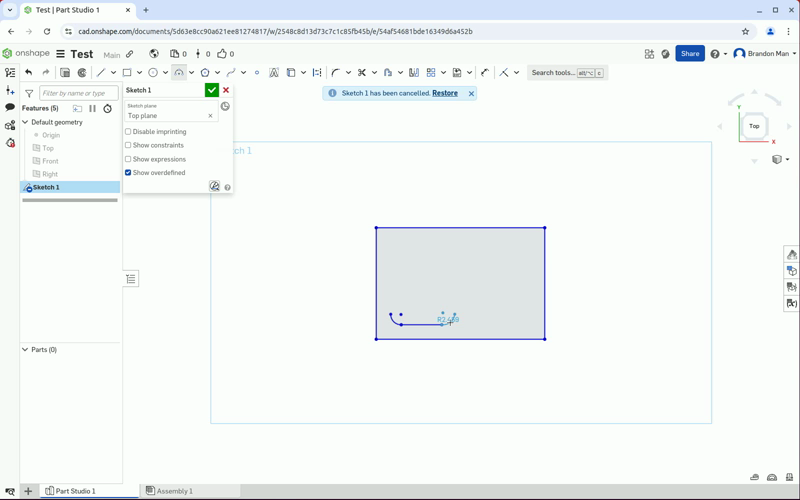
key(esc)
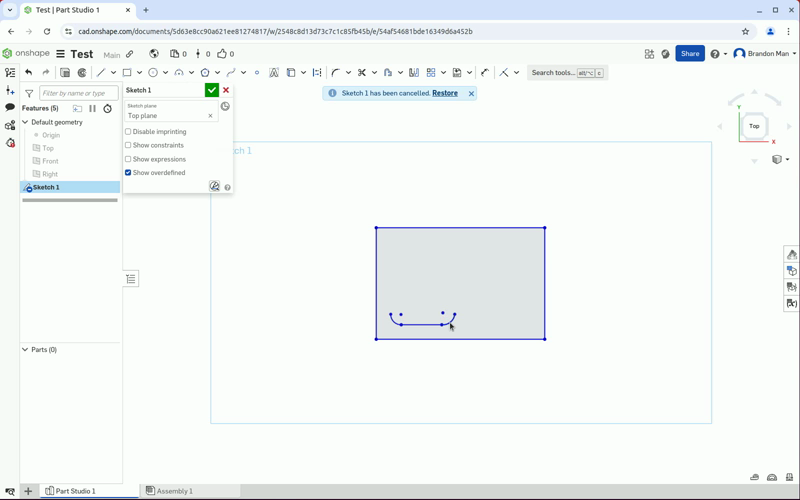
key(l)
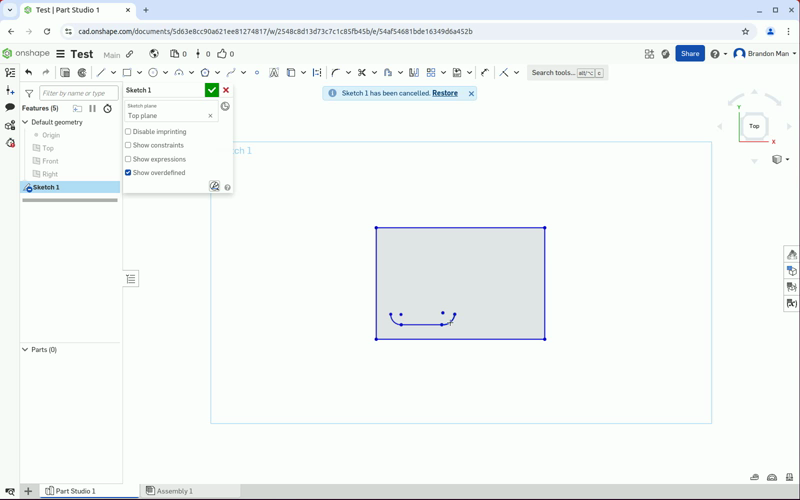
mouse_move(454, 314)
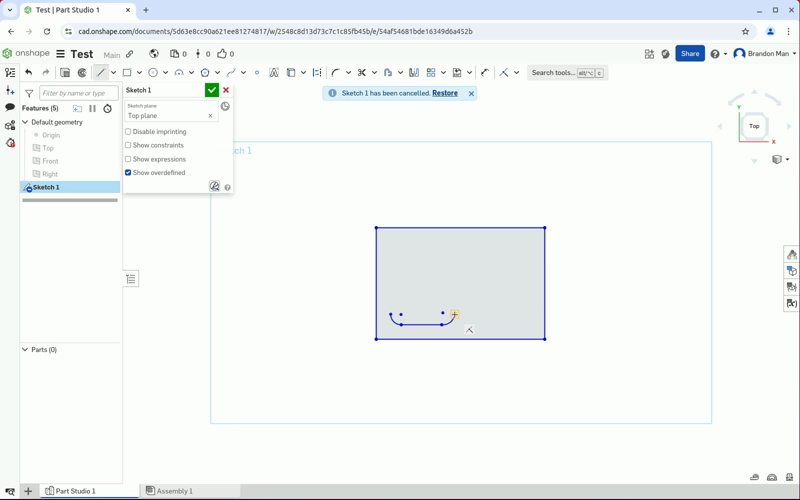
click(454, 314)
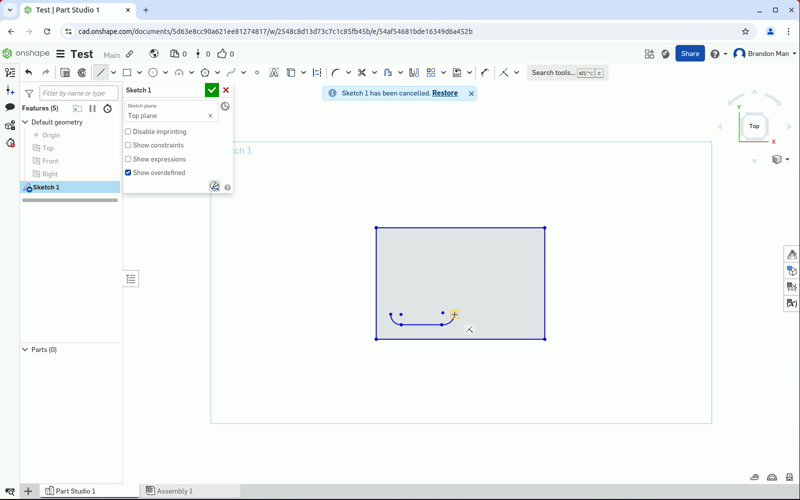
key_down(shift)
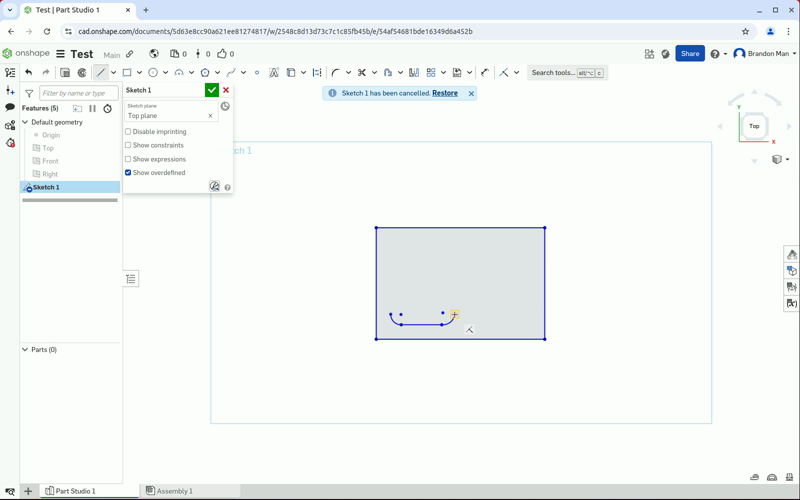
mouse_move(484, 314)
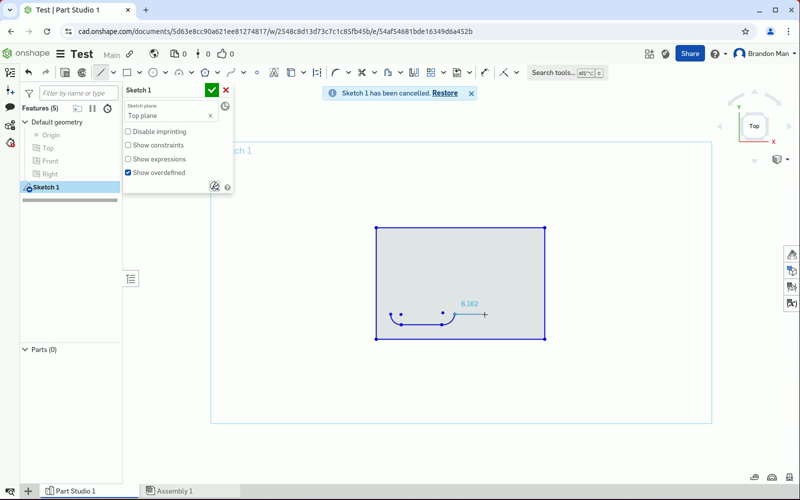
mouse_move(454, 302)
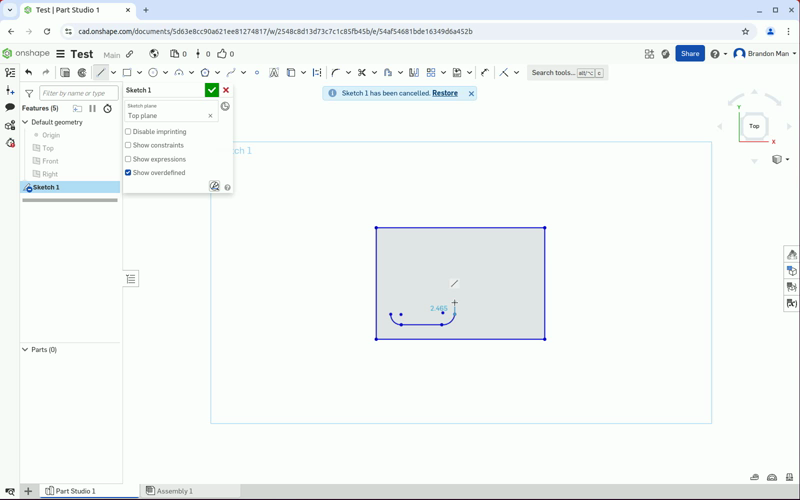
click(454, 302)
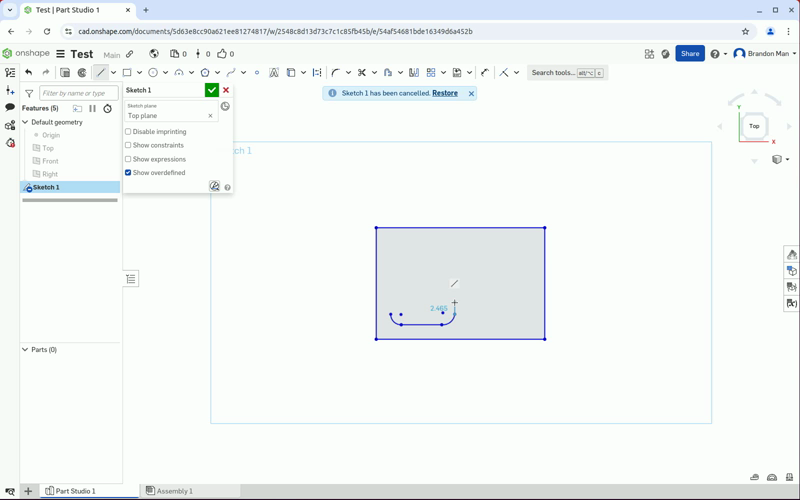
key_up(shift)
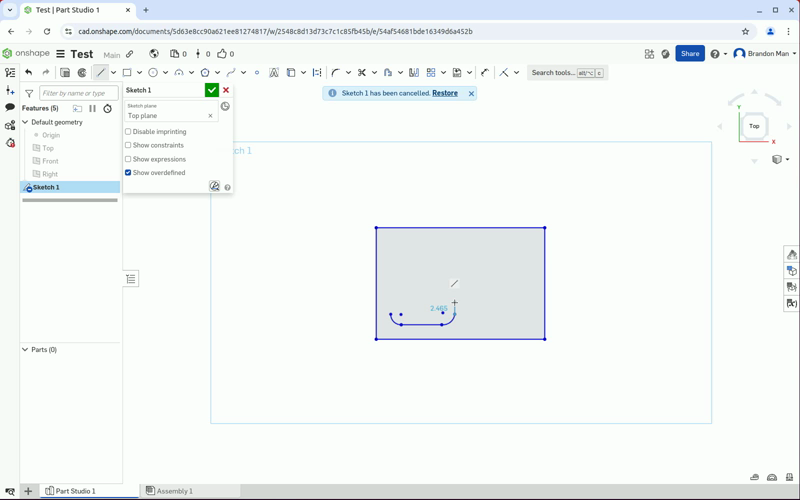
key(esc)
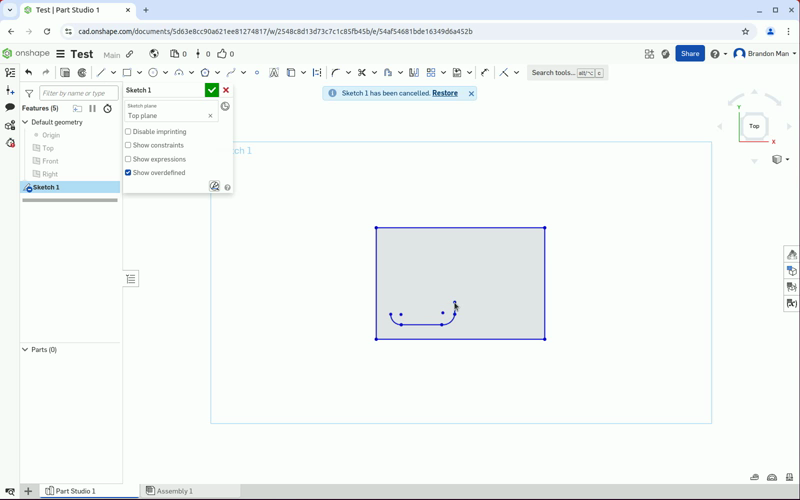
key(a)
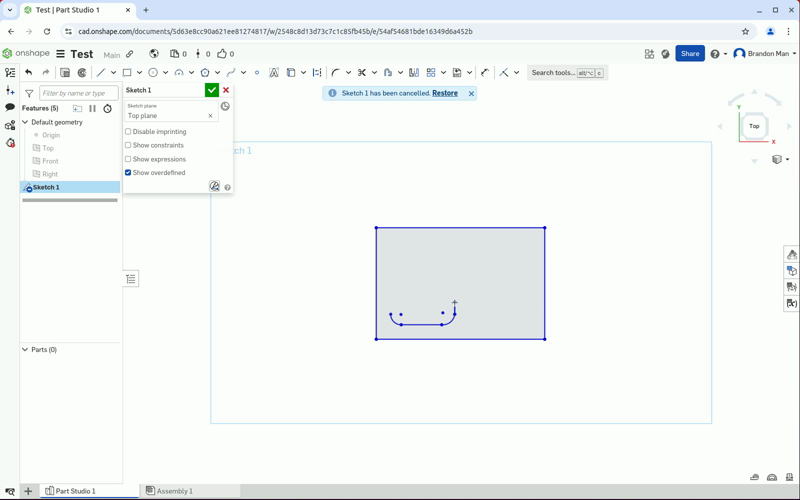
mouse_move(454, 302)
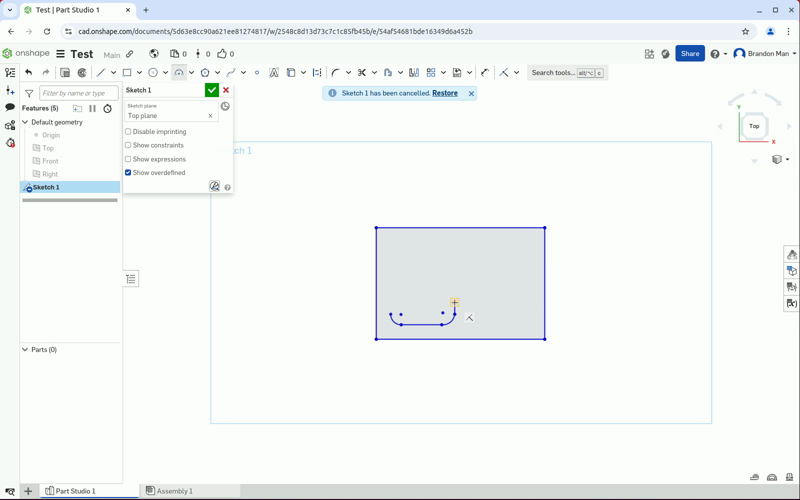
click(454, 302)
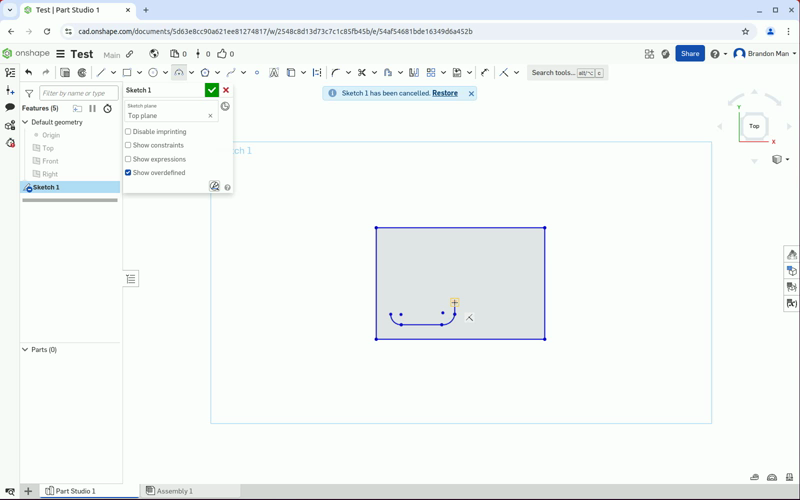
key_down(shift)
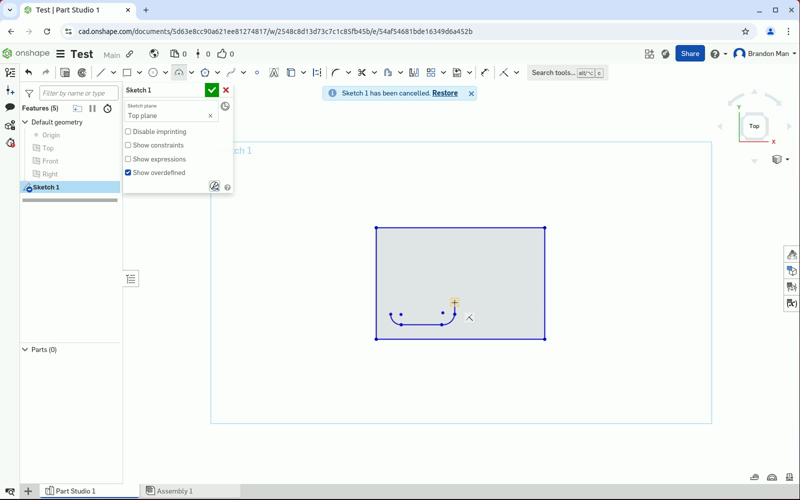
mouse_move(441, 289)
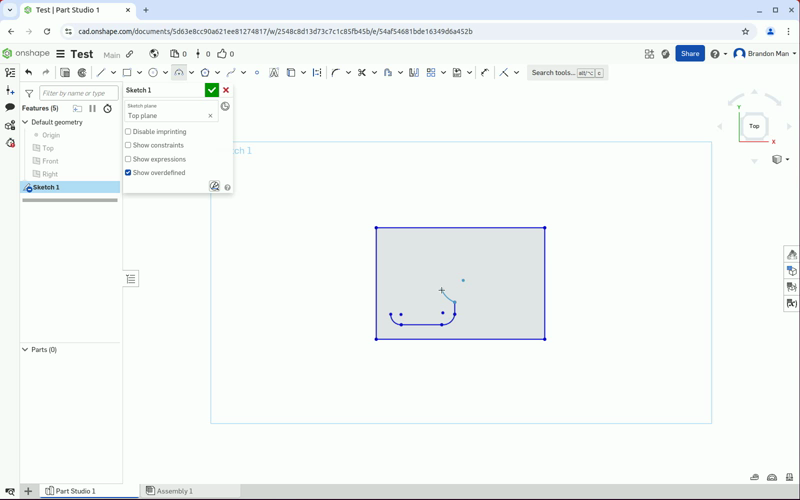
click(441, 289)
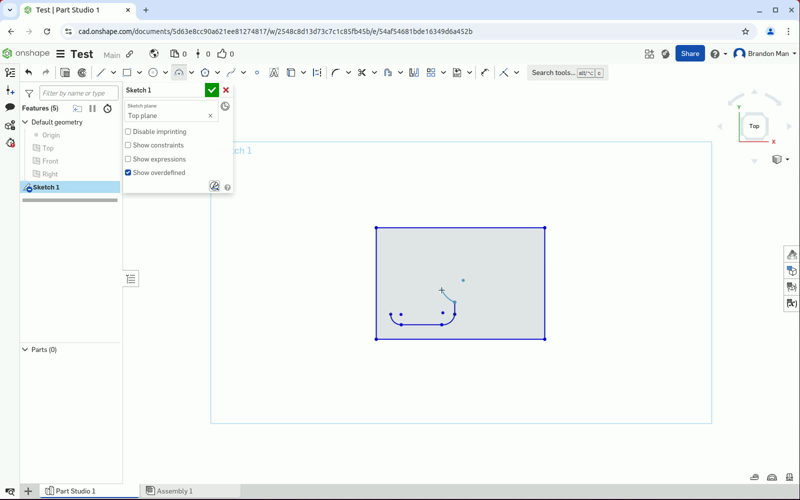
mouse_move(450, 293)
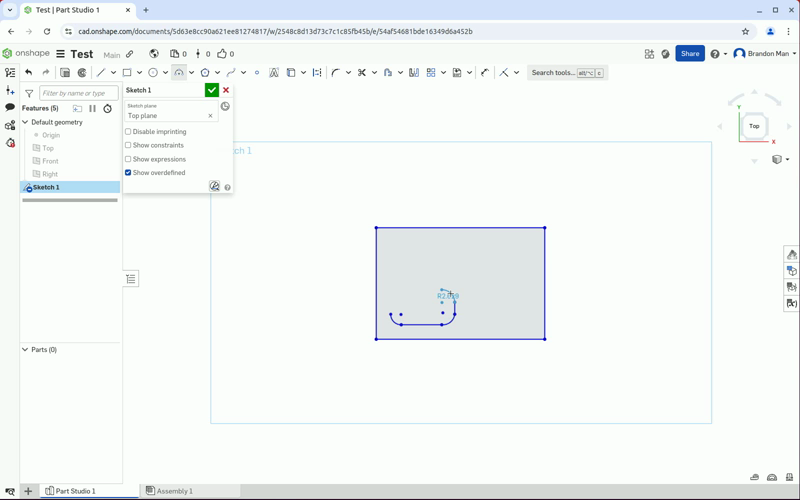
click(450, 293)
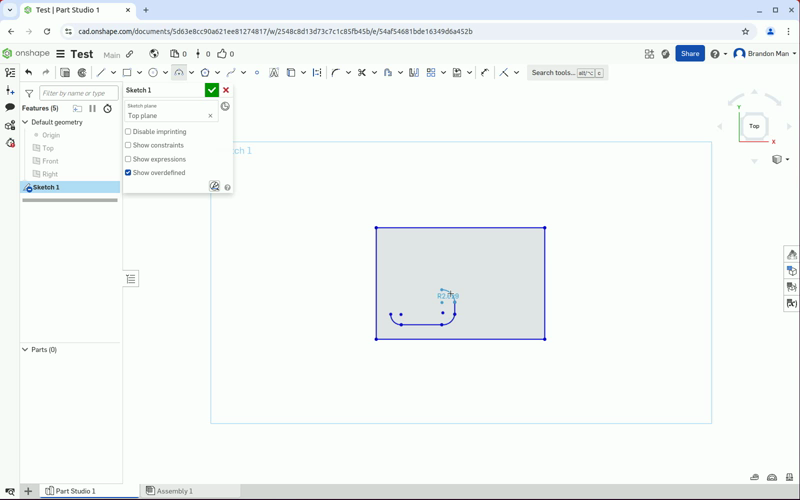
key_up(shift)
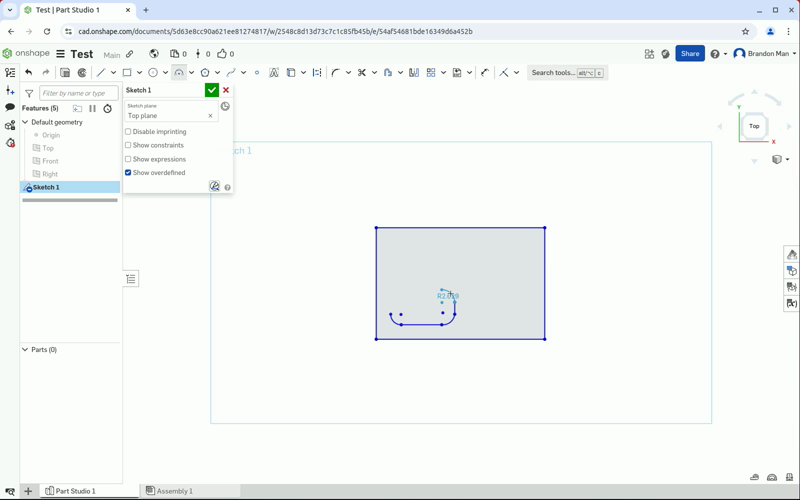
key(esc)
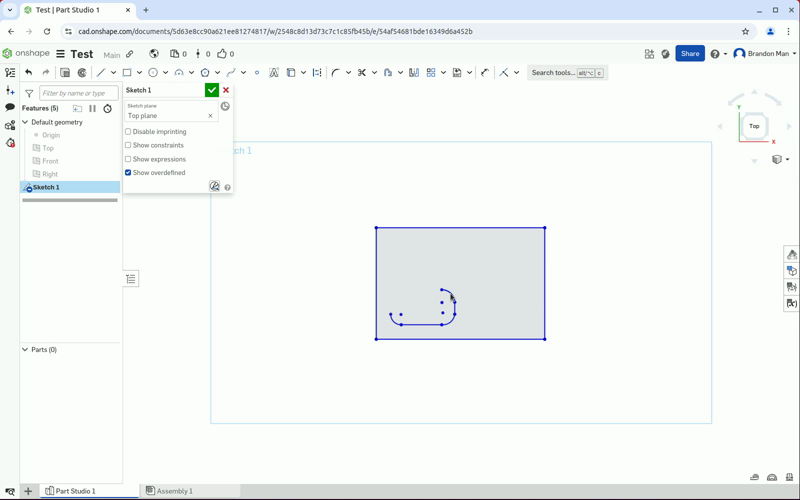
key(l)
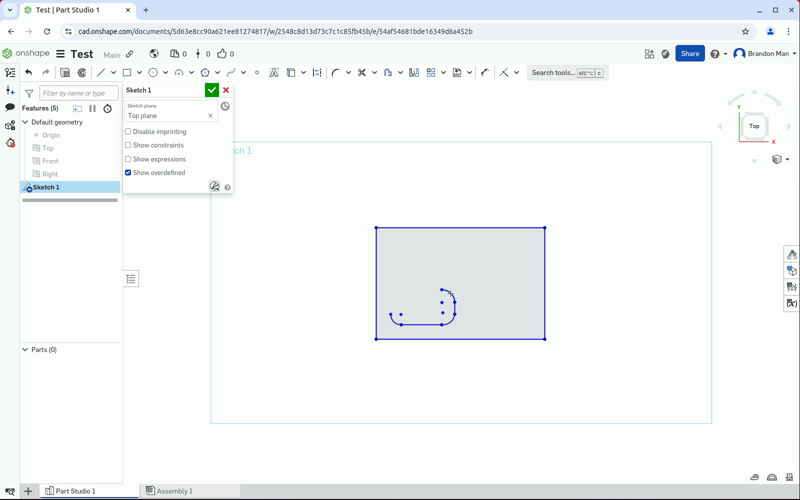
mouse_move(441, 289)
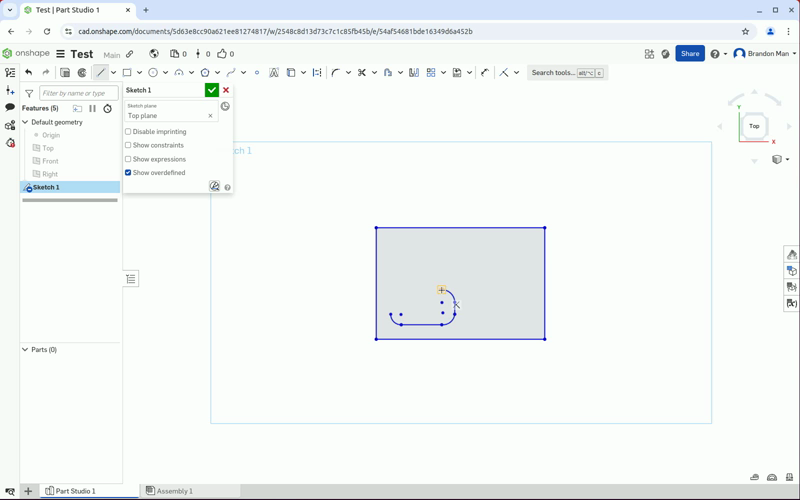
click(441, 289)
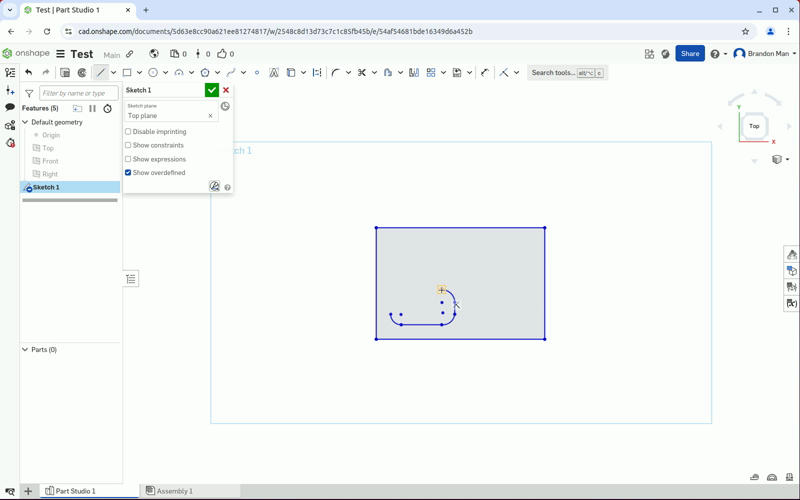
key_down(shift)
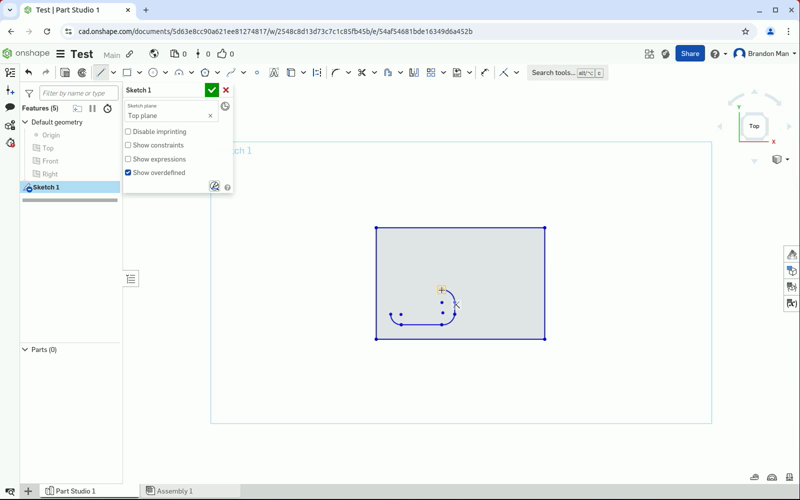
mouse_move(471, 289)
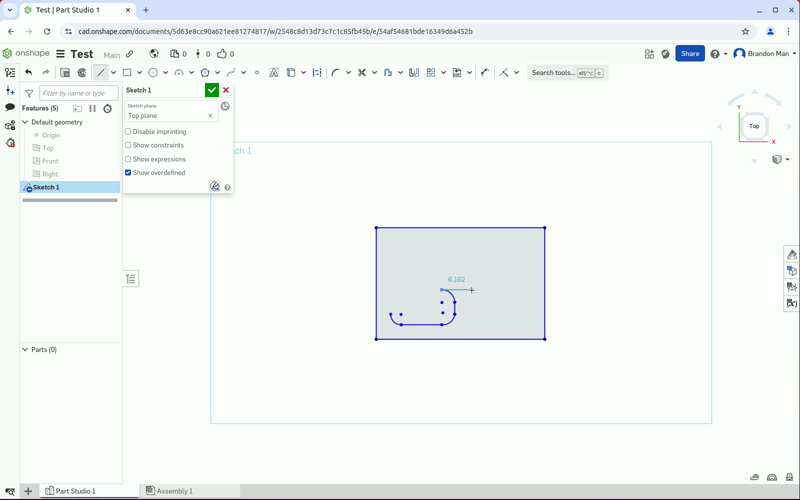
mouse_move(401, 289)
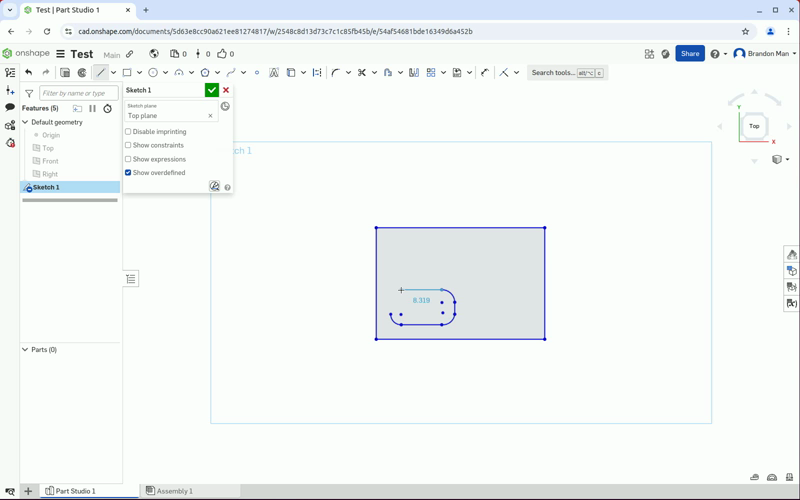
click(401, 289)
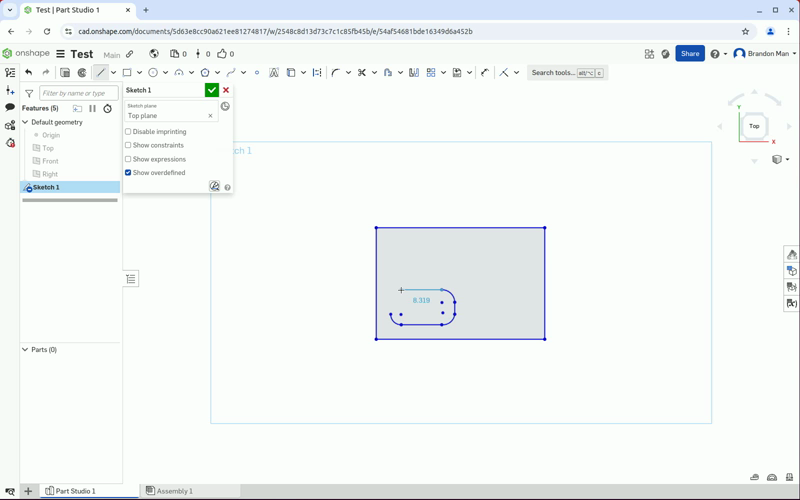
key_up(shift)
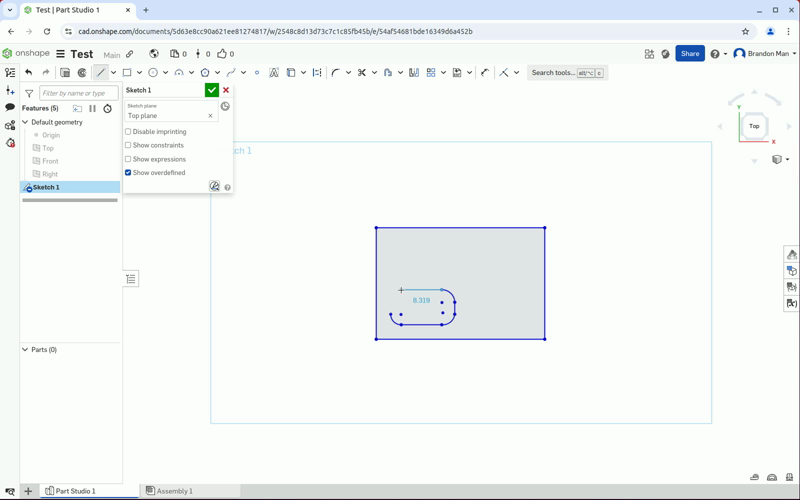
key(esc)
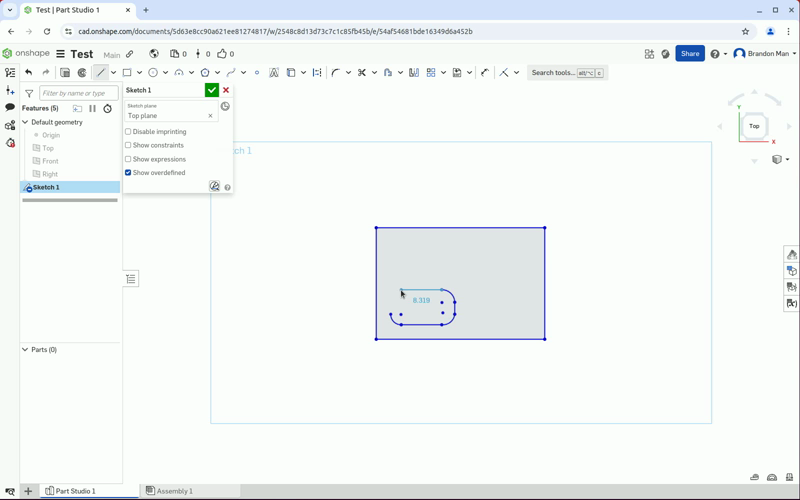
key(a)
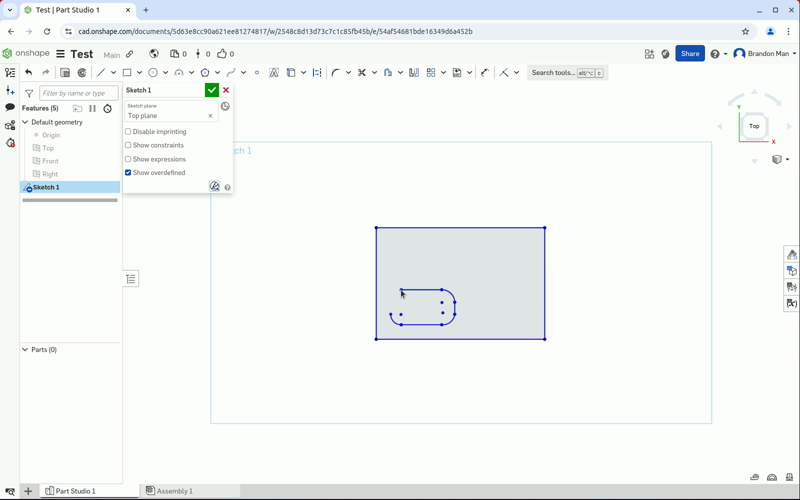
mouse_move(401, 289)
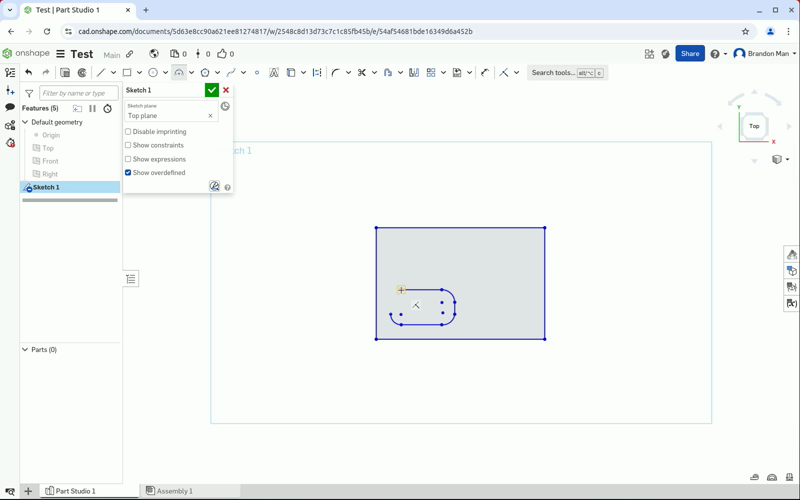
click(401, 289)
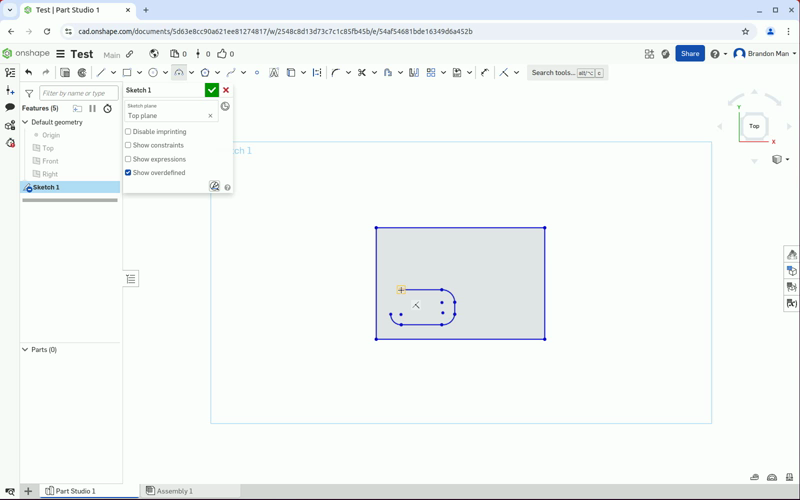
key_down(shift)
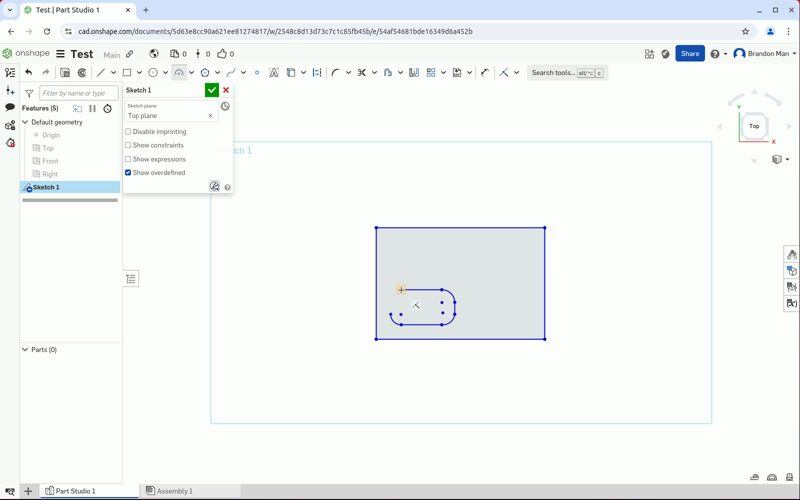
mouse_move(390, 302)
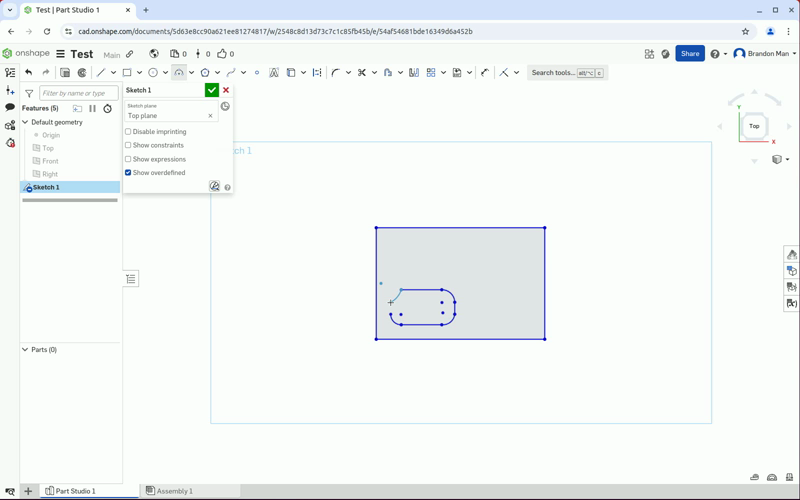
click(390, 302)
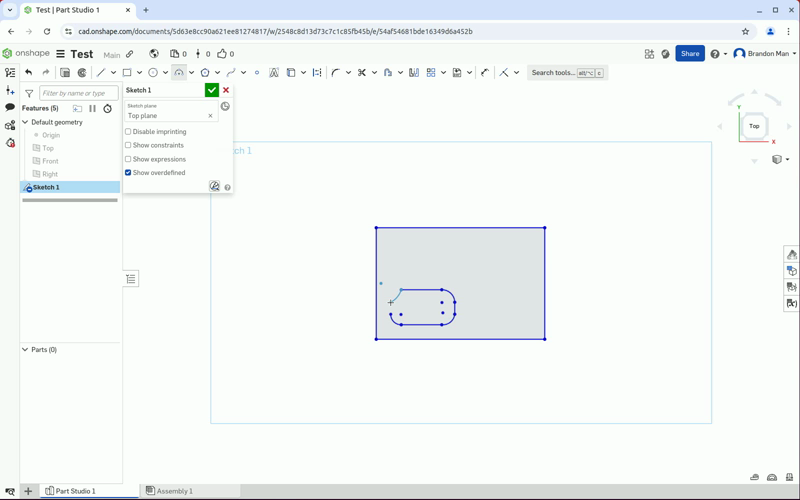
mouse_move(393, 293)
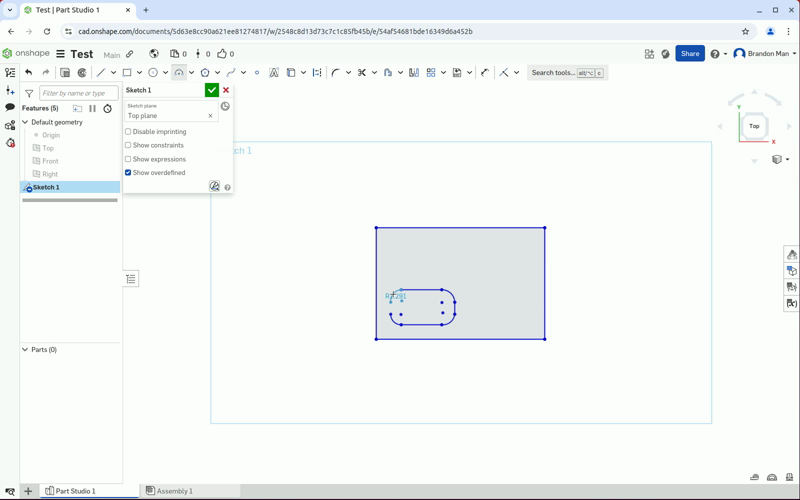
click(393, 293)
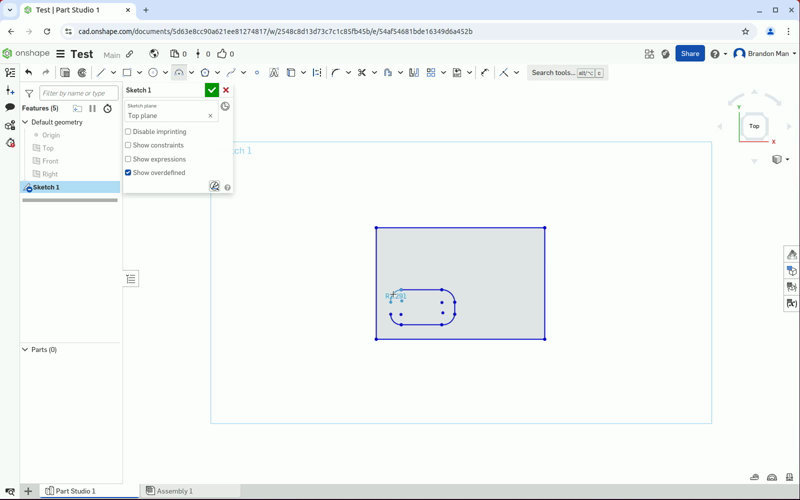
key_up(shift)
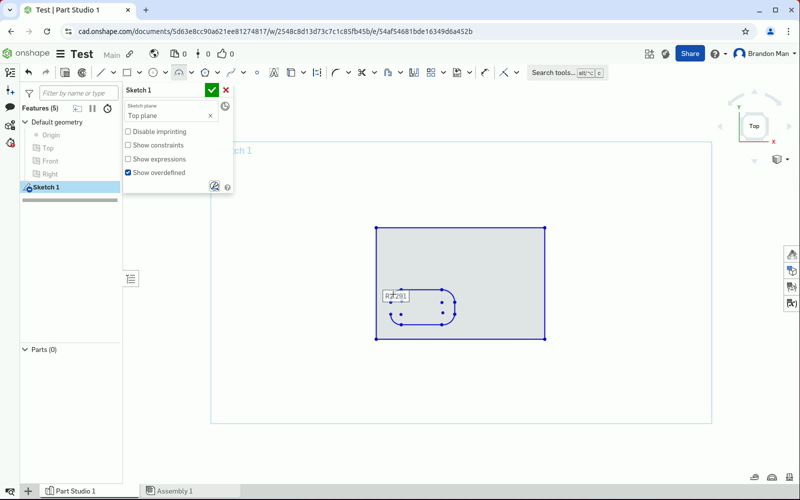
key(esc)
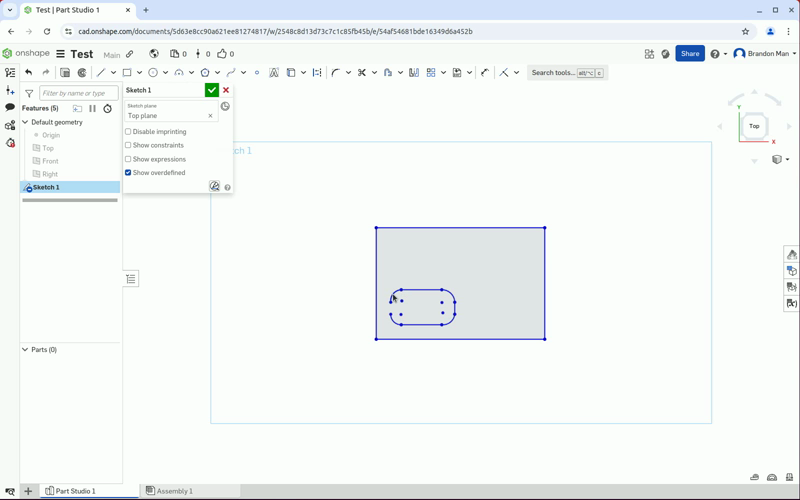
key(l)
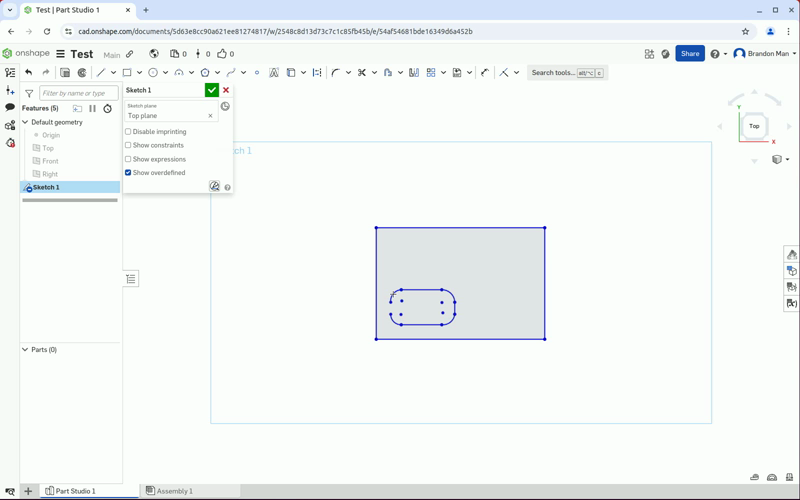
mouse_move(390, 302)
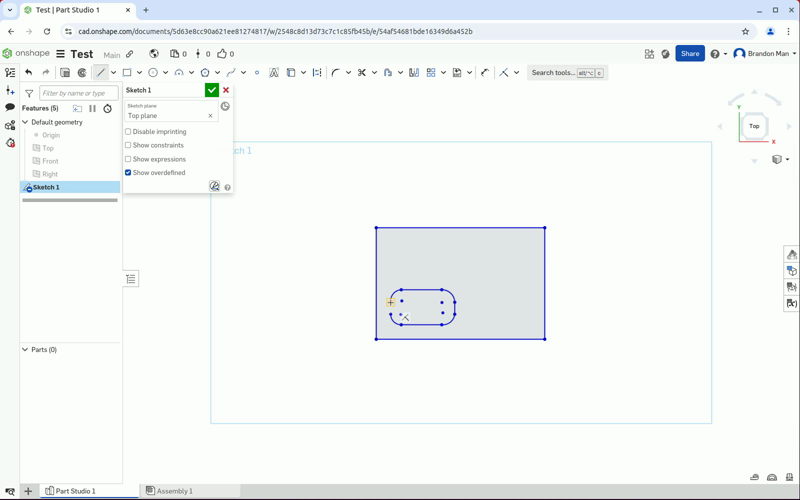
click(390, 302)
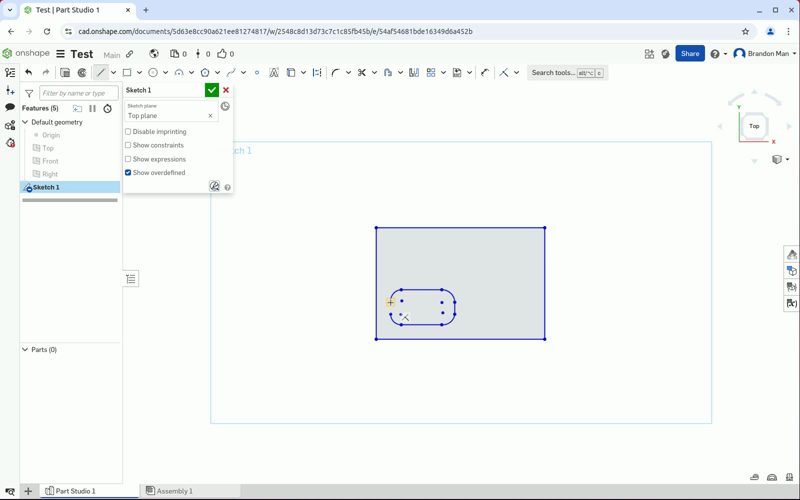
mouse_move(420, 302)
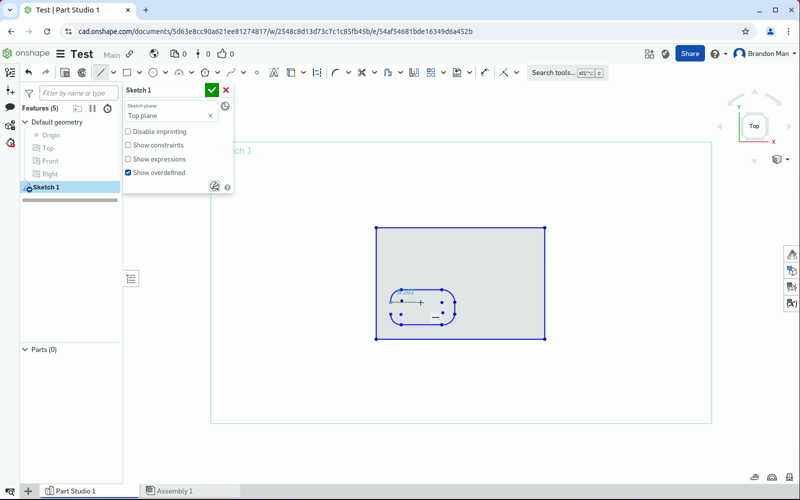
key_down(shift)
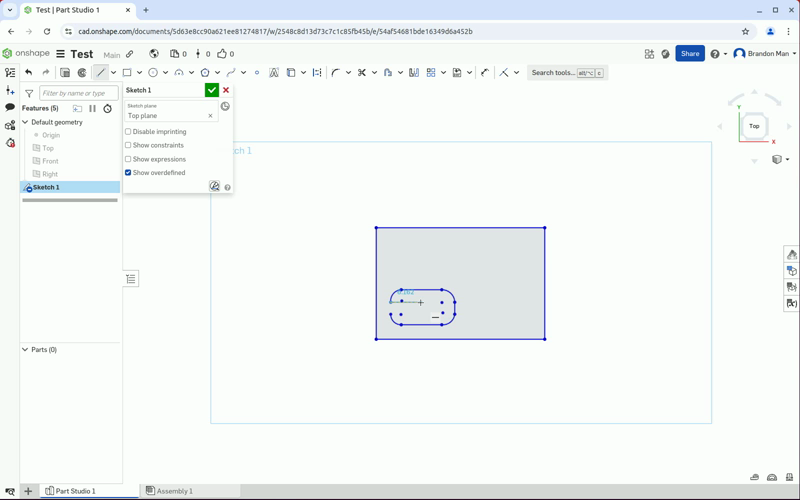
mouse_move(390, 314)
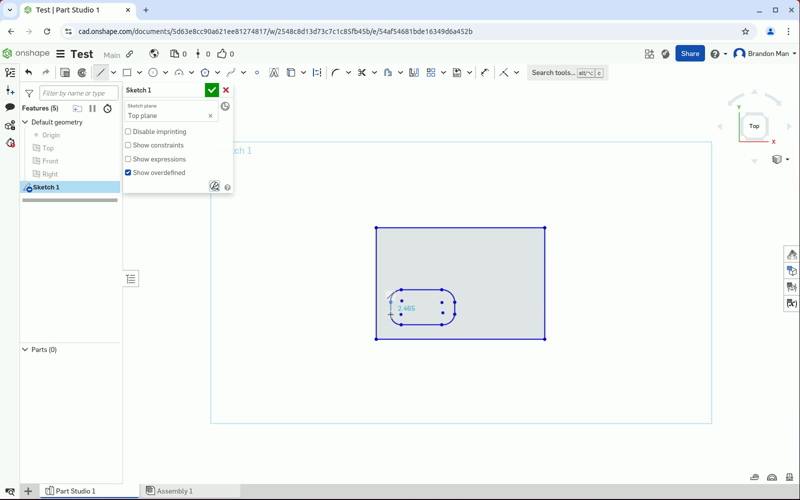
key_up(shift)
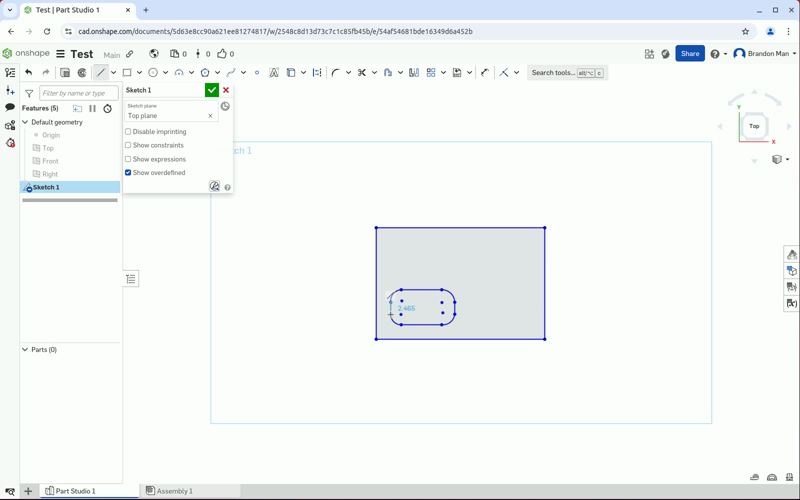
click(390, 314)
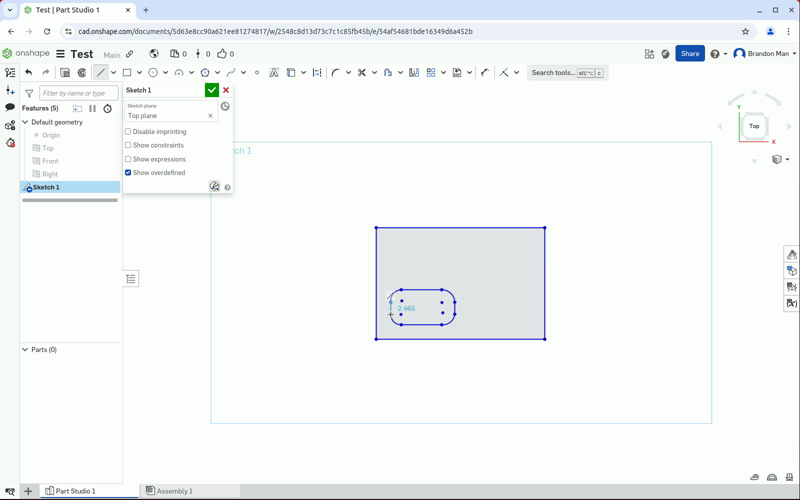
key(esc)
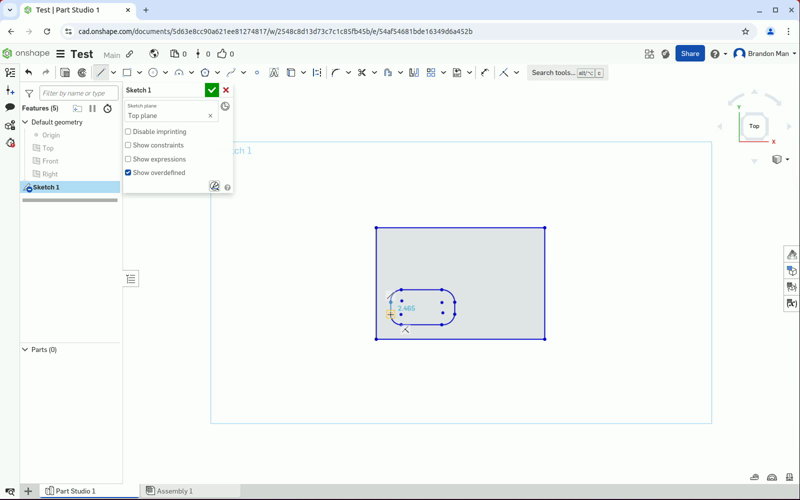
key(a)
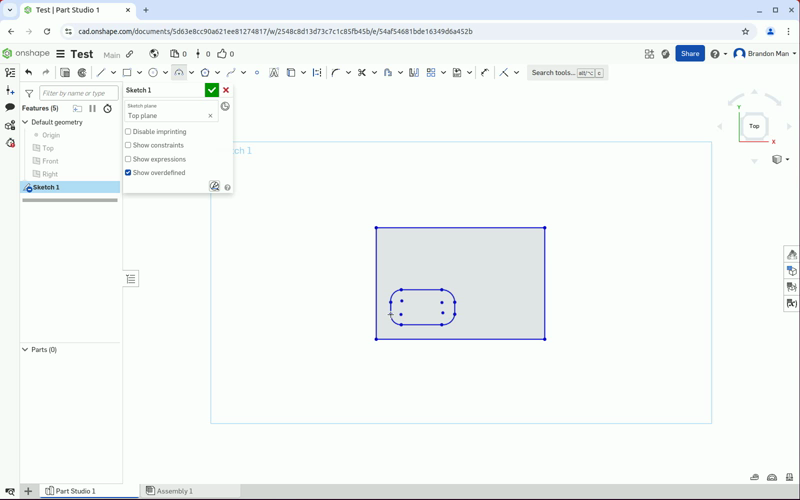
key_down(shift)
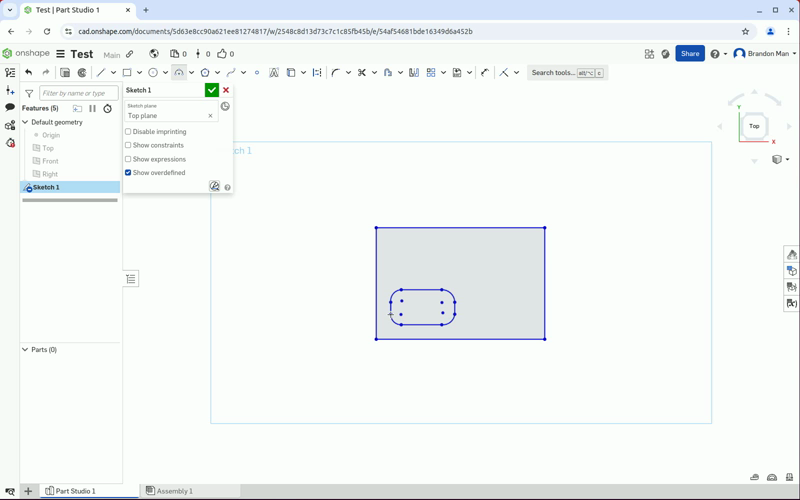
mouse_move(390, 264)
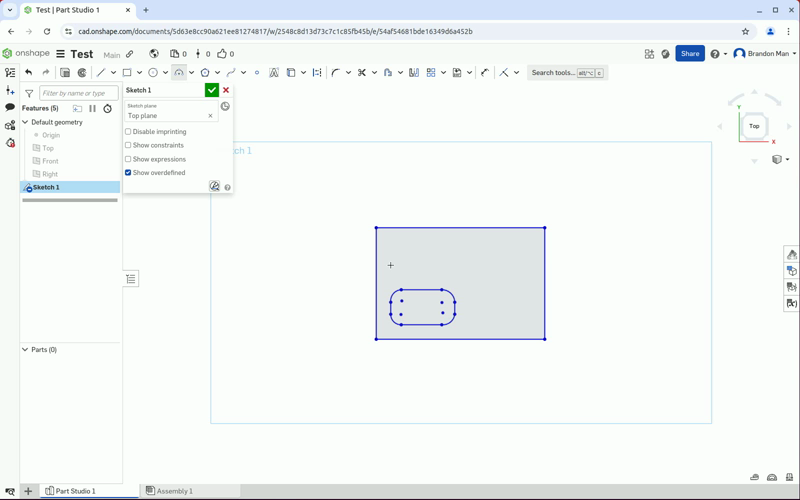
click(390, 264)
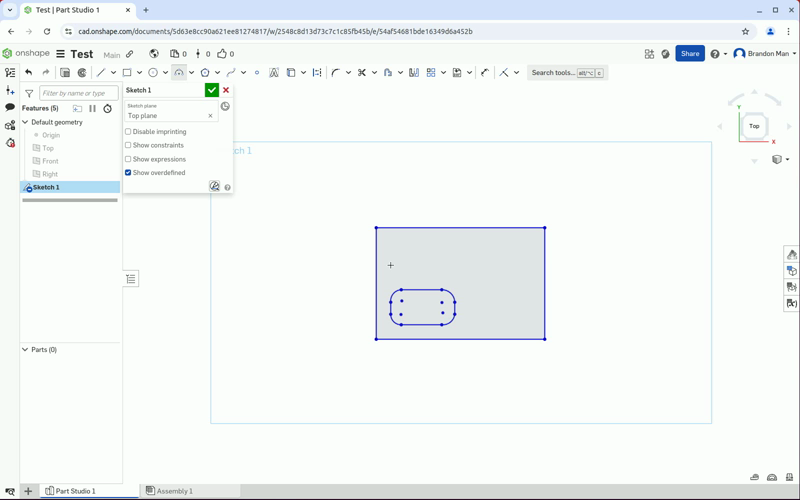
key_up(shift)
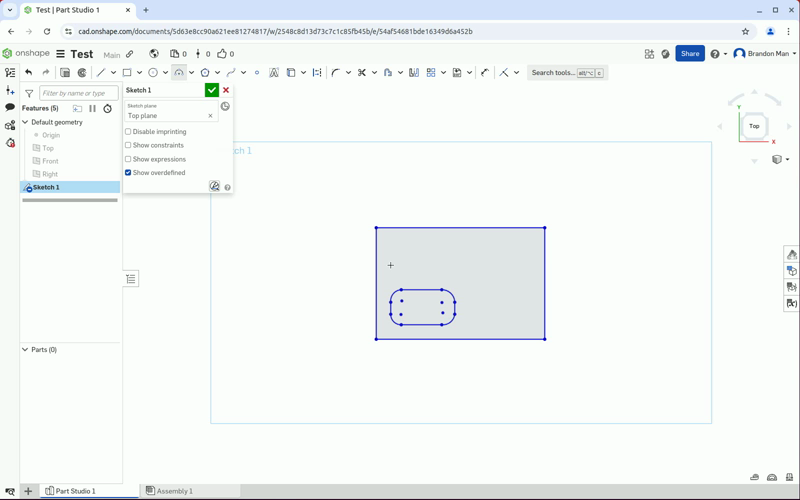
key_down(shift)
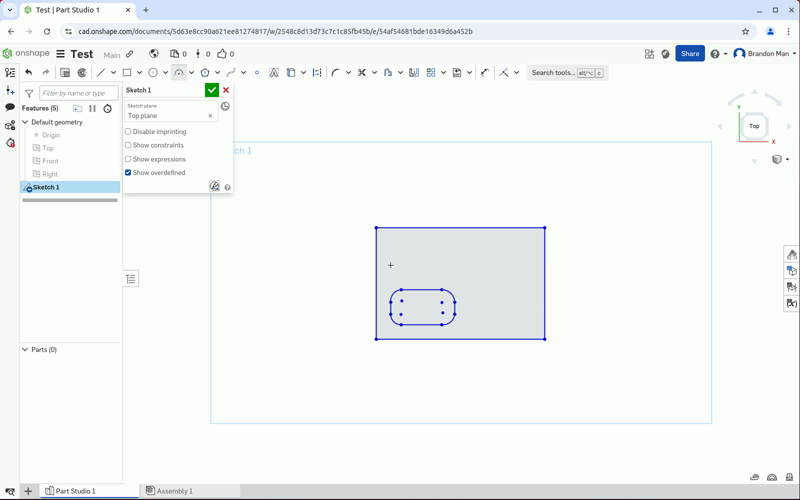
mouse_move(401, 275)
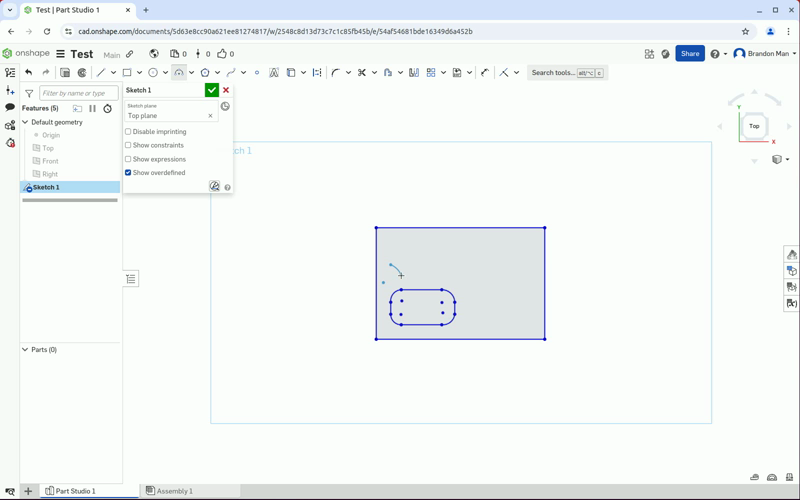
click(401, 275)
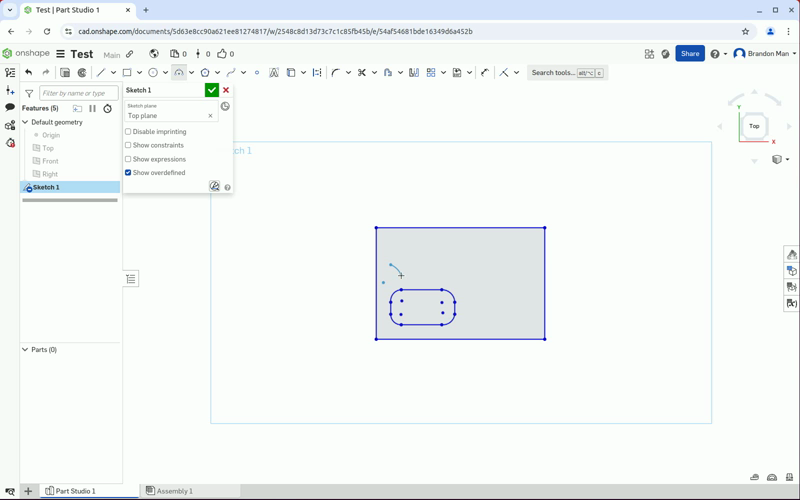
mouse_move(393, 272)
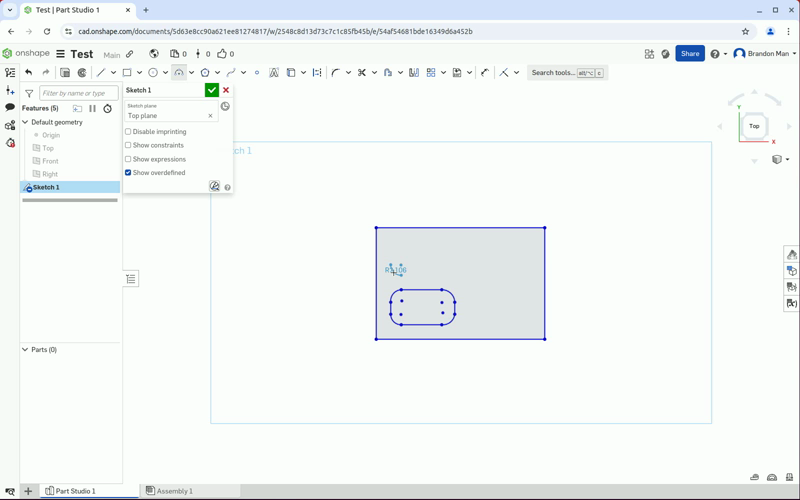
click(393, 272)
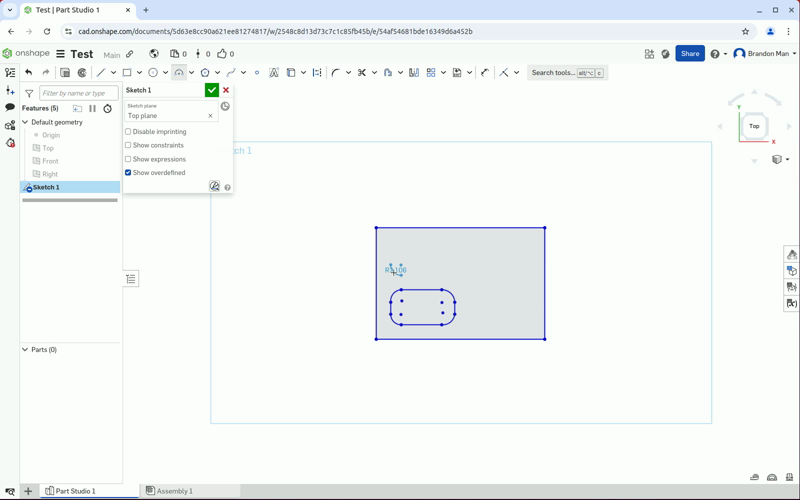
key_up(shift)
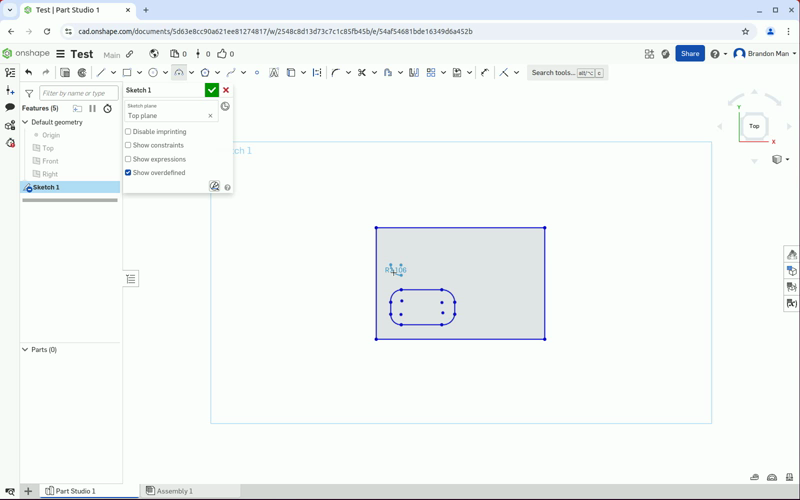
key(esc)
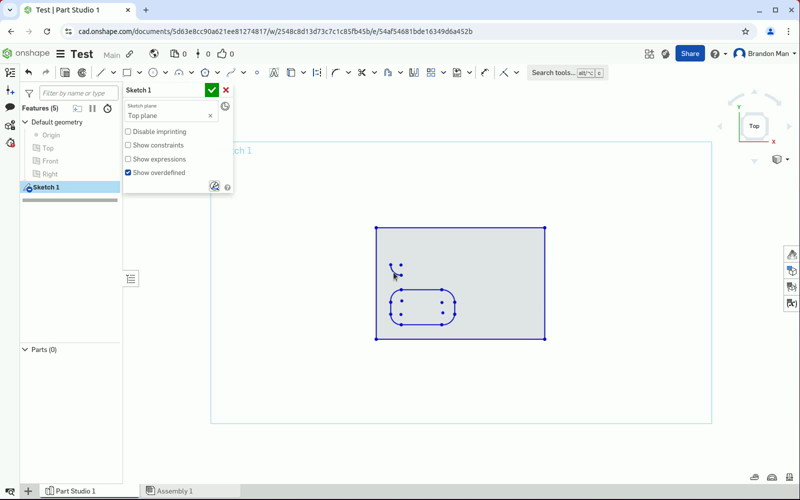
key(l)
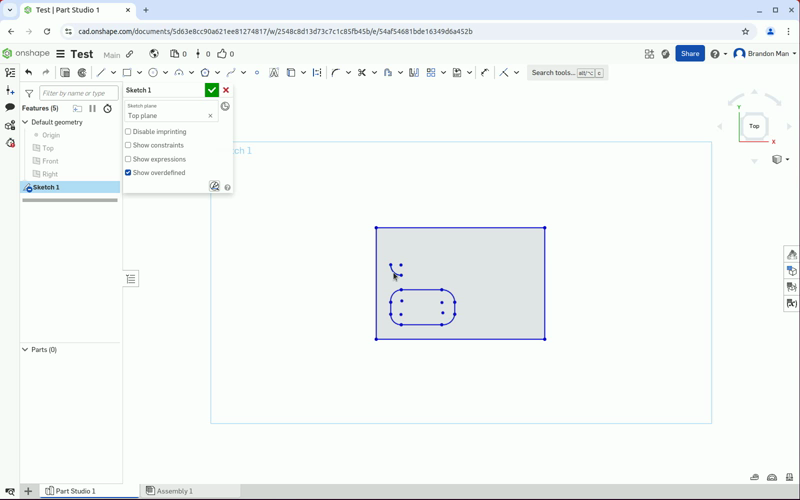
mouse_move(401, 275)
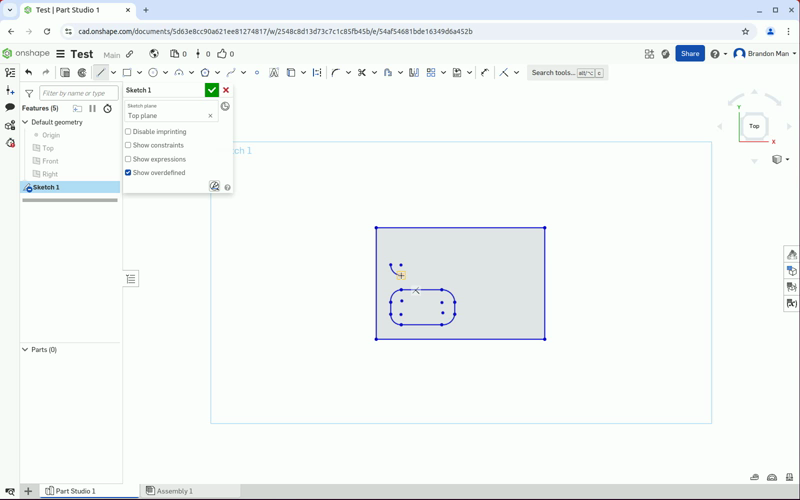
click(401, 275)
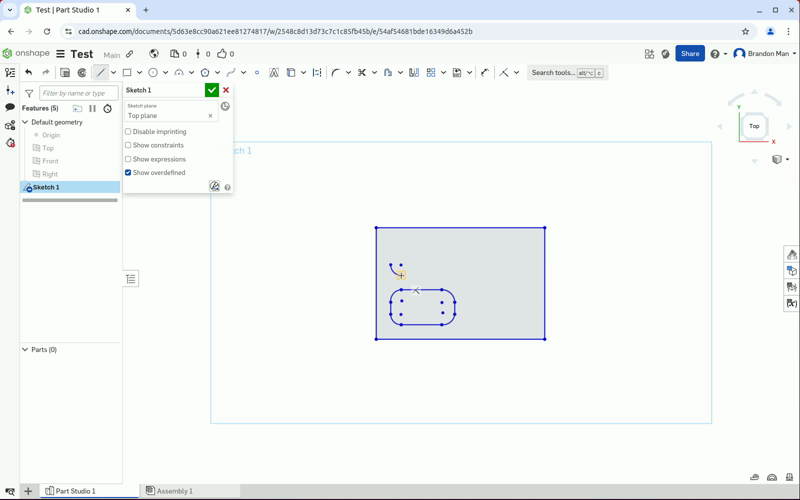
key_down(shift)
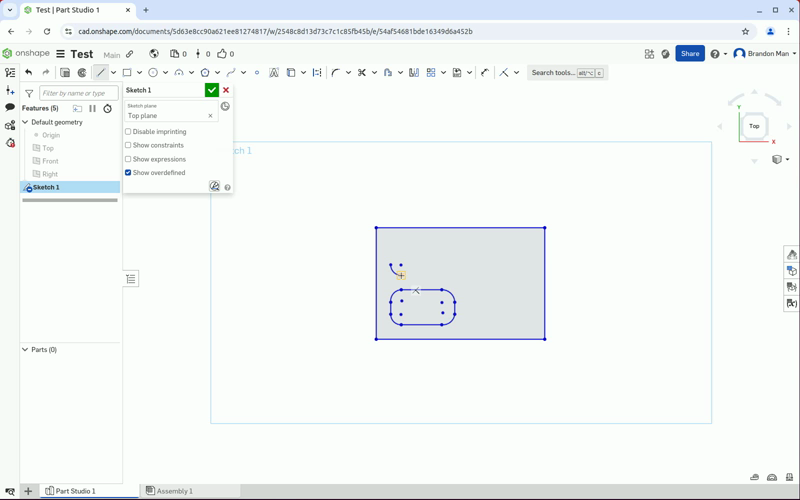
mouse_move(431, 275)
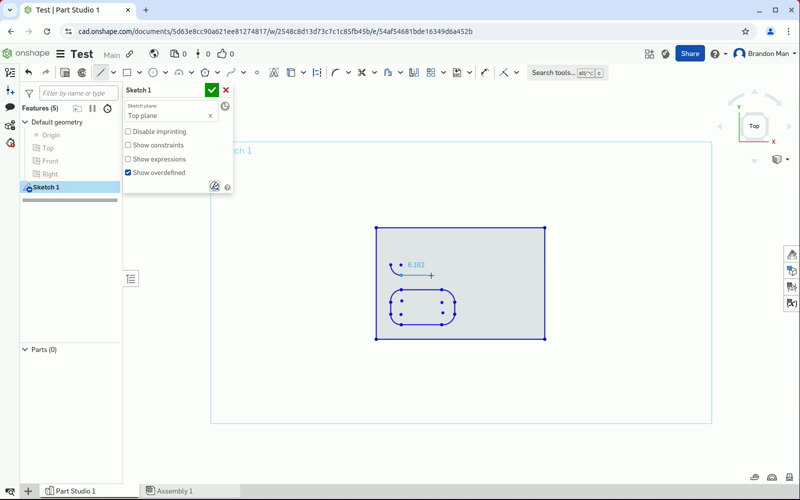
mouse_move(441, 275)
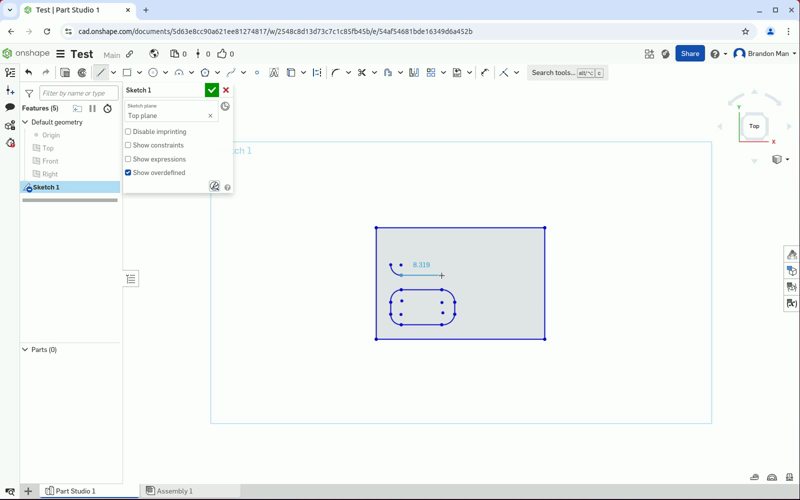
click(441, 275)
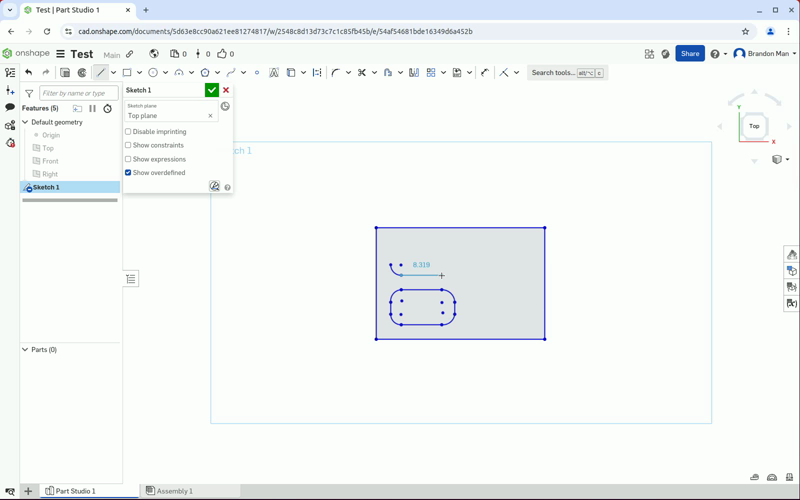
key_up(shift)
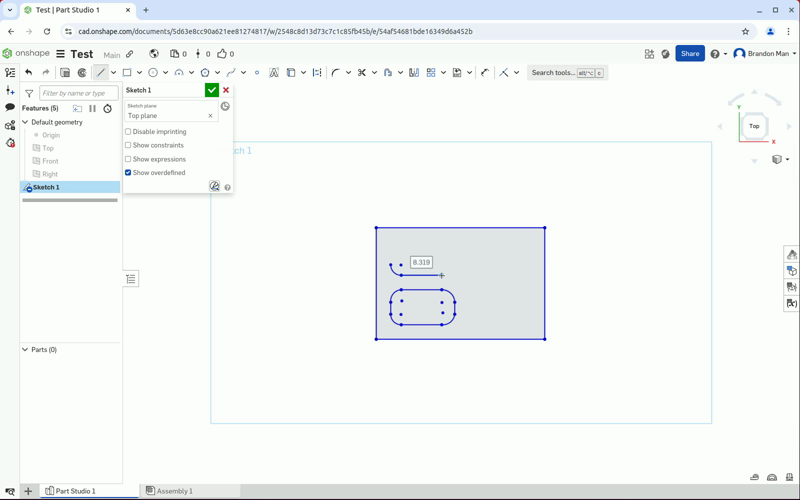
key(esc)
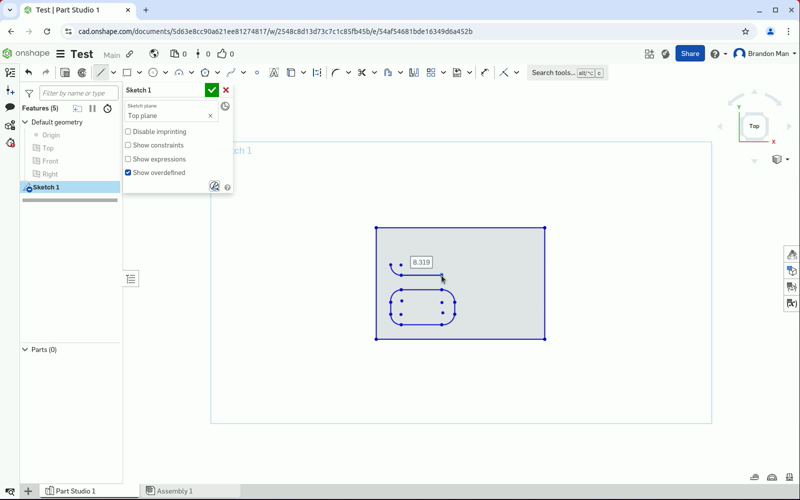
key(a)
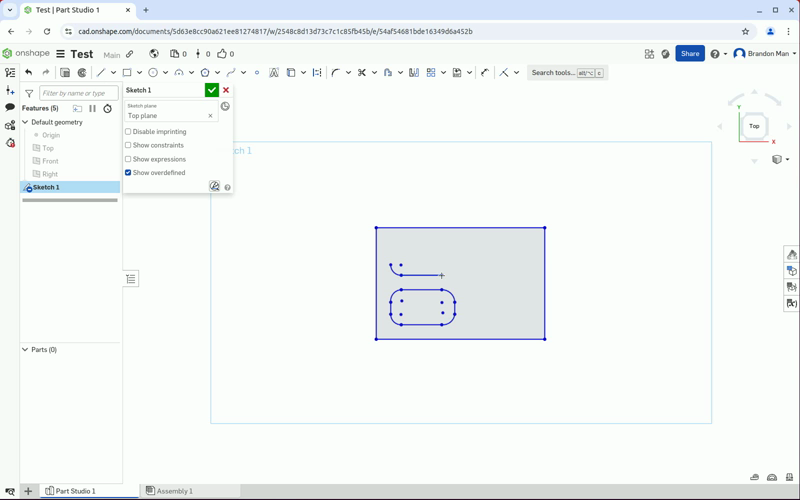
mouse_move(441, 275)
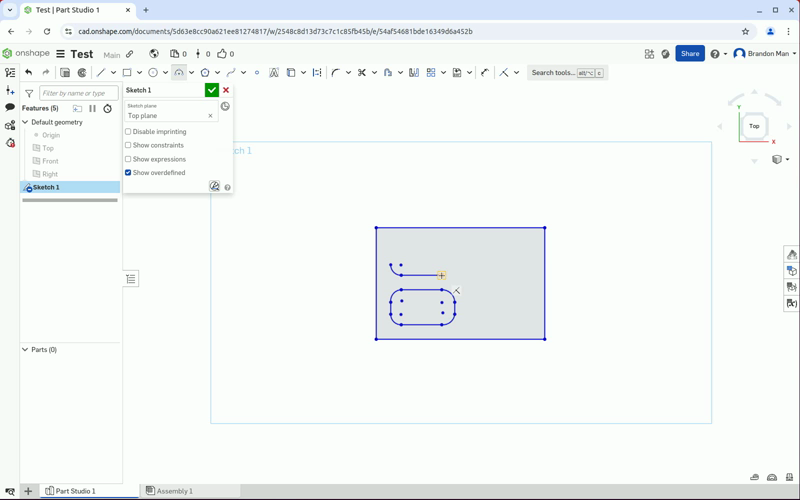
click(441, 275)
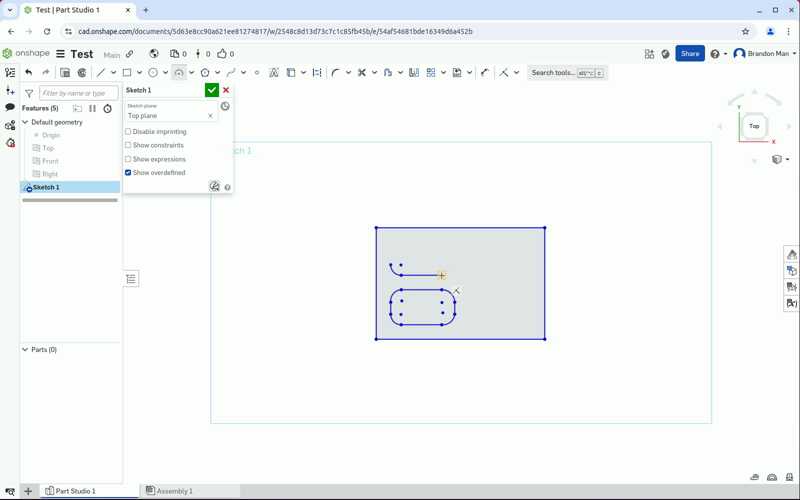
key_down(shift)
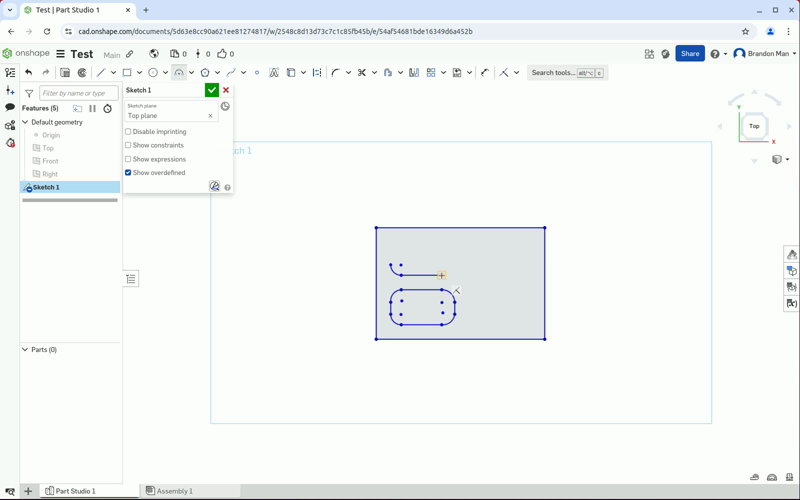
mouse_move(454, 264)
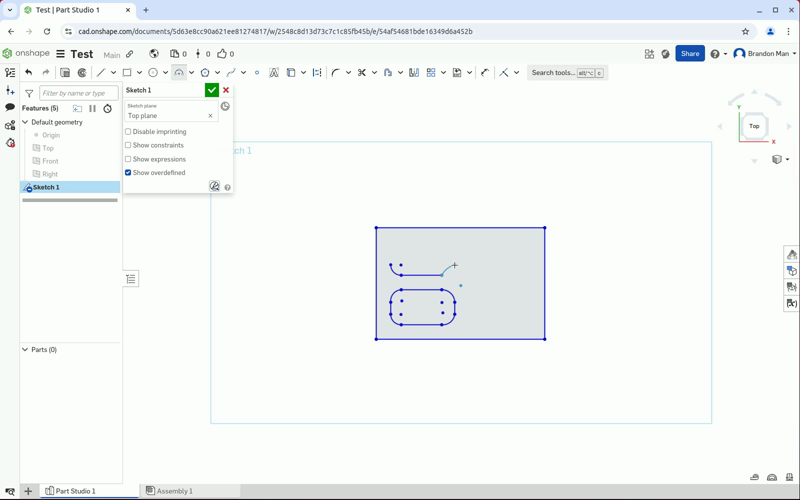
click(454, 264)
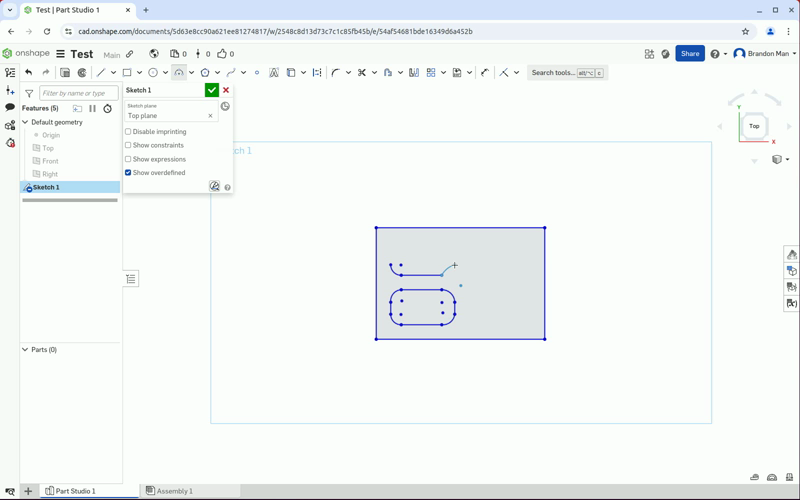
mouse_move(450, 272)
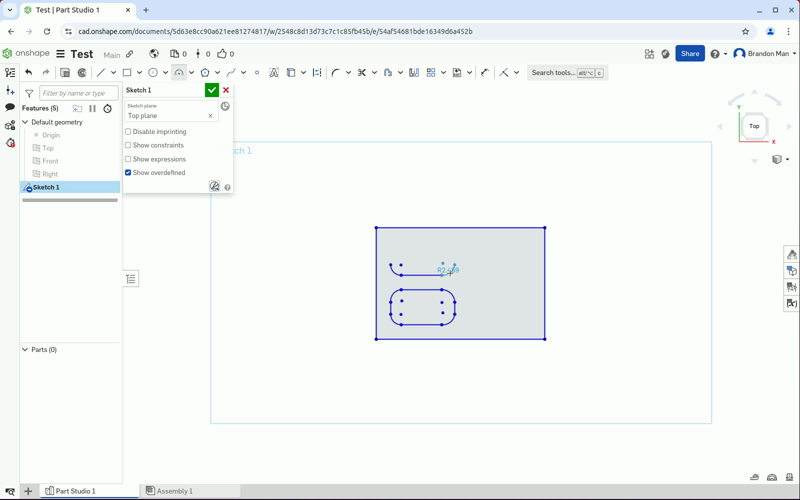
click(450, 272)
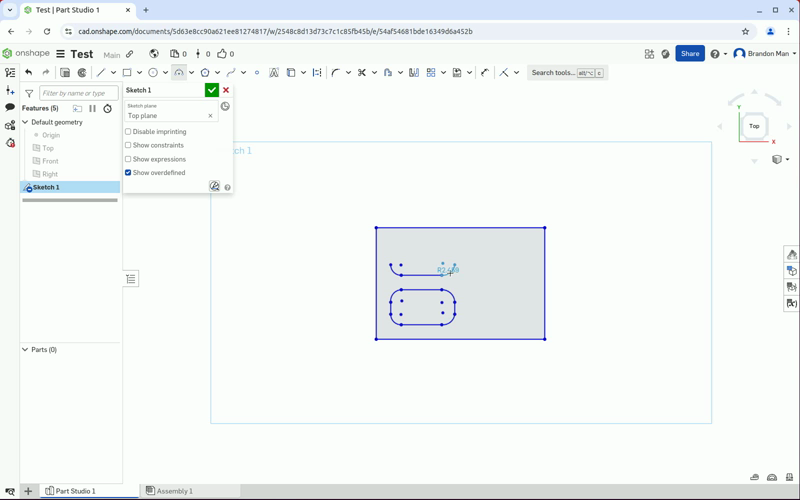
key_up(shift)
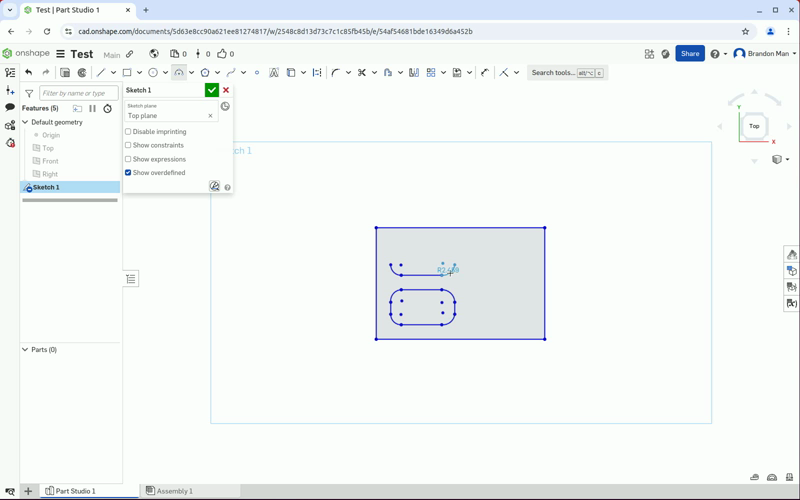
key(esc)
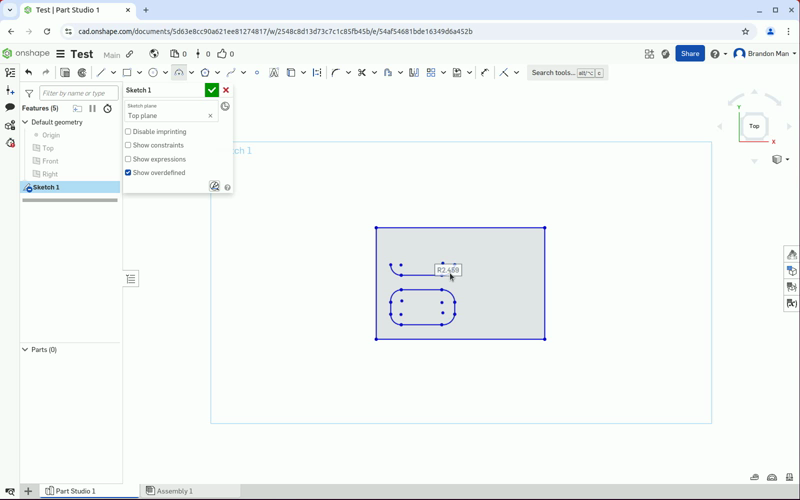
key(l)
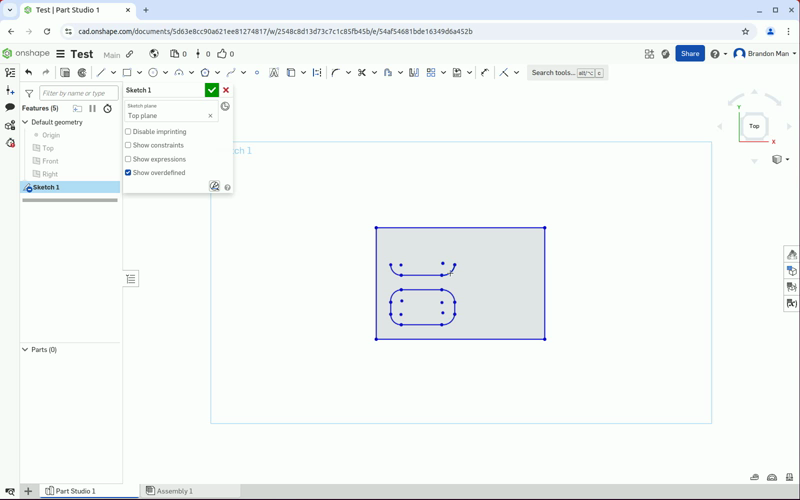
mouse_move(454, 264)
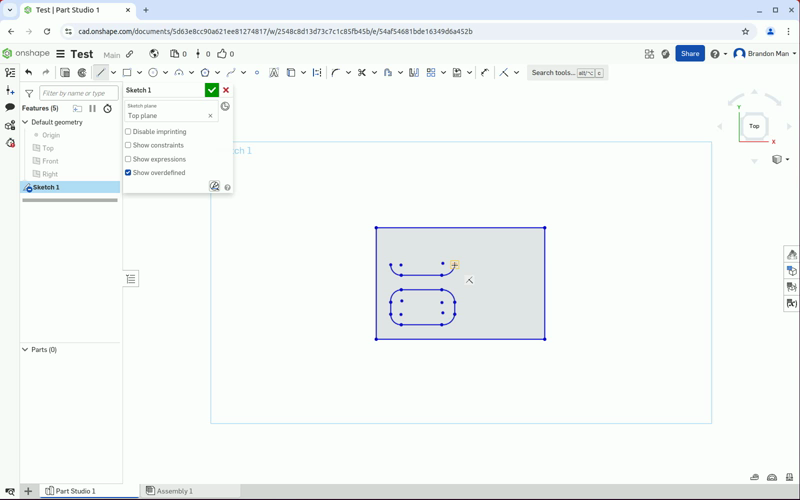
click(454, 264)
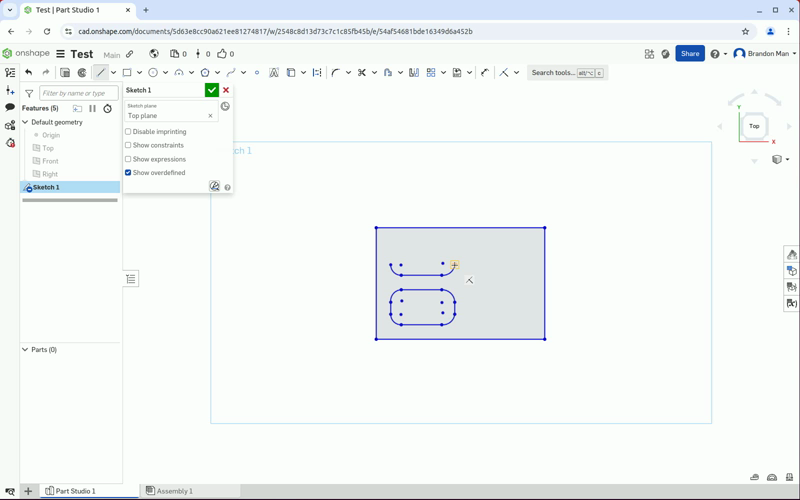
key_down(shift)
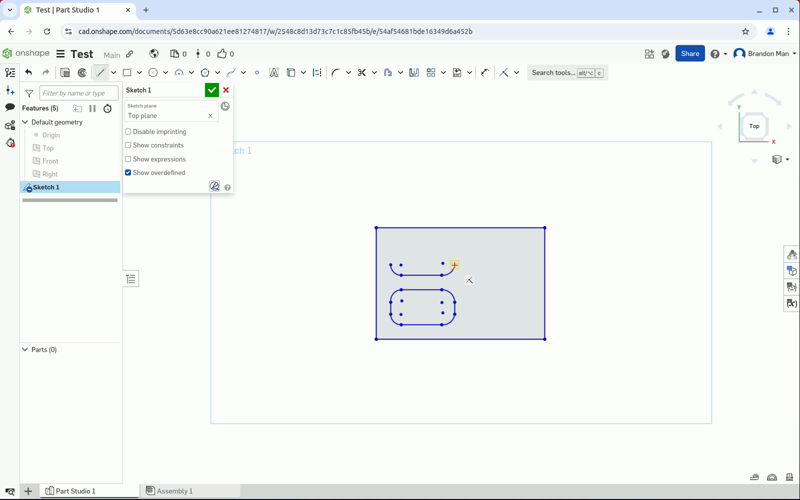
mouse_move(484, 264)
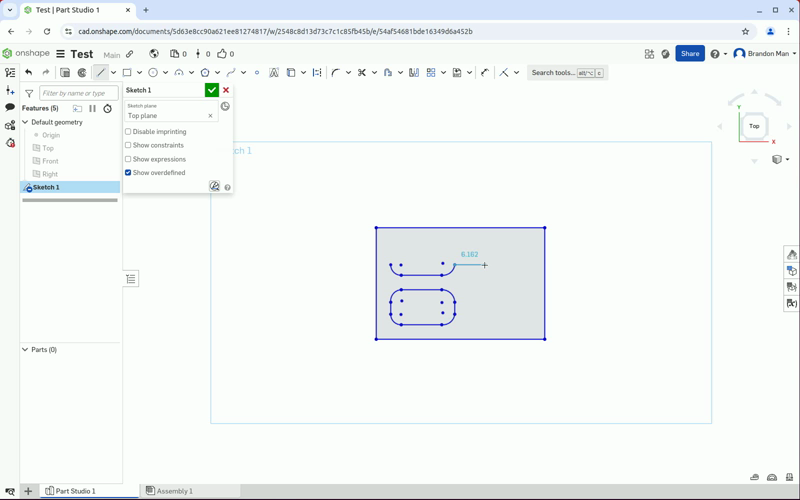
mouse_move(454, 252)
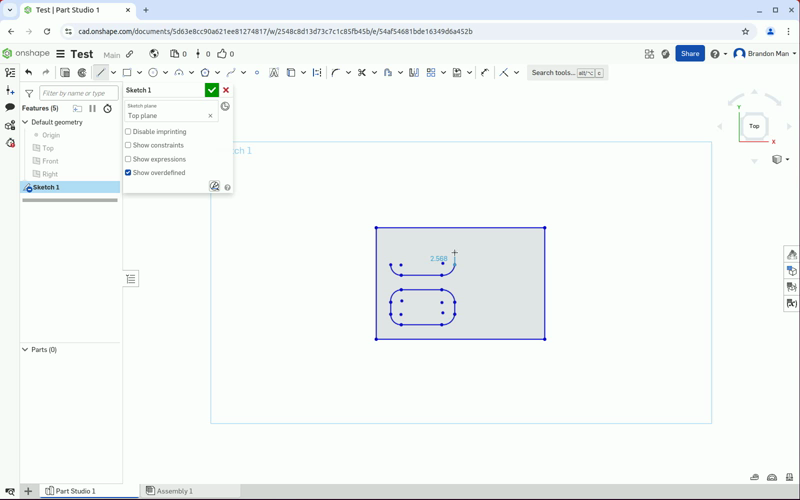
click(454, 252)
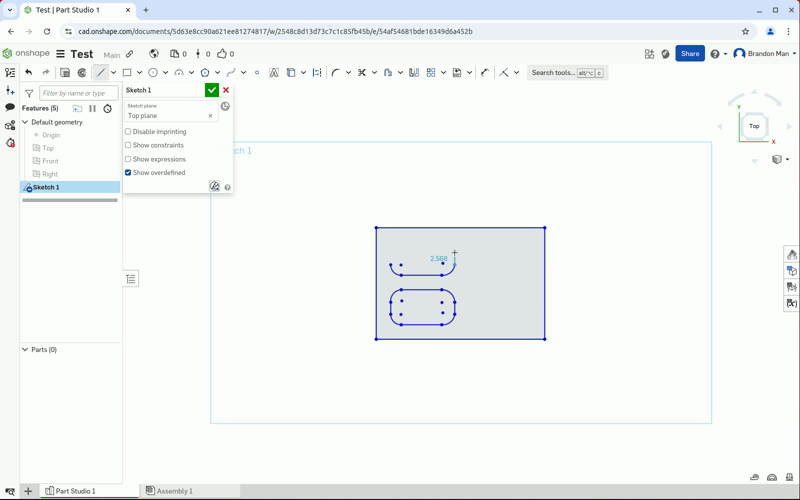
key_up(shift)
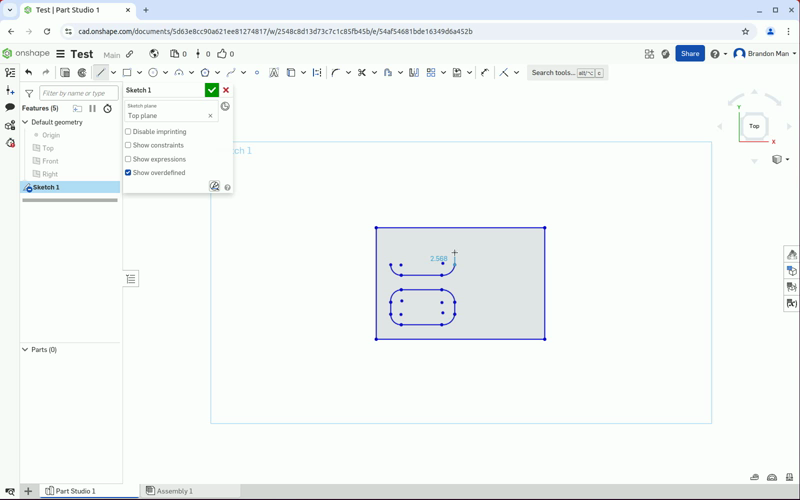
key(esc)
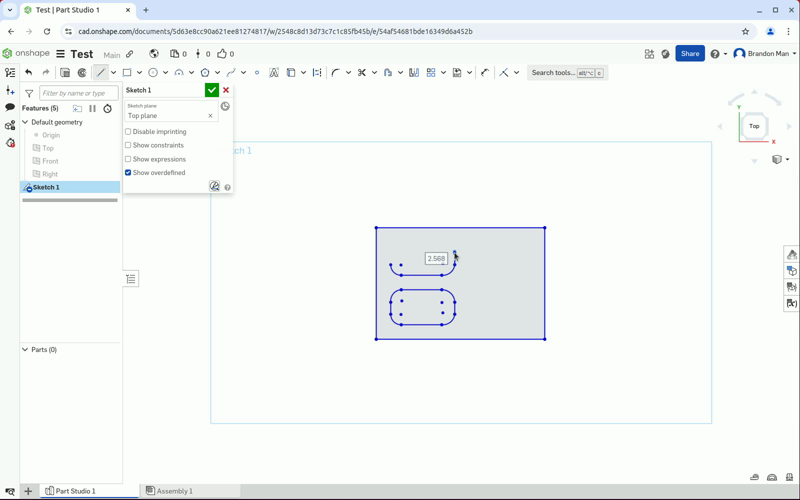
key(a)
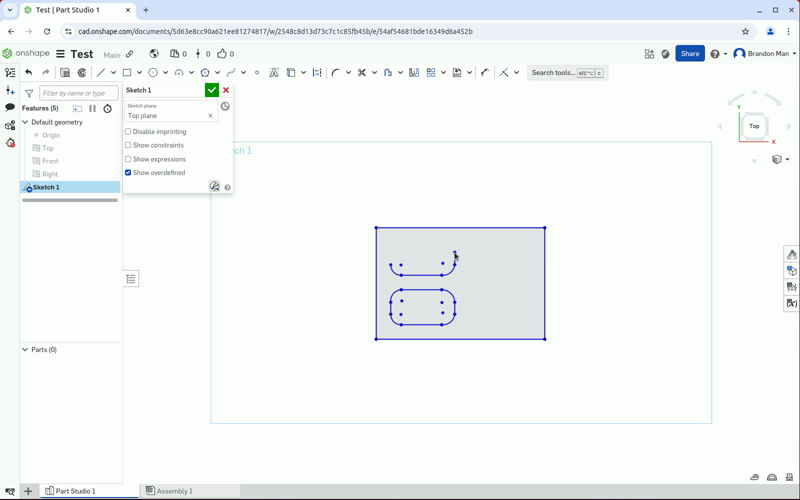
mouse_move(454, 252)
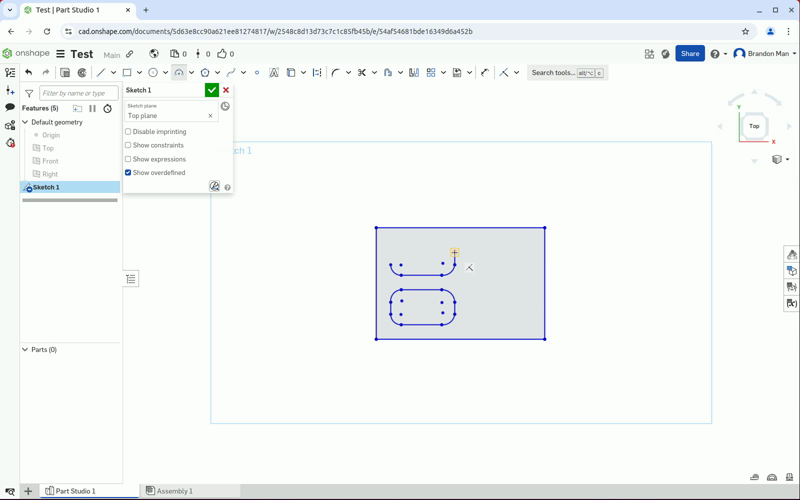
click(454, 252)
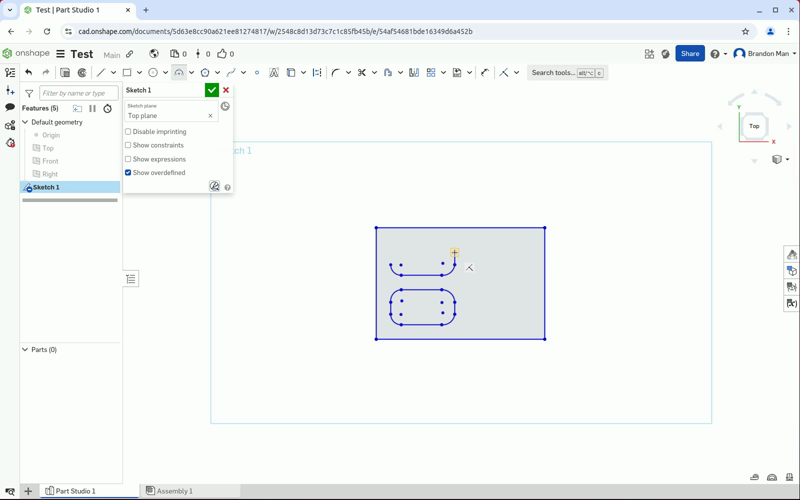
key_down(shift)
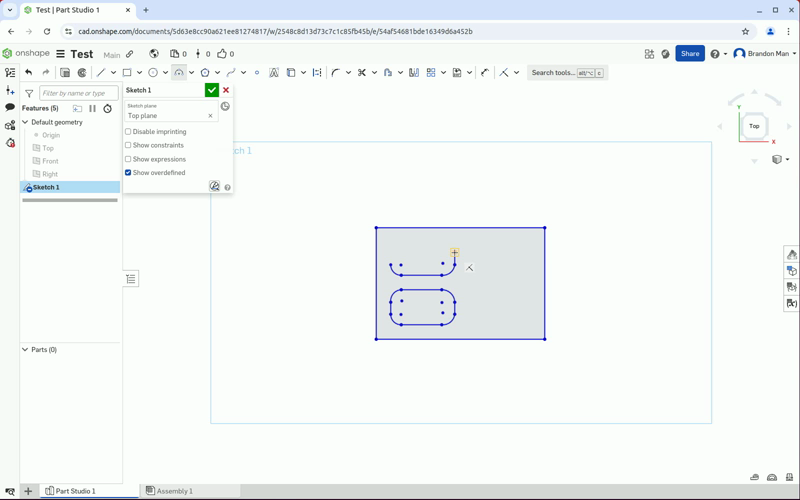
mouse_move(441, 241)
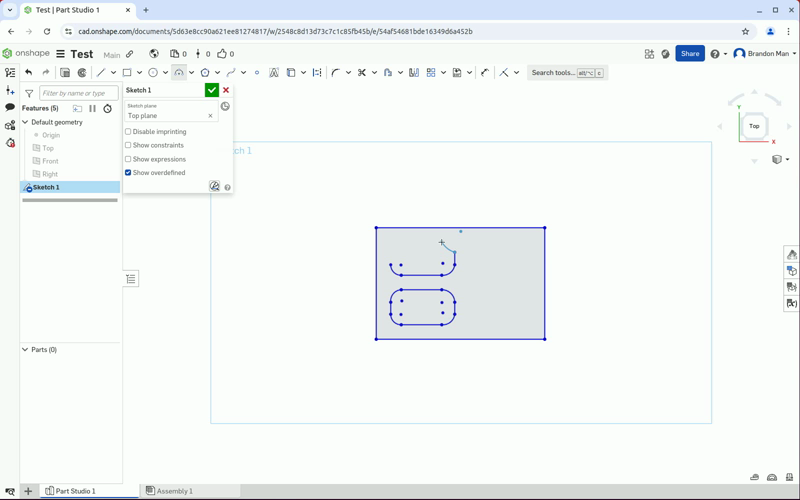
click(441, 241)
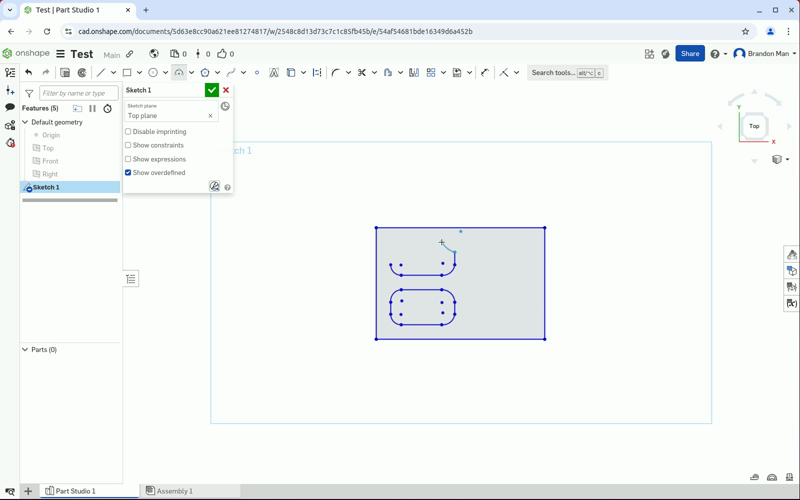
mouse_move(450, 244)
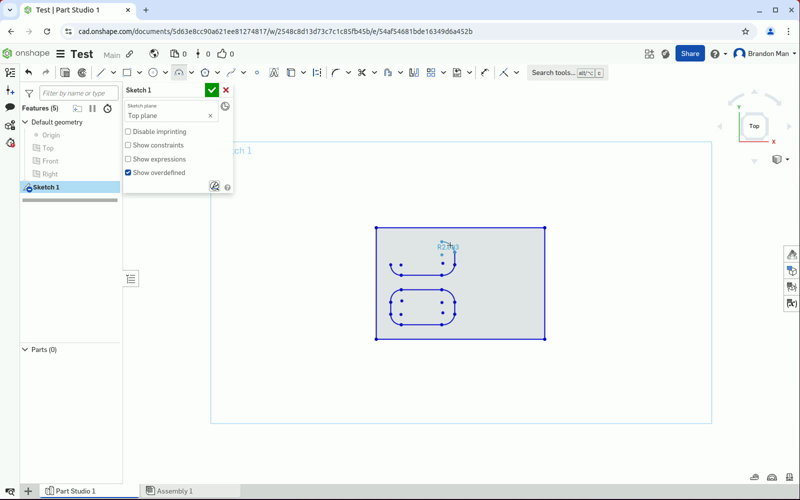
click(450, 244)
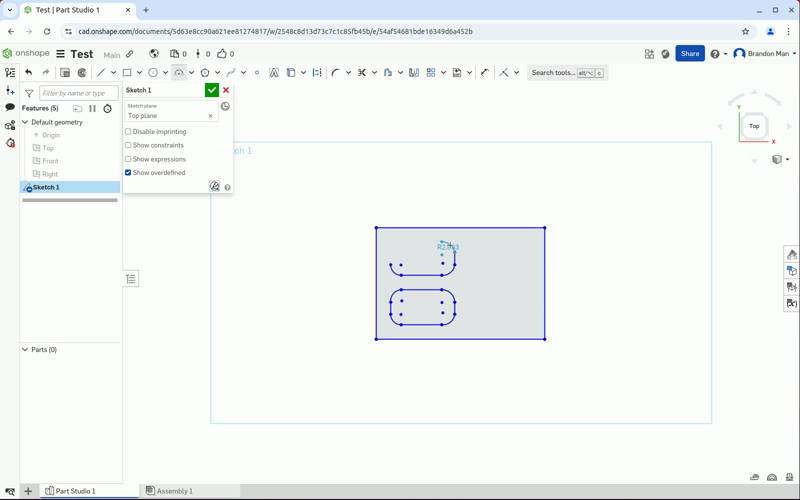
key_up(shift)
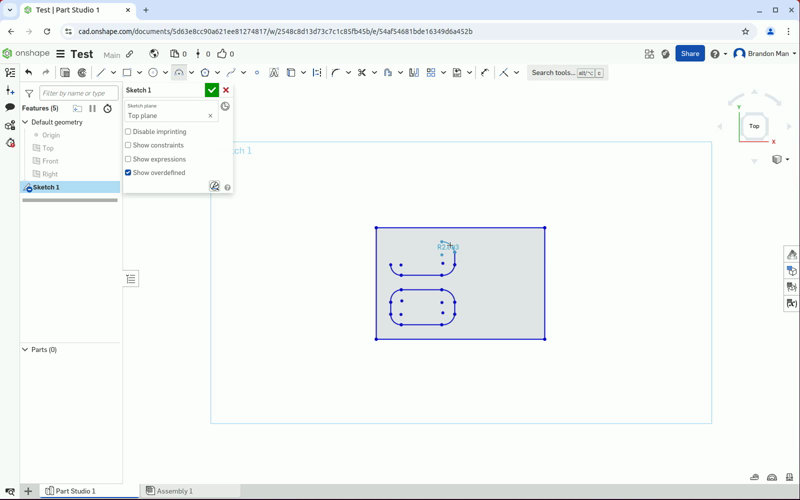
key(esc)
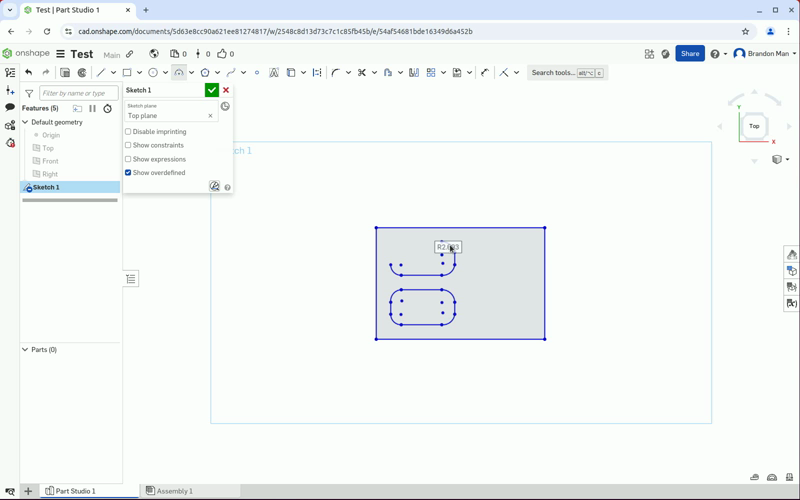
key(l)
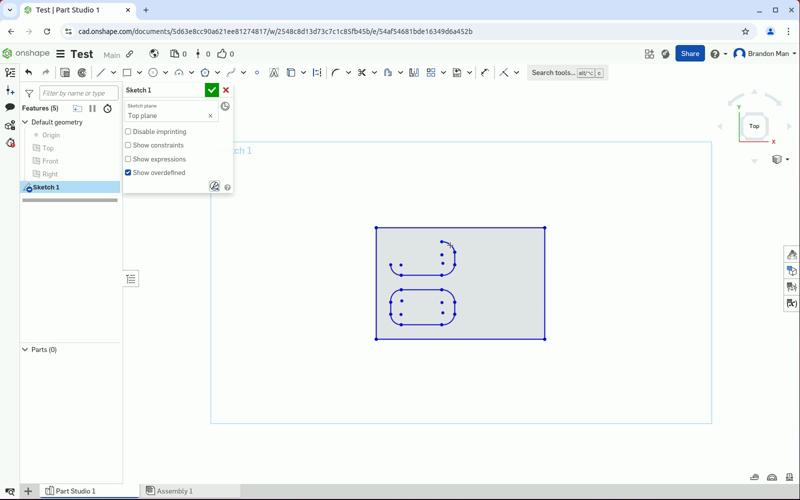
mouse_move(441, 241)
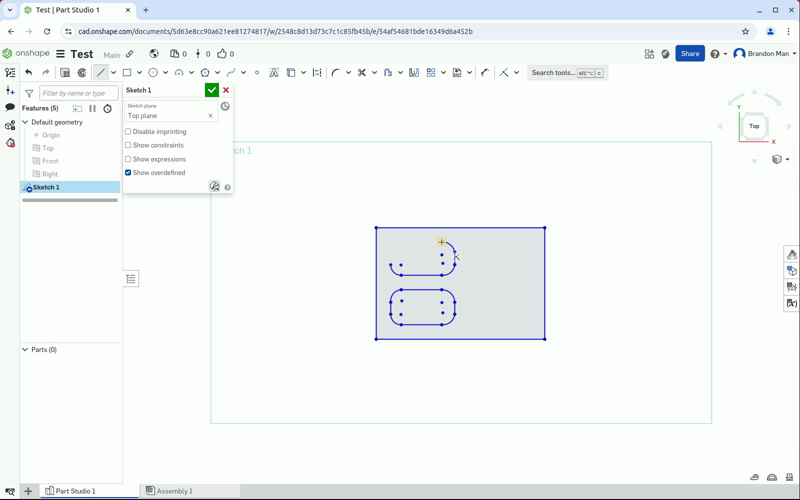
click(441, 241)
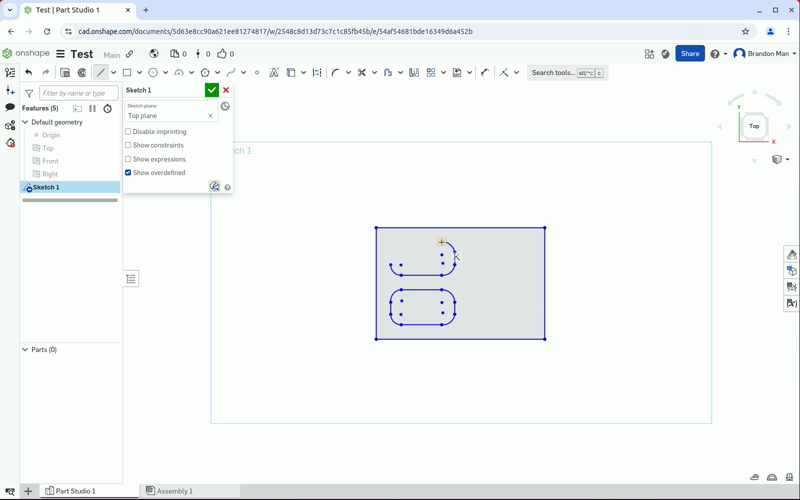
key_down(shift)
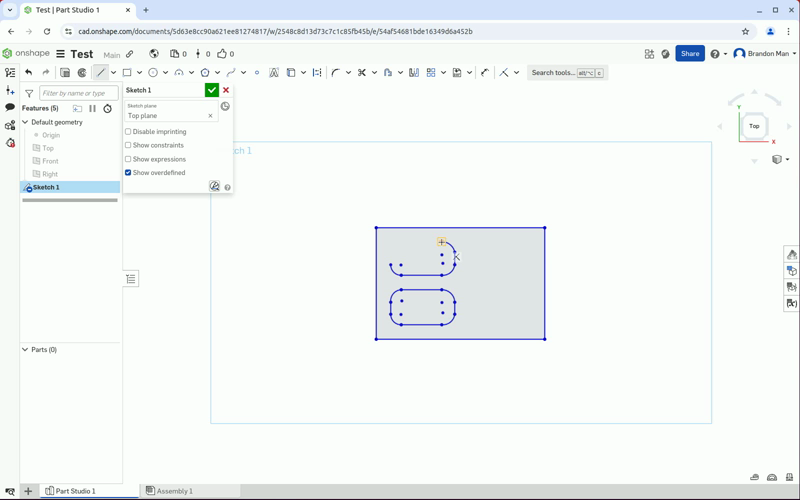
mouse_move(471, 241)
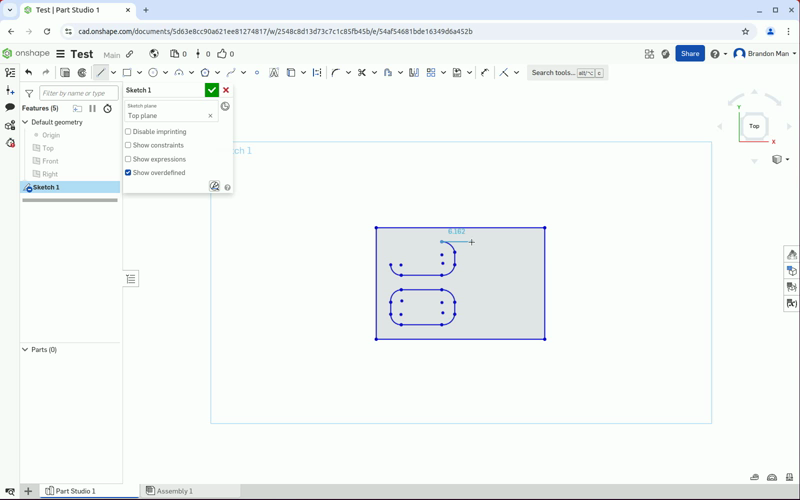
mouse_move(401, 241)
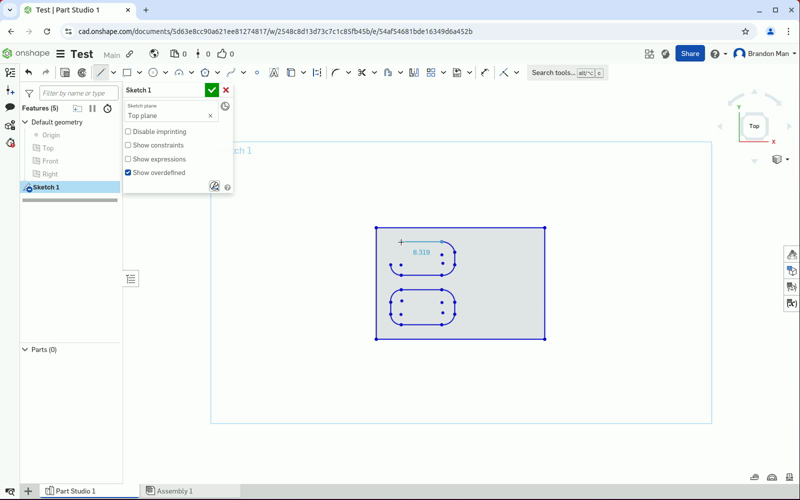
click(401, 241)
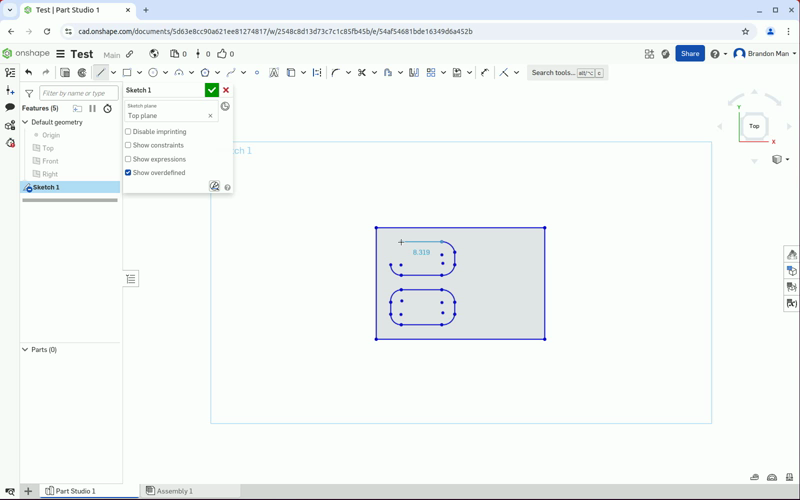
key_up(shift)
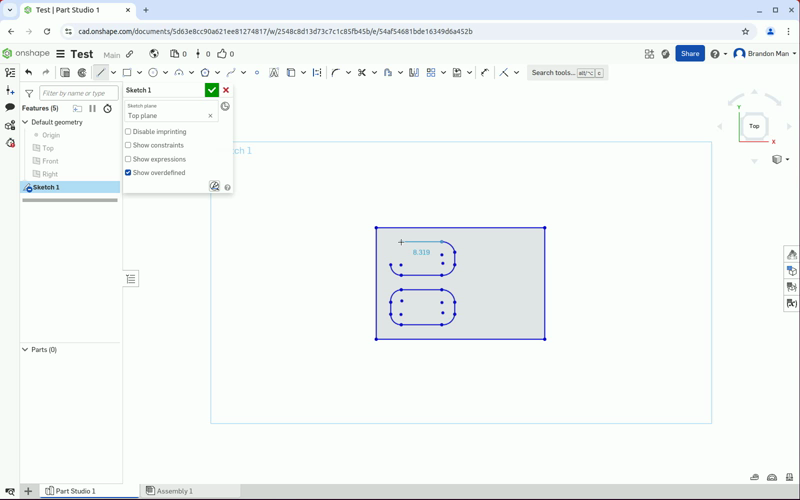
key(esc)
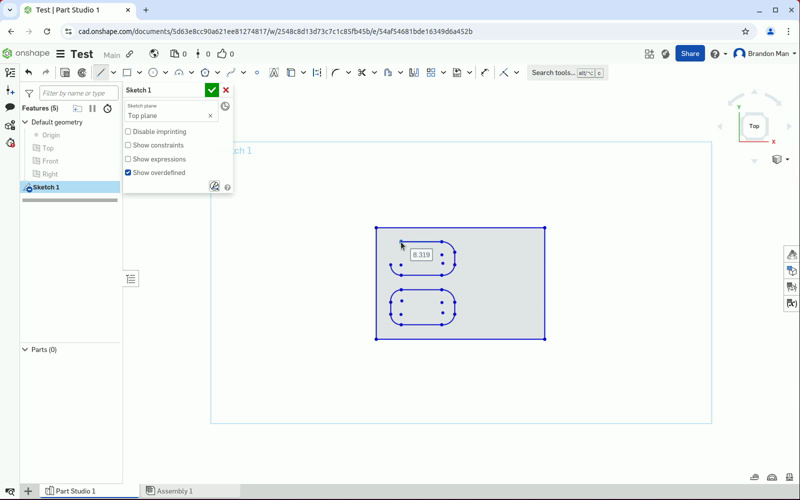
key(a)
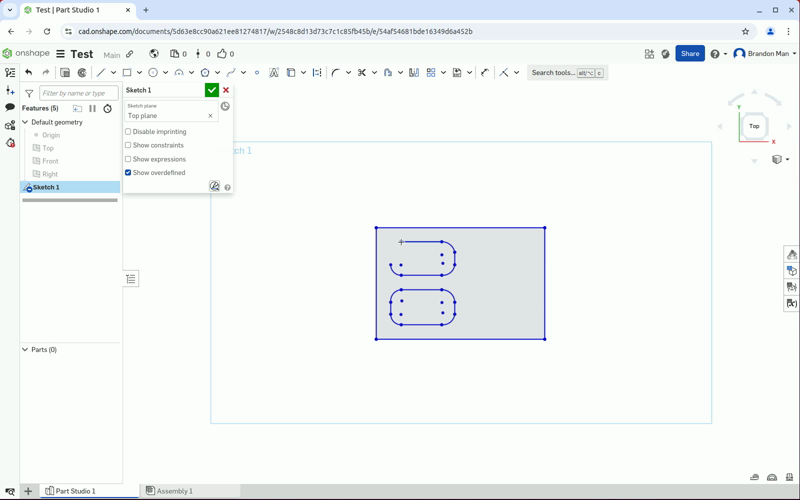
mouse_move(401, 241)
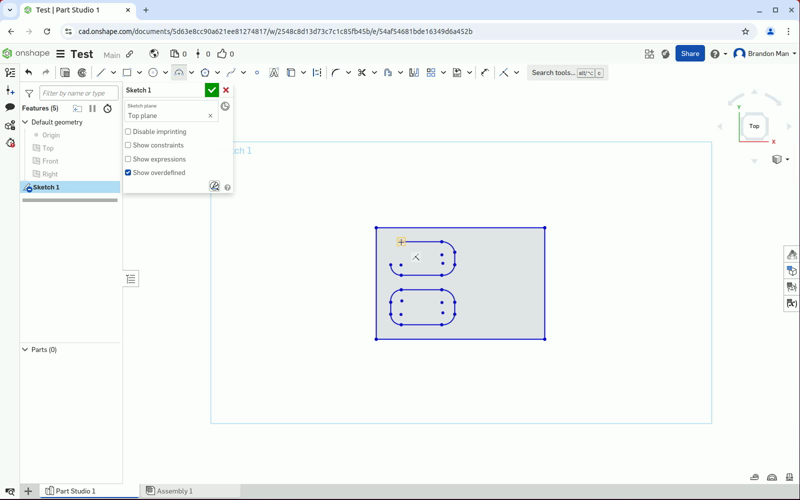
click(401, 241)
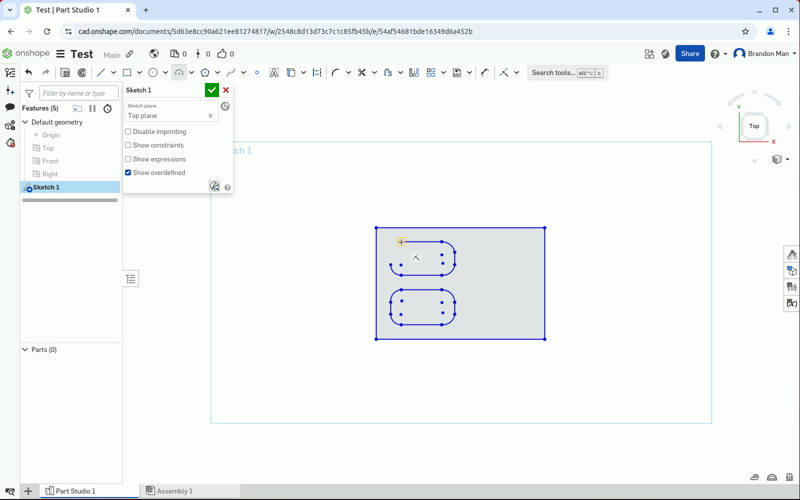
key_down(shift)
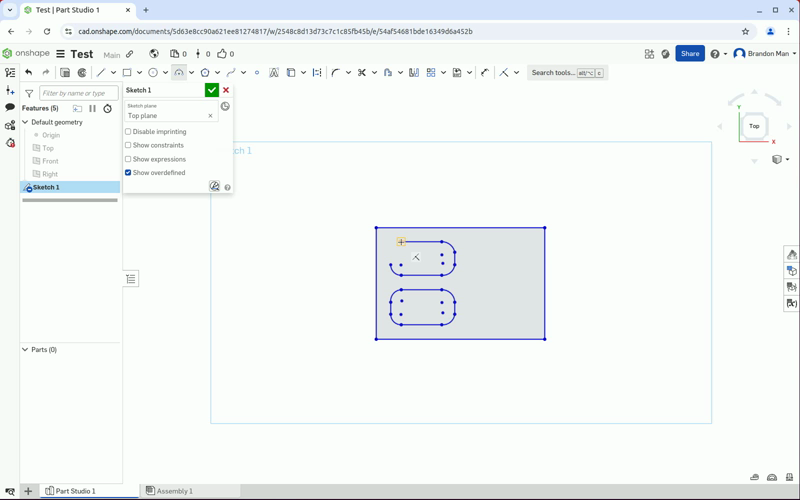
mouse_move(390, 252)
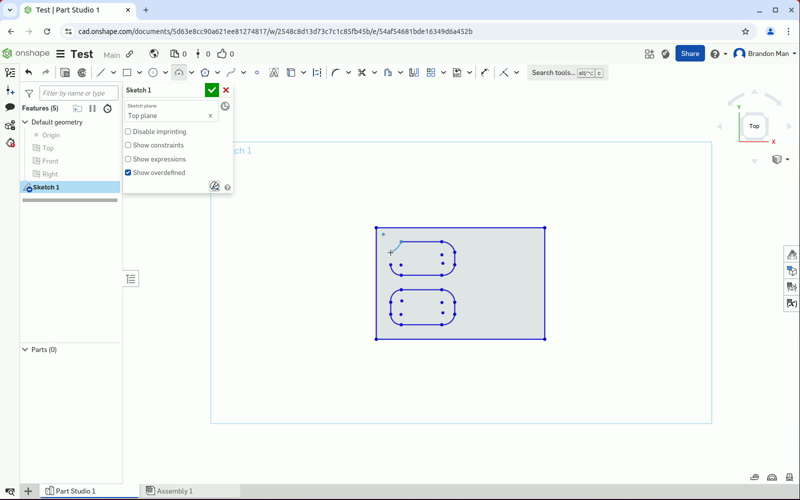
click(390, 252)
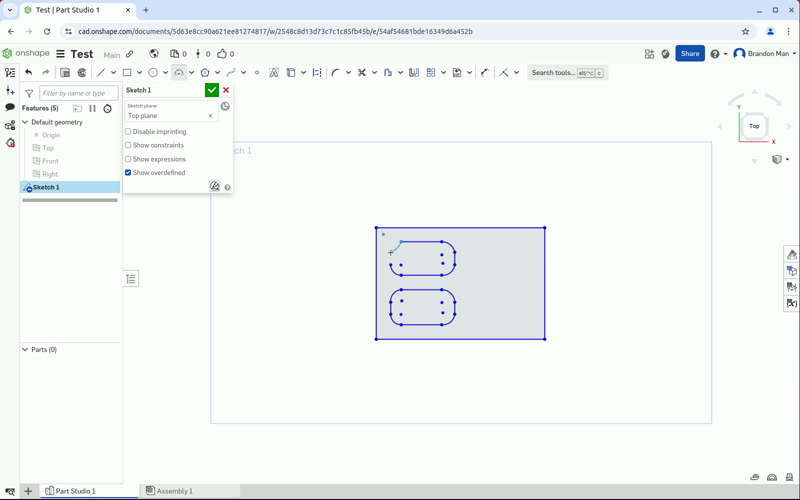
mouse_move(393, 244)
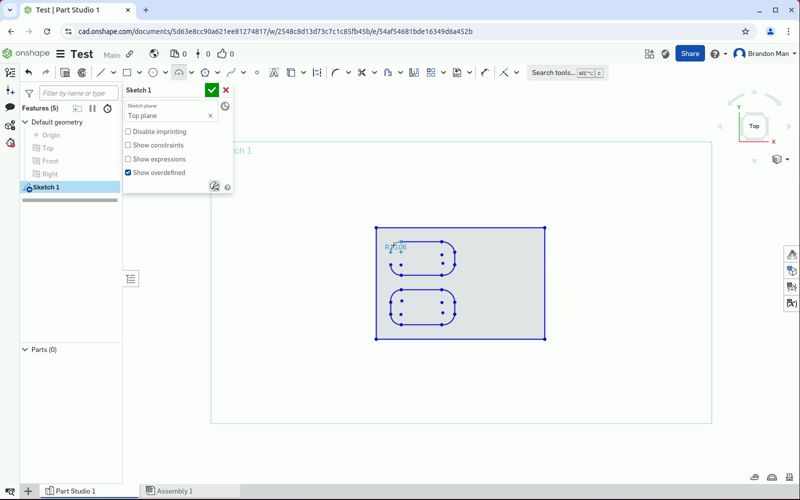
click(393, 244)
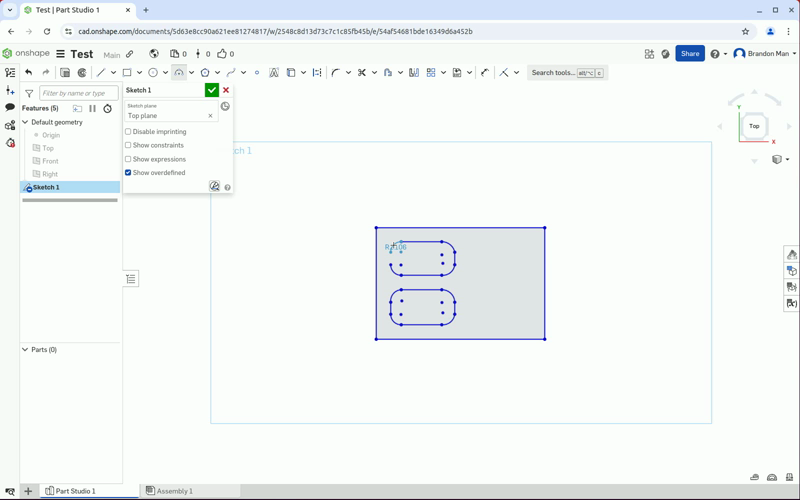
key_up(shift)
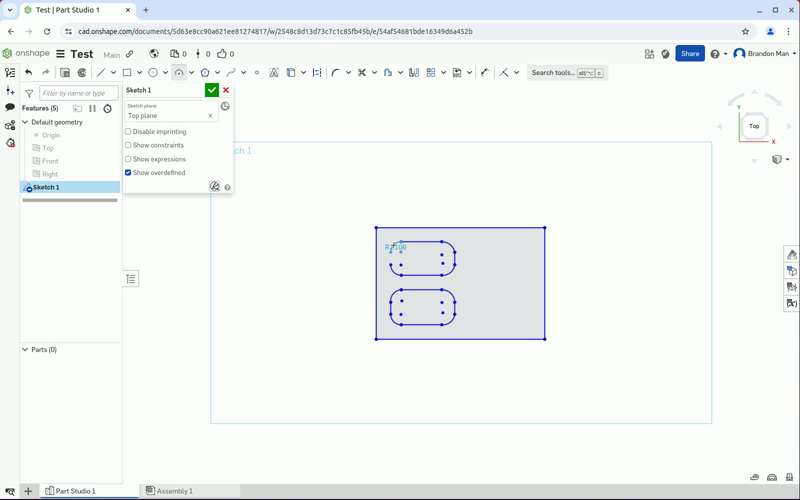
key(esc)
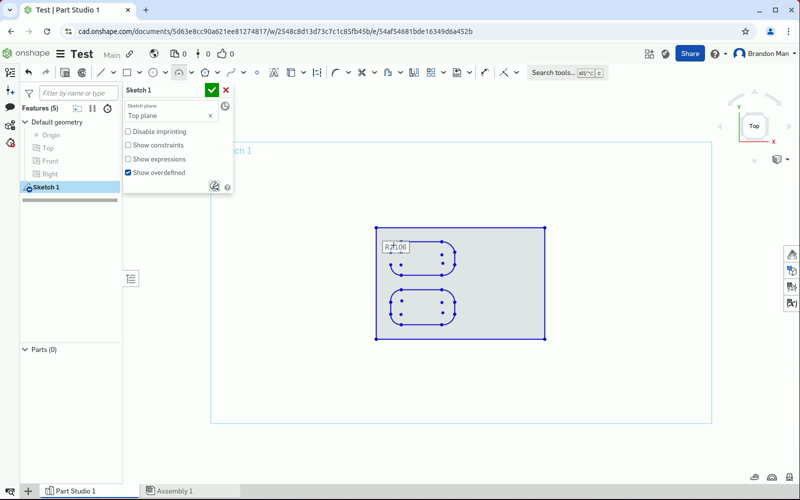
key(l)
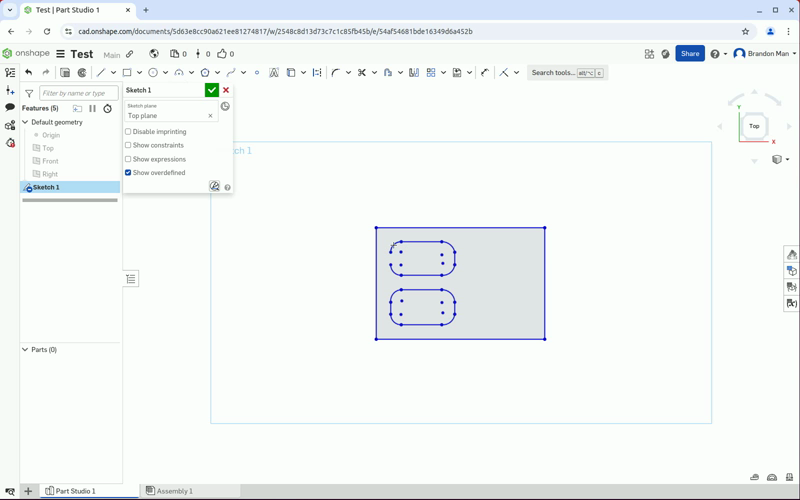
mouse_move(390, 252)
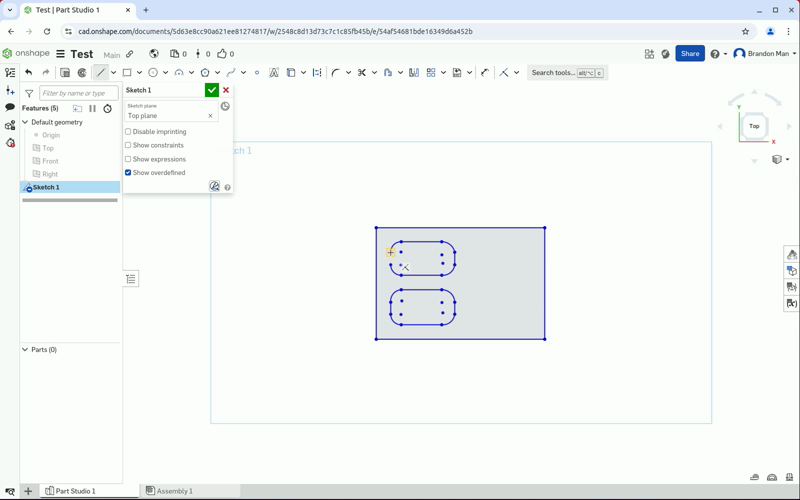
click(390, 252)
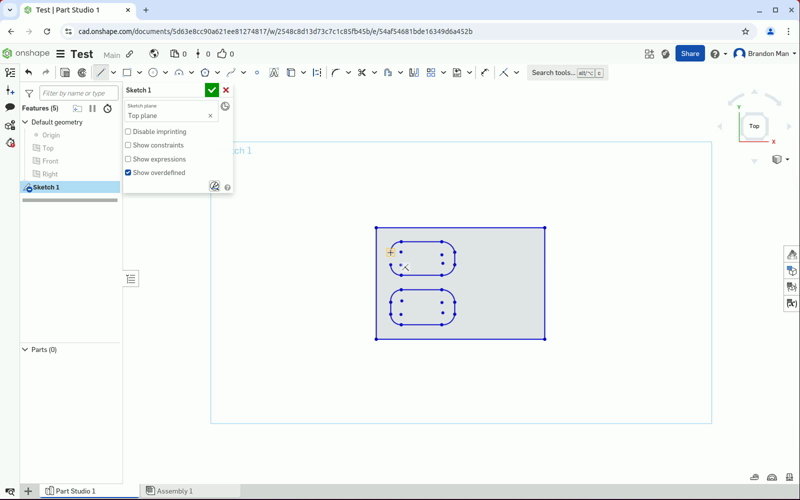
mouse_move(420, 252)
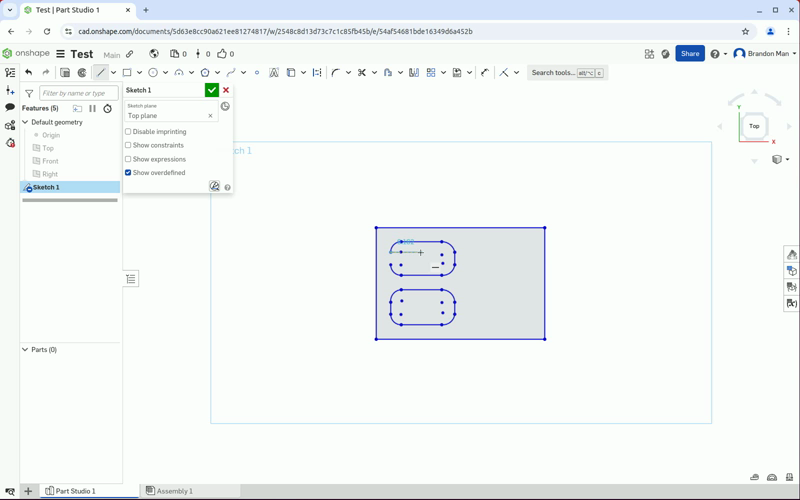
key_down(shift)
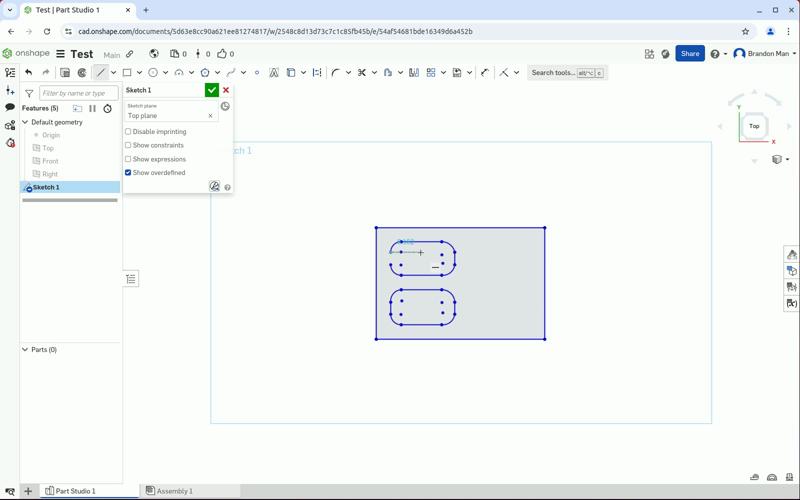
mouse_move(390, 264)
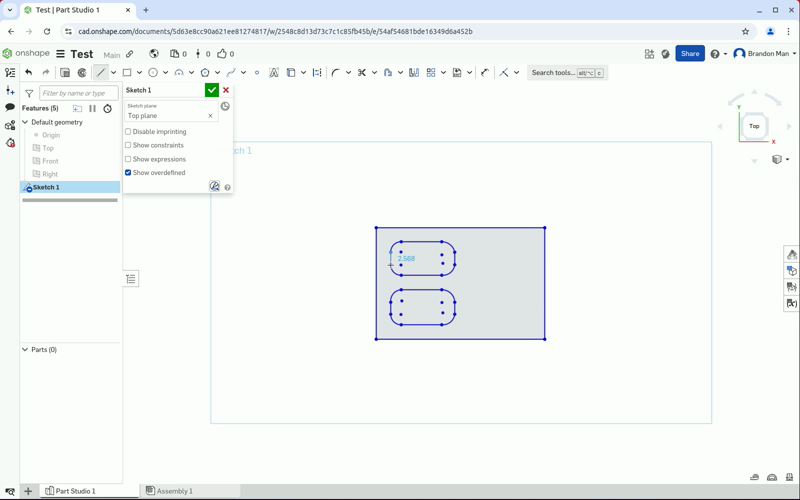
key_up(shift)
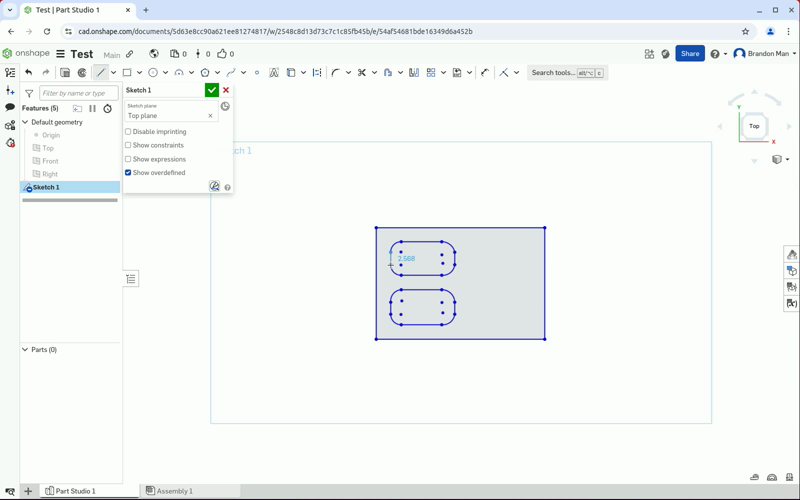
click(390, 264)
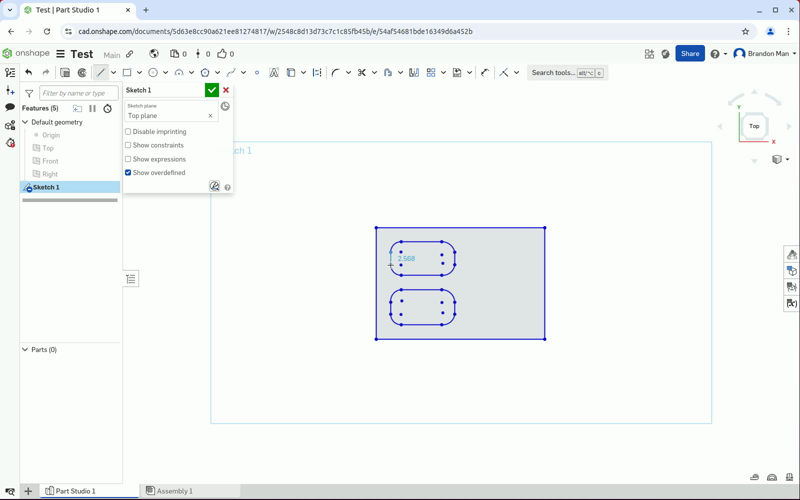
key(esc)
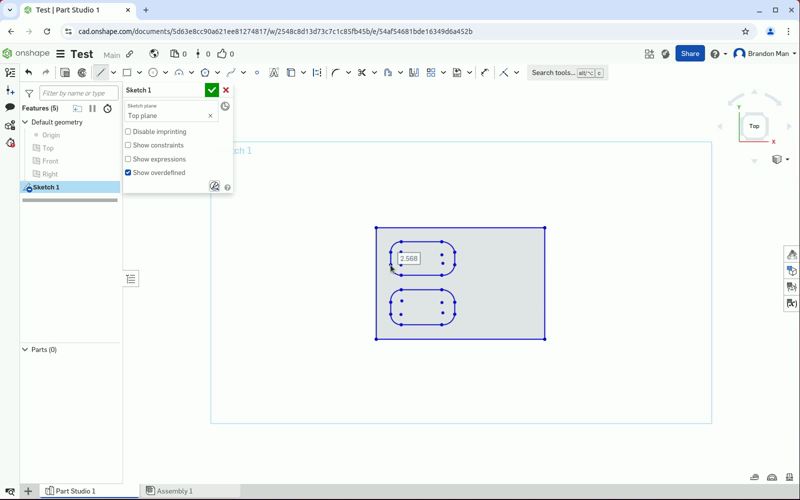
key(a)
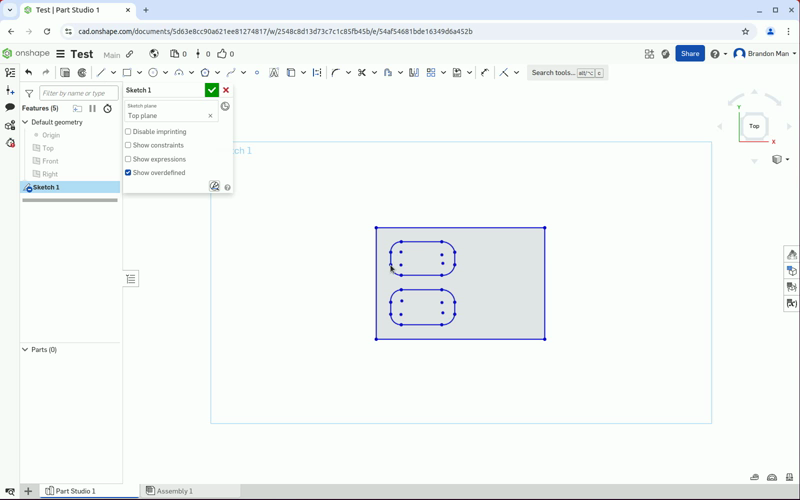
key_down(shift)
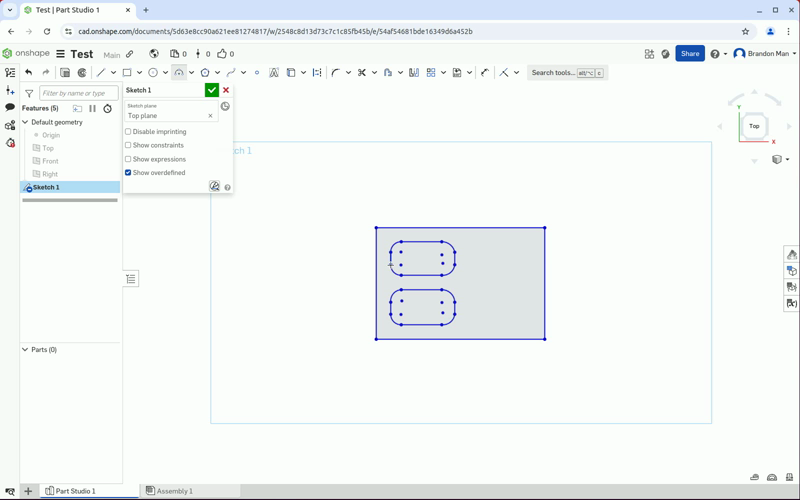
mouse_move(466, 314)
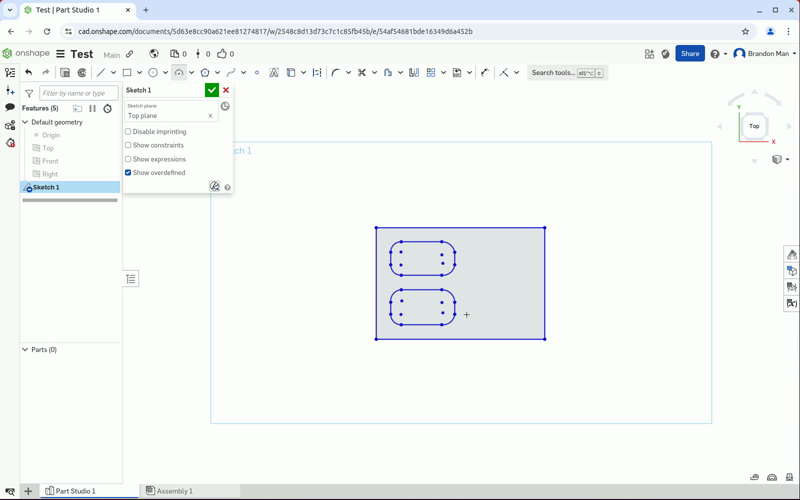
click(466, 314)
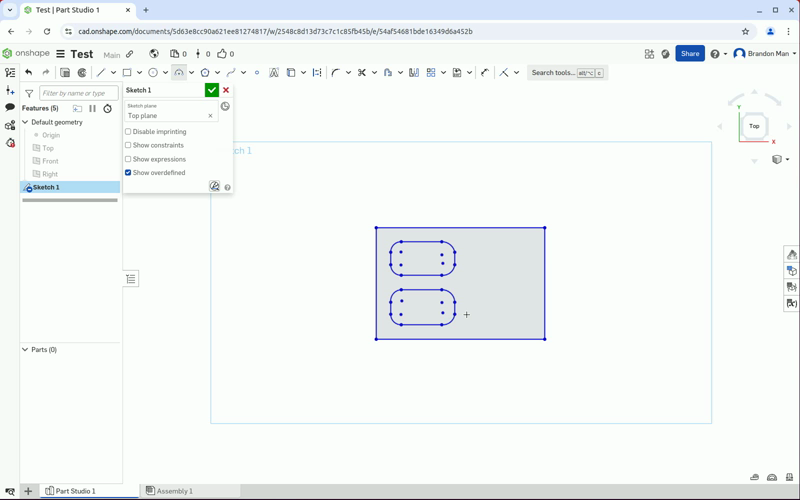
key_up(shift)
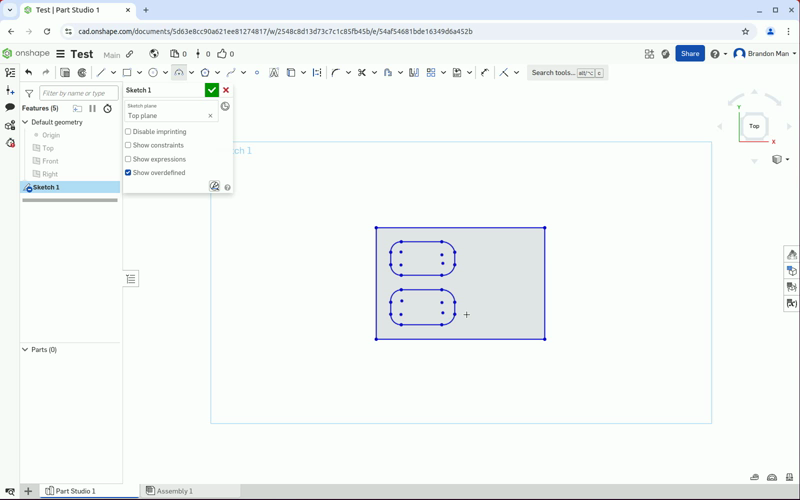
key_down(shift)
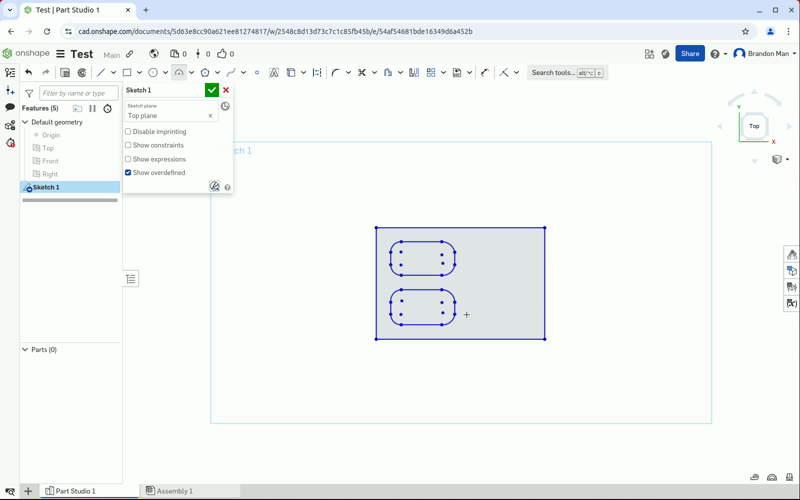
mouse_move(479, 324)
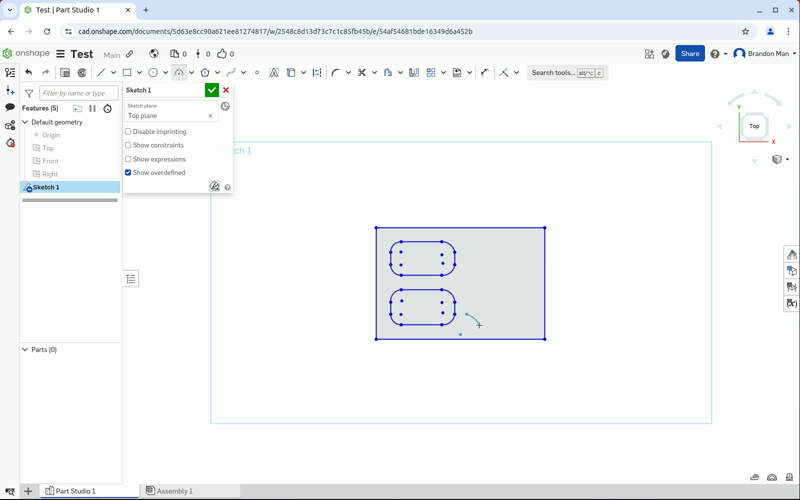
click(479, 324)
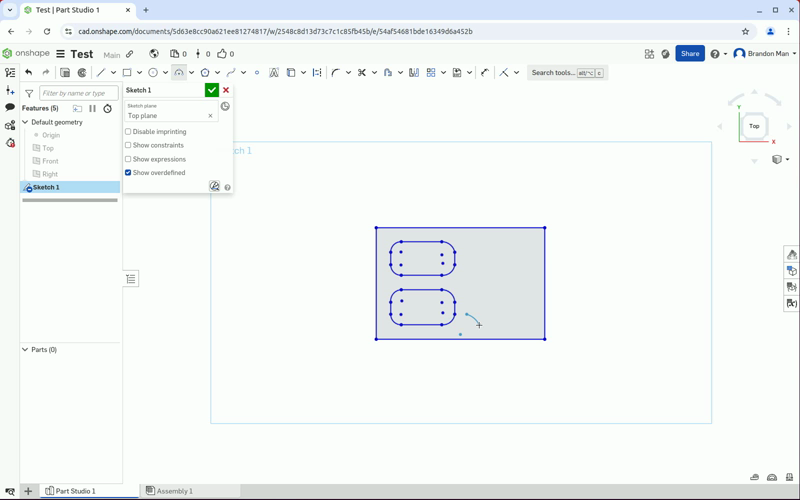
mouse_move(470, 322)
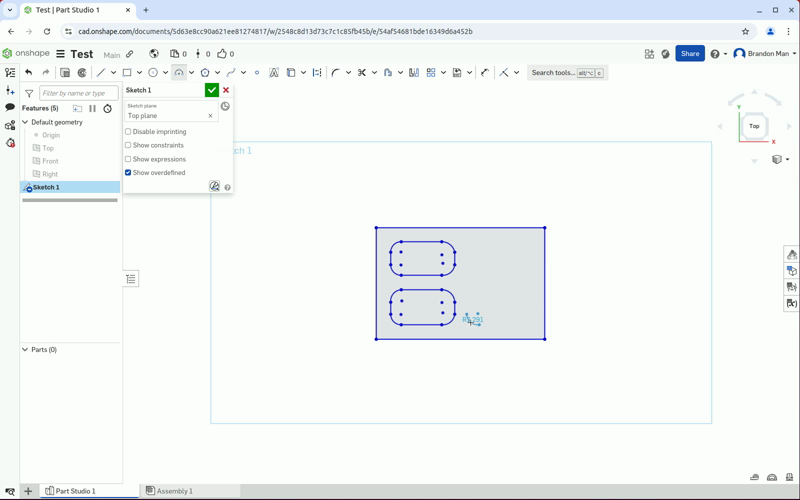
click(470, 322)
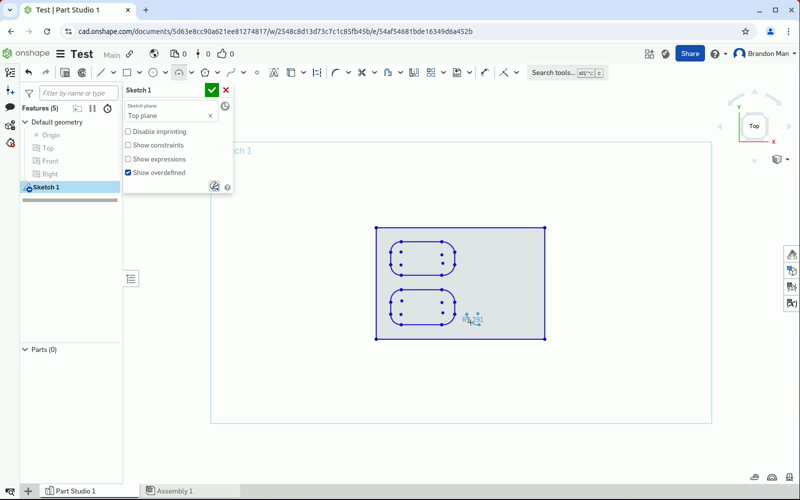
key_up(shift)
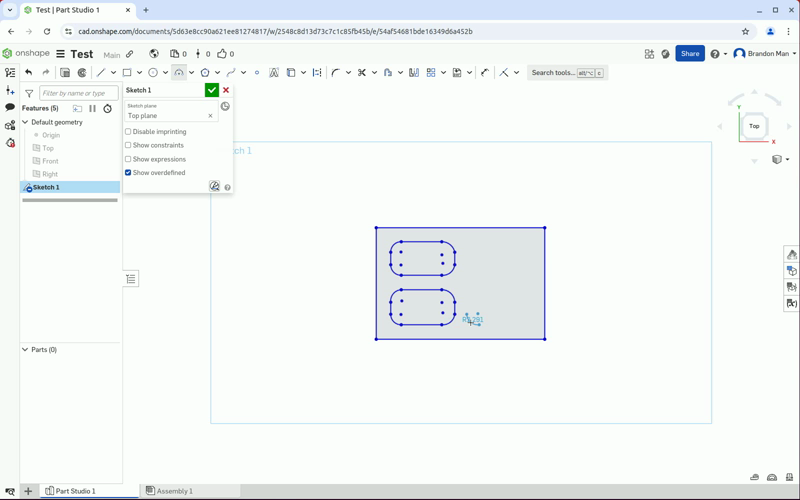
key(esc)
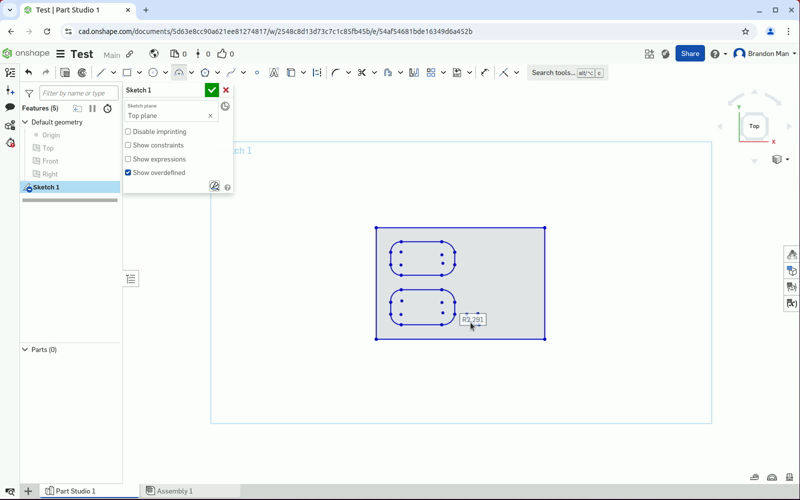
key(l)
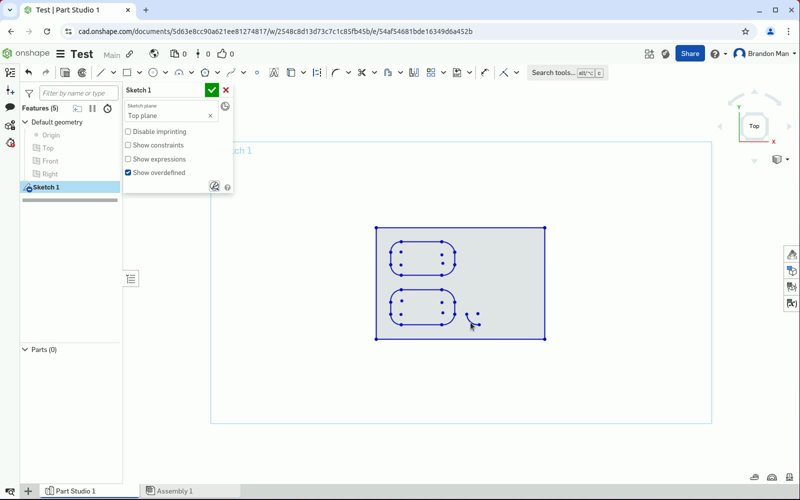
mouse_move(479, 324)
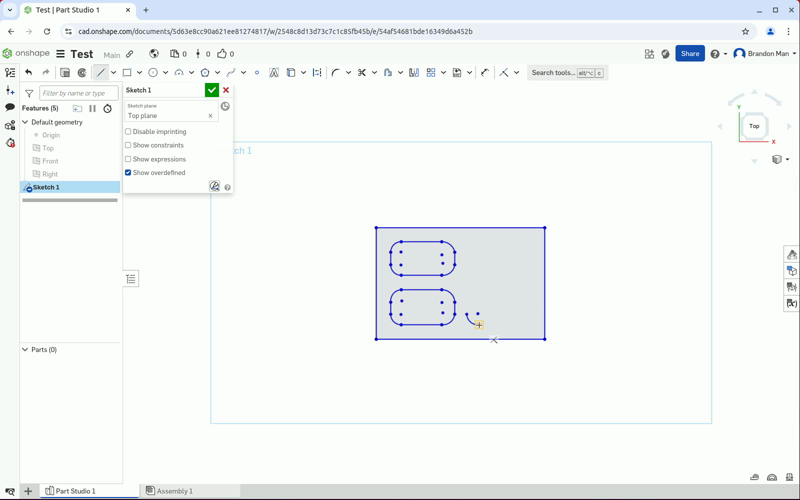
click(479, 324)
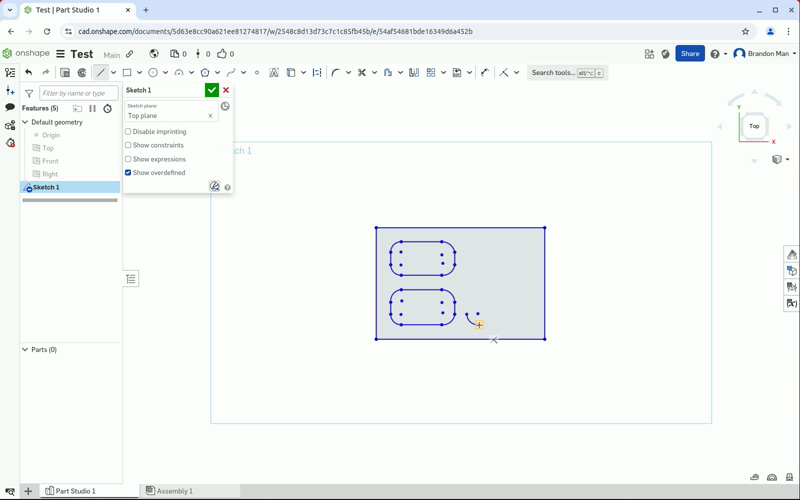
key_down(shift)
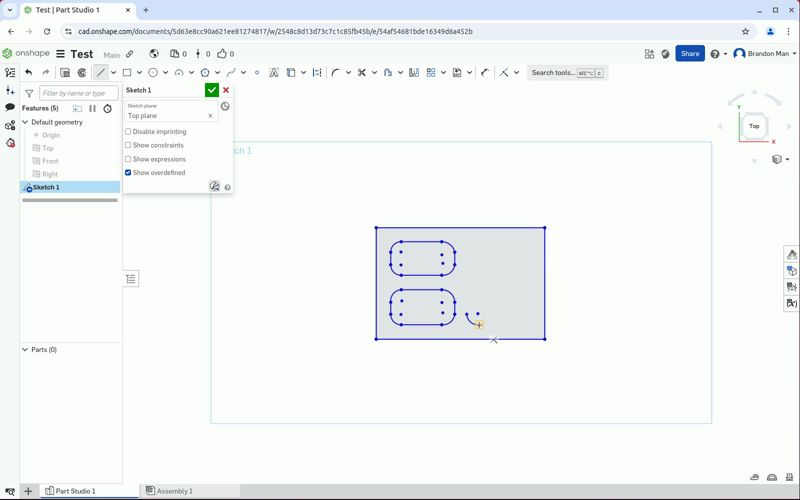
mouse_move(509, 324)
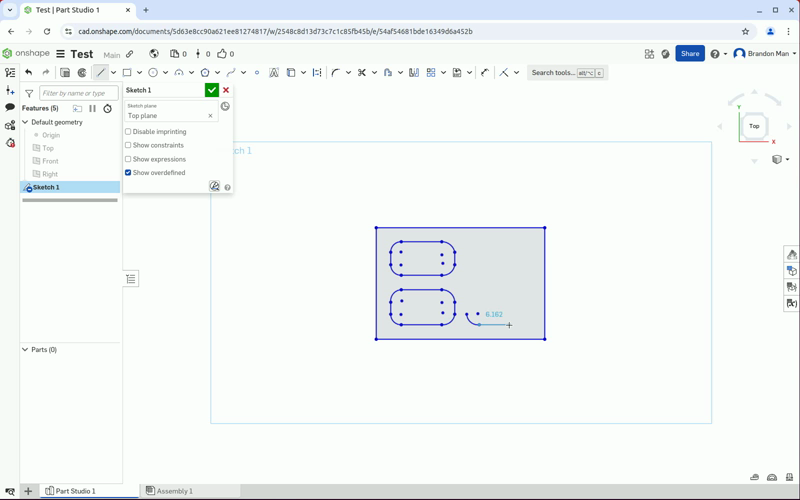
mouse_move(519, 324)
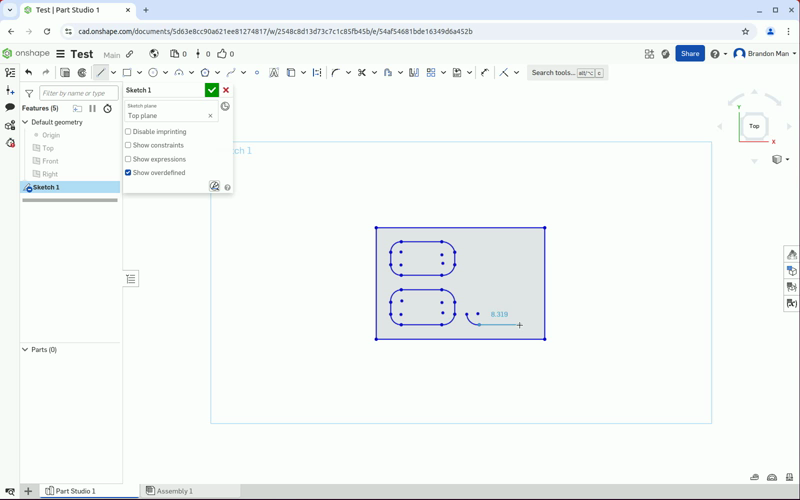
click(519, 324)
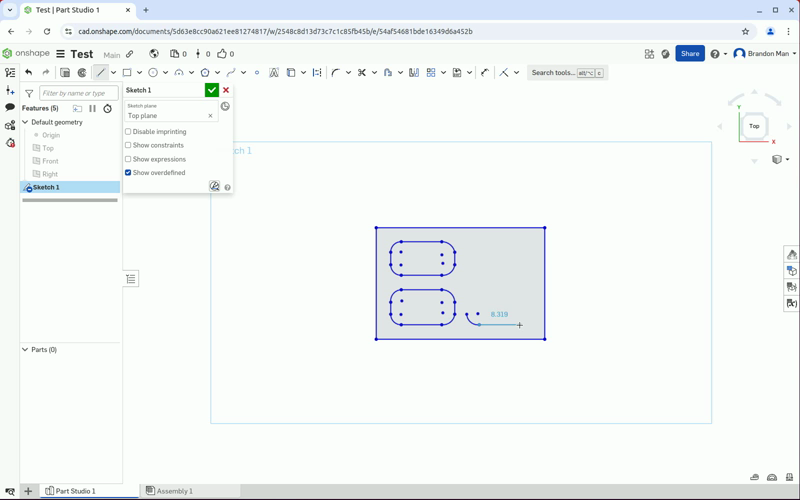
key_up(shift)
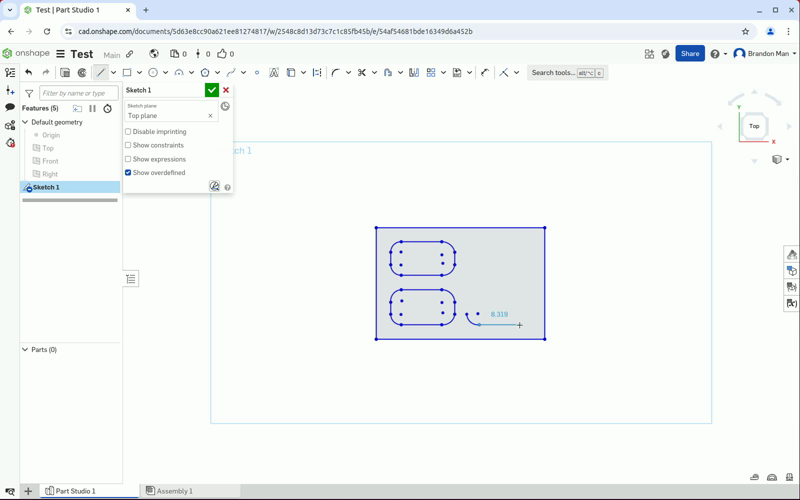
key(esc)
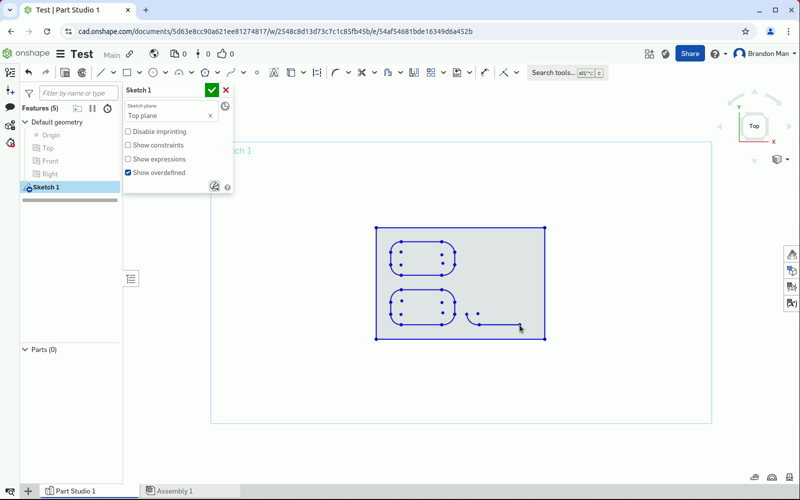
key(a)
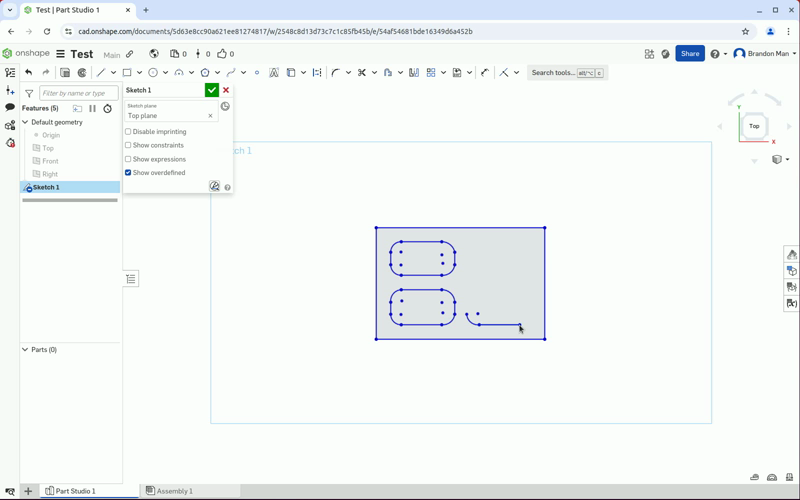
mouse_move(519, 324)
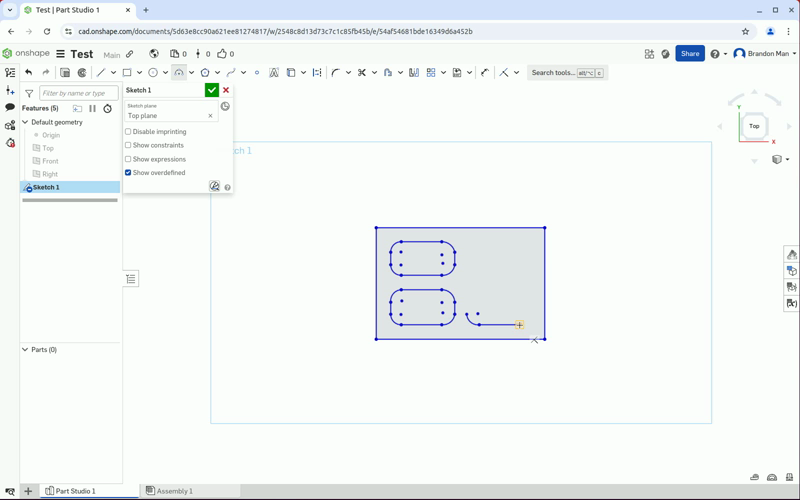
click(519, 324)
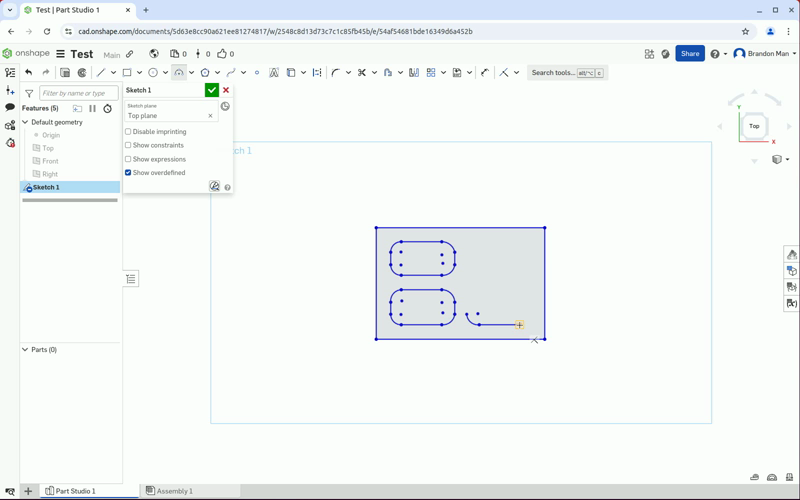
key_down(shift)
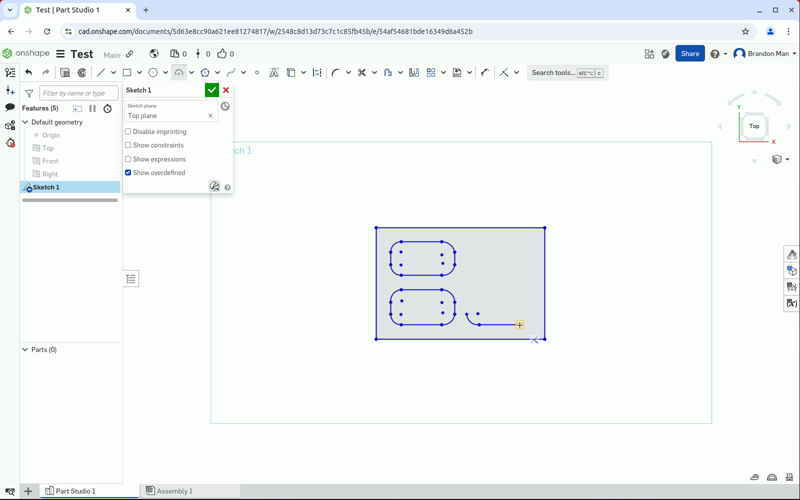
mouse_move(530, 314)
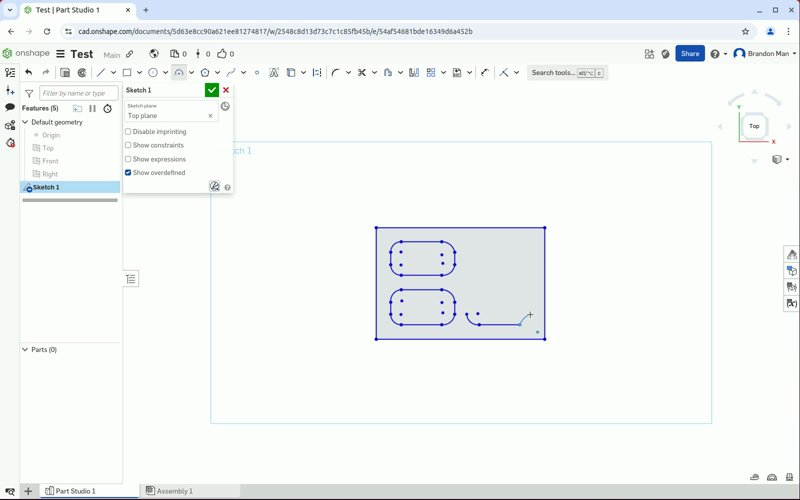
click(530, 314)
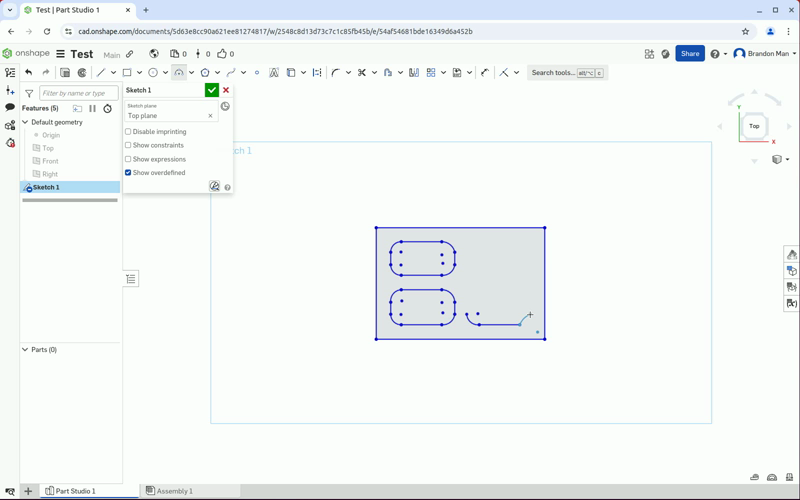
mouse_move(527, 321)
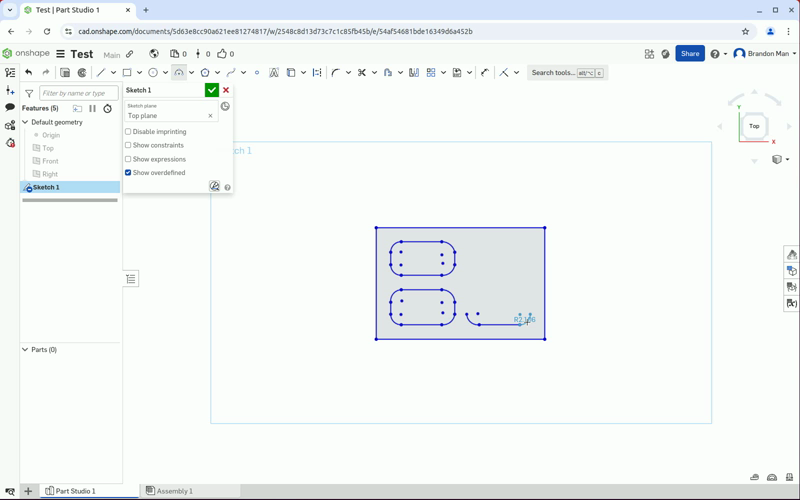
click(527, 321)
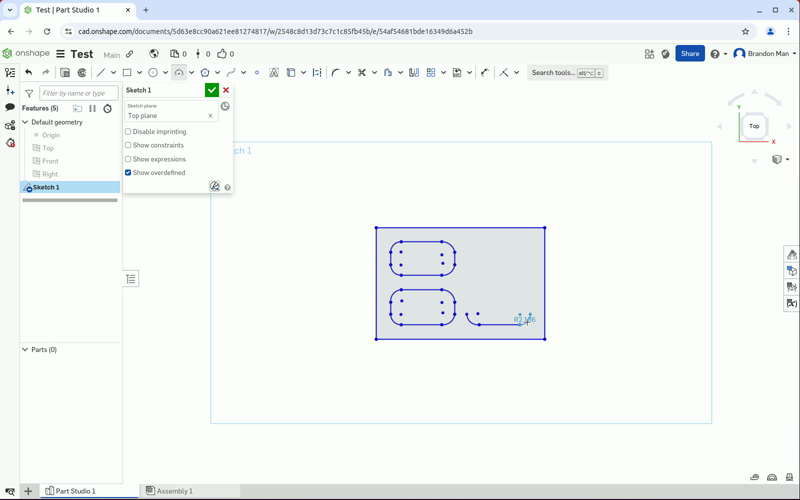
key_up(shift)
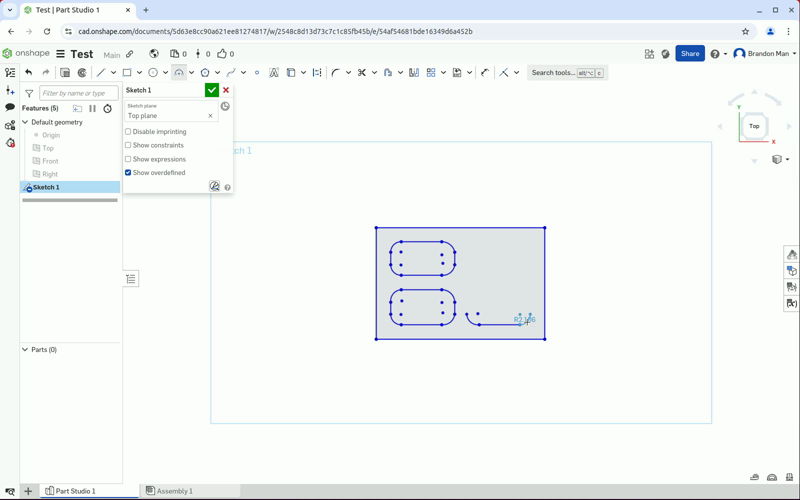
key(esc)
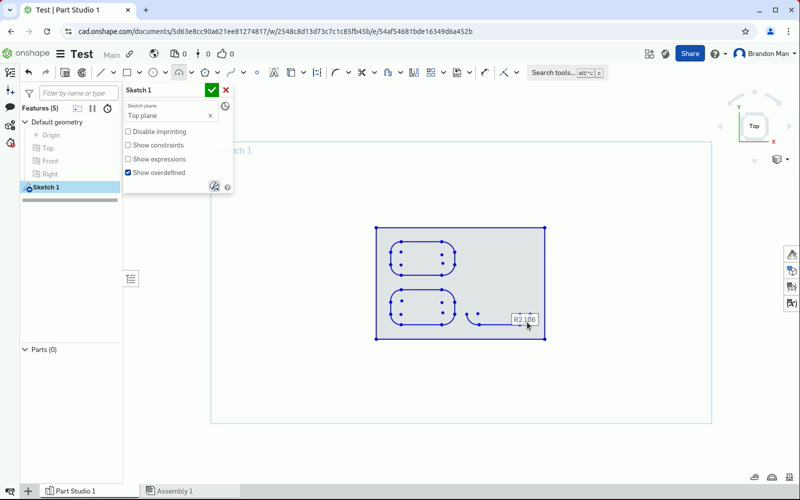
key(l)
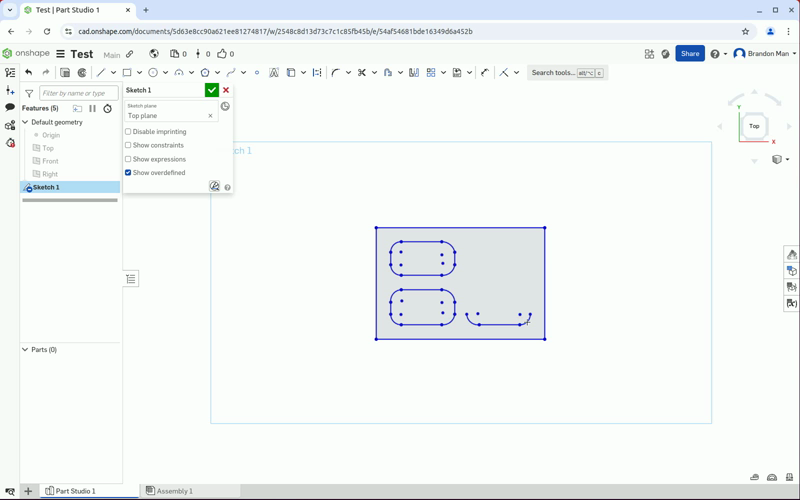
mouse_move(530, 314)
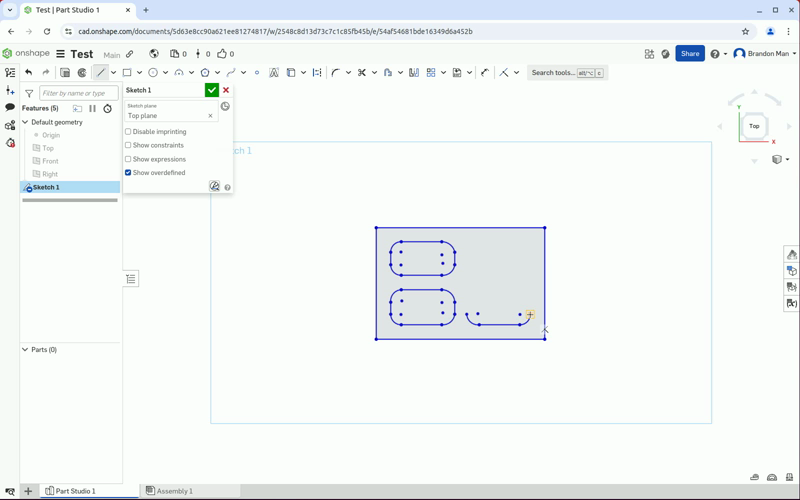
click(530, 314)
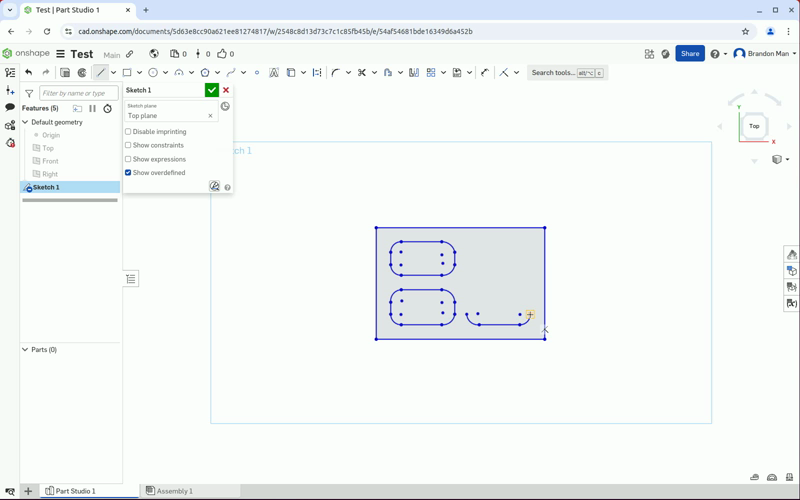
key_down(shift)
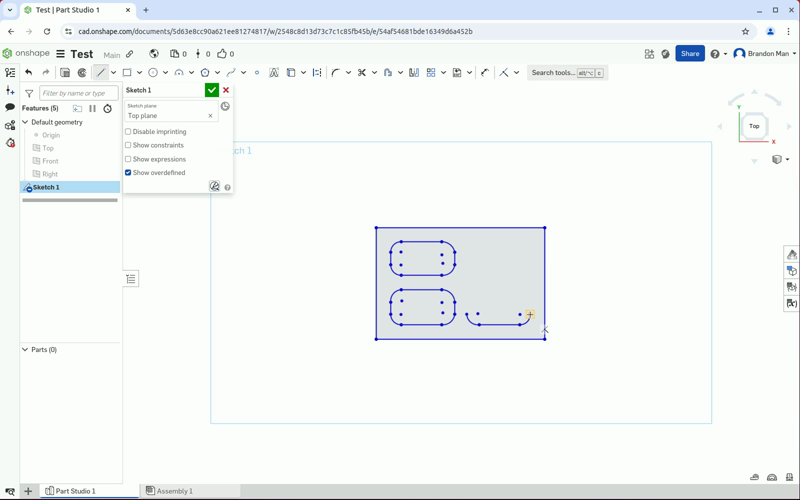
mouse_move(560, 314)
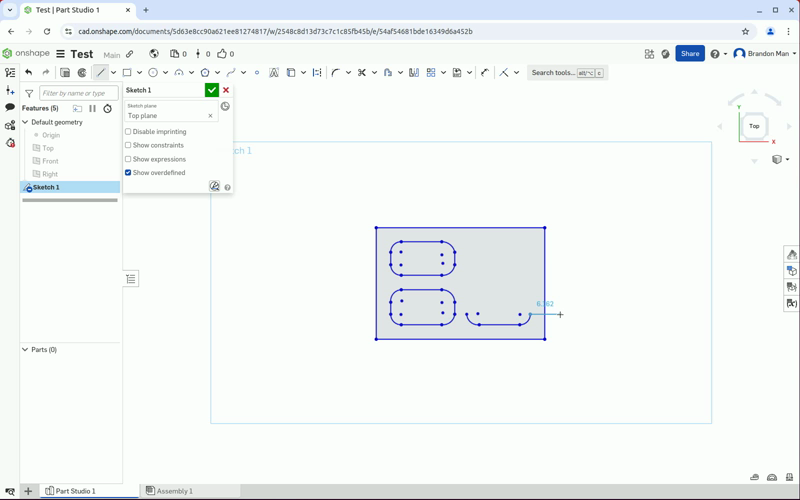
mouse_move(530, 302)
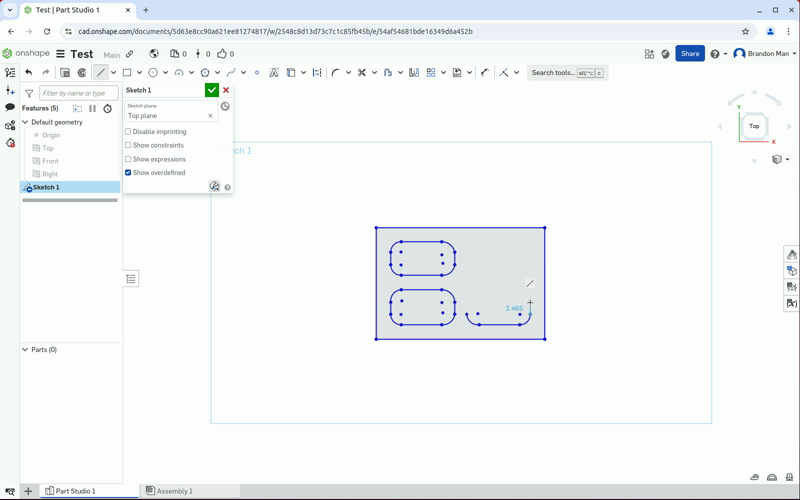
click(530, 302)
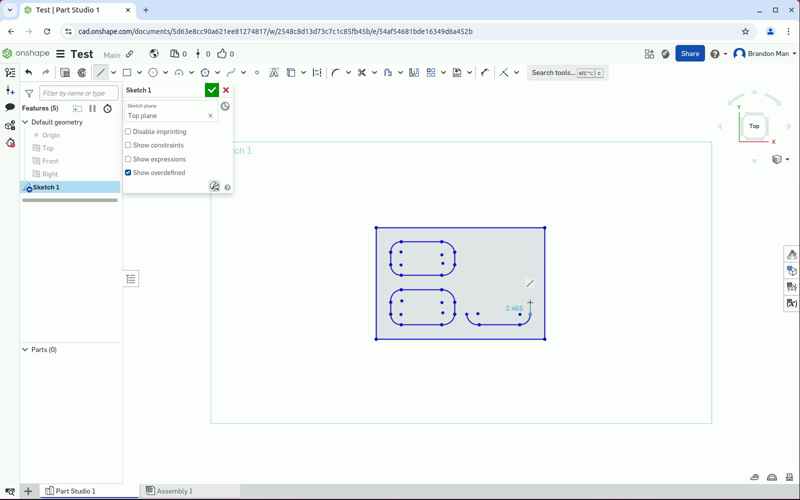
key_up(shift)
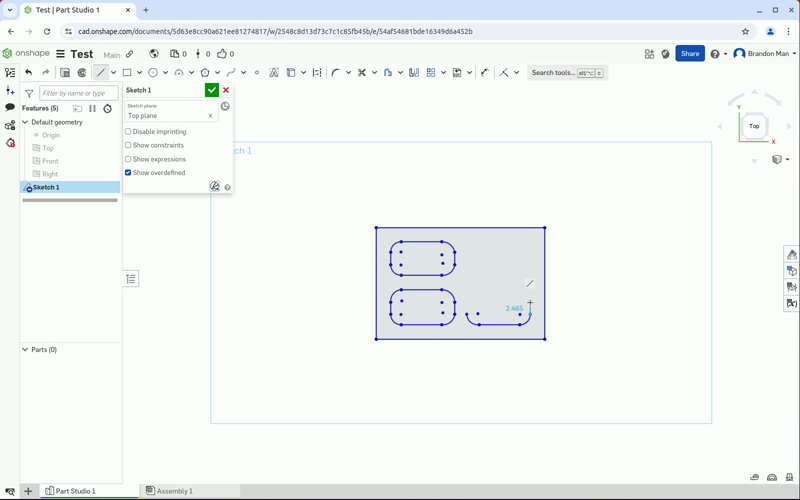
key(esc)
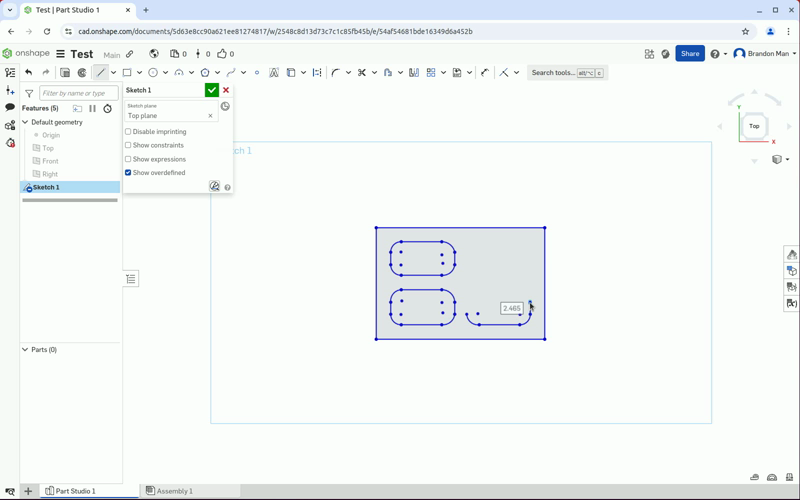
key(a)
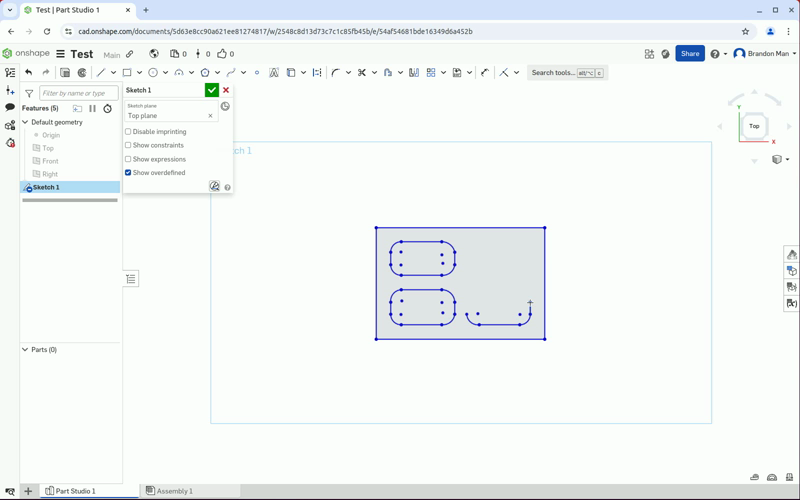
mouse_move(530, 302)
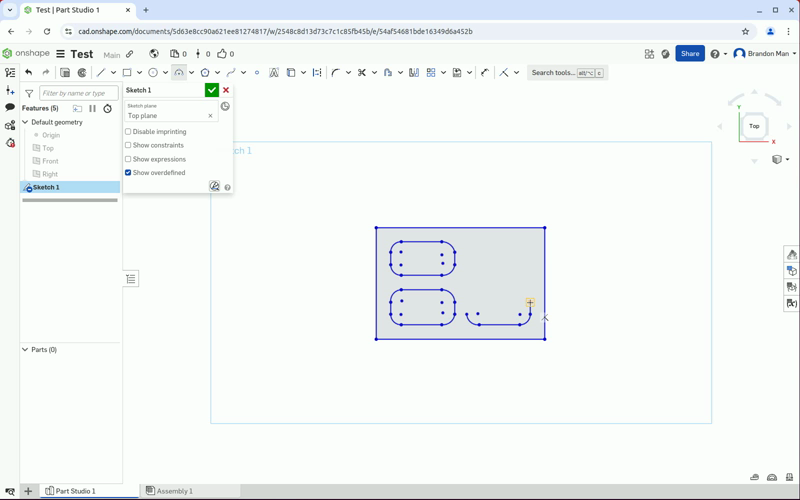
click(530, 302)
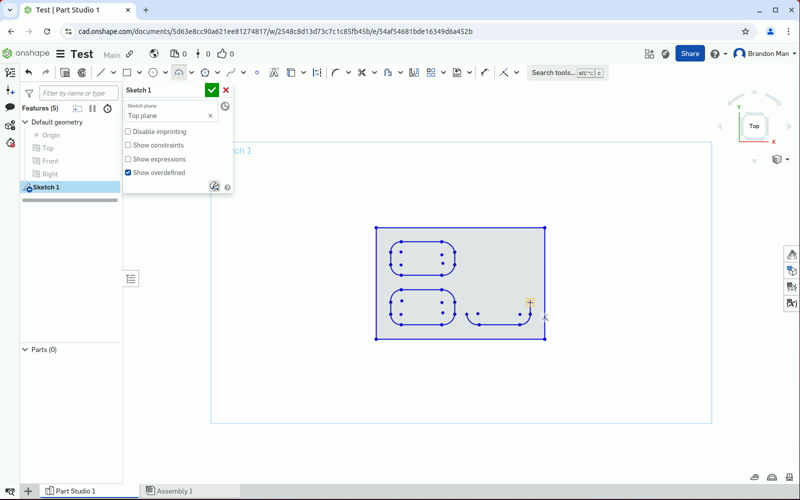
key_down(shift)
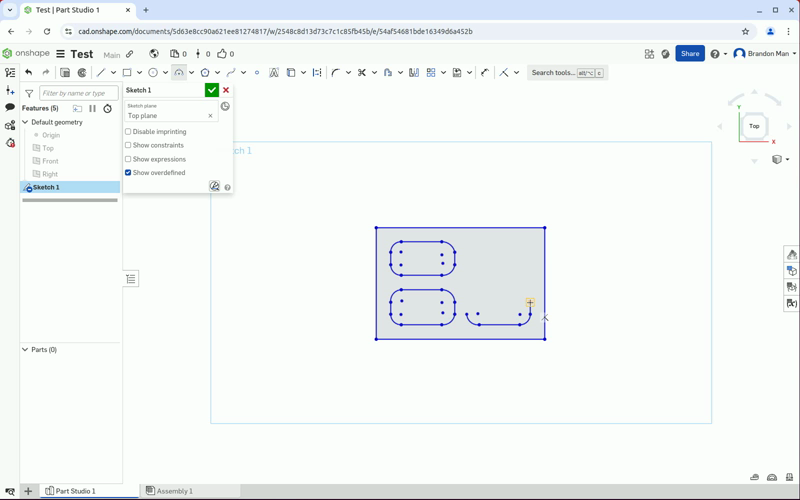
mouse_move(519, 289)
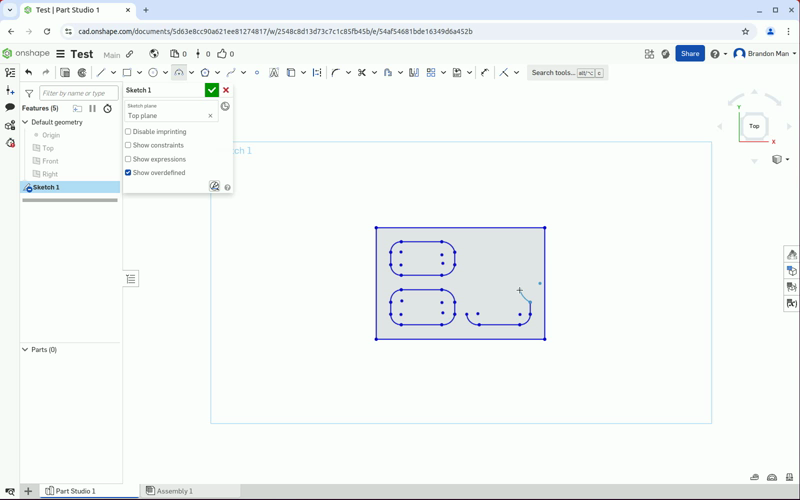
click(519, 289)
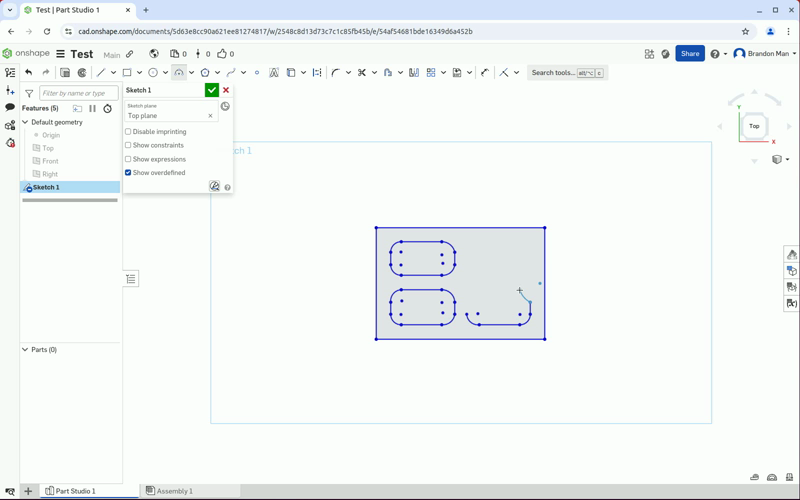
mouse_move(527, 293)
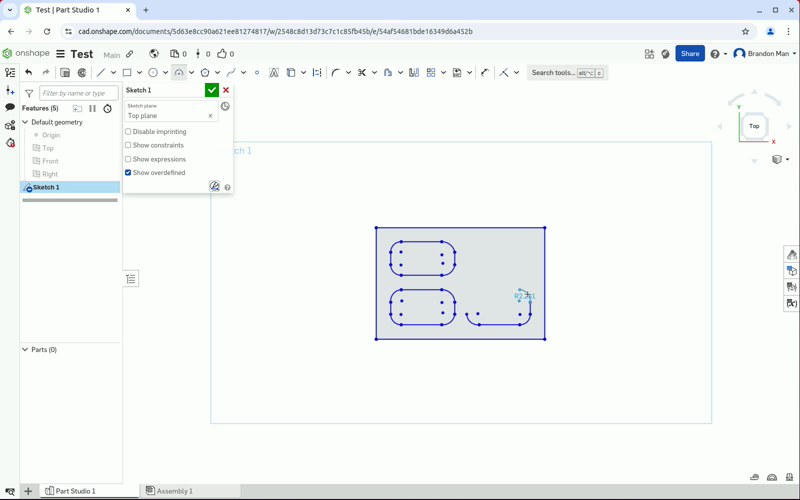
click(527, 293)
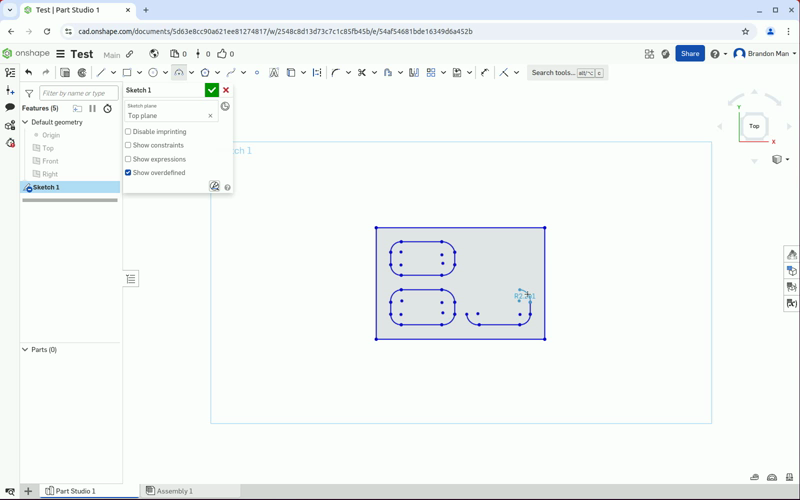
key_up(shift)
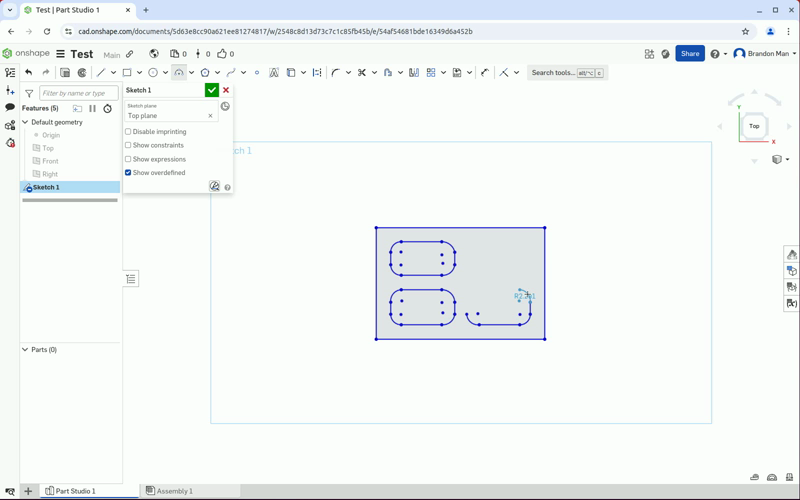
key(esc)
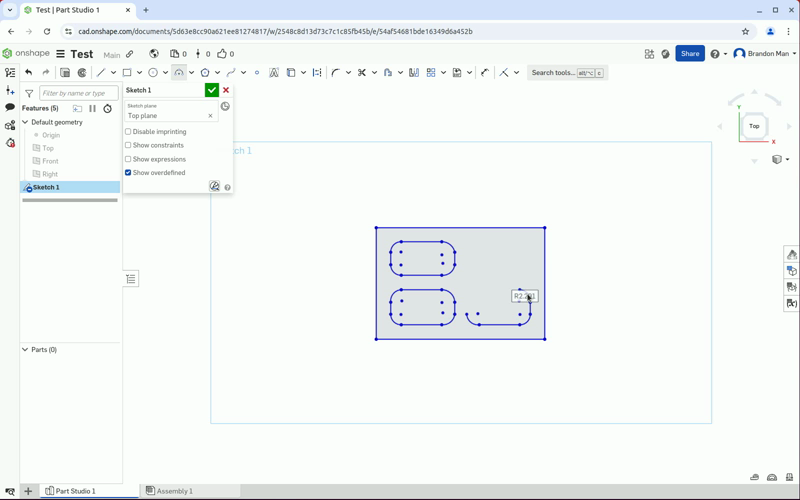
key(l)
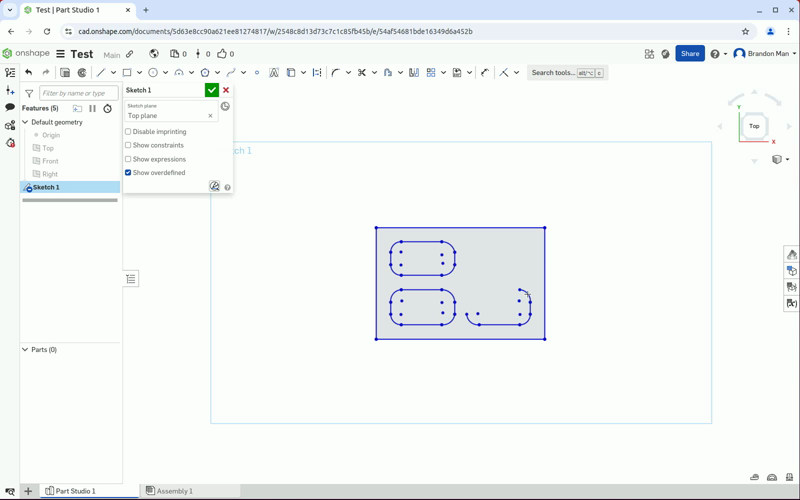
mouse_move(519, 289)
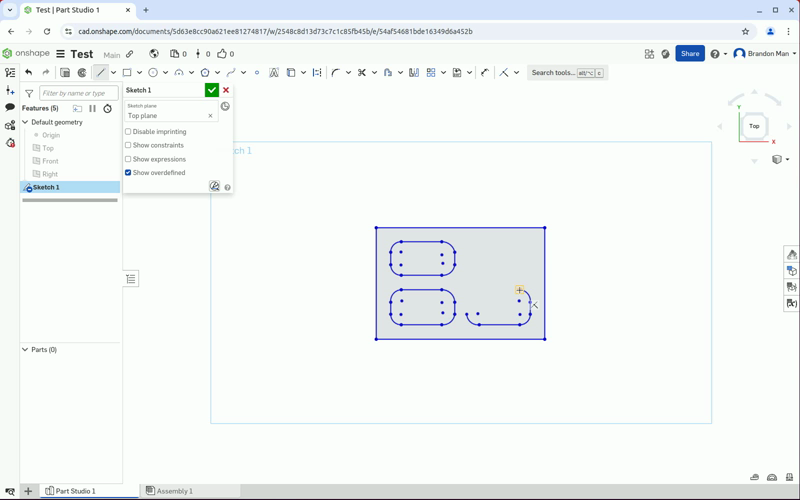
click(519, 289)
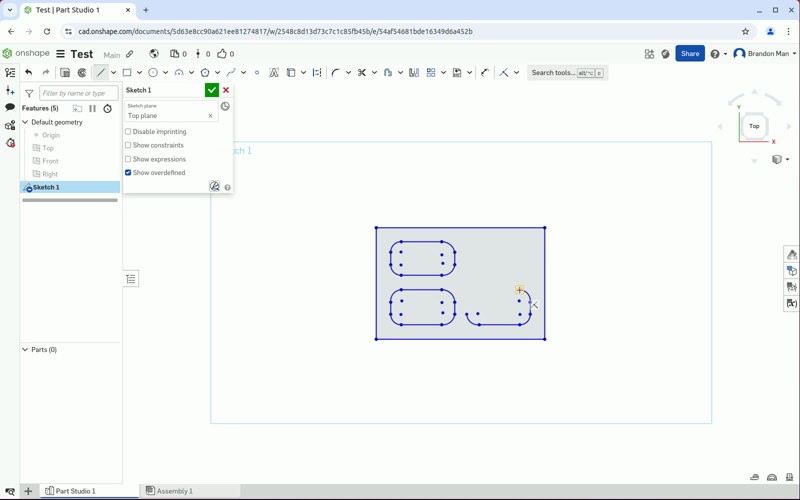
key_down(shift)
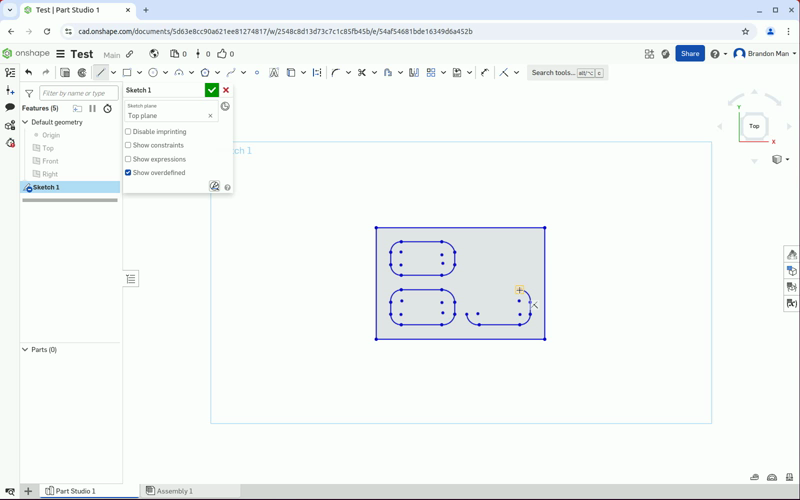
mouse_move(549, 289)
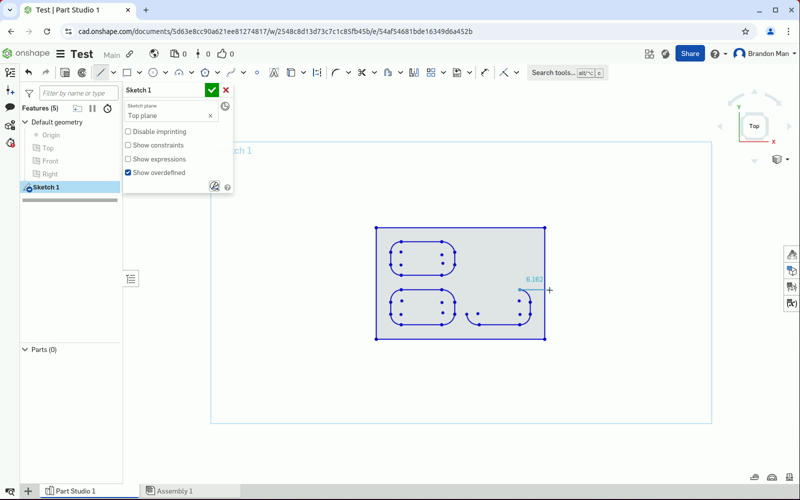
mouse_move(479, 289)
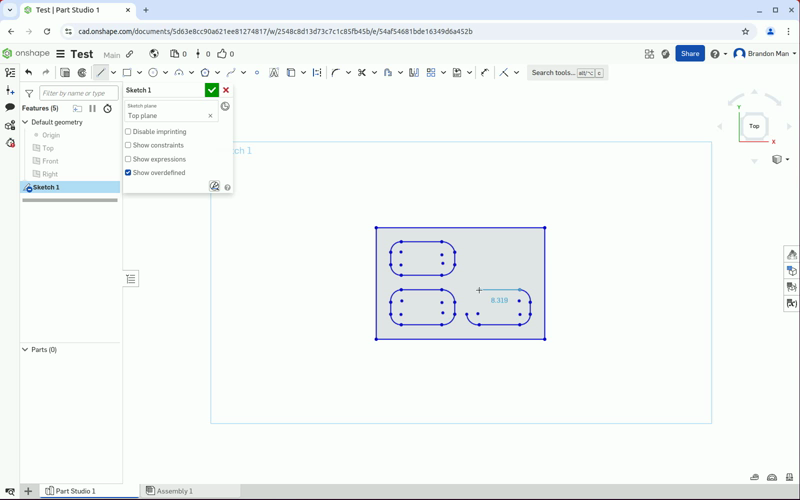
click(479, 289)
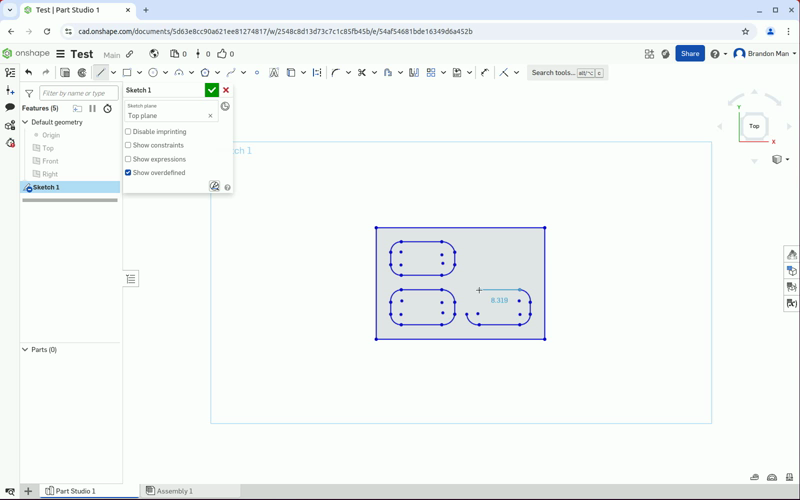
key_up(shift)
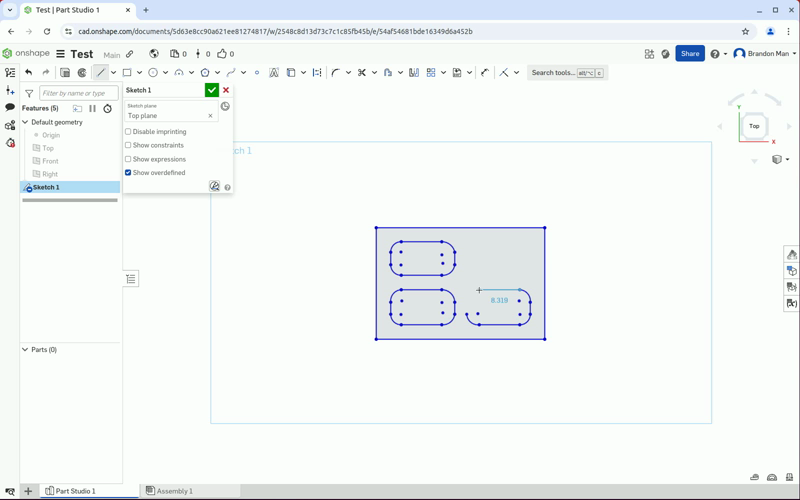
key(esc)
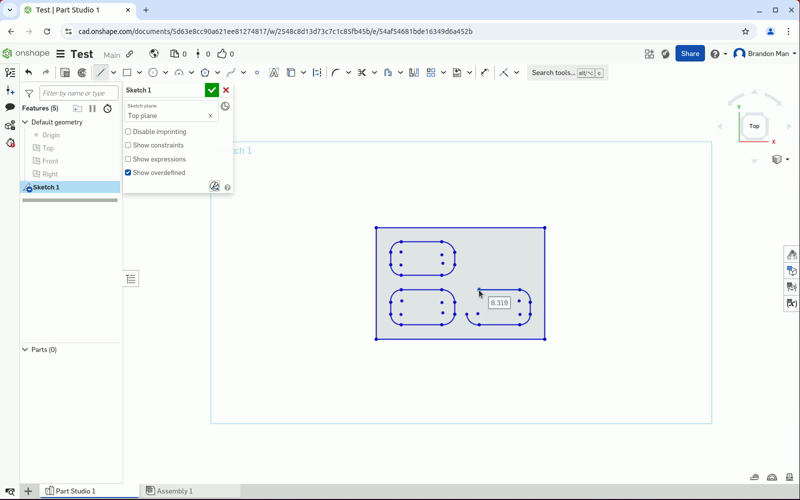
key(a)
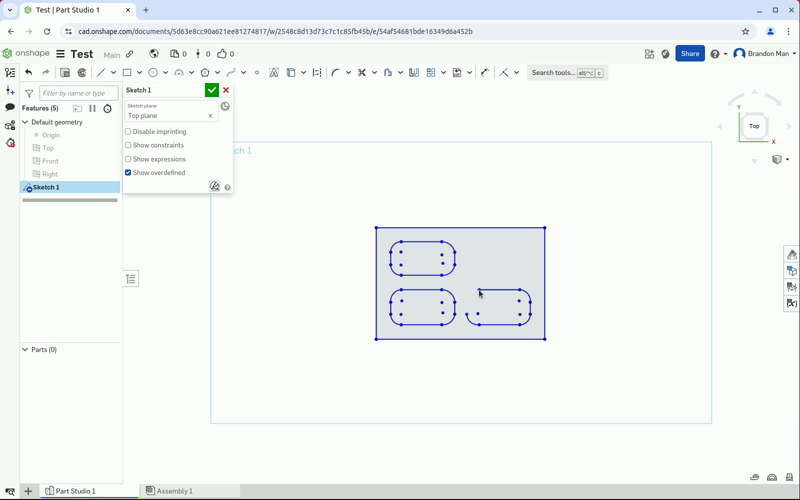
mouse_move(479, 289)
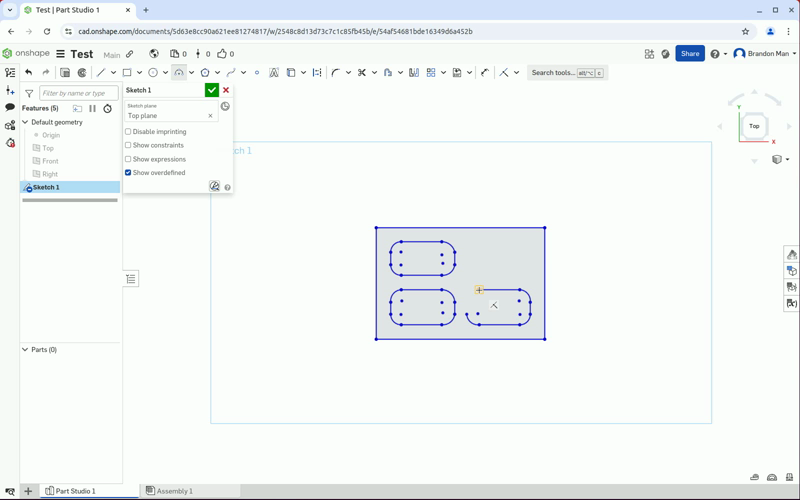
click(479, 289)
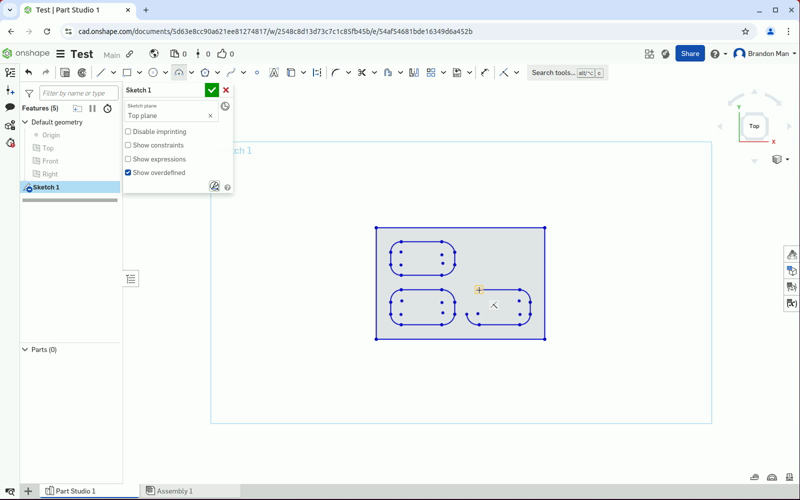
key_down(shift)
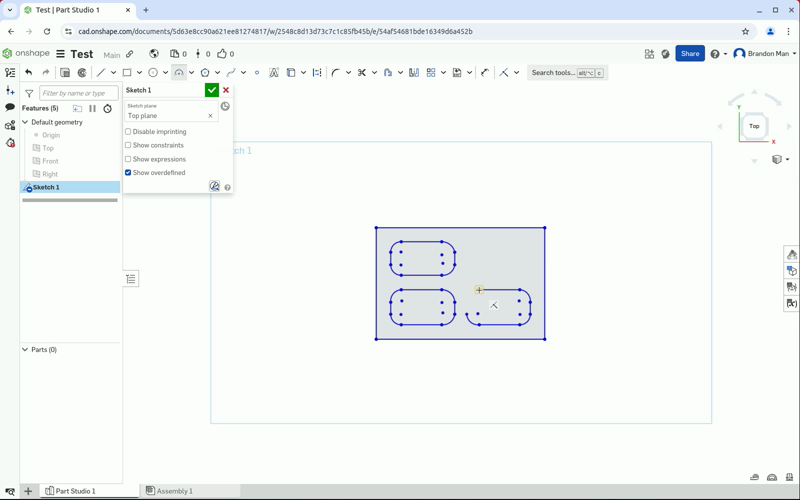
mouse_move(466, 302)
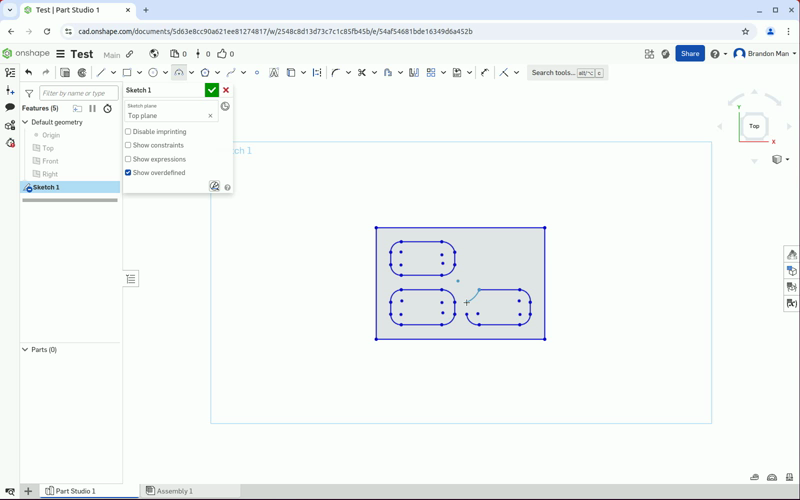
click(466, 302)
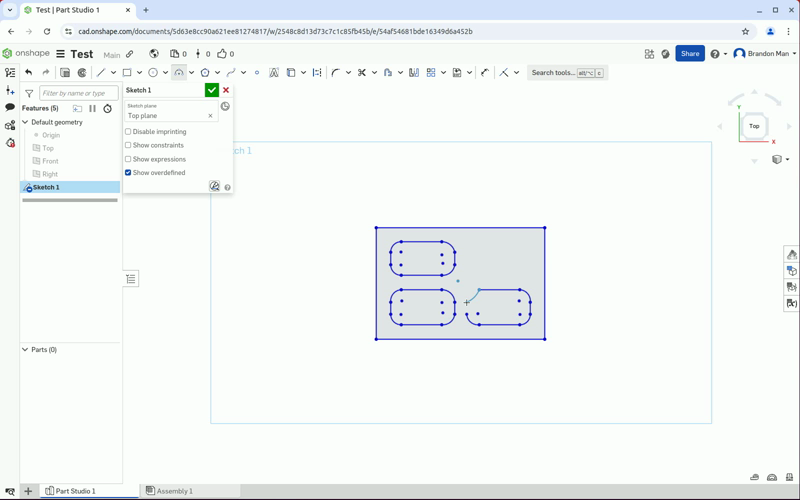
mouse_move(470, 293)
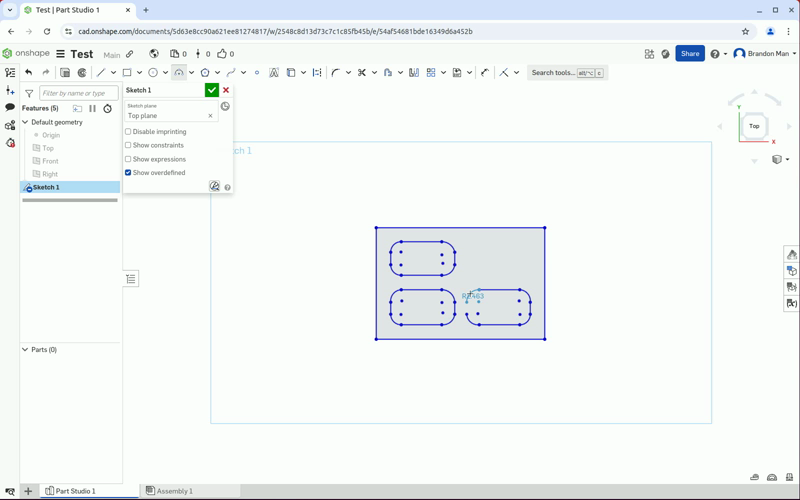
click(470, 293)
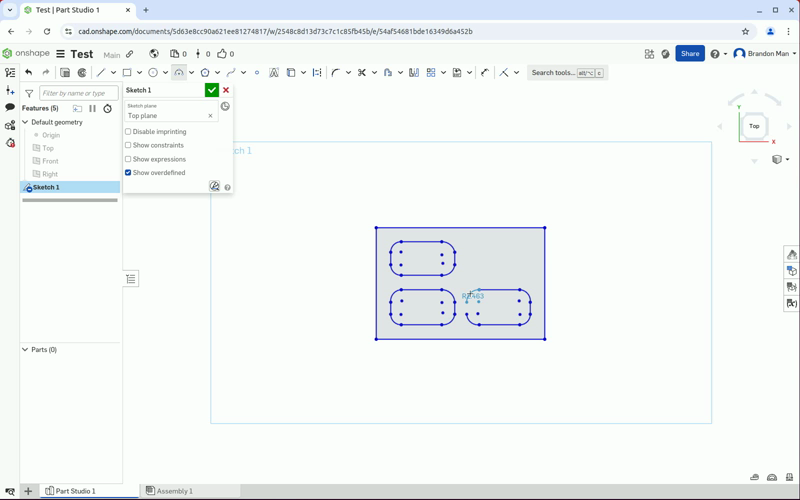
key_up(shift)
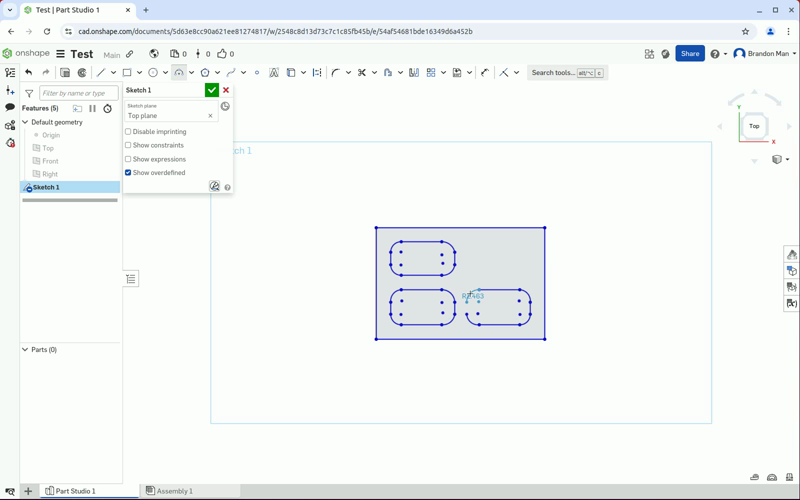
key(esc)
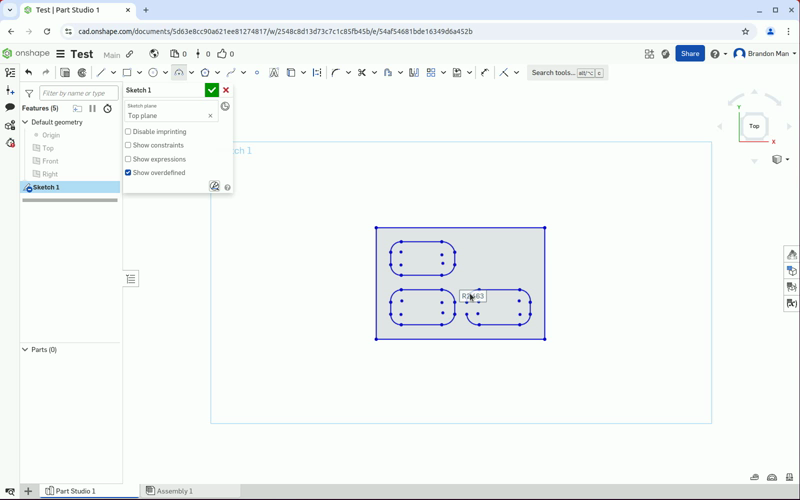
key(l)
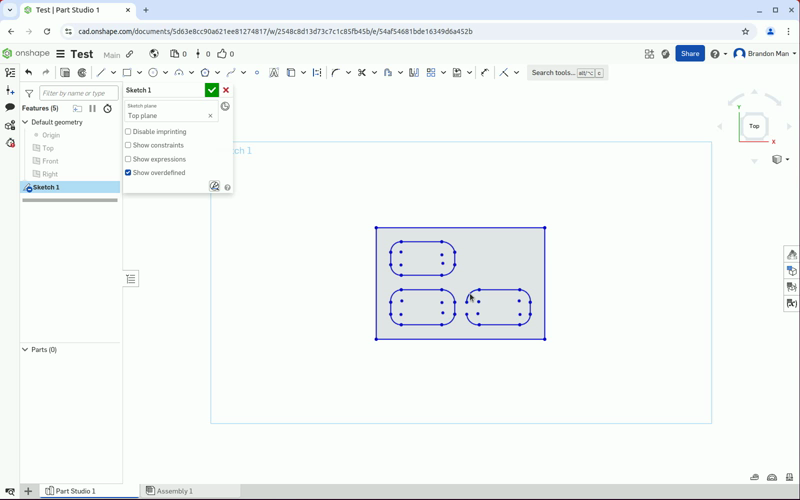
mouse_move(466, 302)
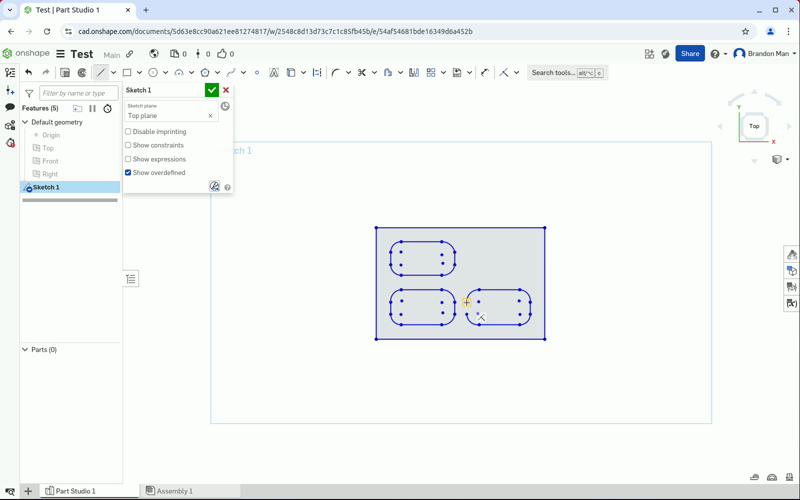
click(466, 302)
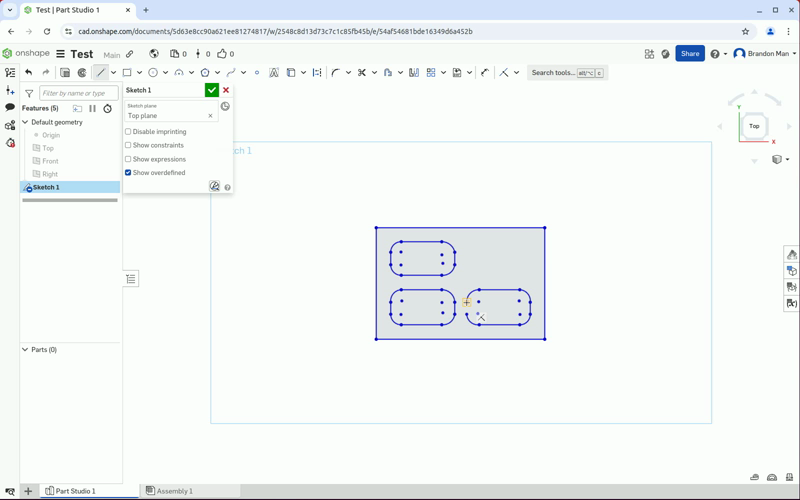
mouse_move(496, 302)
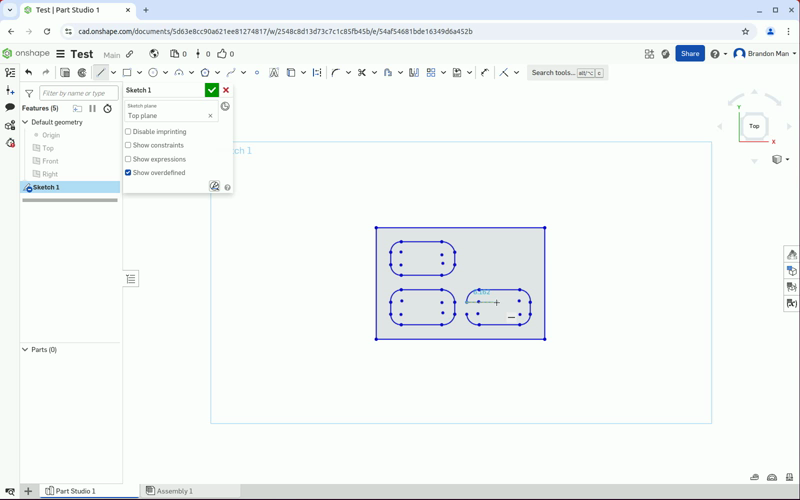
key_down(shift)
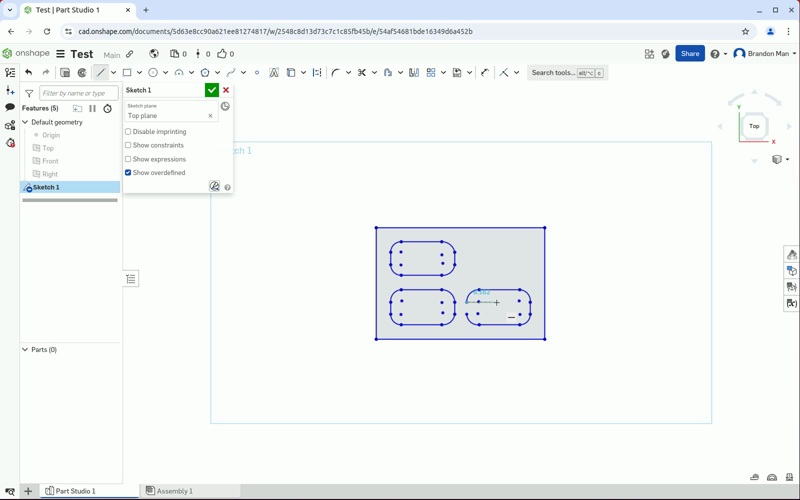
mouse_move(466, 314)
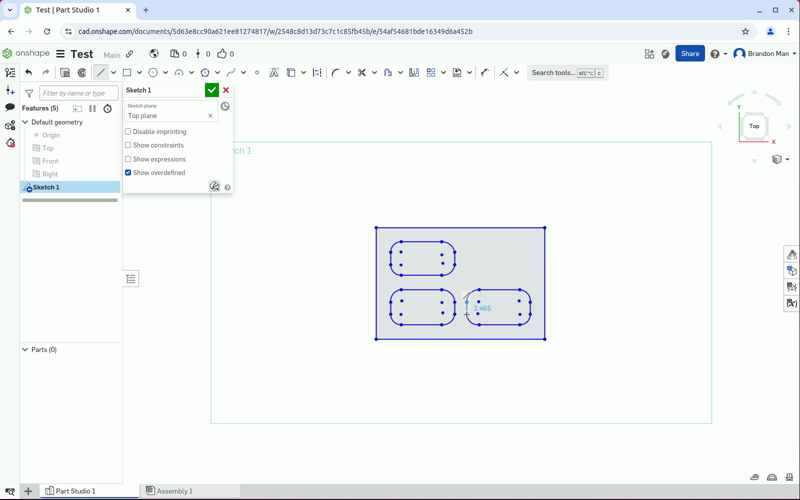
key_up(shift)
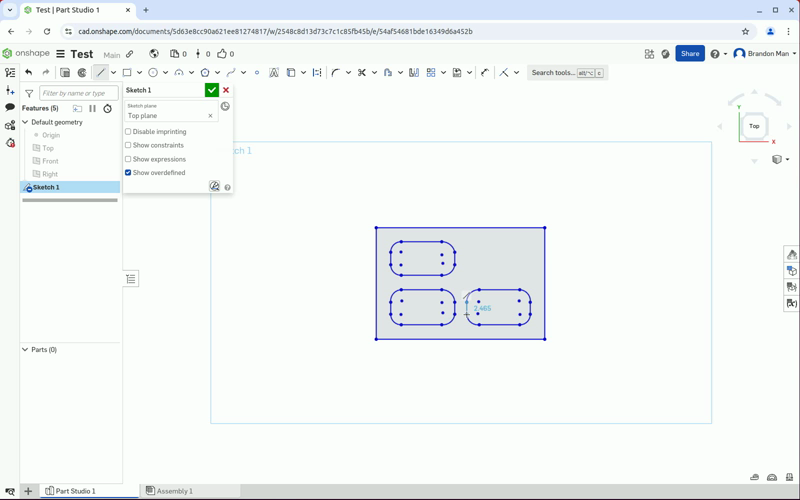
click(466, 314)
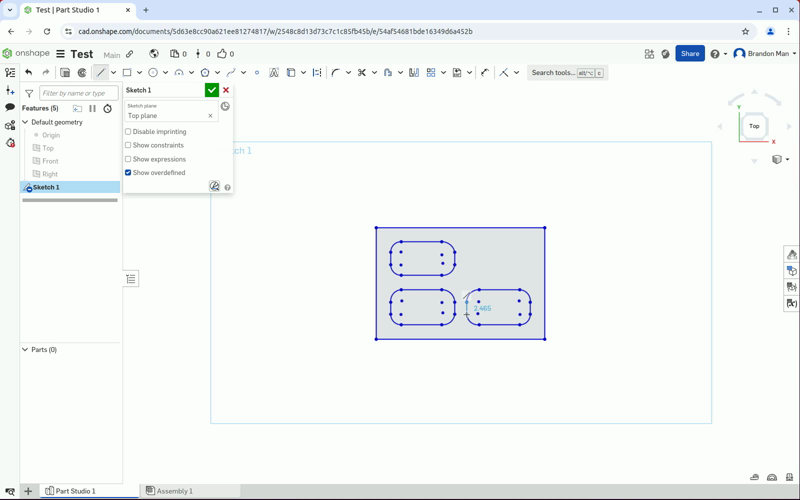
key(esc)
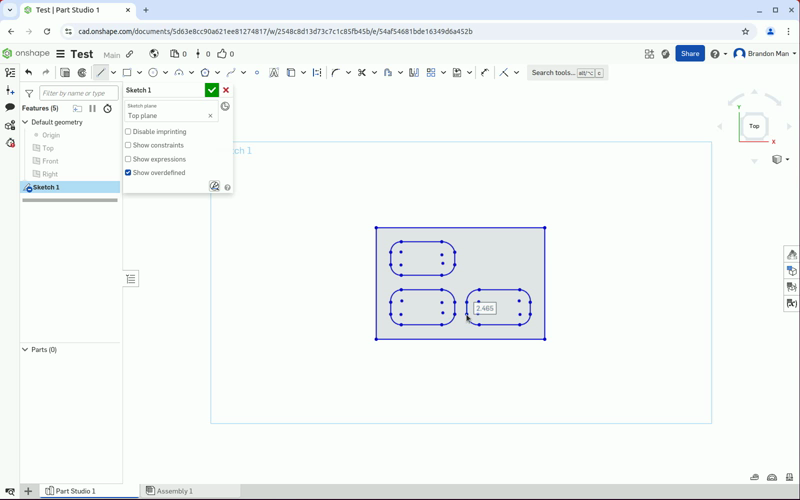
key(a)
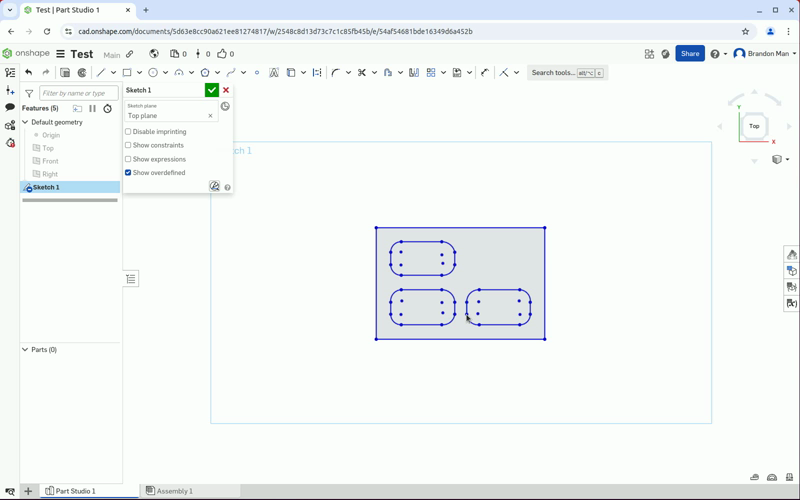
key_down(shift)
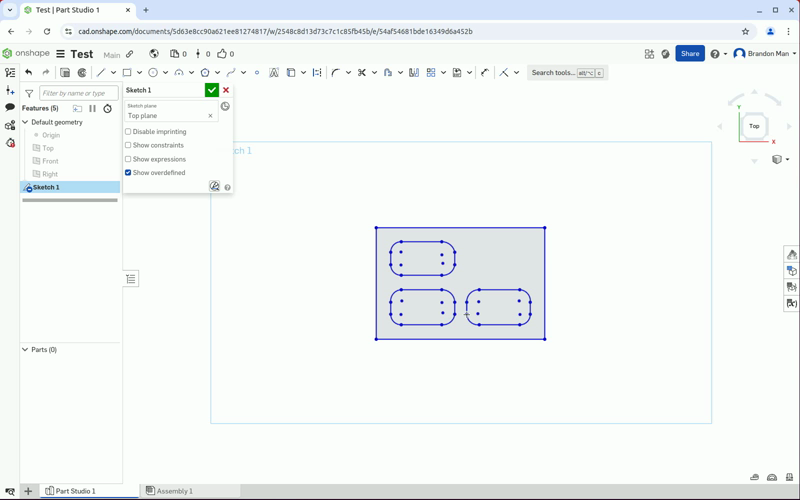
mouse_move(466, 264)
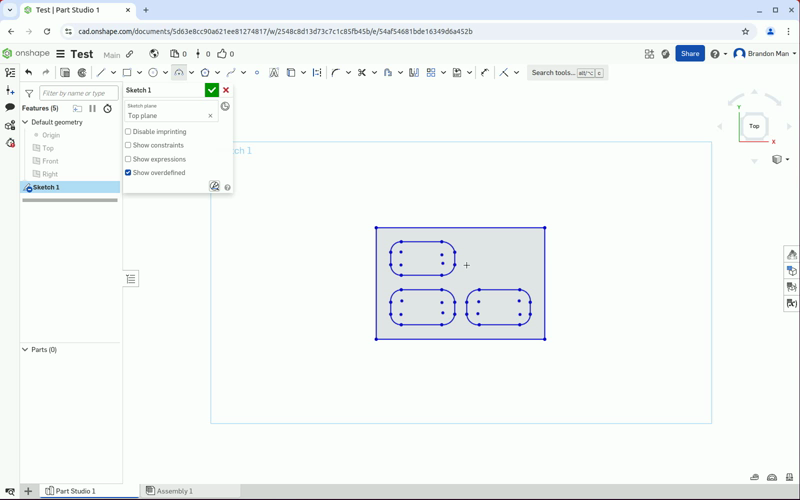
click(466, 264)
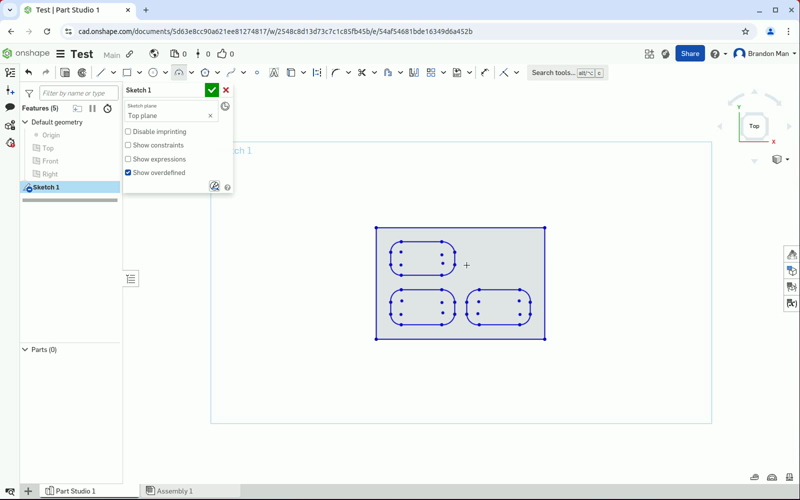
key_up(shift)
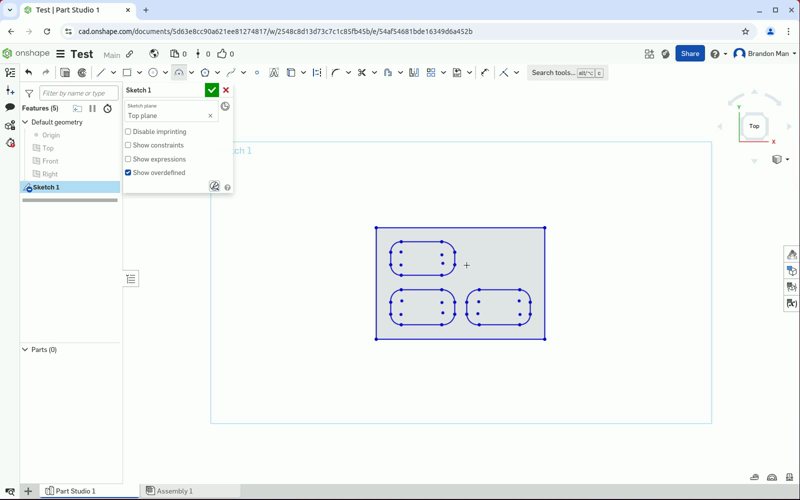
key_down(shift)
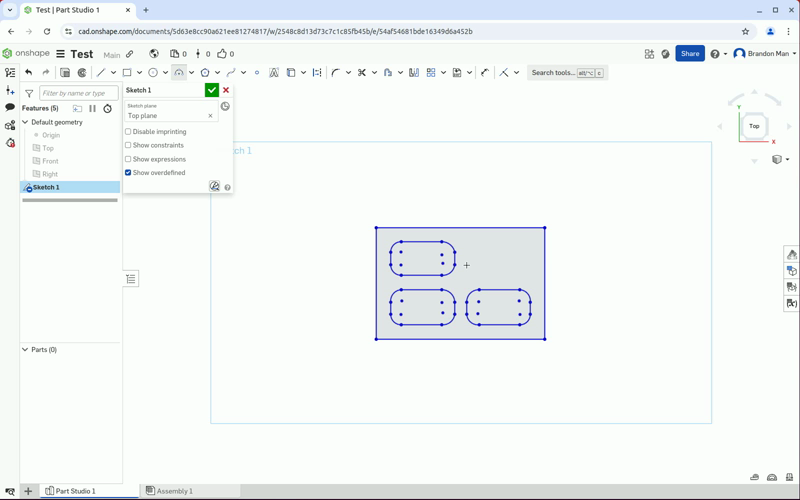
mouse_move(479, 275)
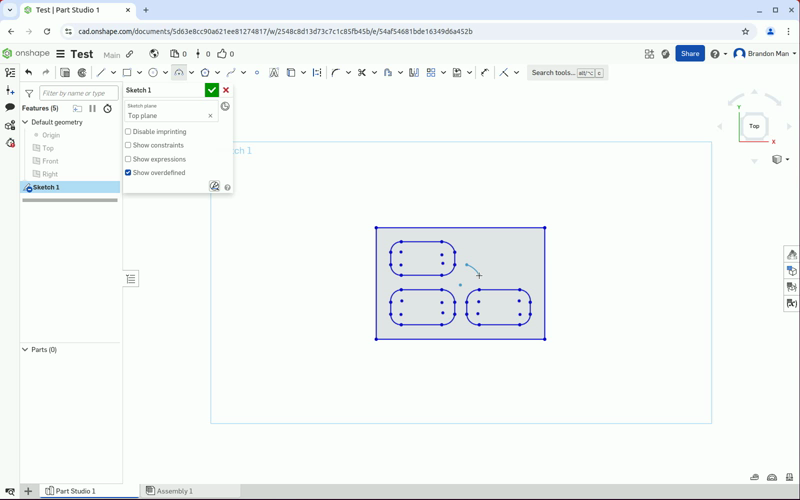
click(479, 275)
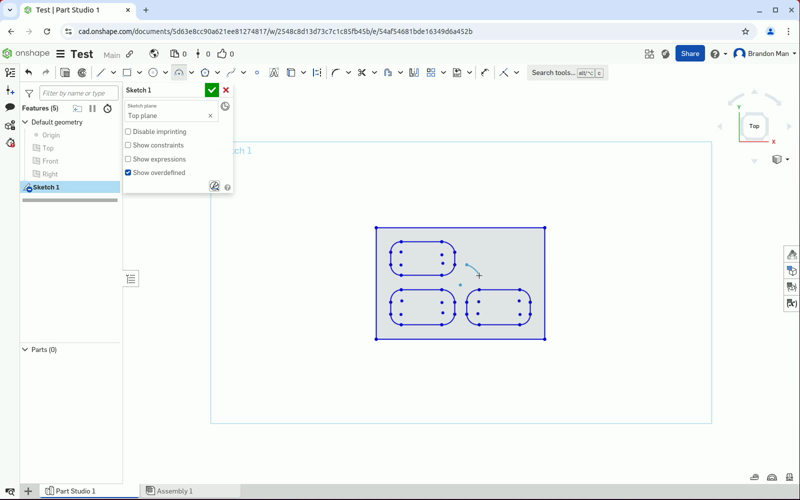
mouse_move(470, 272)
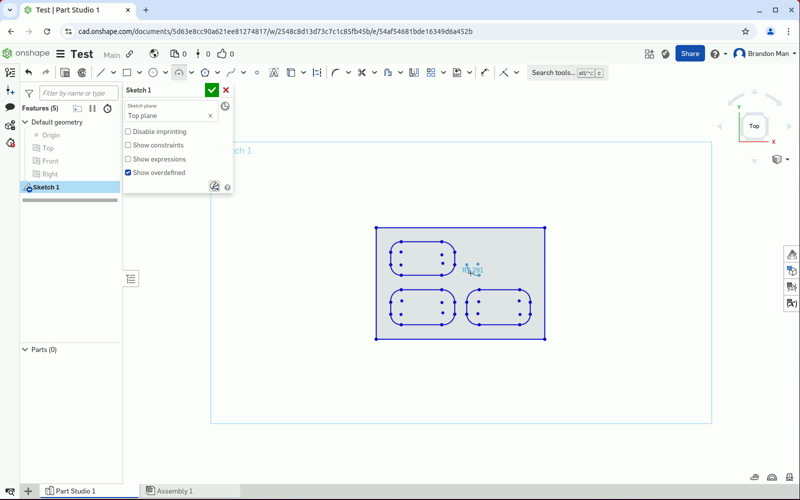
click(470, 272)
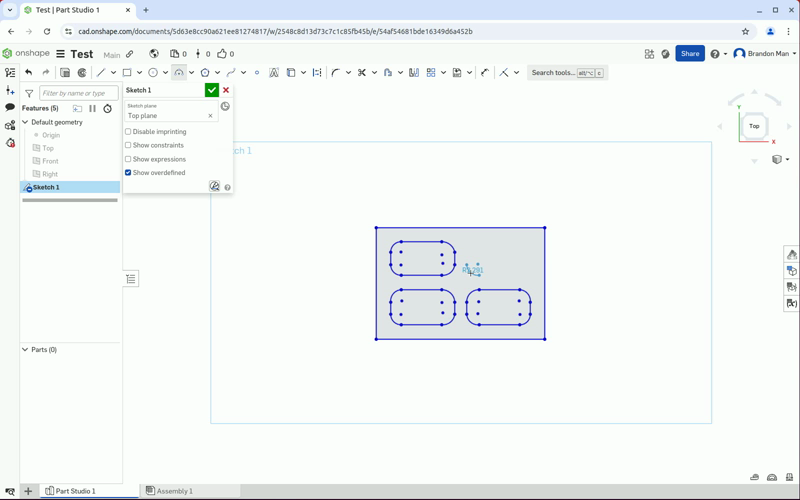
key_up(shift)
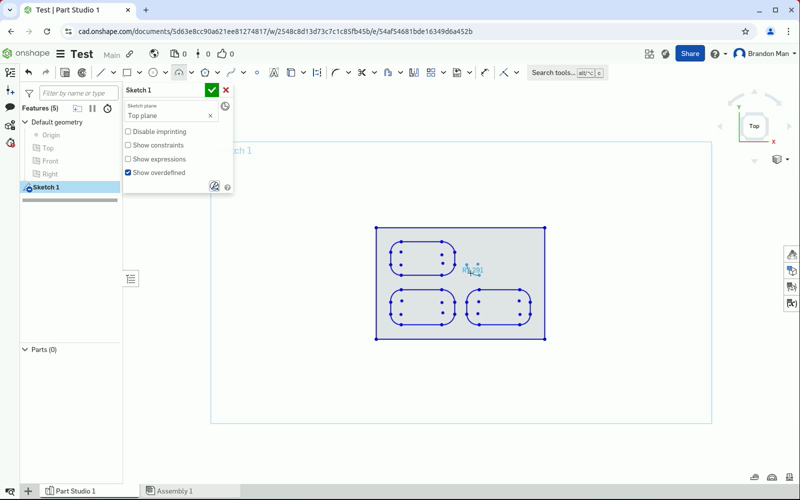
key(esc)
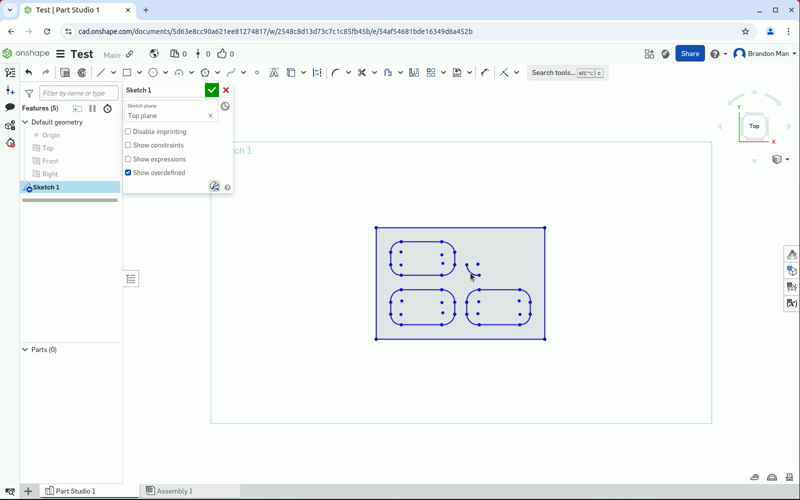
key(l)
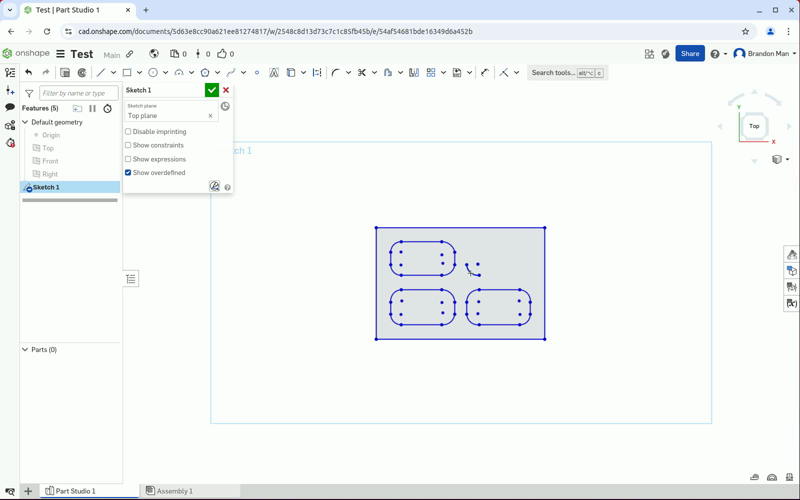
mouse_move(479, 275)
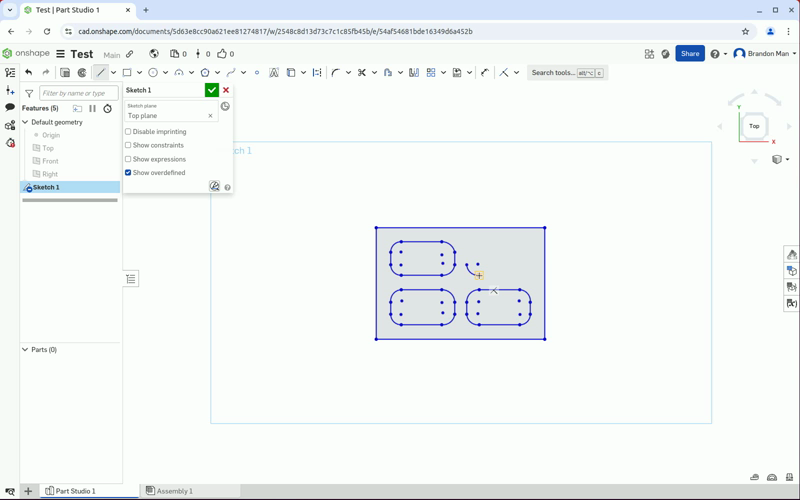
click(479, 275)
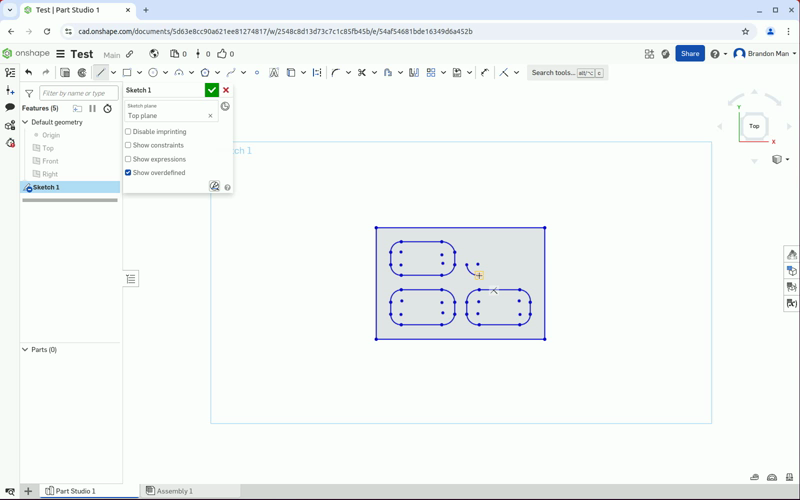
key_down(shift)
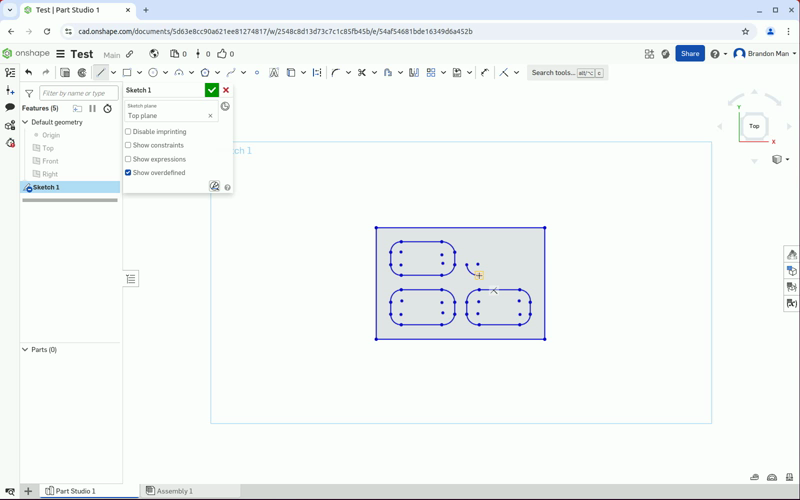
mouse_move(509, 275)
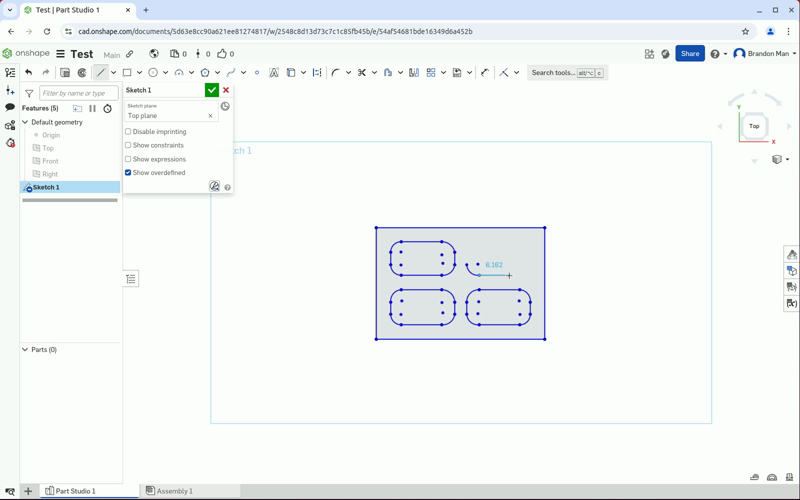
mouse_move(519, 275)
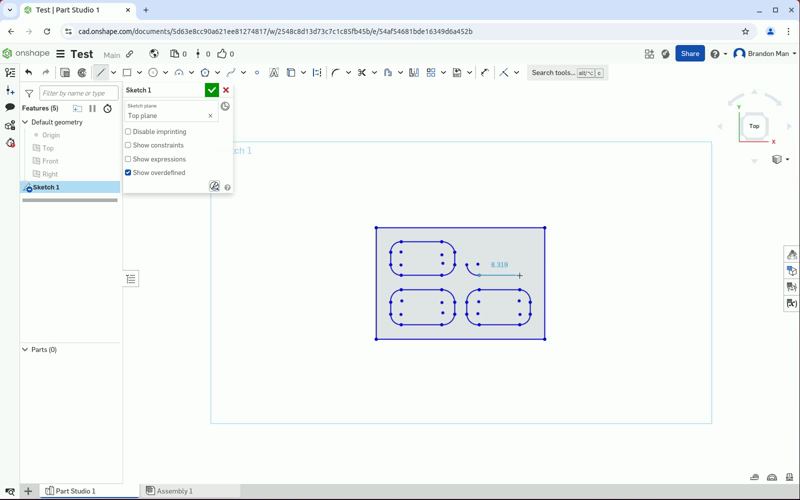
click(519, 275)
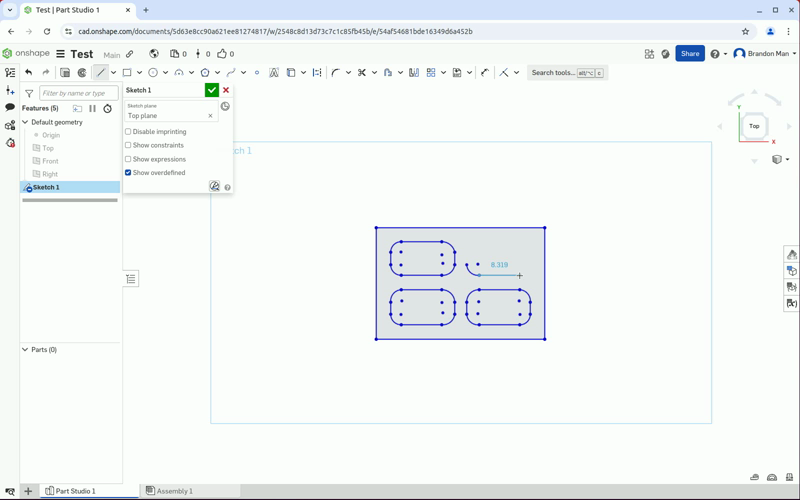
key_up(shift)
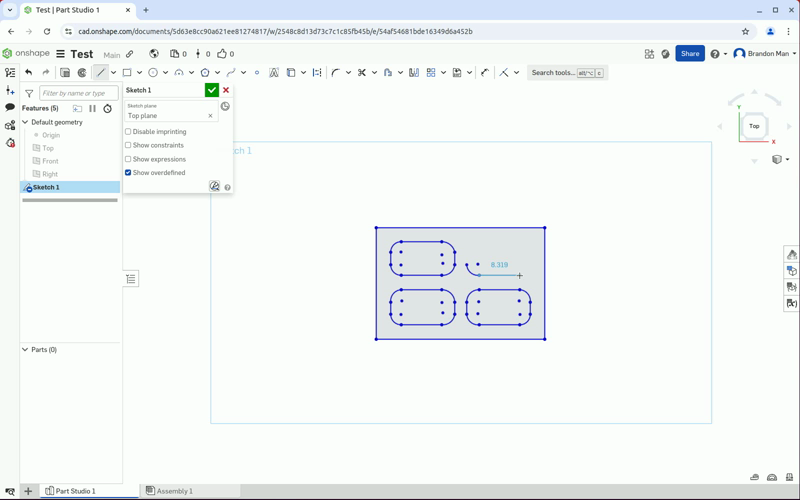
key(esc)
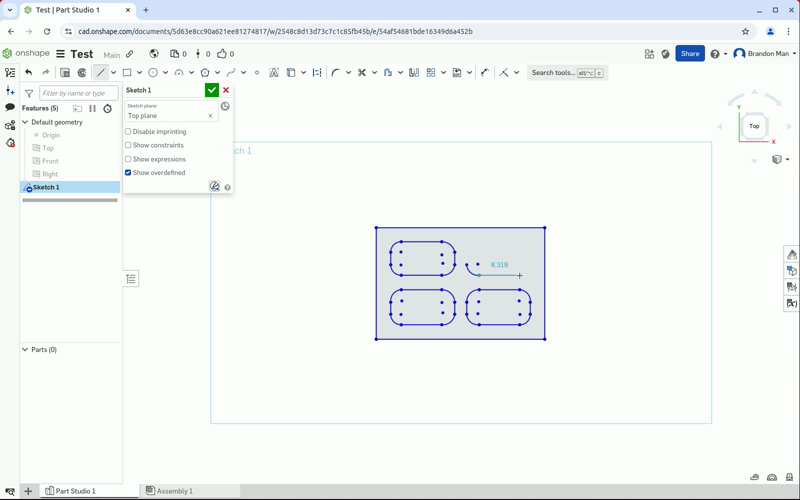
key(a)
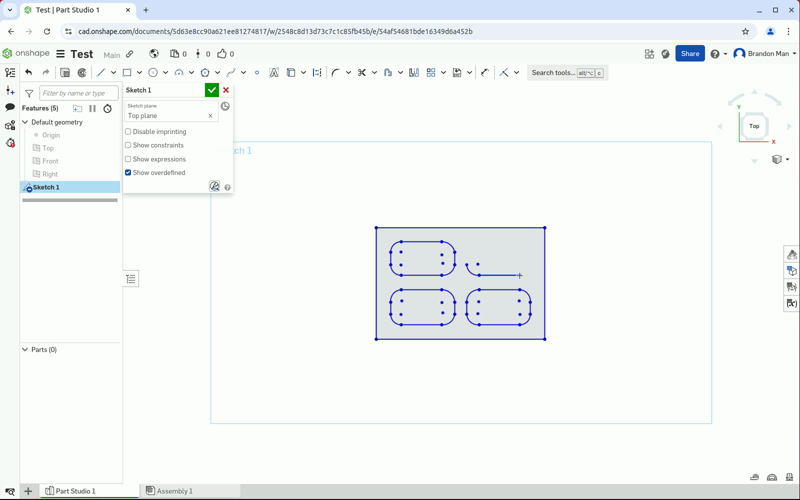
mouse_move(519, 275)
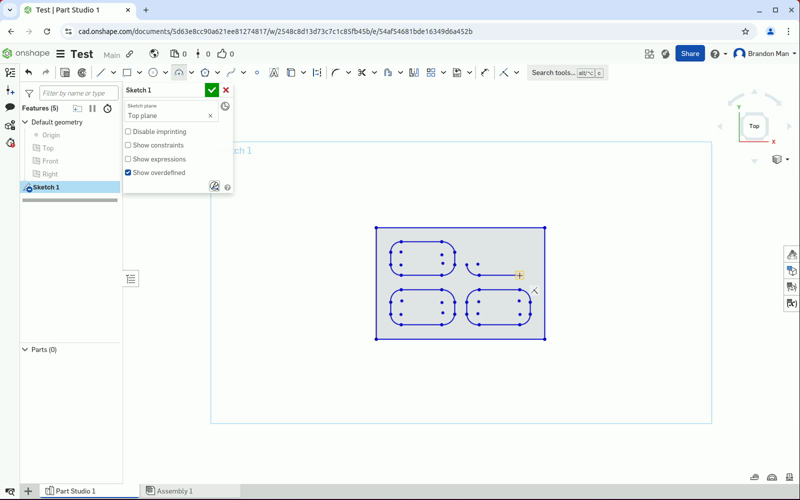
click(519, 275)
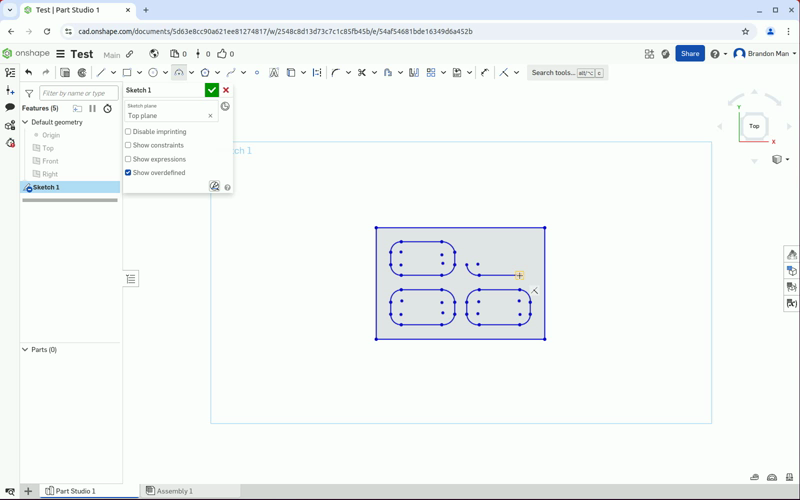
key_down(shift)
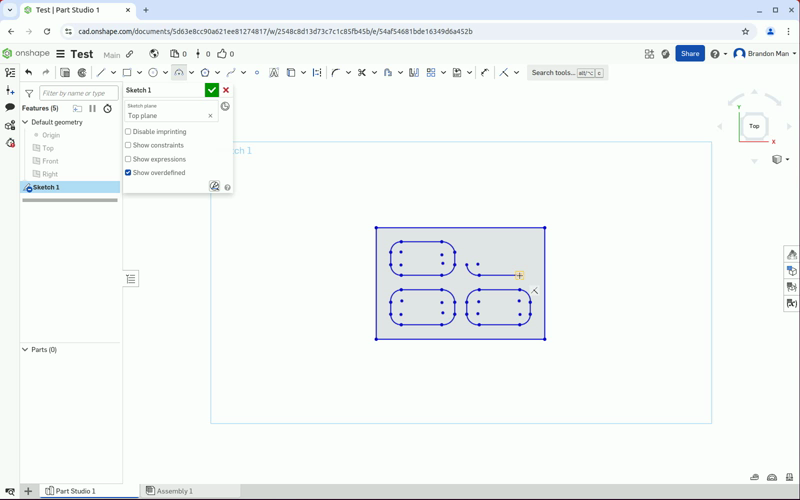
mouse_move(530, 264)
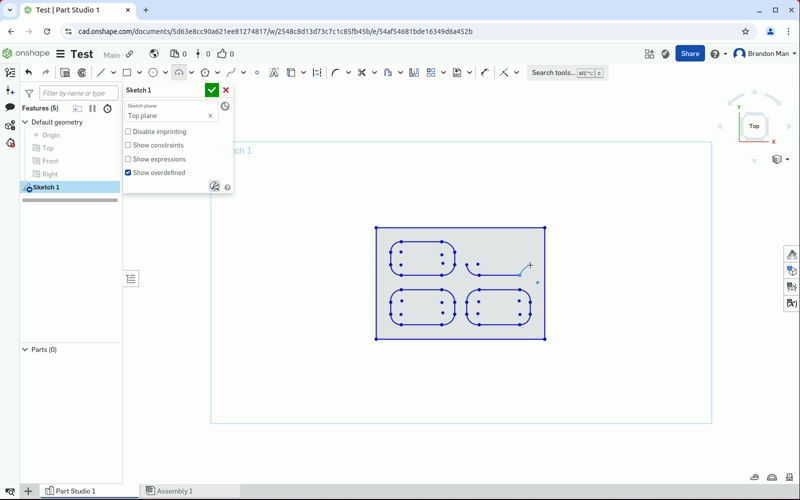
click(530, 264)
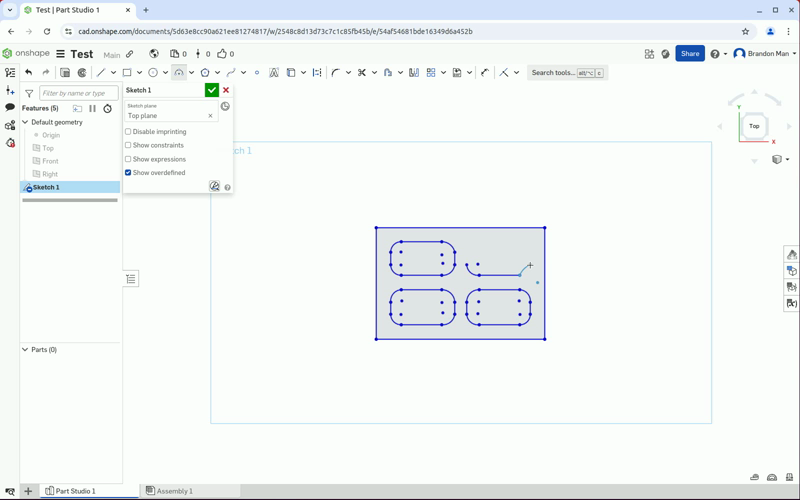
mouse_move(527, 272)
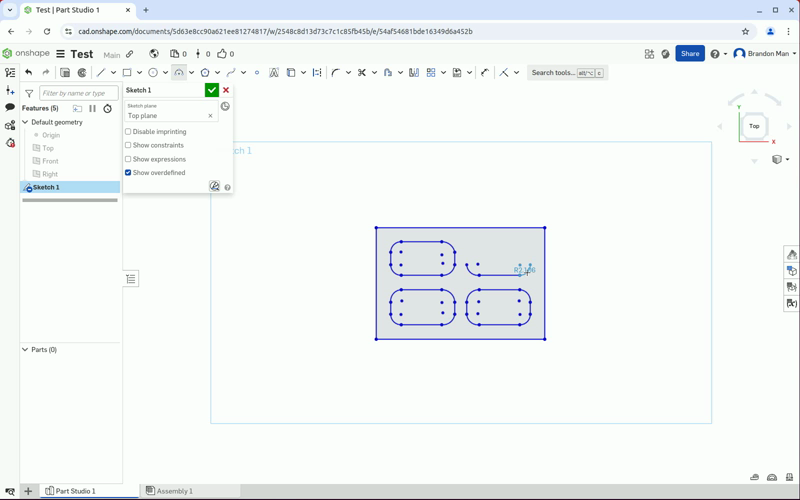
click(527, 272)
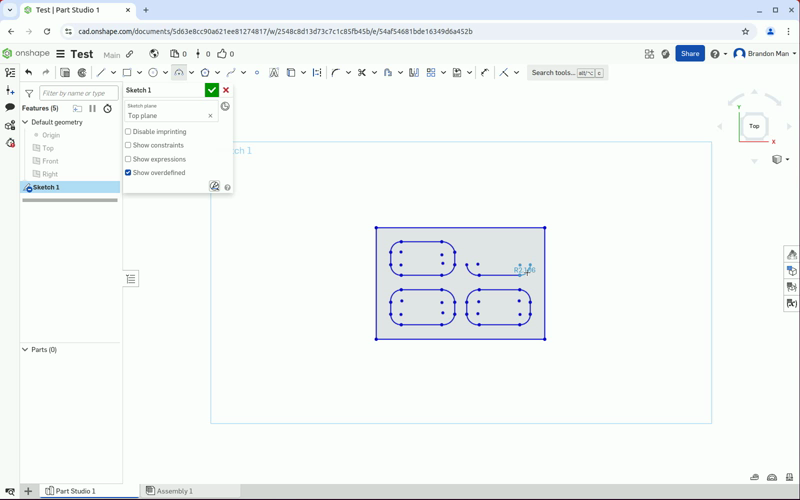
key_up(shift)
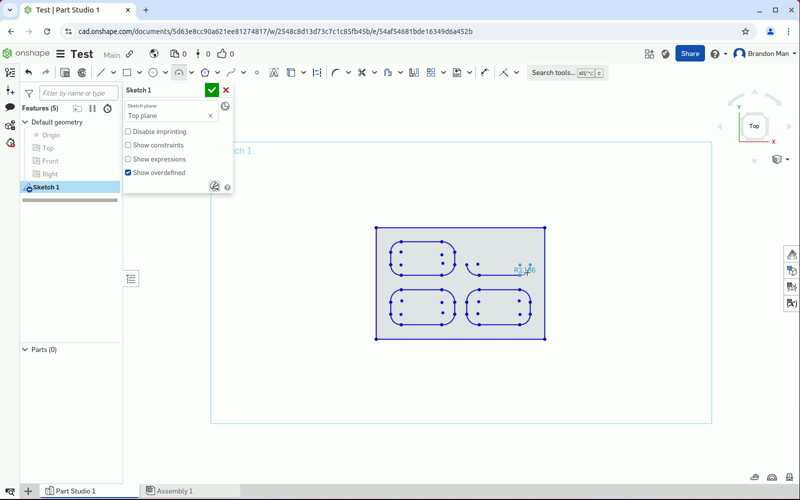
key(esc)
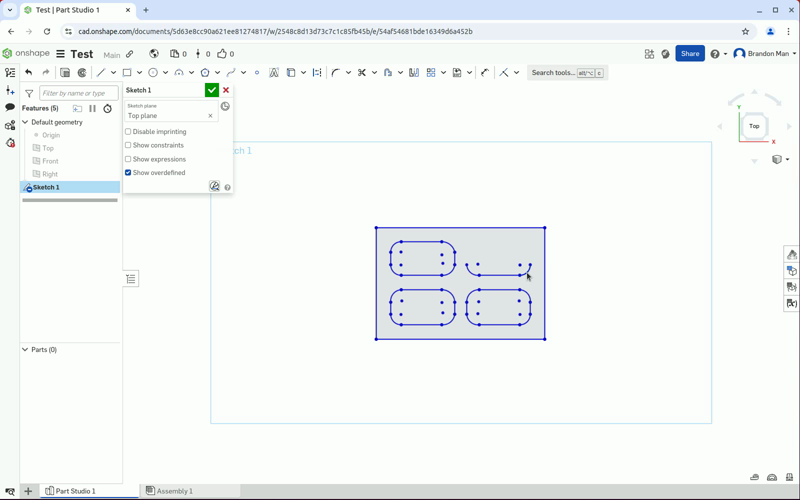
key(l)
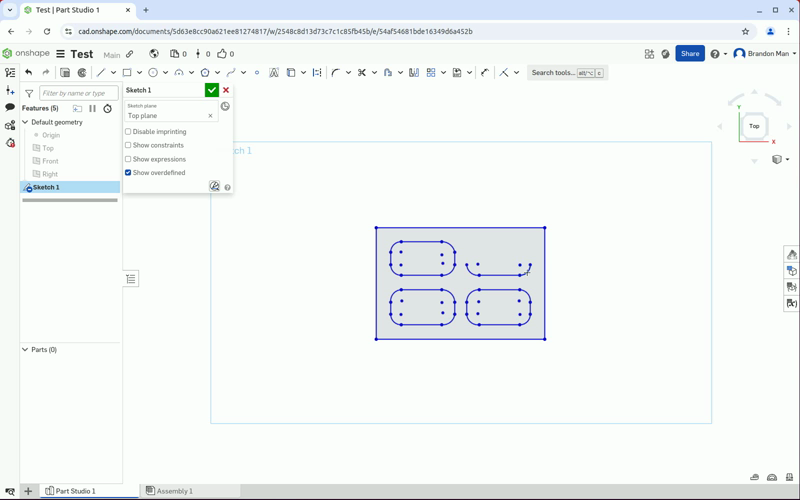
mouse_move(530, 264)
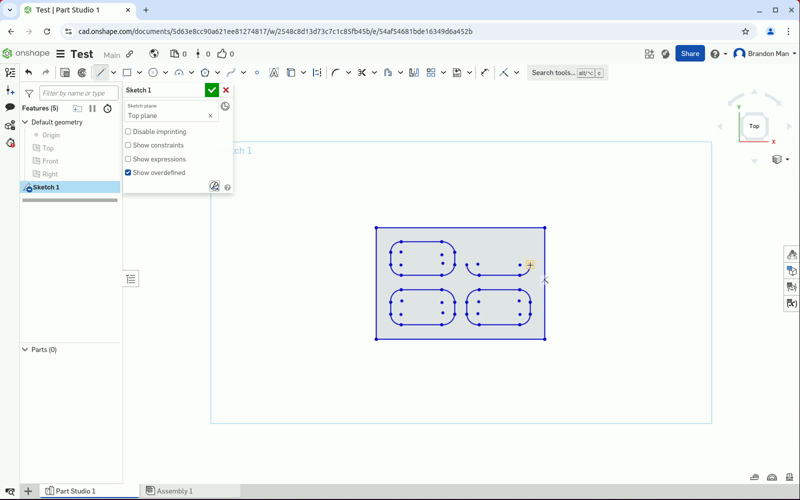
click(530, 264)
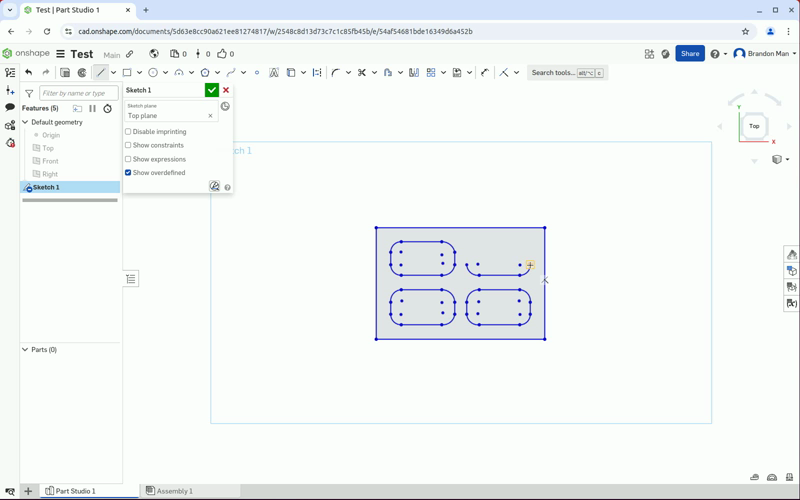
key_down(shift)
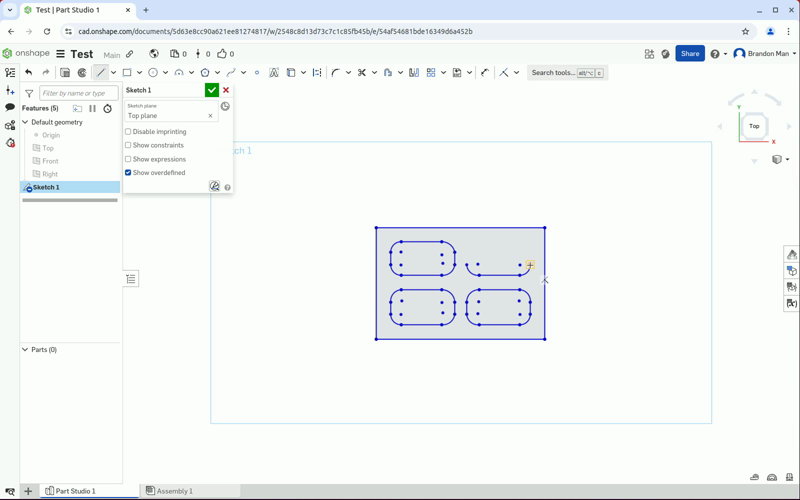
mouse_move(560, 264)
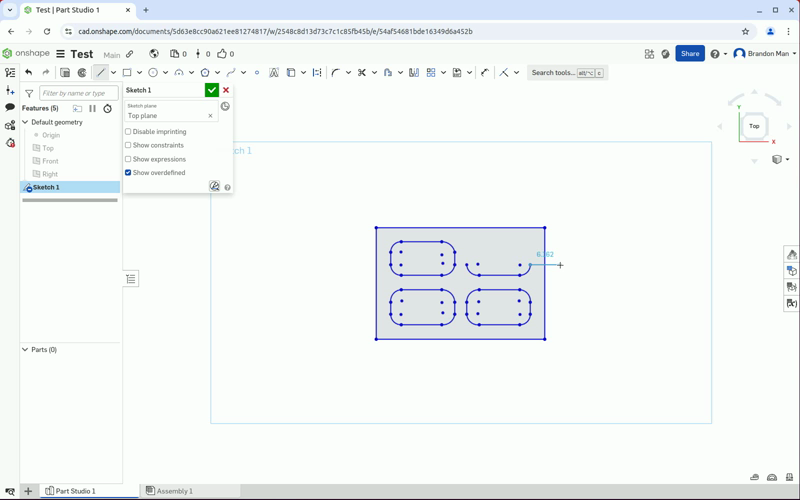
mouse_move(530, 252)
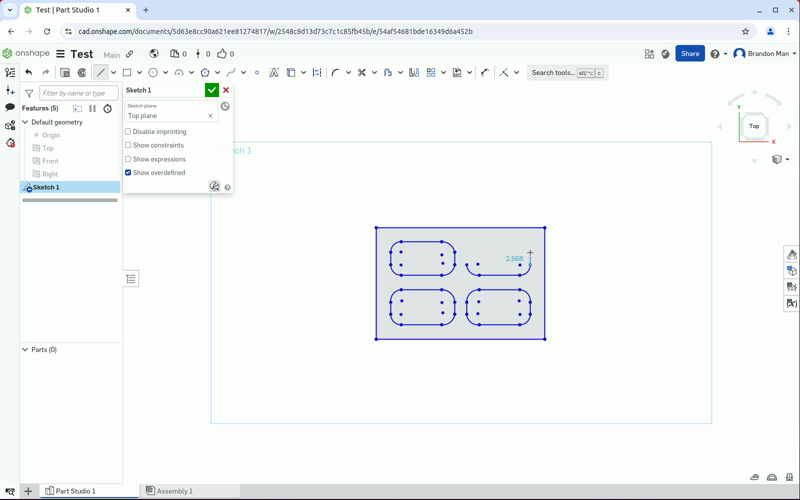
click(530, 252)
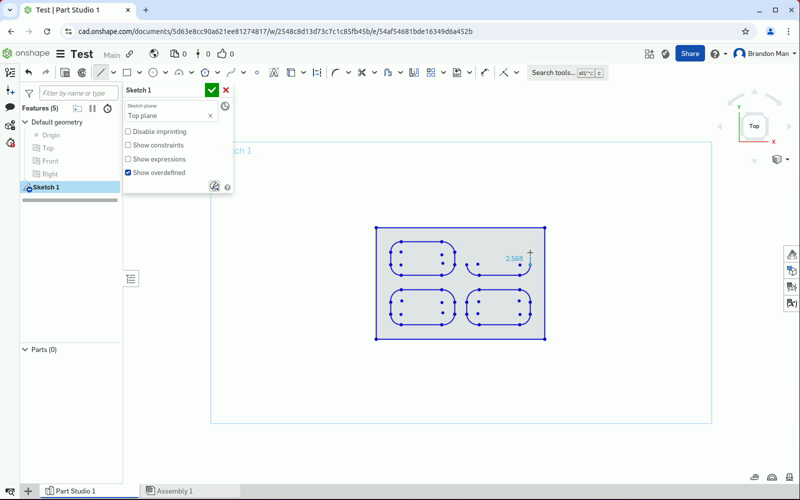
key_up(shift)
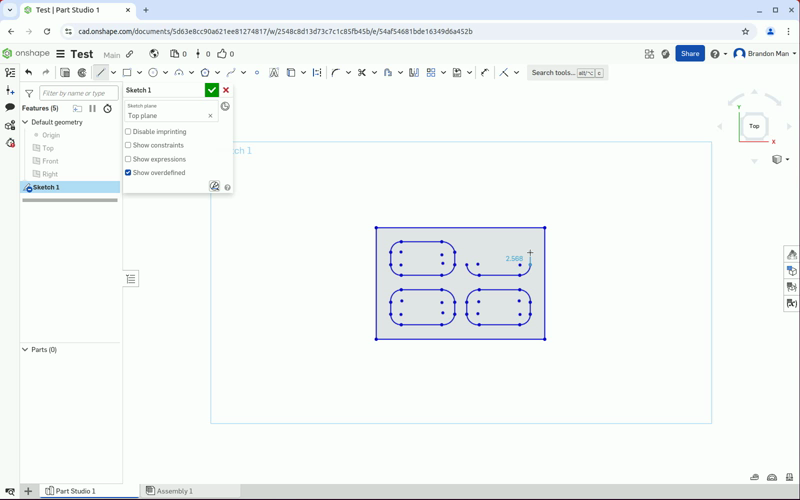
key(esc)
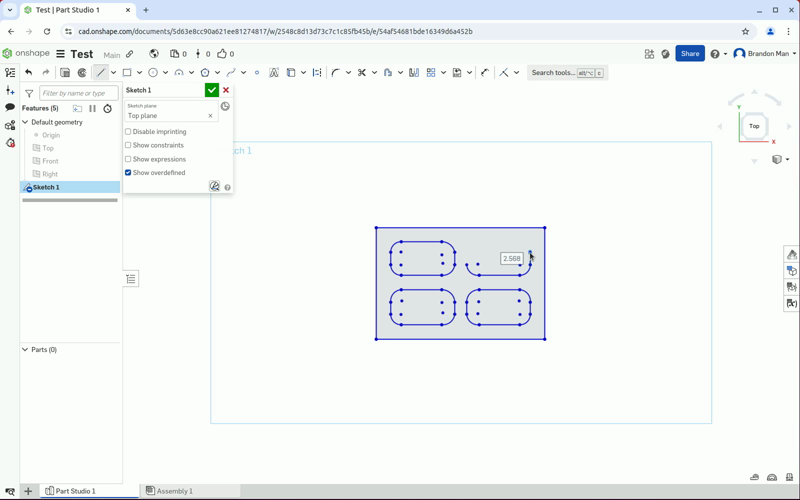
key(a)
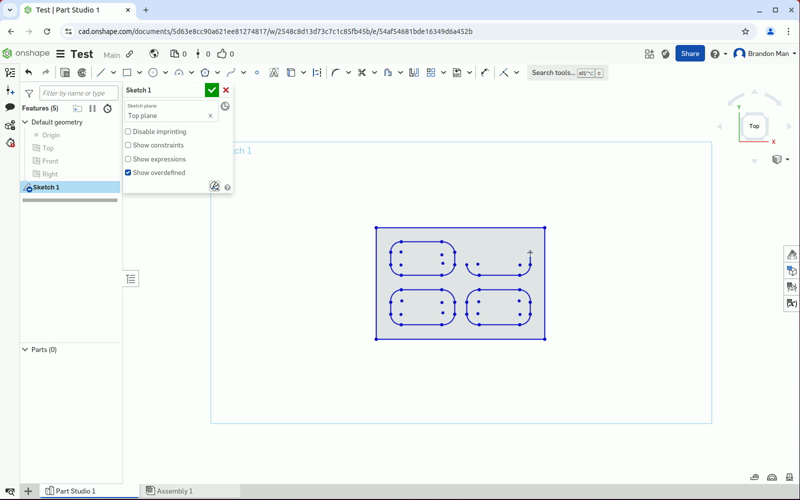
mouse_move(530, 252)
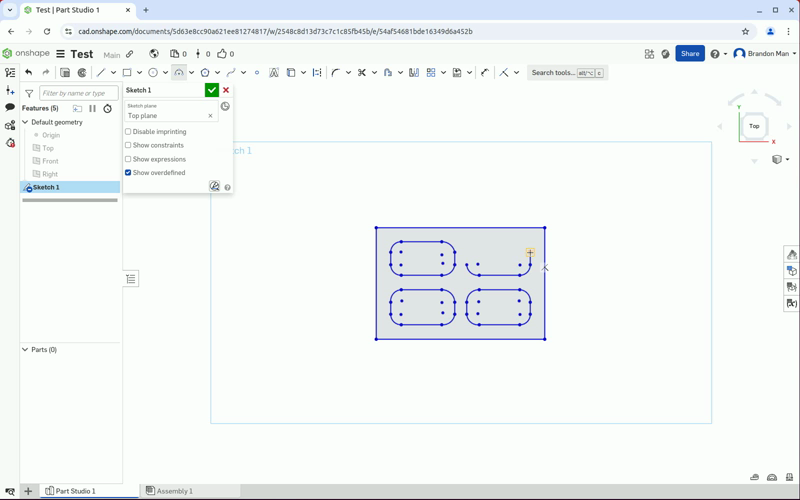
click(530, 252)
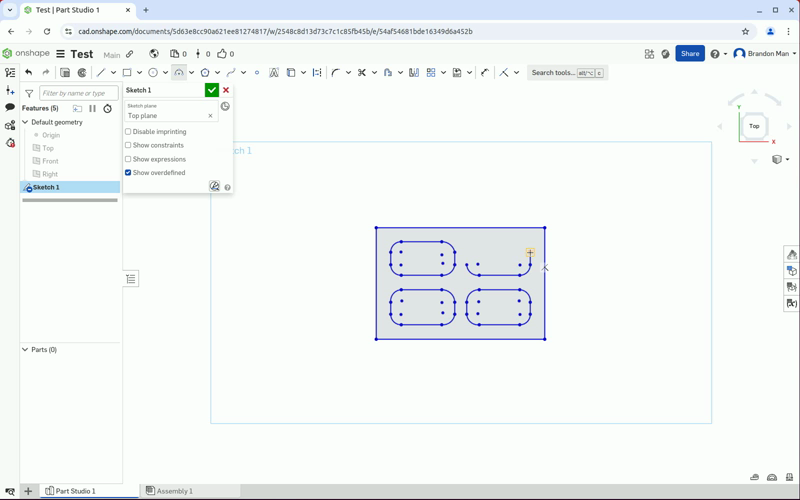
key_down(shift)
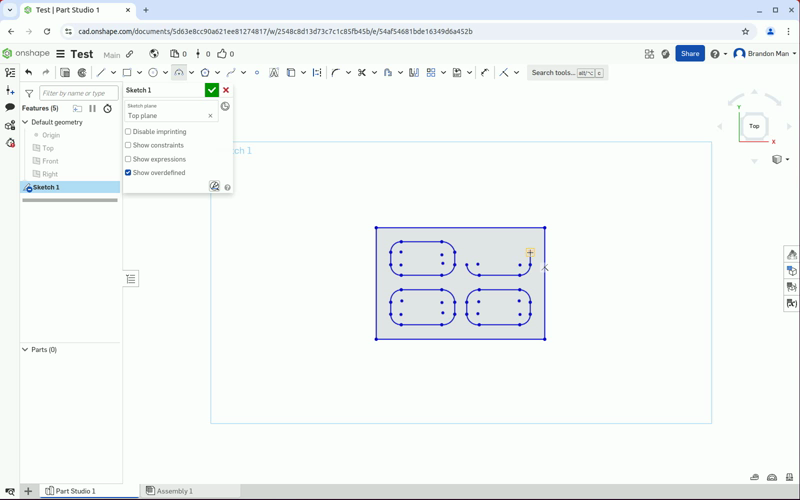
mouse_move(519, 241)
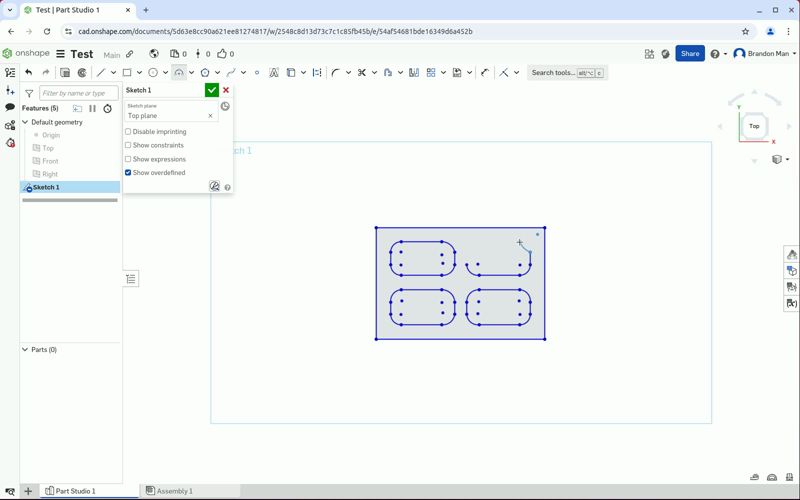
click(519, 241)
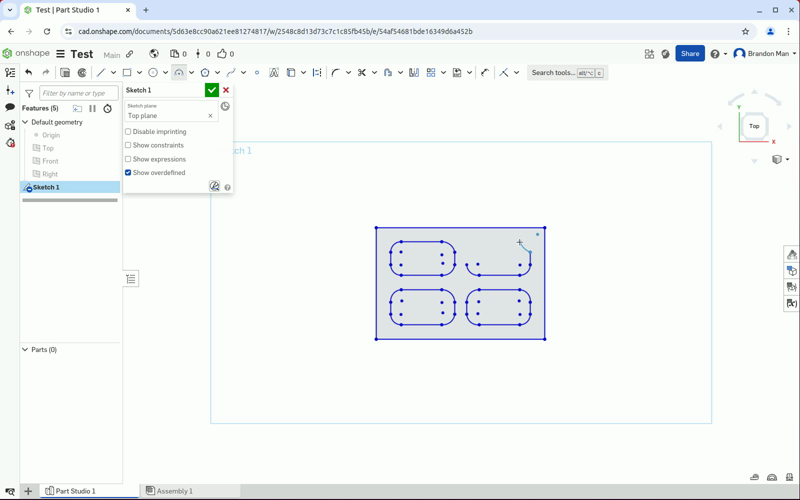
mouse_move(527, 244)
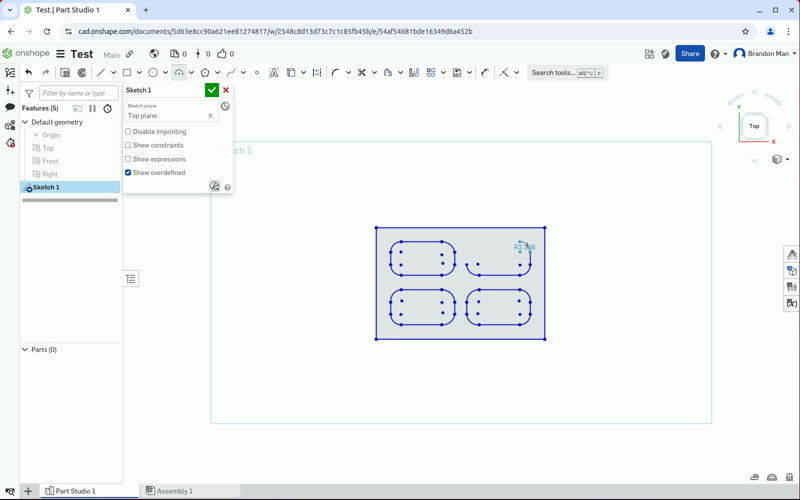
click(527, 244)
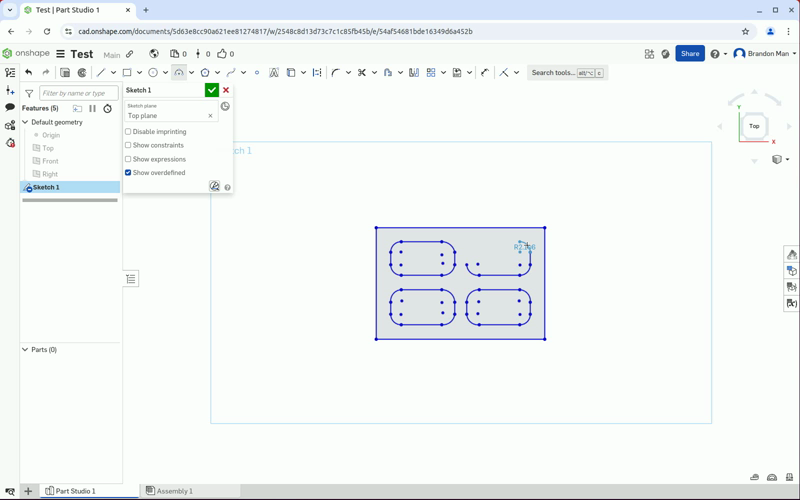
key_up(shift)
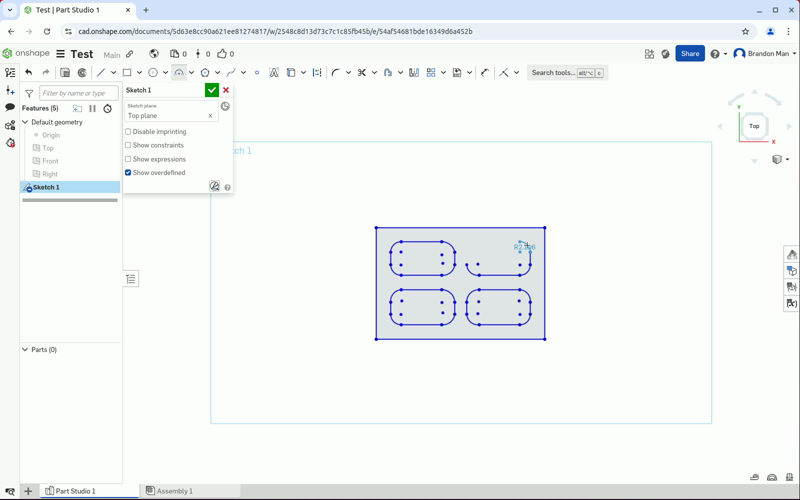
key(esc)
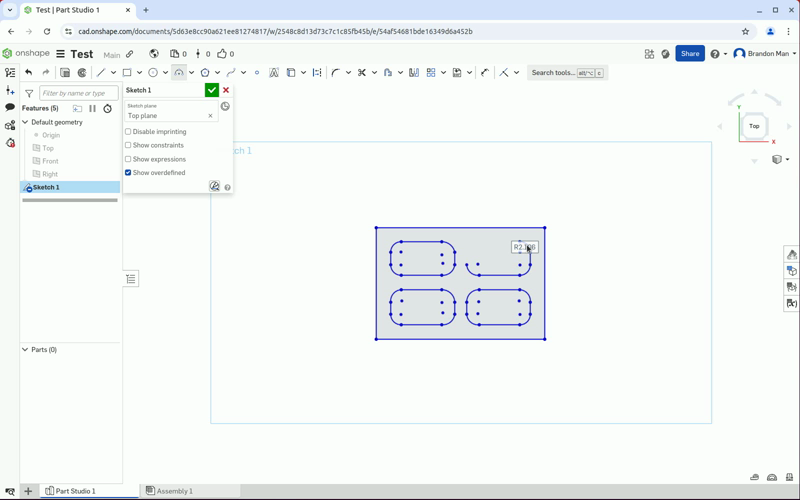
key(l)
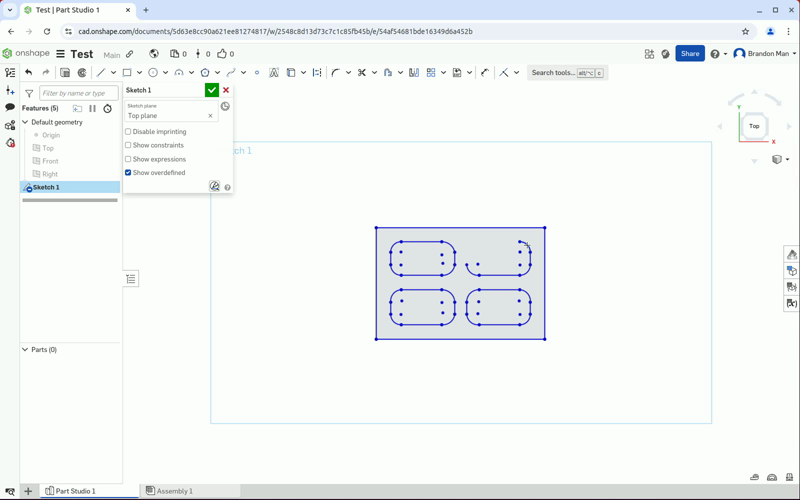
mouse_move(519, 241)
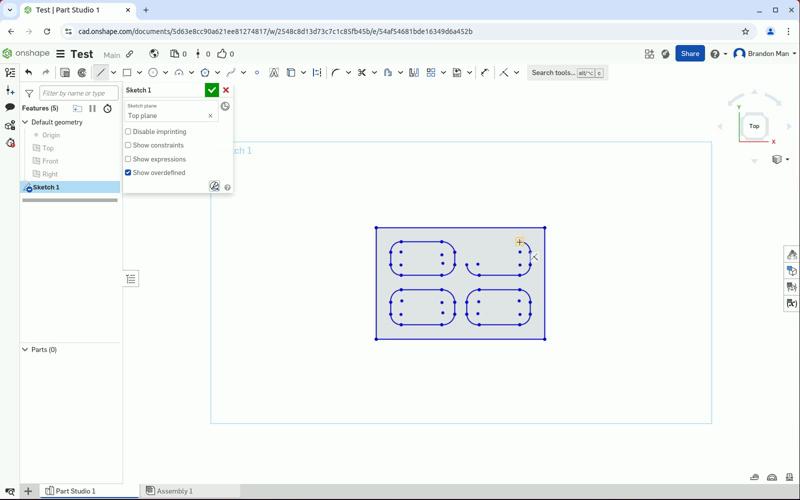
click(519, 241)
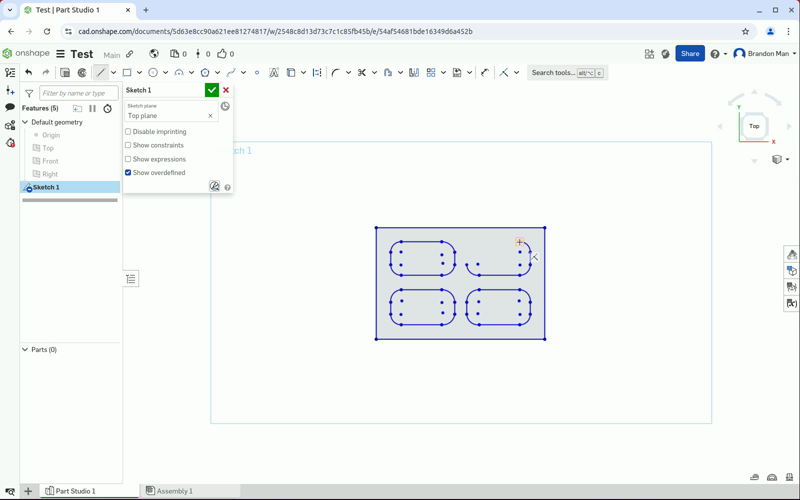
key_down(shift)
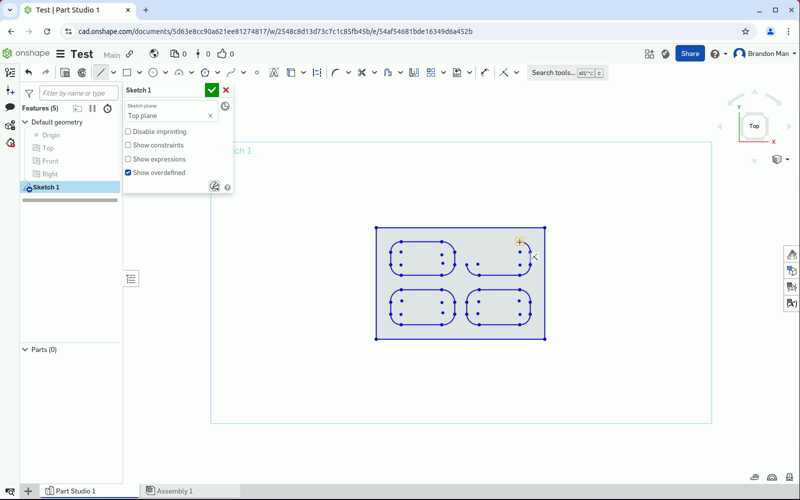
mouse_move(549, 241)
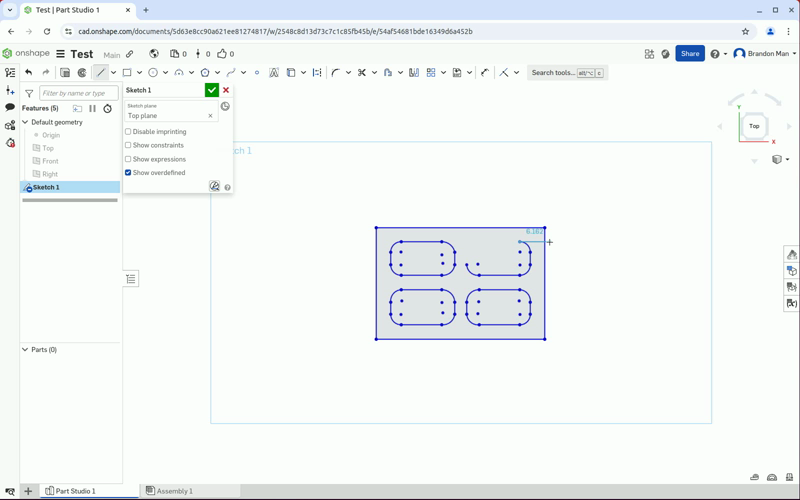
mouse_move(479, 241)
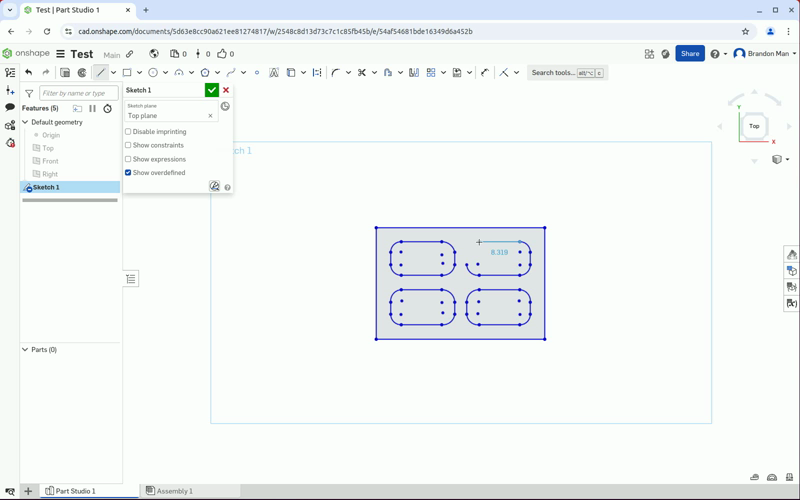
click(479, 241)
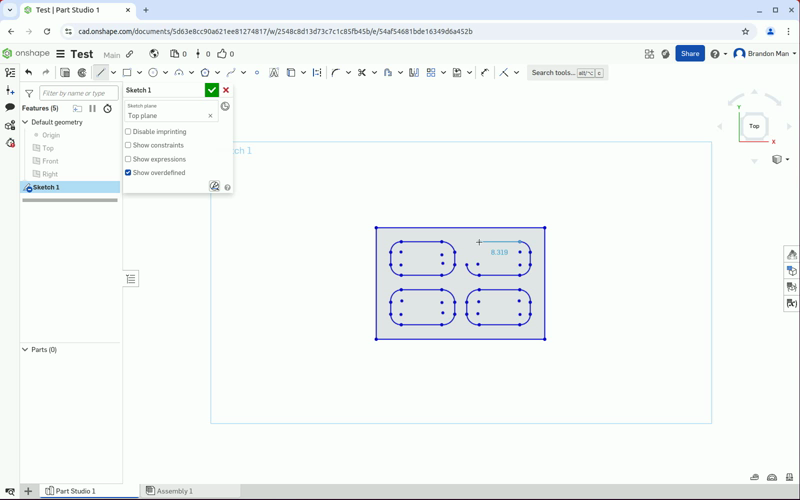
key_up(shift)
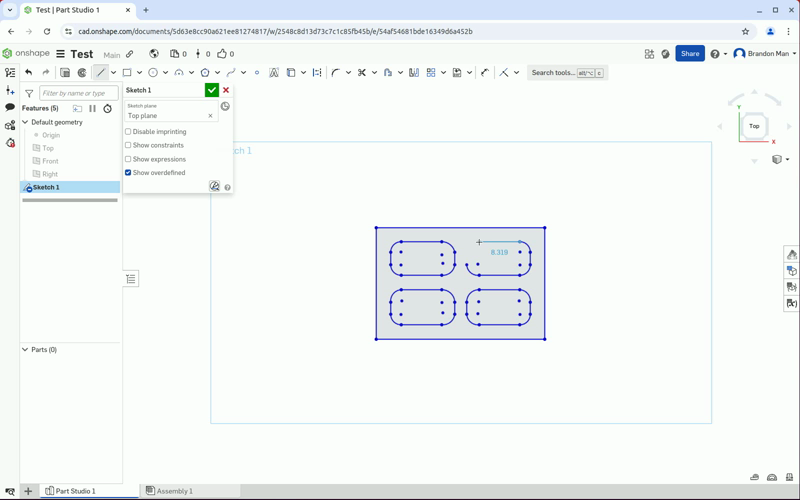
key(esc)
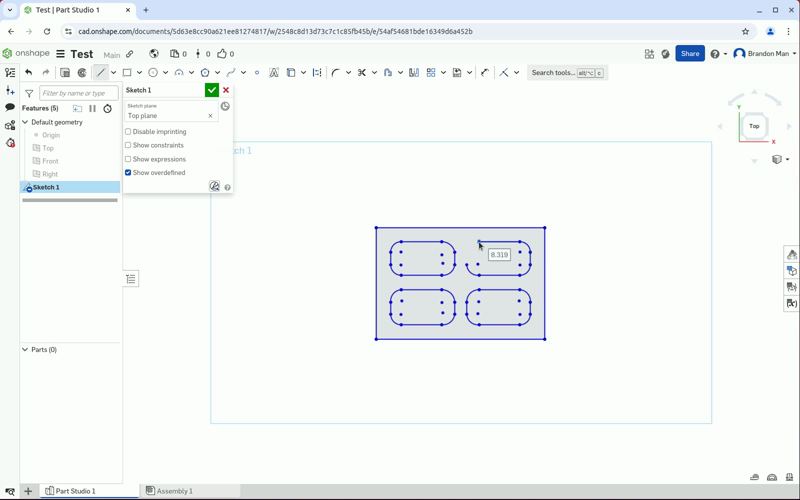
key(a)
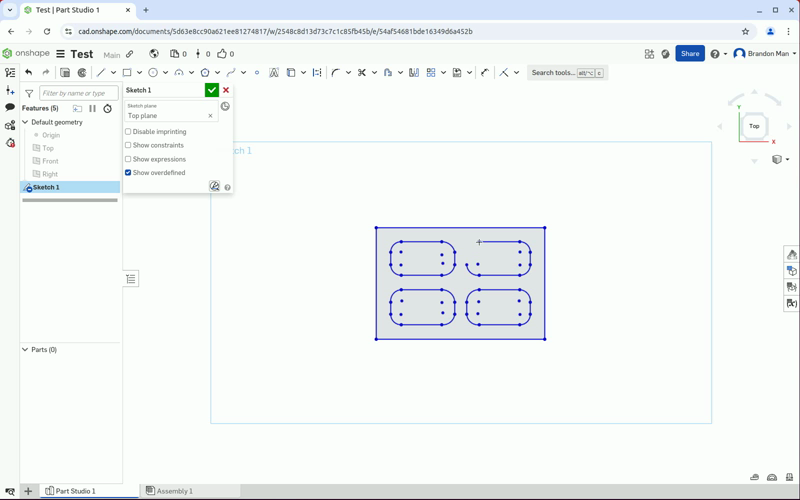
mouse_move(479, 241)
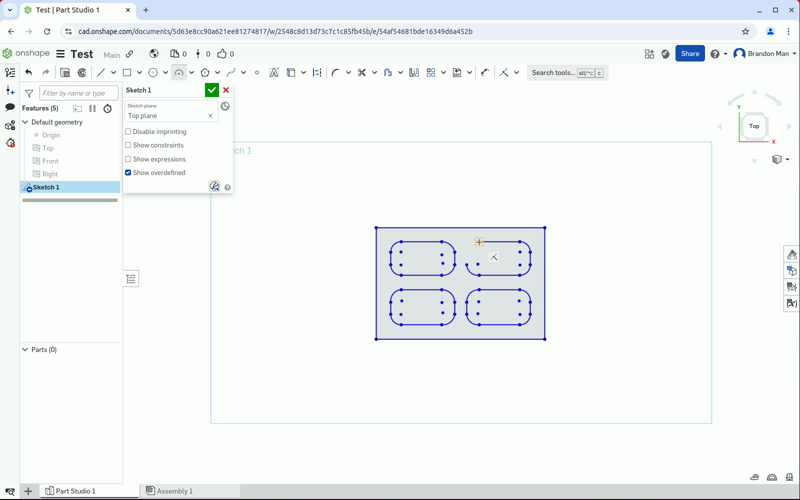
click(479, 241)
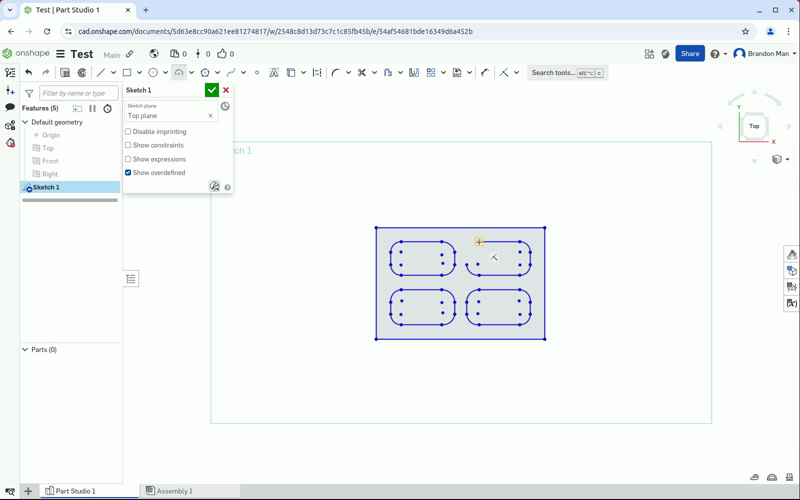
key_down(shift)
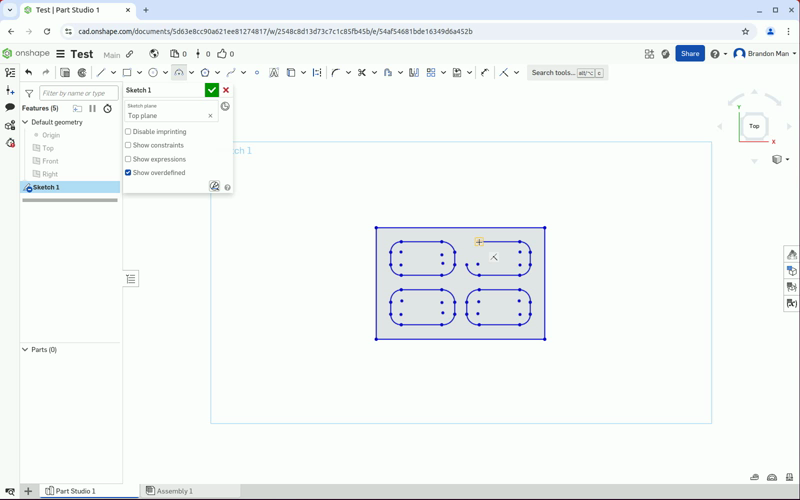
mouse_move(466, 252)
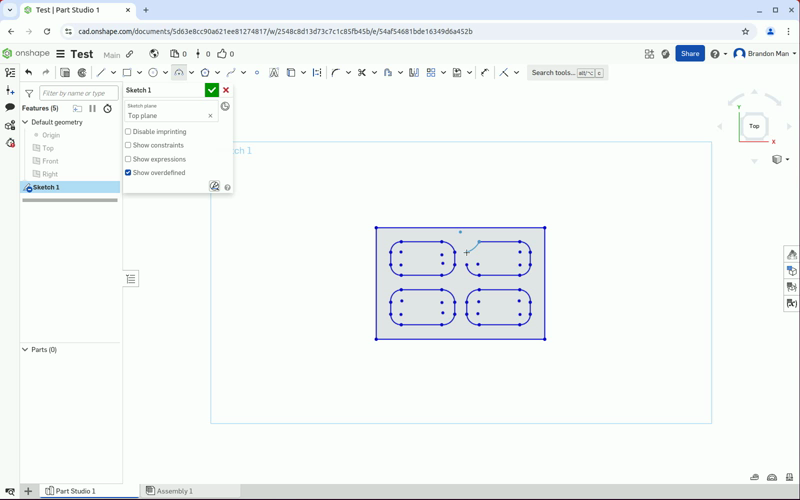
click(466, 252)
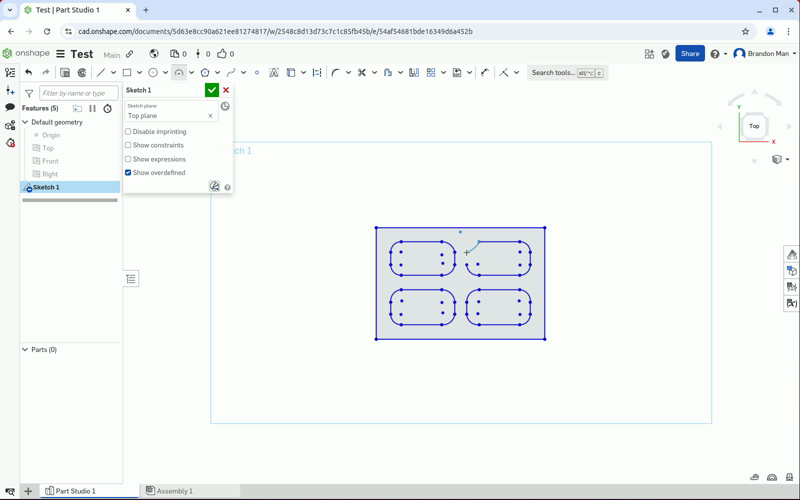
mouse_move(470, 244)
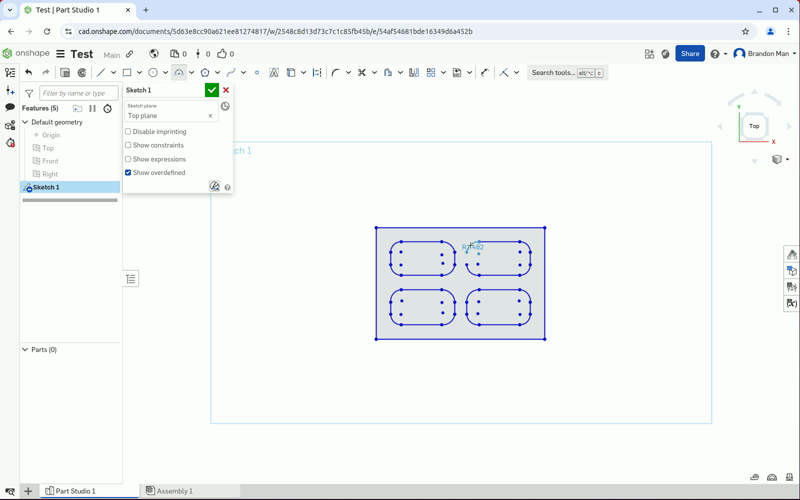
click(470, 244)
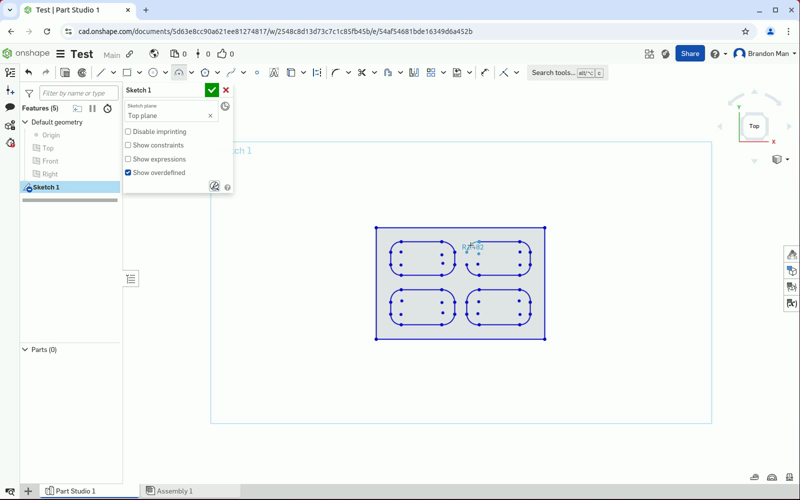
key_up(shift)
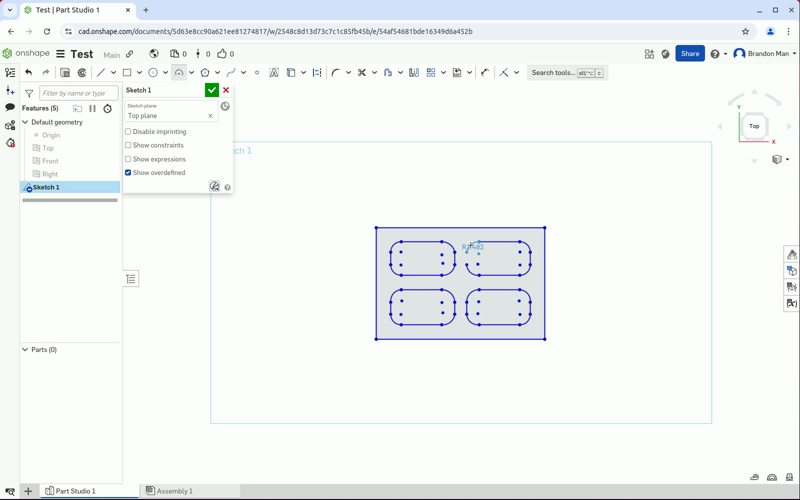
key(esc)
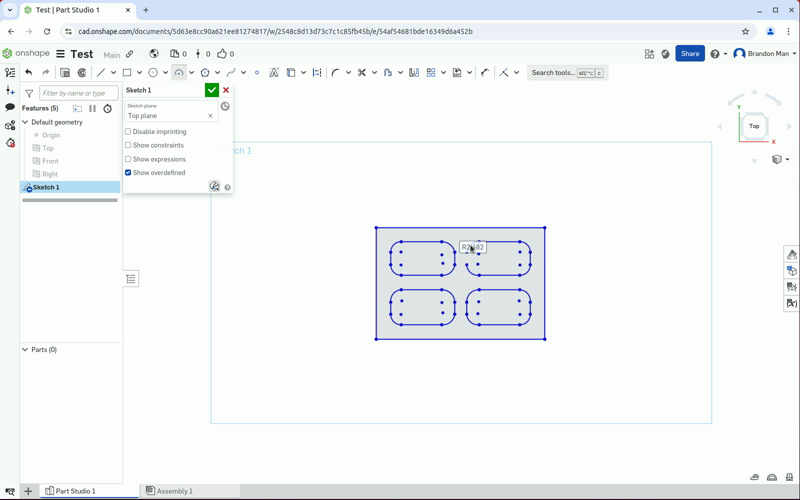
key(l)
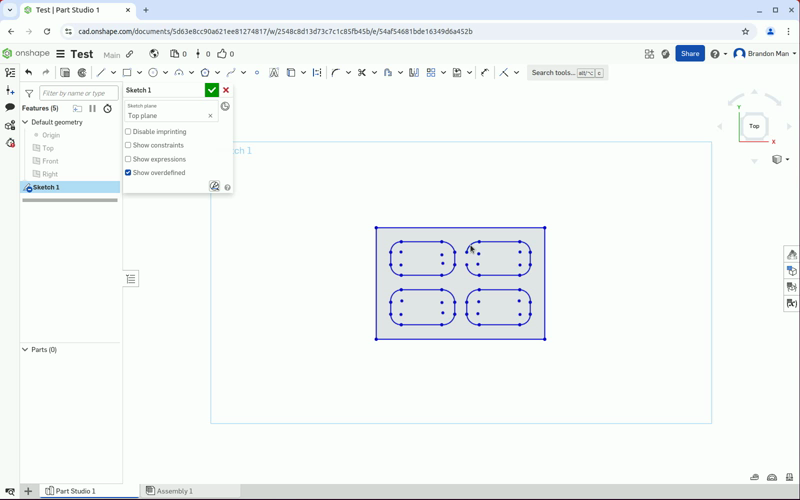
mouse_move(466, 252)
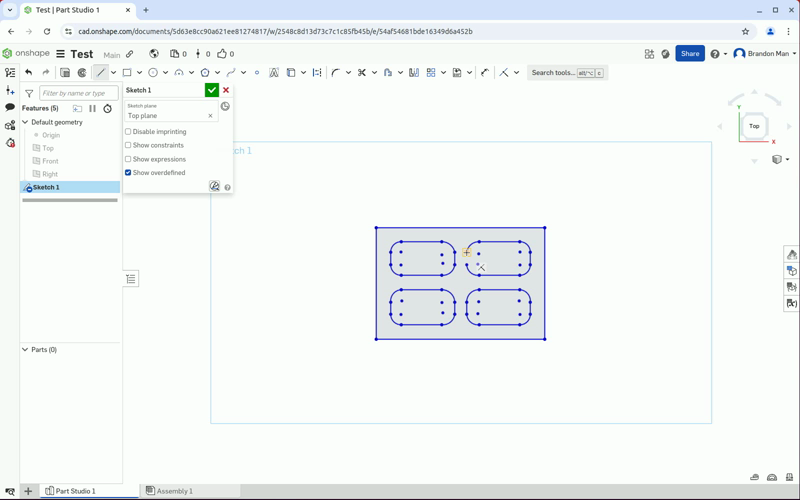
click(466, 252)
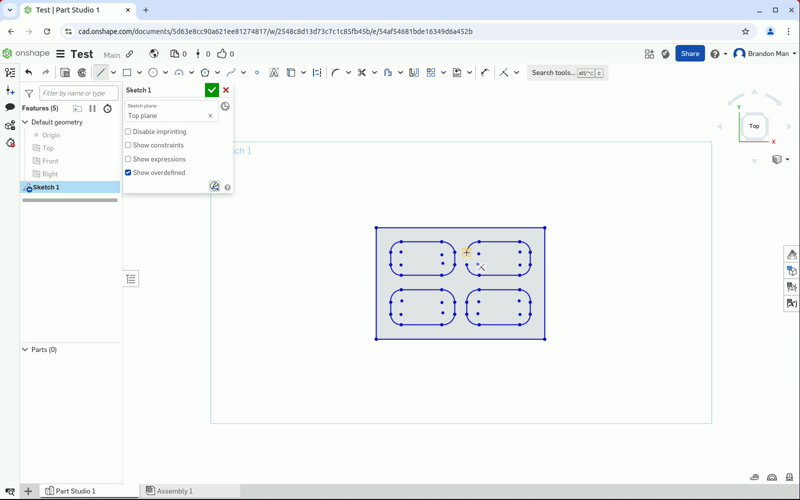
mouse_move(496, 252)
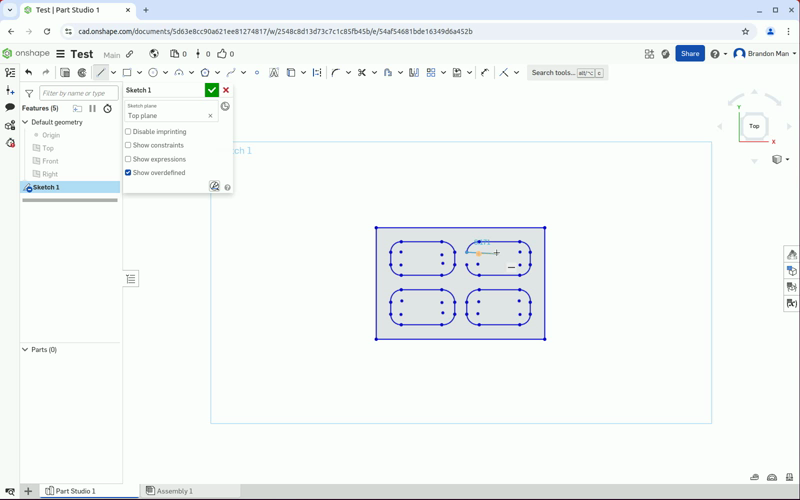
key_down(shift)
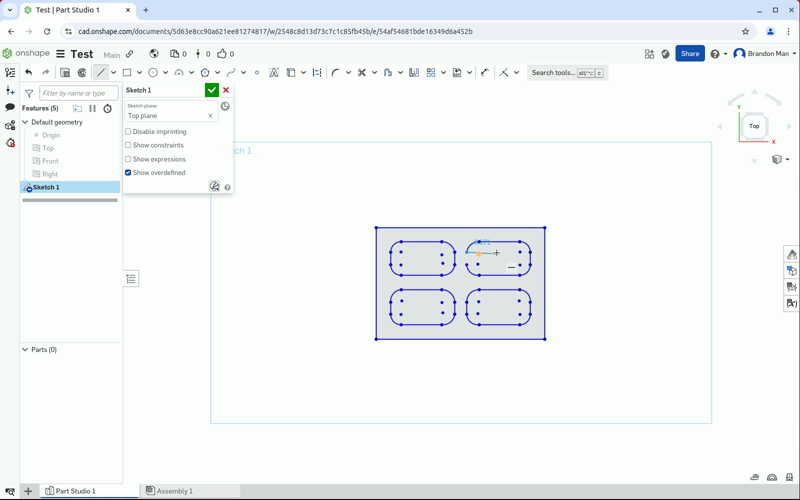
mouse_move(466, 264)
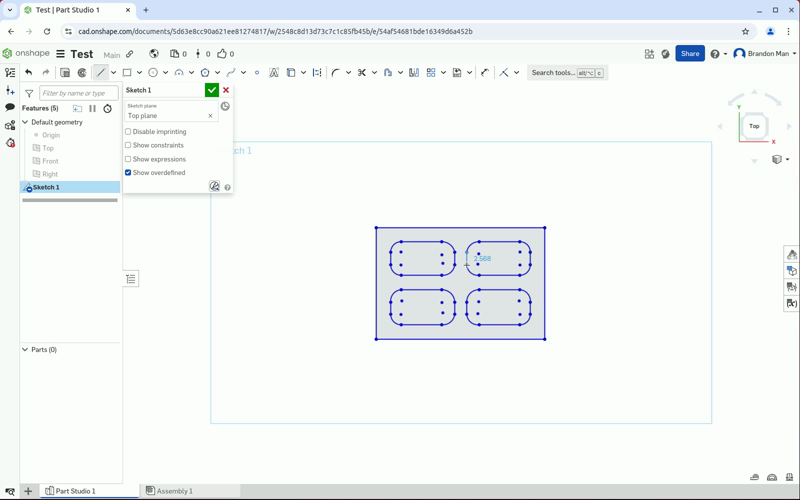
key_up(shift)
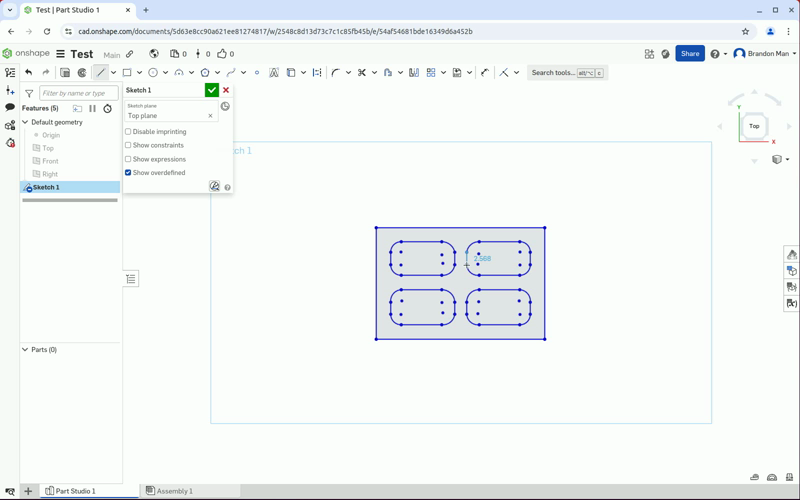
click(466, 264)
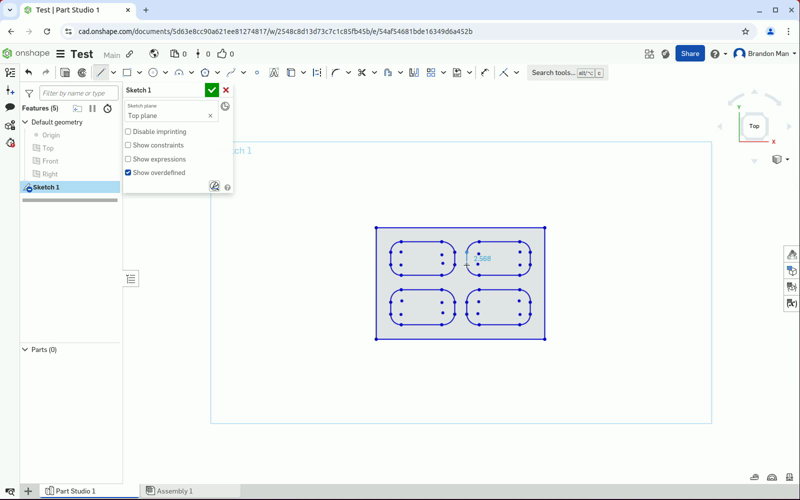
key(esc)
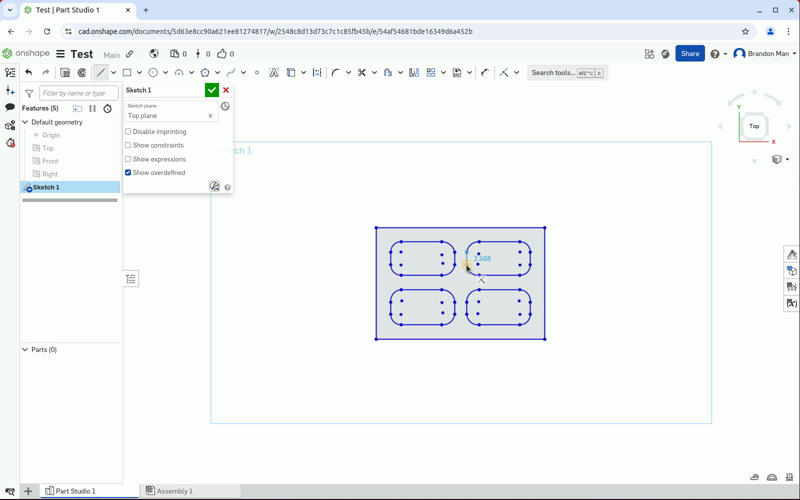
mouse_move(536, 327)
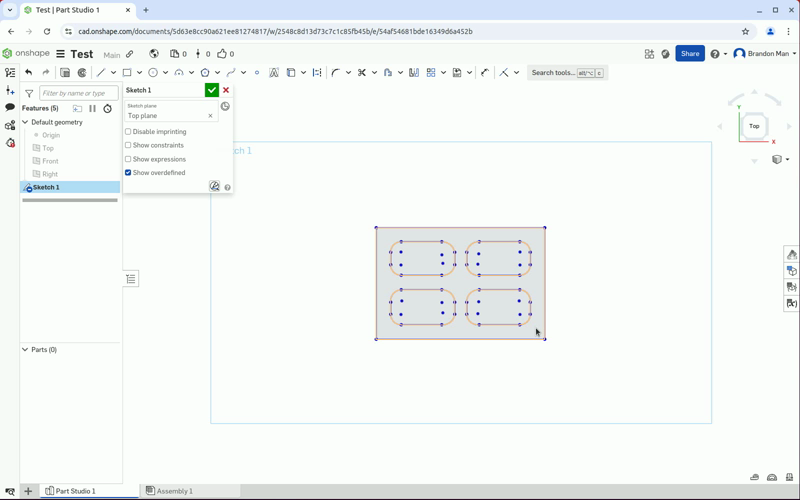
click(536, 327)
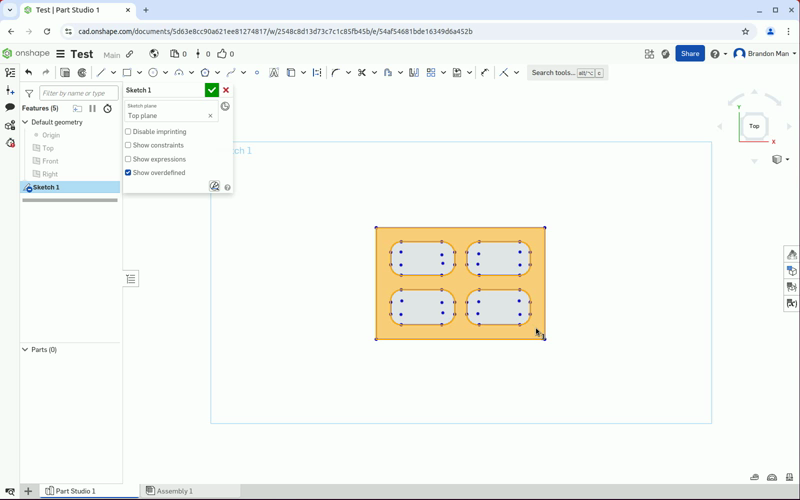
mouse_move(73, 352)
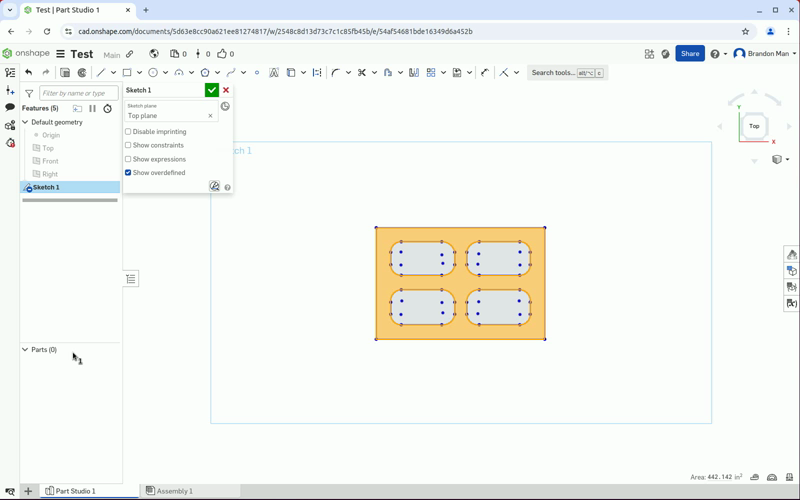
key(shift+y)
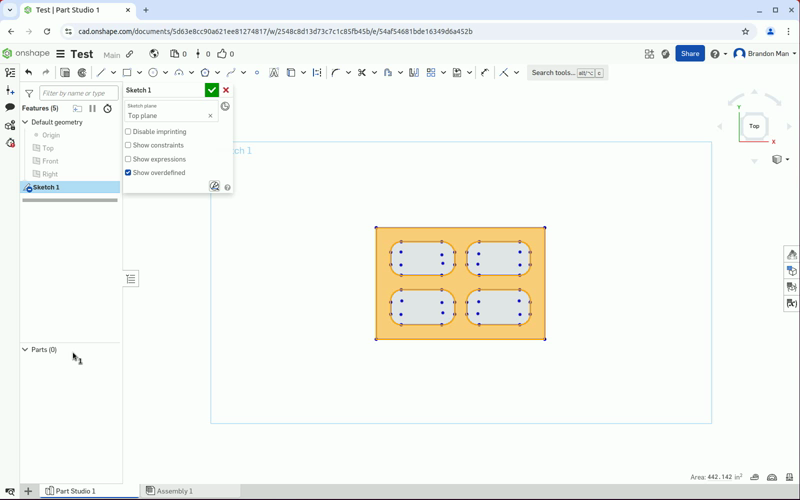
key(shift+e)
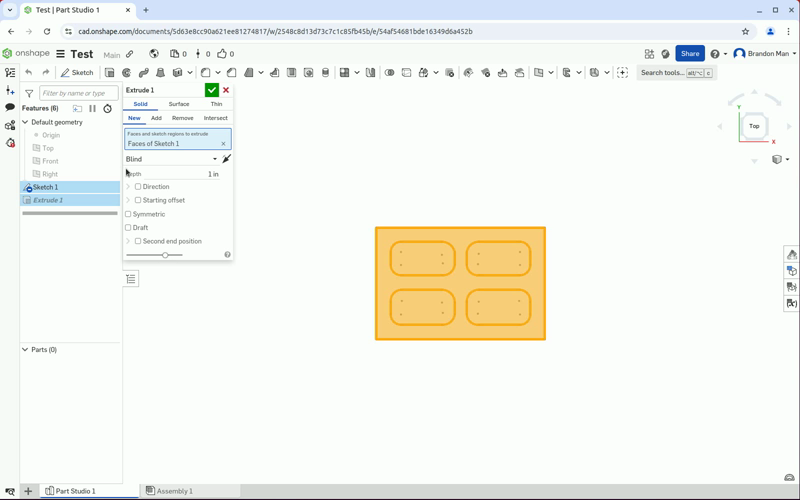
mouse_move(143, 106)
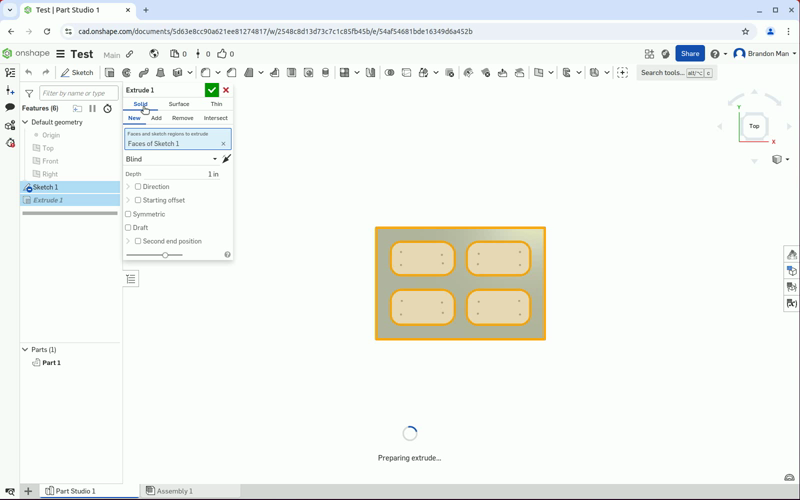
click(143, 106)
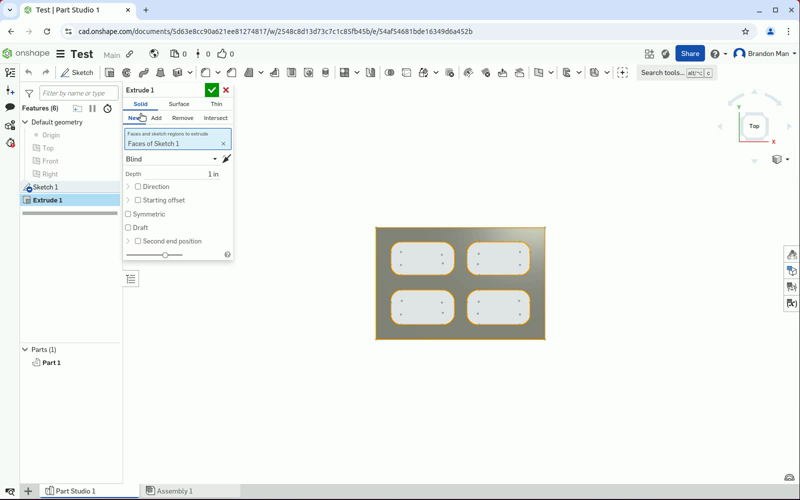
mouse_move(137, 120)
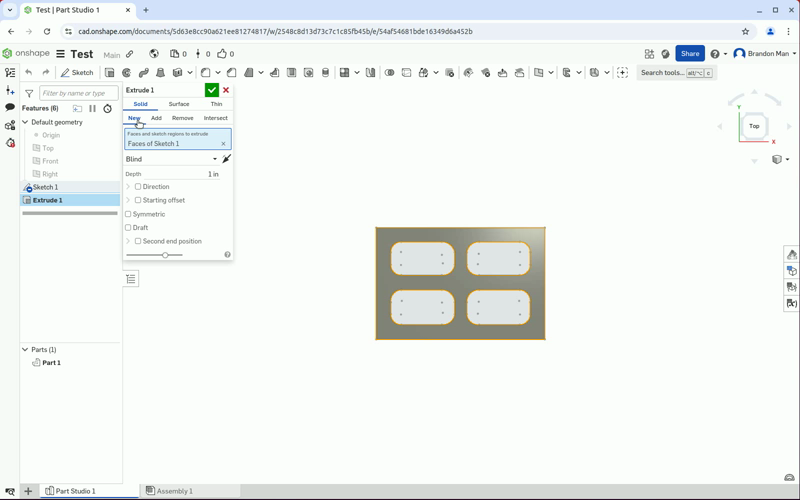
click(137, 120)
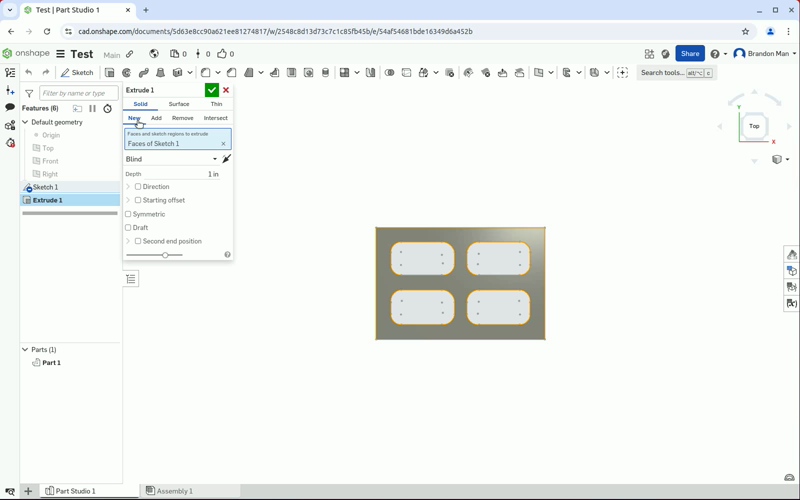
key(tab, 4)
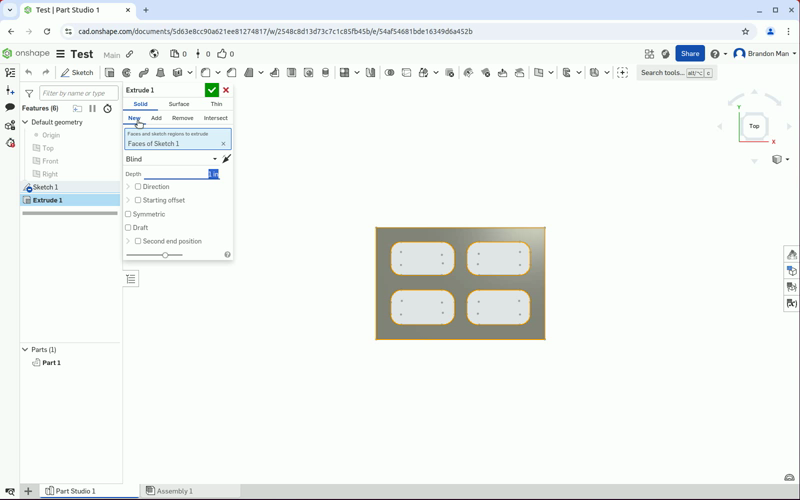
text(2.889)
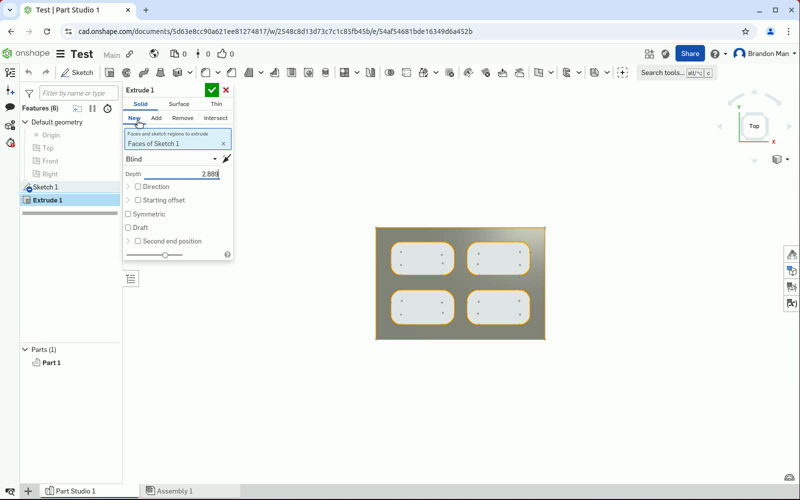
key(enter)
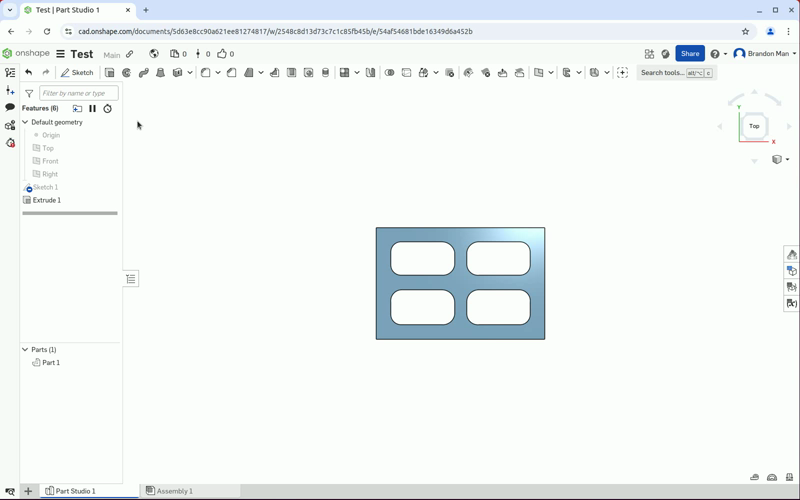
key(shift+h)
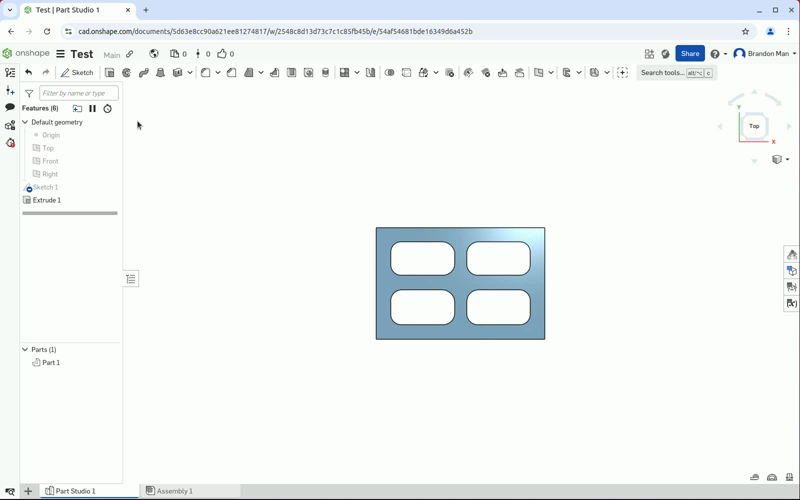
key(shift+h)
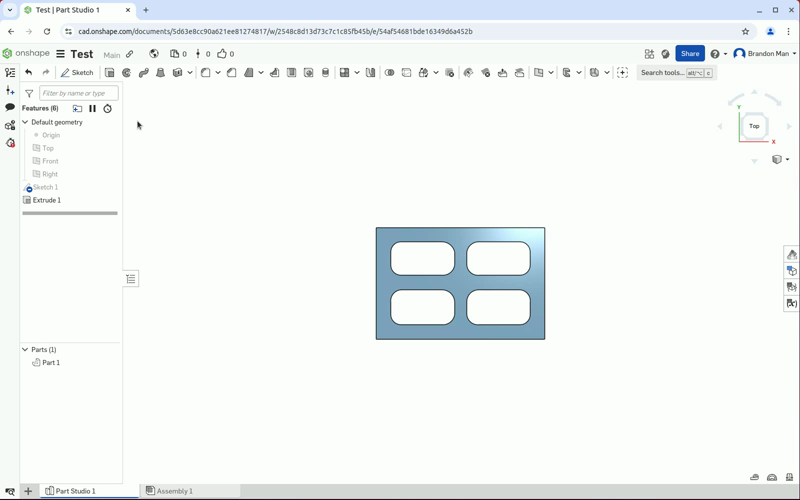
mouse_move(73, 189)
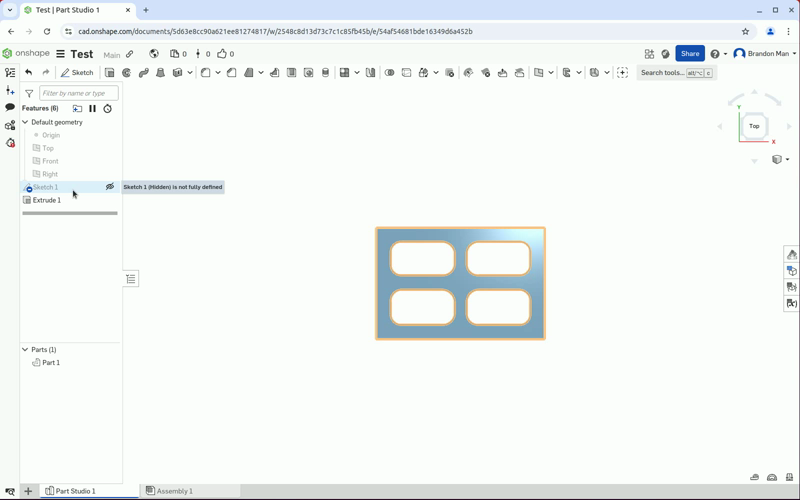
click(73, 189)
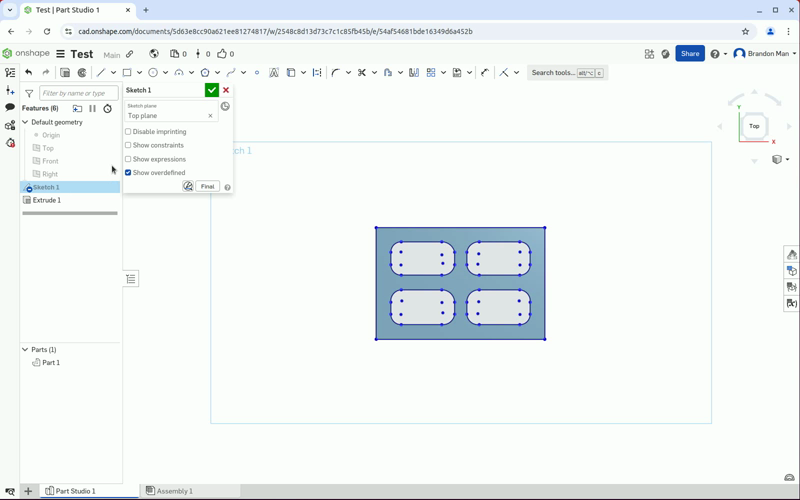
mouse_move(229, 92)
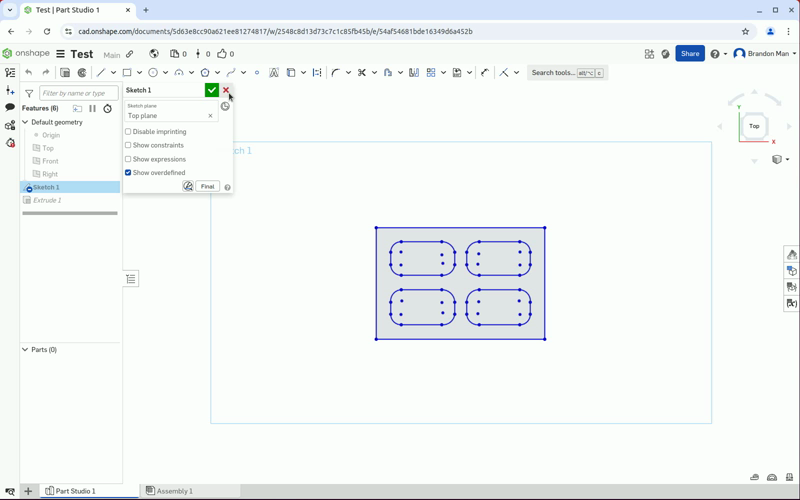
click(229, 92)
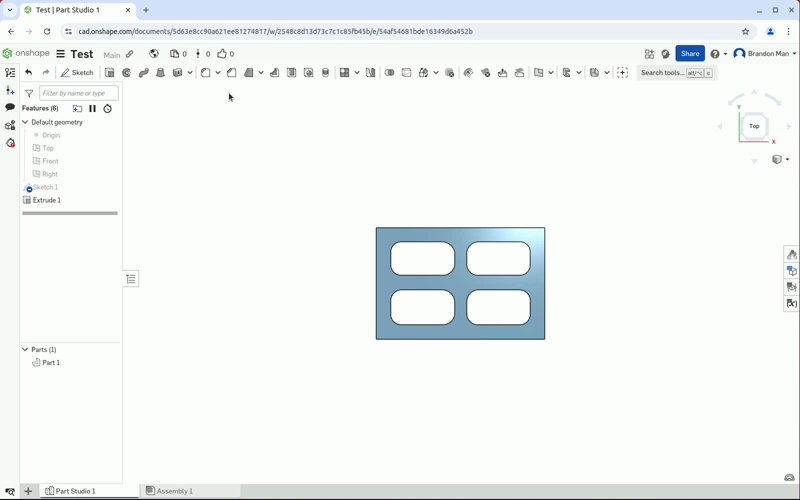
mouse_move(541, 75)
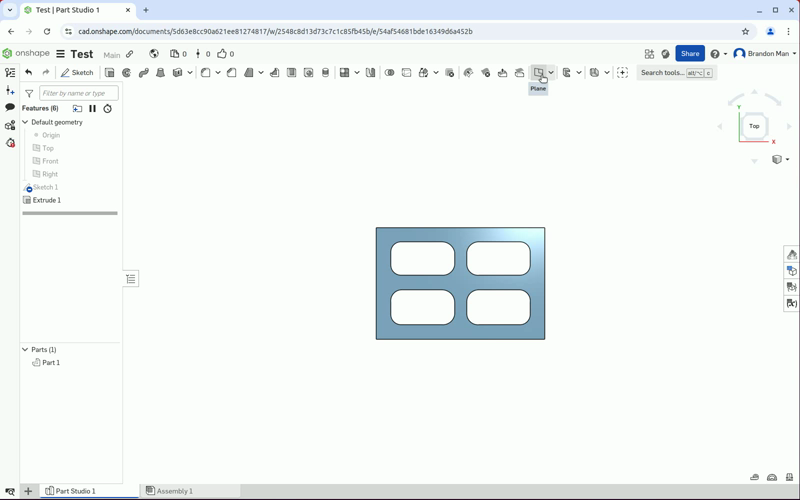
click(541, 75)
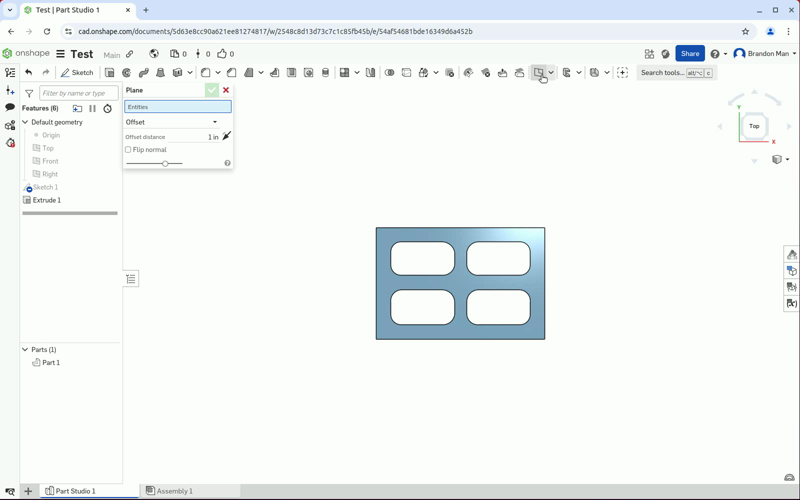
mouse_move(73, 150)
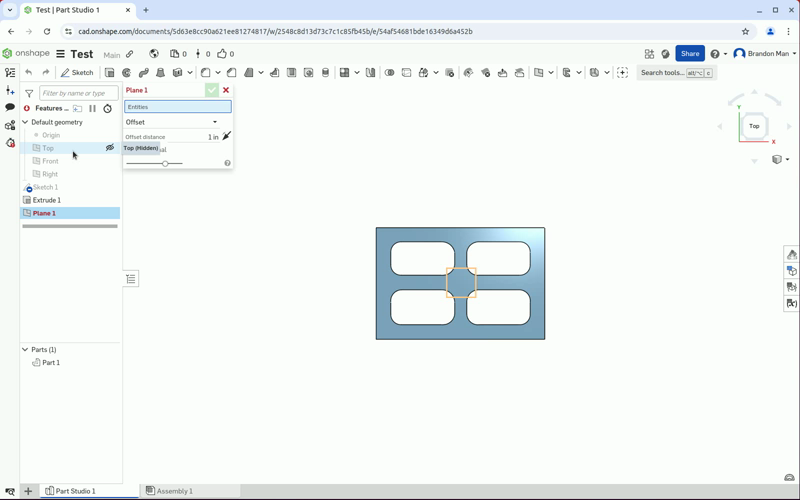
click(73, 150)
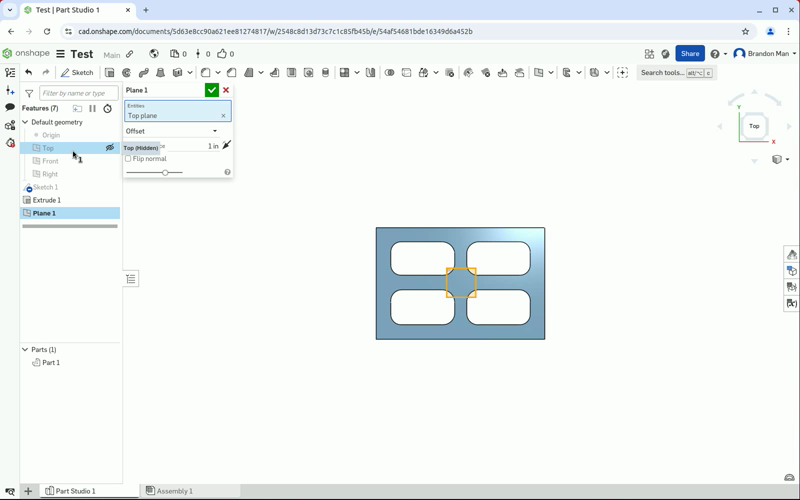
key(tab, 2)
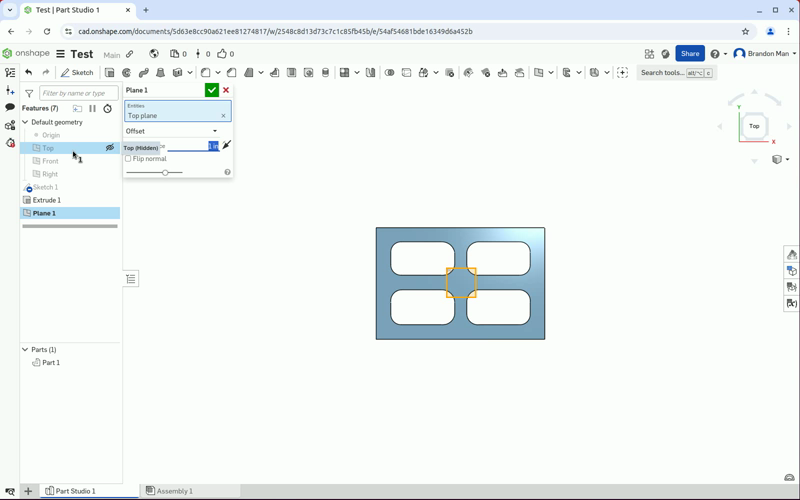
text(2.896)
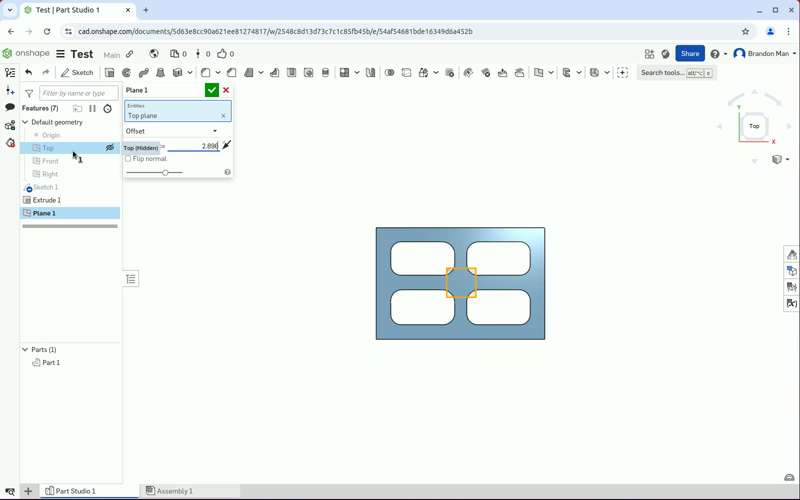
key(enter, 2)
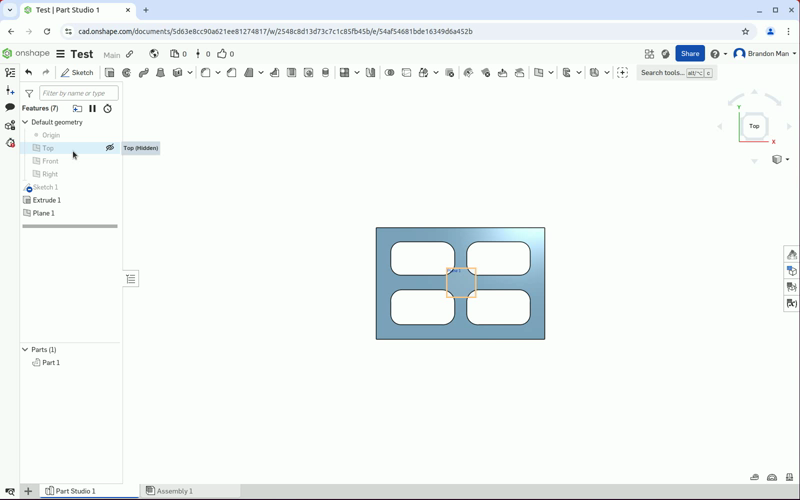
key(shift+s)
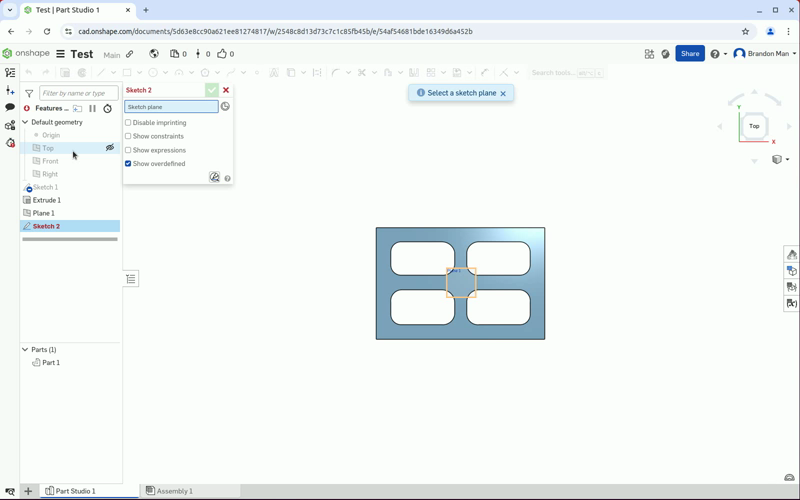
mouse_move(73, 215)
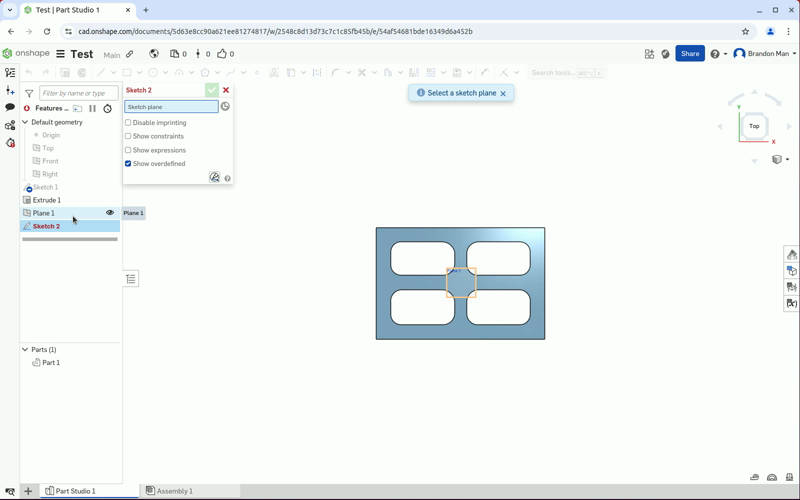
click(73, 215)
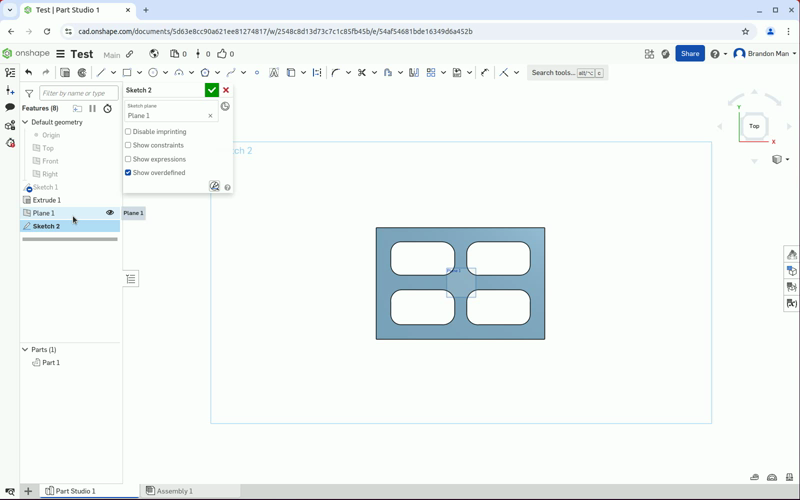
mouse_move(73, 352)
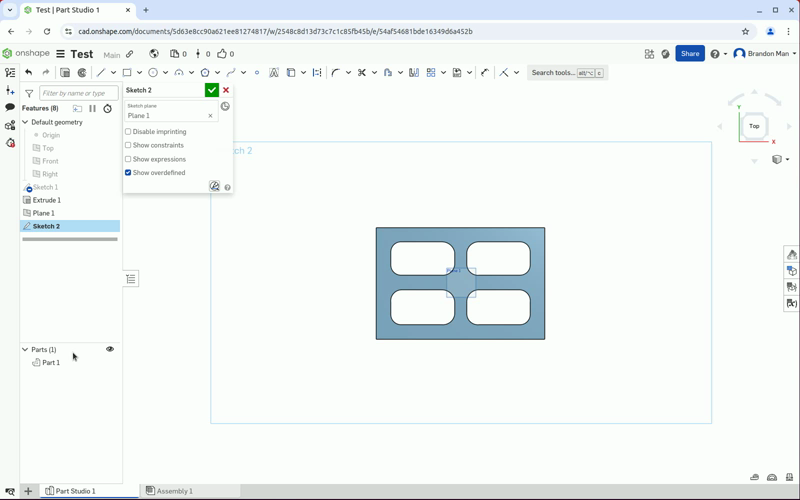
key(y)
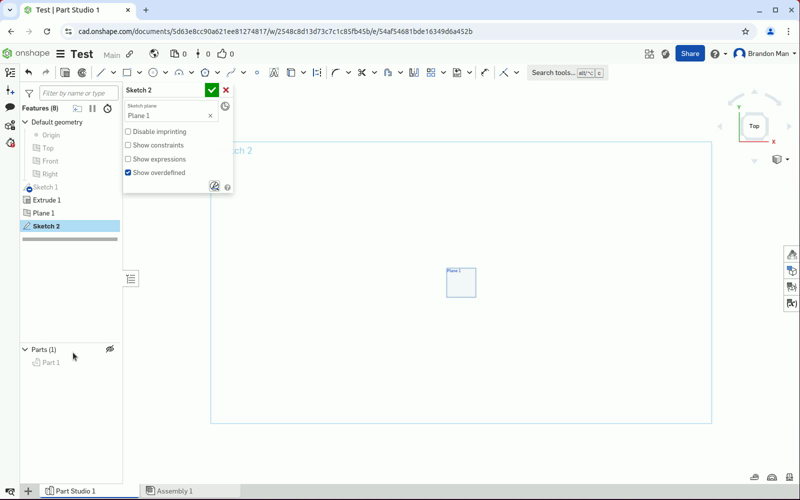
key(l)
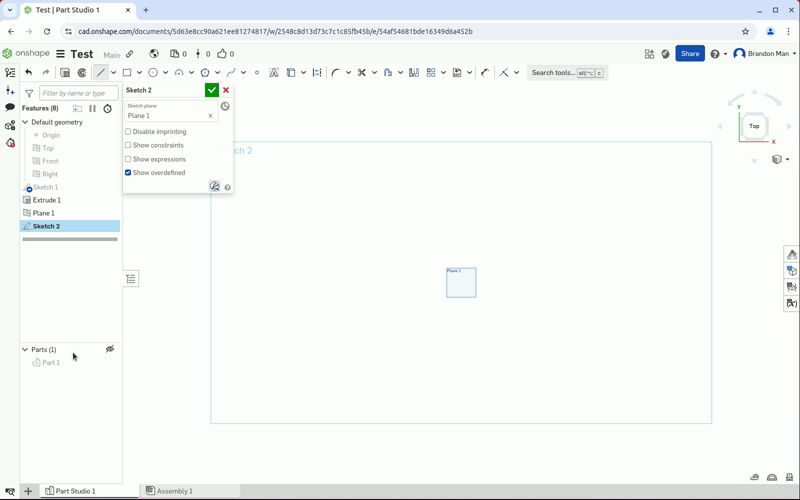
key_down(shift)
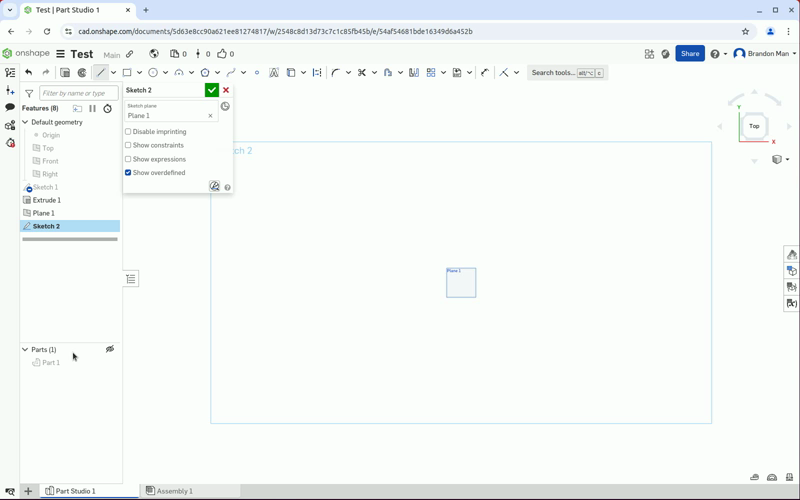
mouse_move(376, 238)
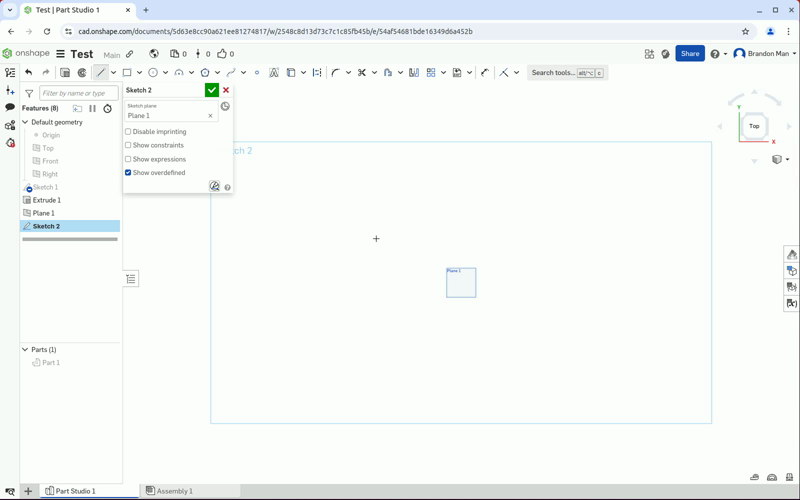
click(376, 238)
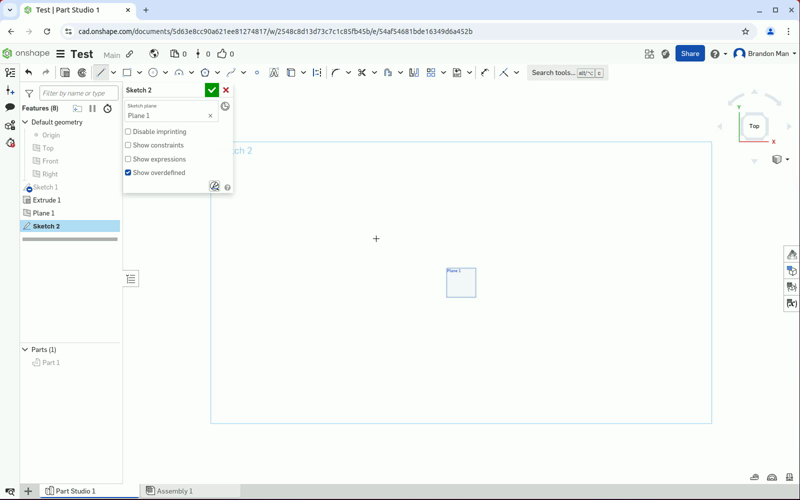
key_up(shift)
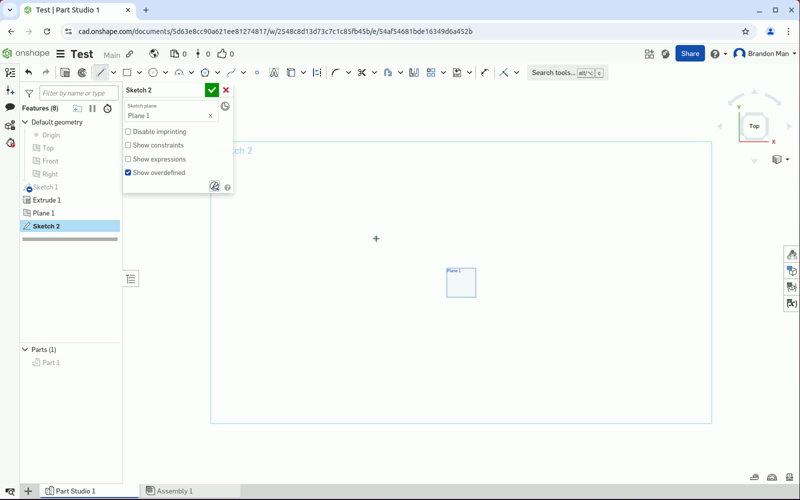
key_down(shift)
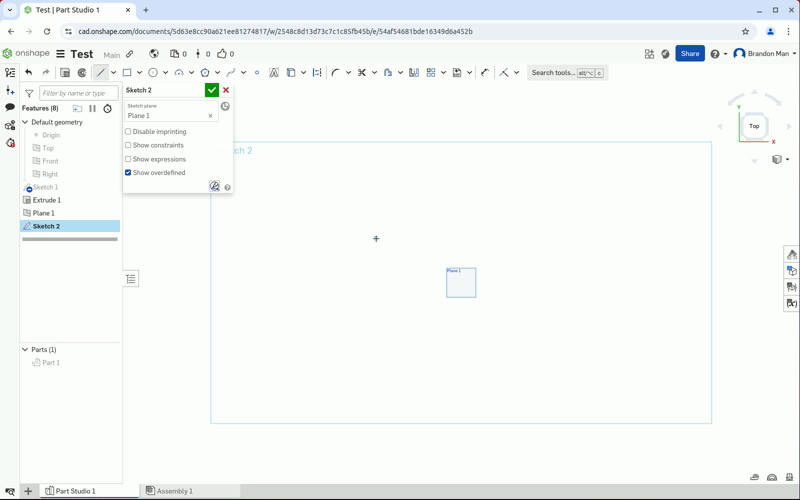
mouse_move(544, 238)
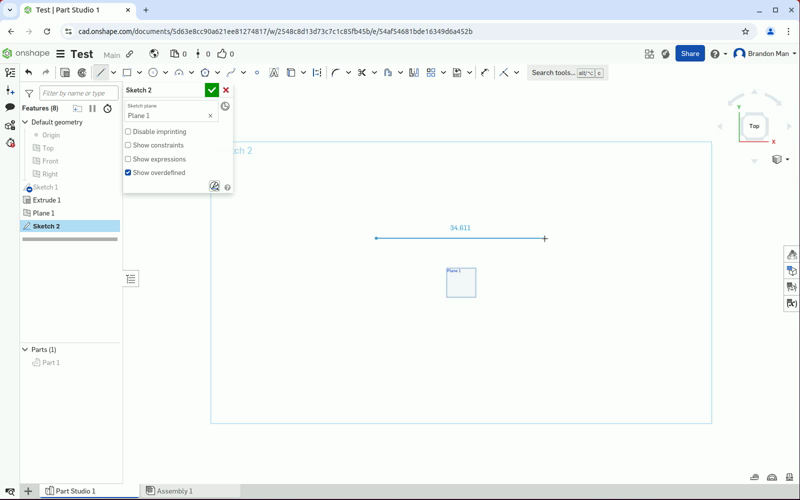
click(544, 238)
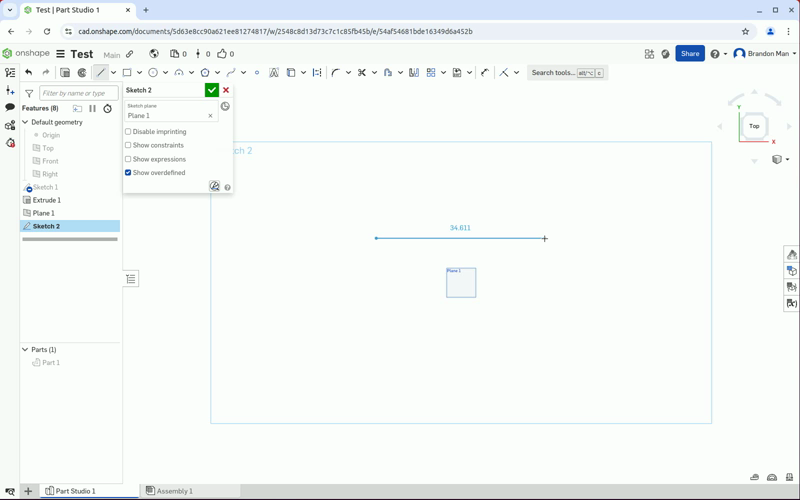
key_up(shift)
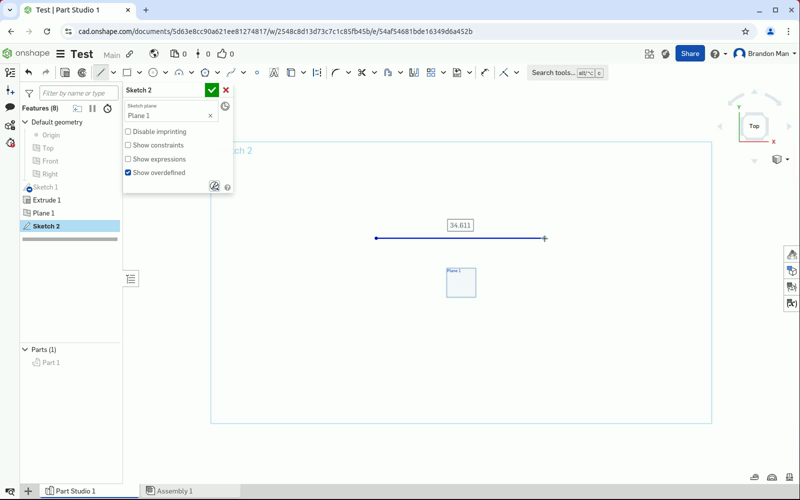
key_down(shift)
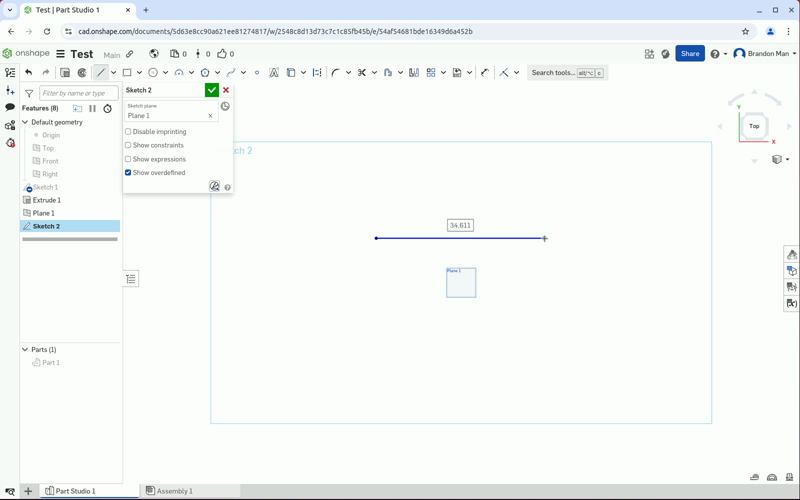
mouse_move(574, 238)
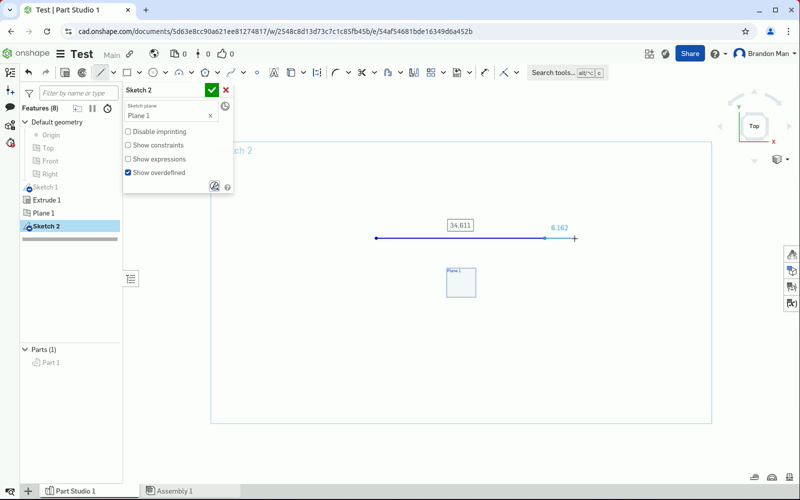
mouse_move(544, 227)
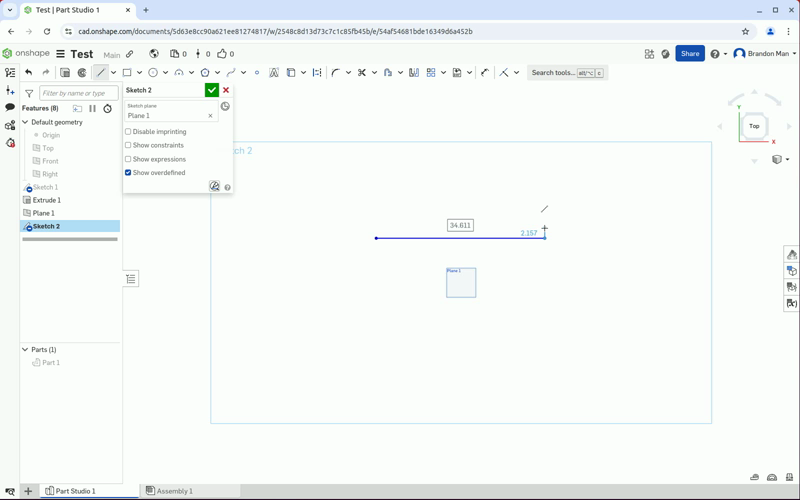
click(544, 227)
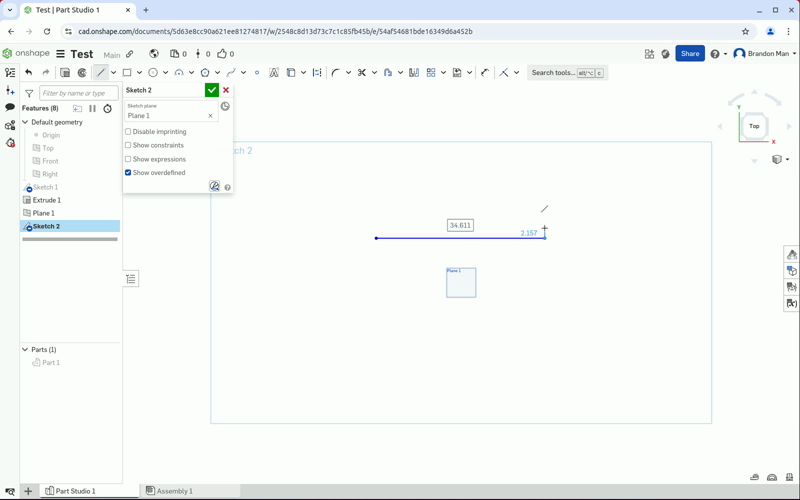
key_up(shift)
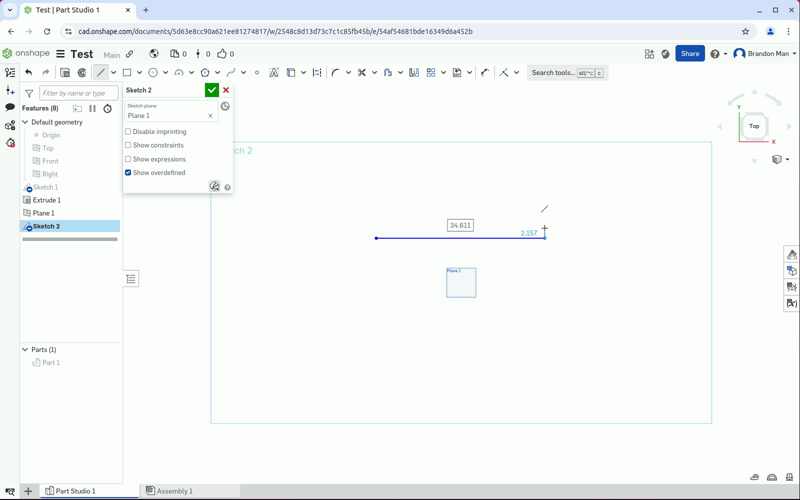
key_down(shift)
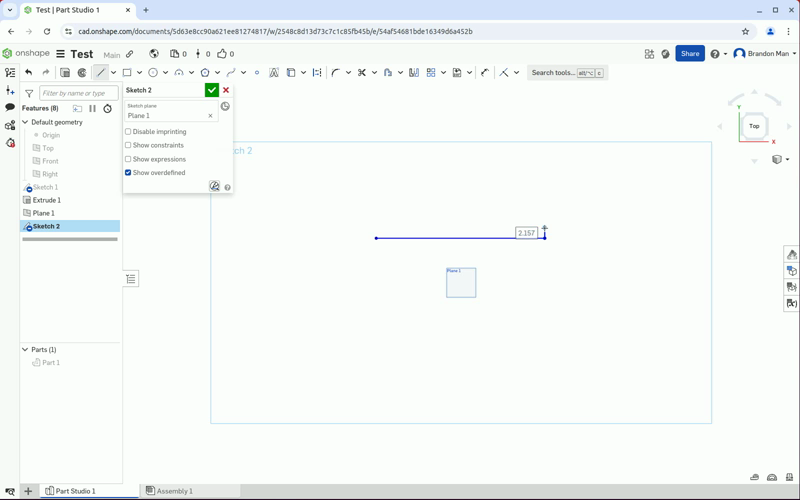
mouse_move(376, 227)
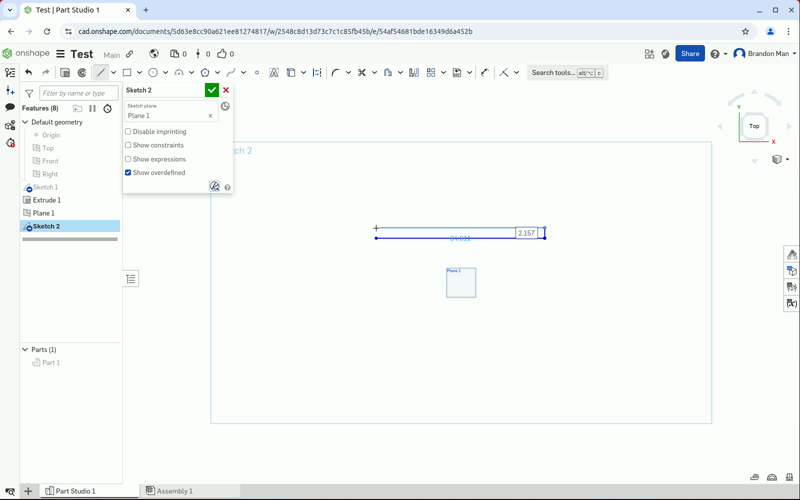
click(376, 227)
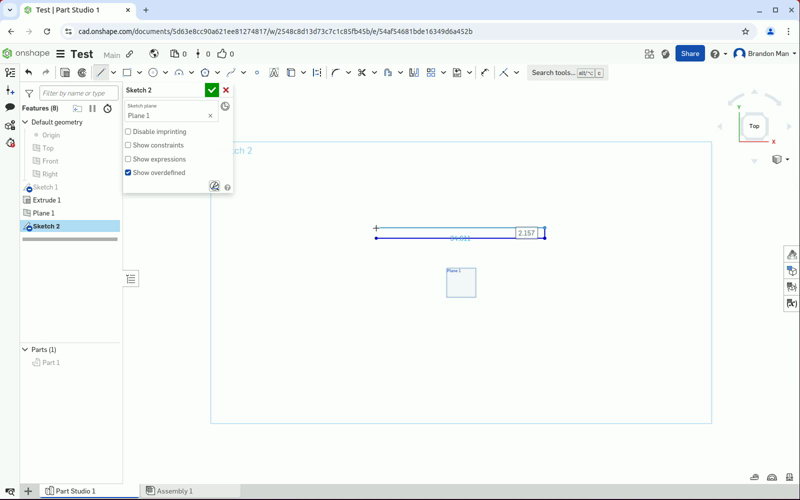
key_up(shift)
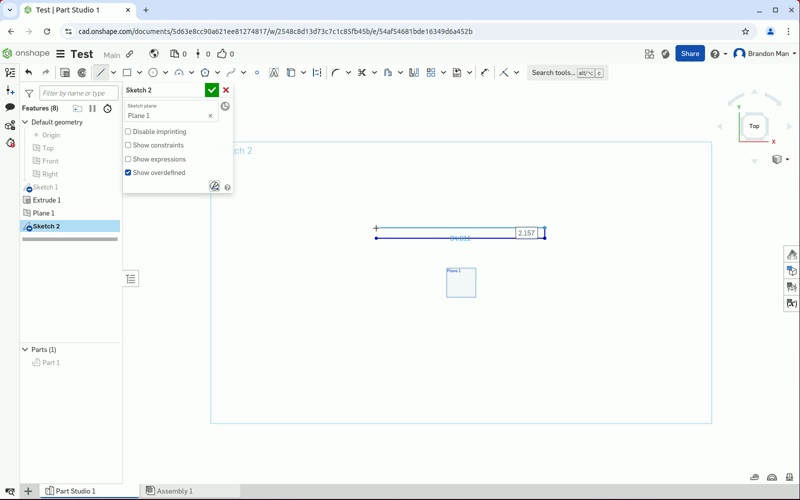
mouse_move(406, 227)
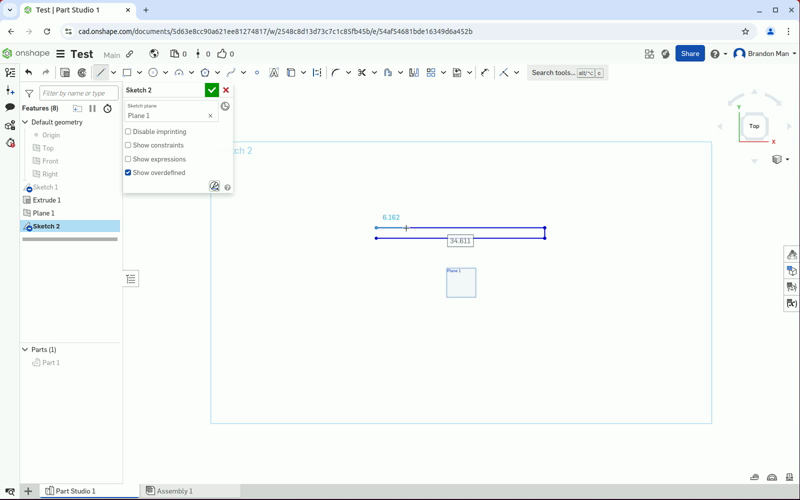
key_down(shift)
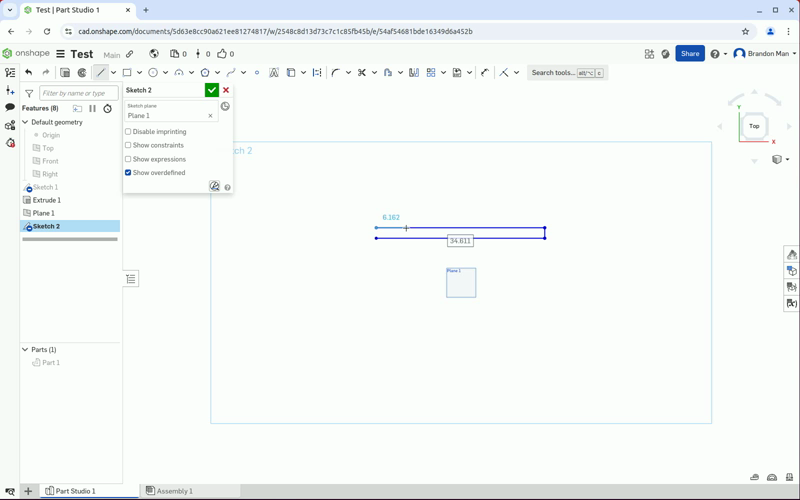
mouse_move(376, 238)
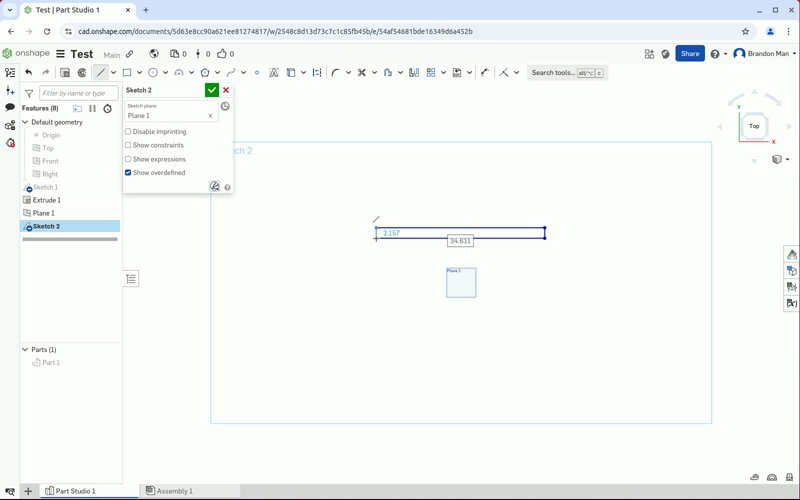
key_up(shift)
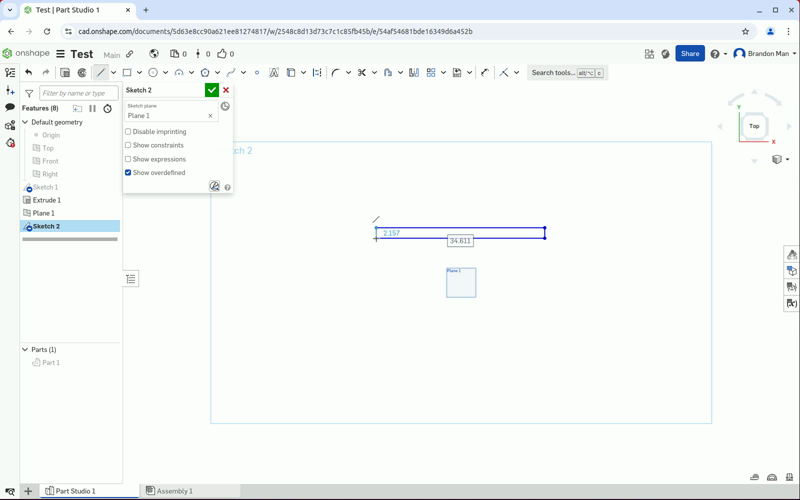
click(376, 238)
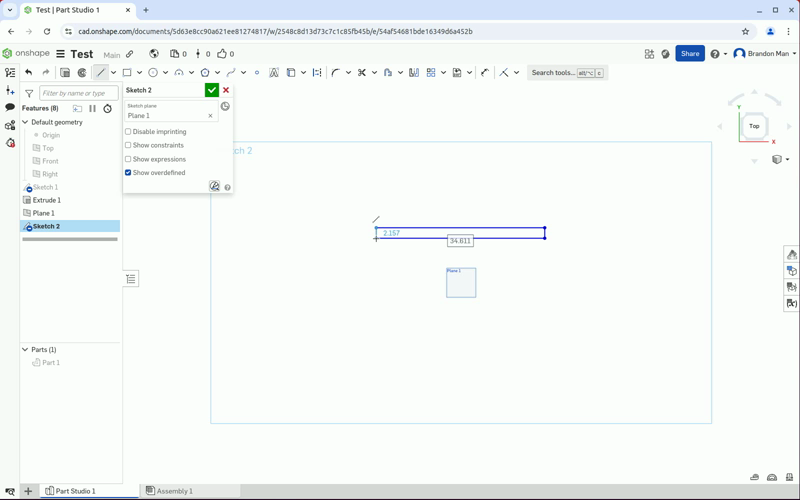
key(esc)
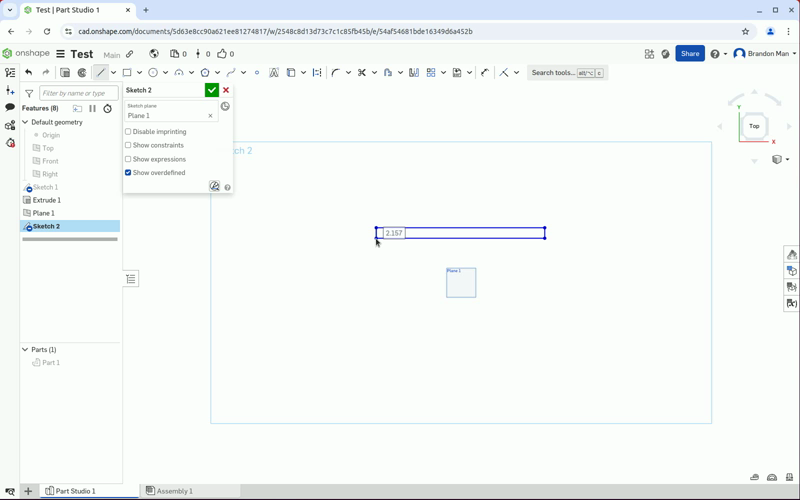
mouse_move(442, 232)
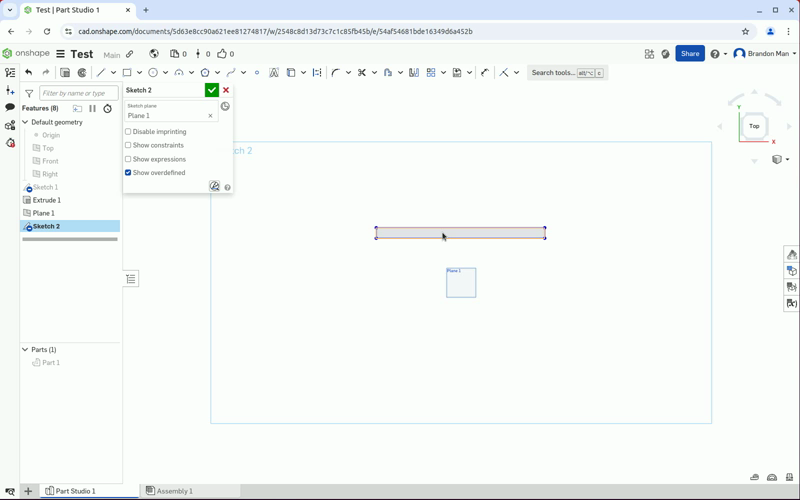
scroll(6)
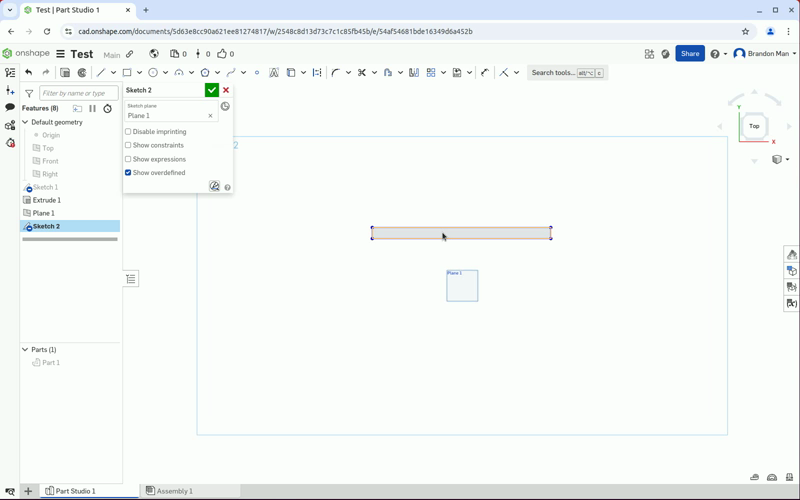
scroll(6)
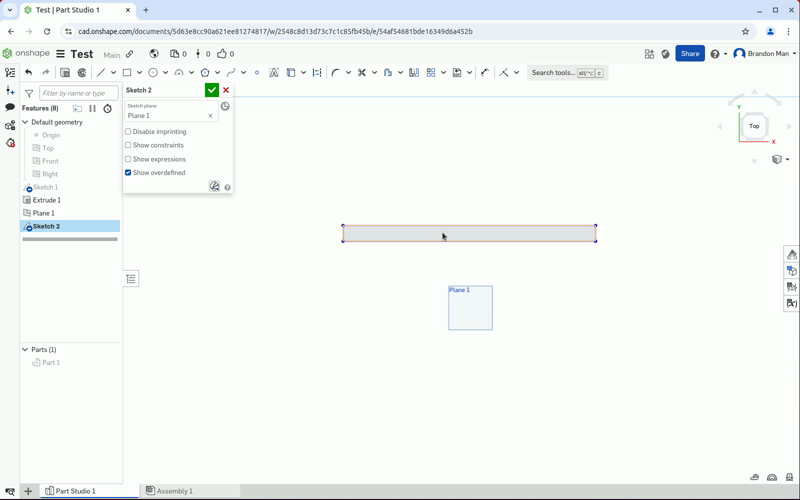
scroll(6)
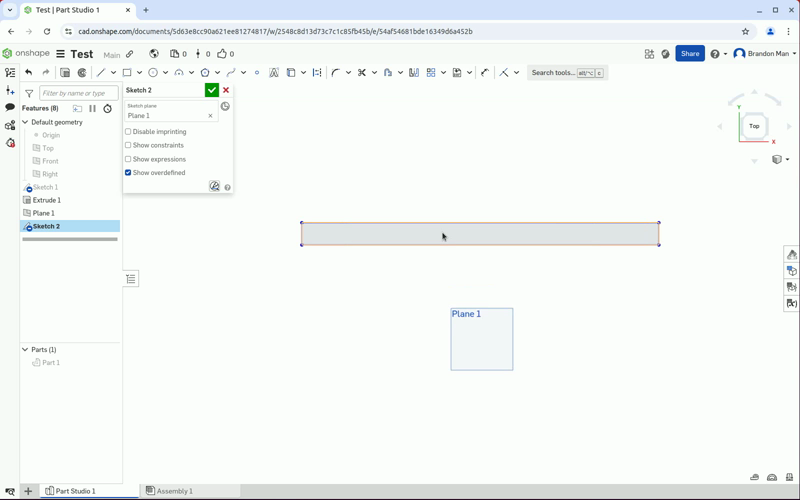
scroll(6)
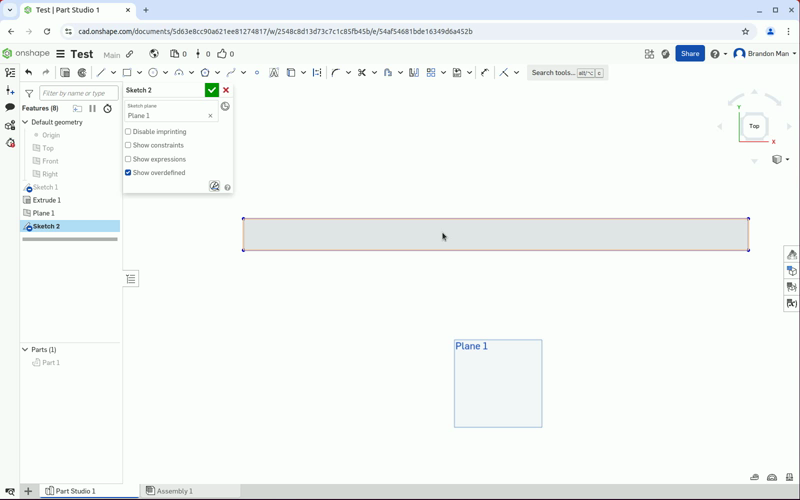
scroll(6)
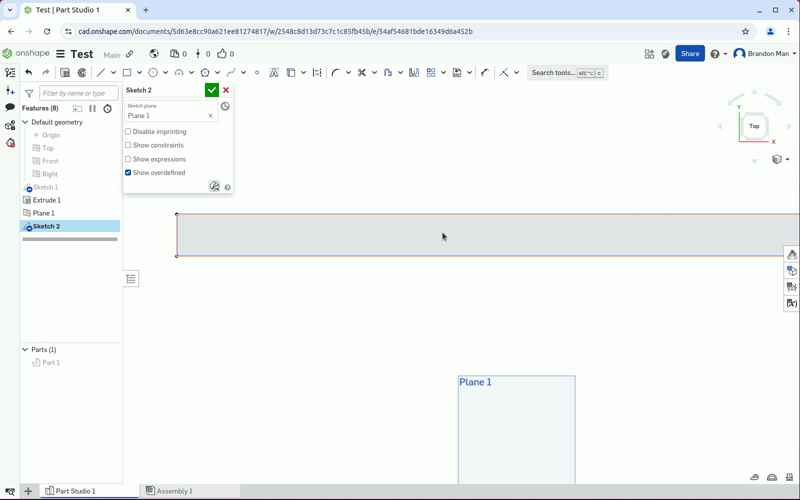
scroll(6)
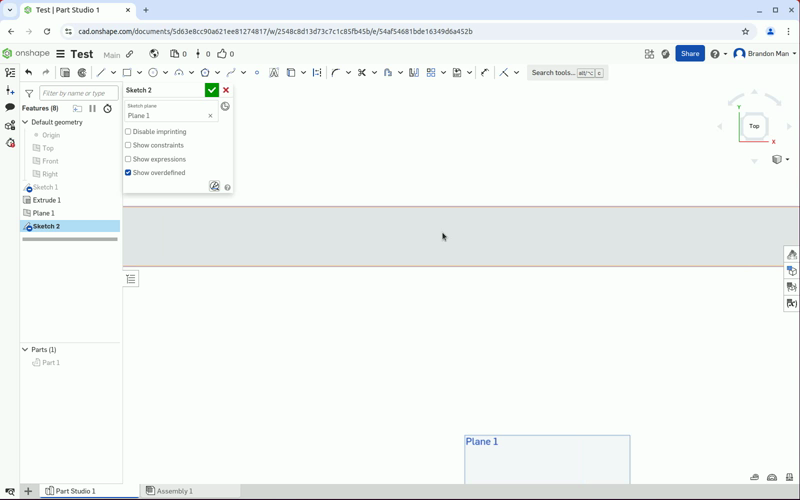
scroll(6)
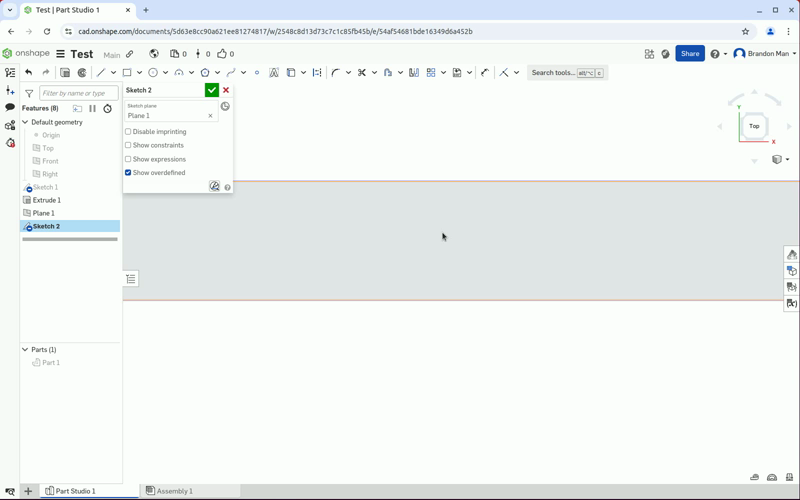
click(442, 232)
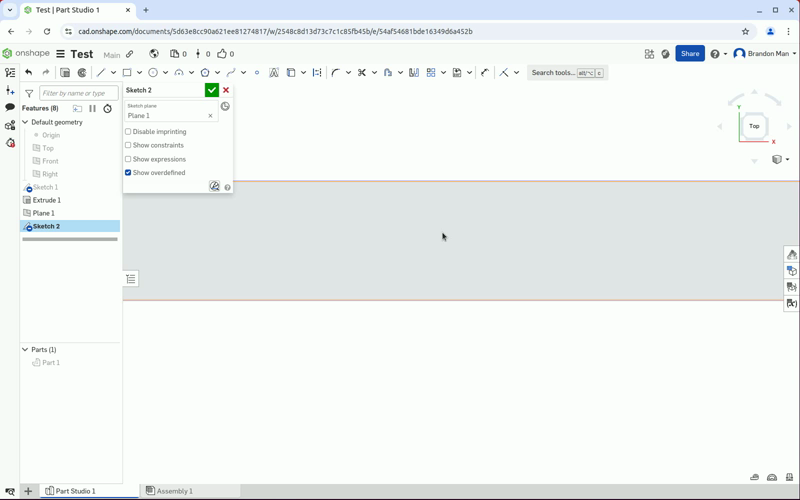
scroll(-6)
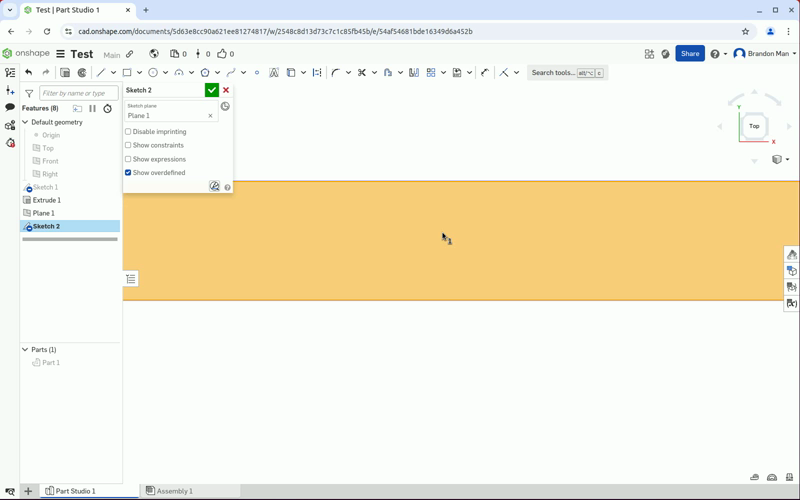
scroll(-6)
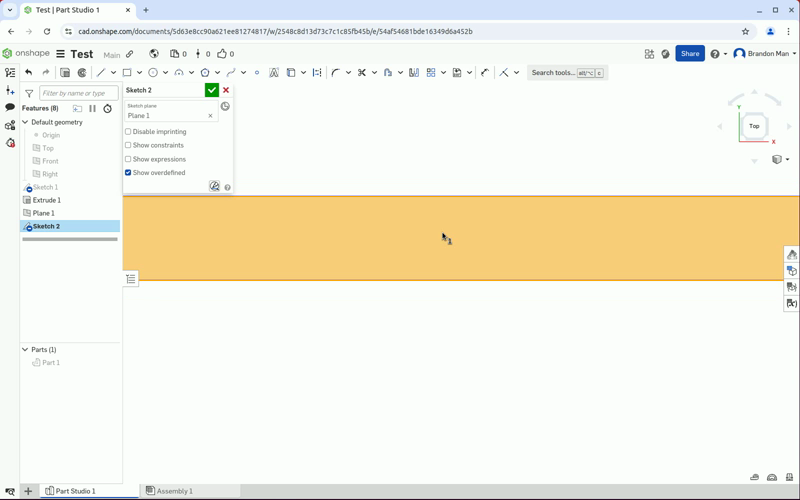
scroll(-6)
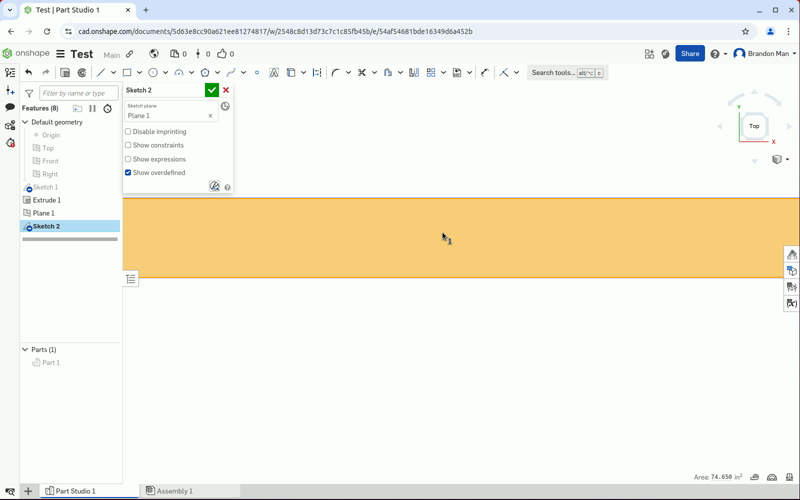
scroll(-6)
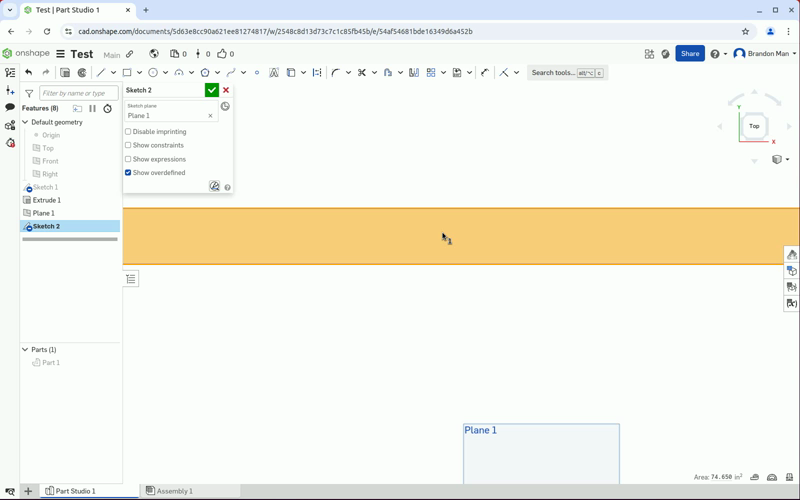
scroll(-6)
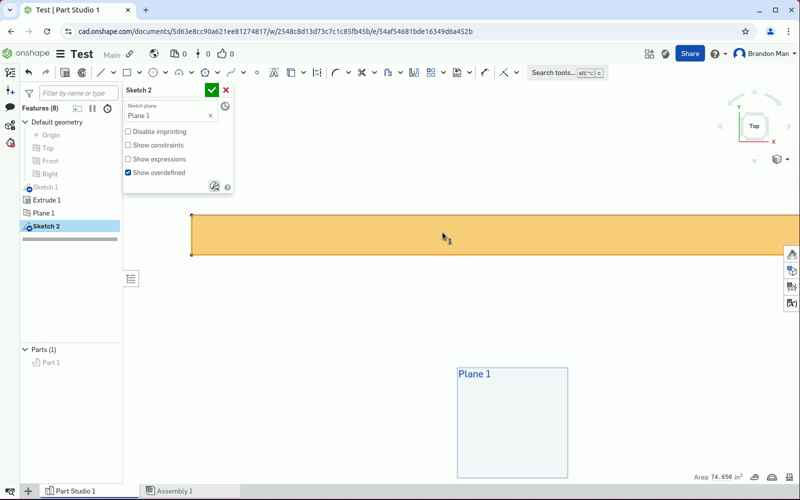
scroll(-6)
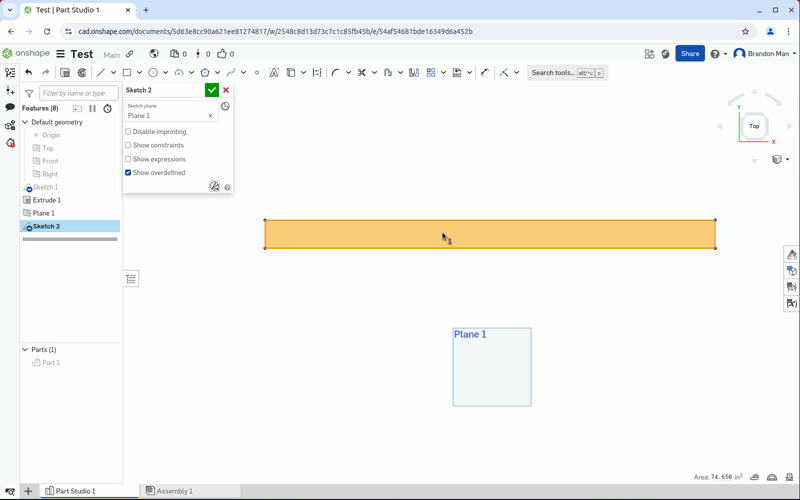
scroll(-6)
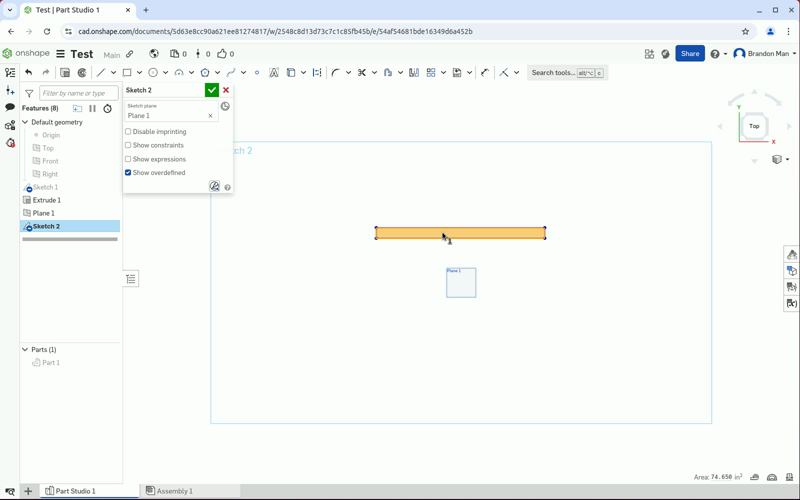
mouse_move(73, 352)
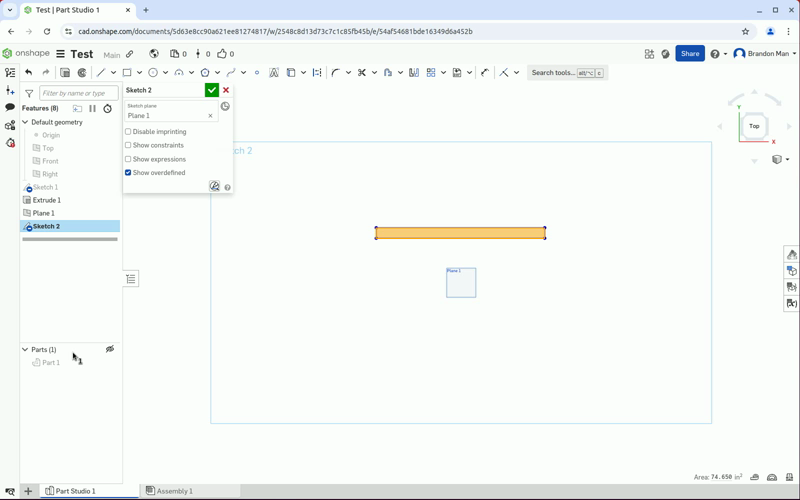
key(shift+y)
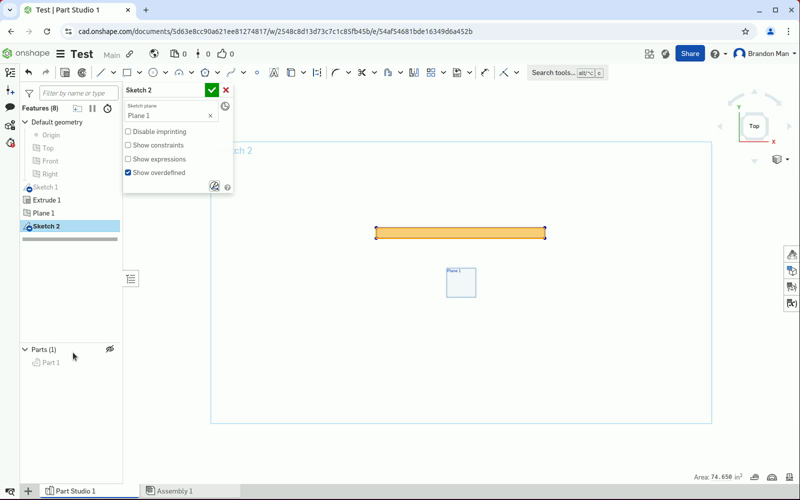
key(shift+e)
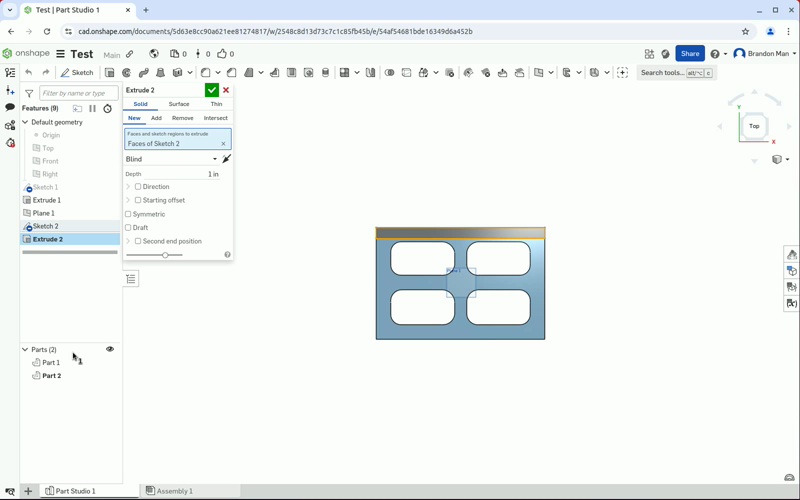
mouse_move(143, 106)
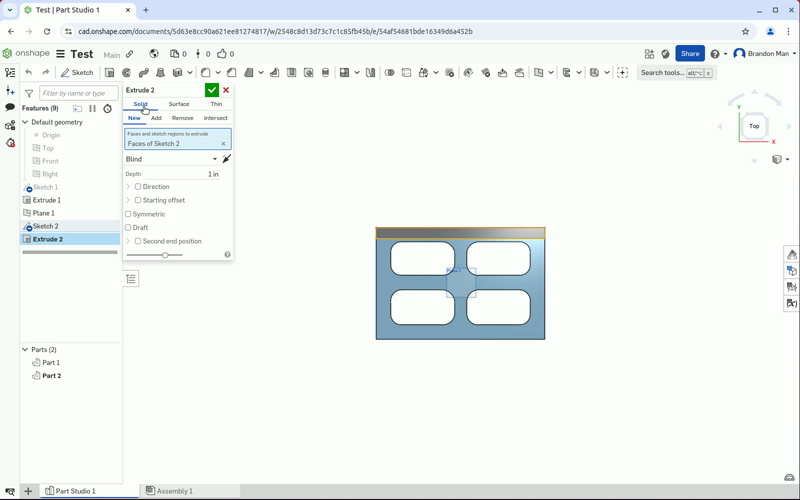
click(143, 106)
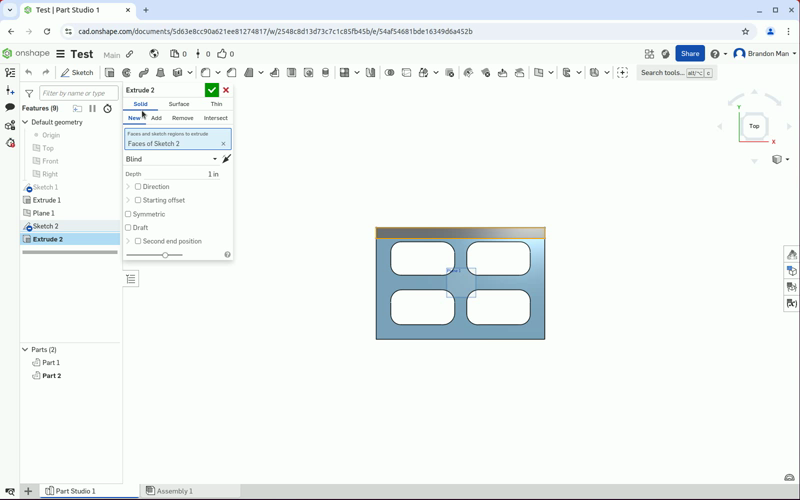
mouse_move(137, 120)
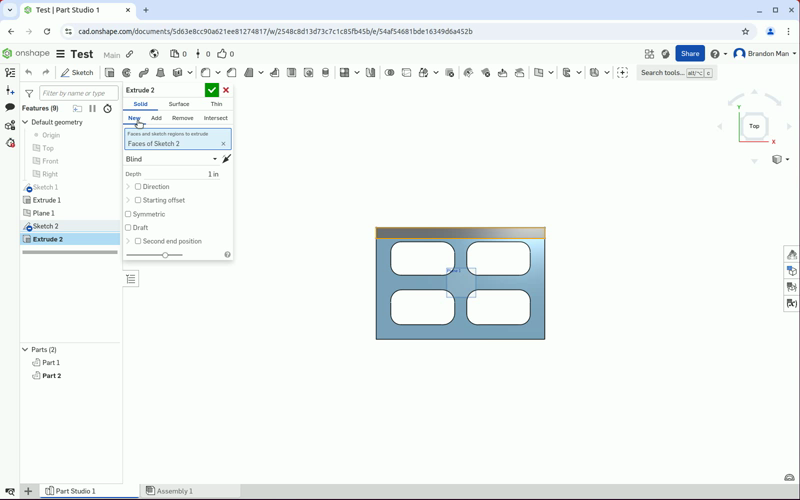
click(137, 120)
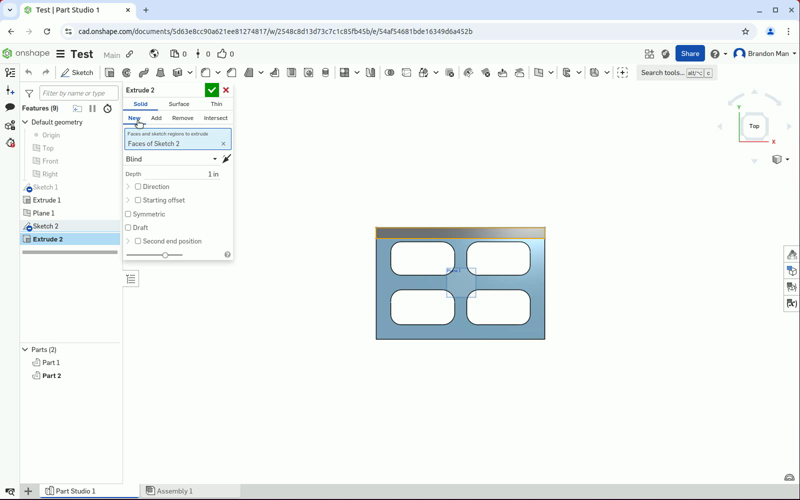
key(tab, 4)
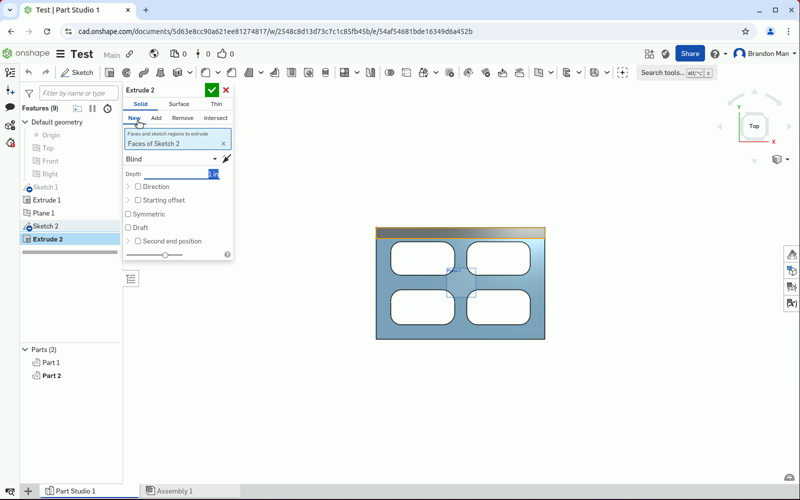
text(30.57)
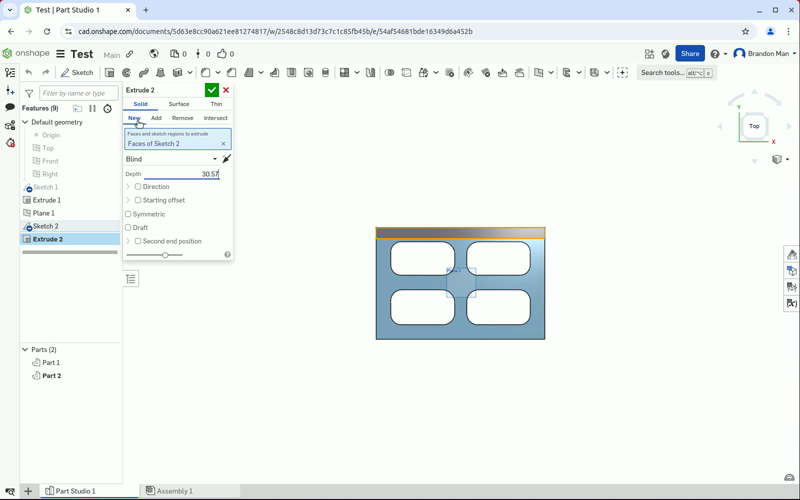
key(enter)
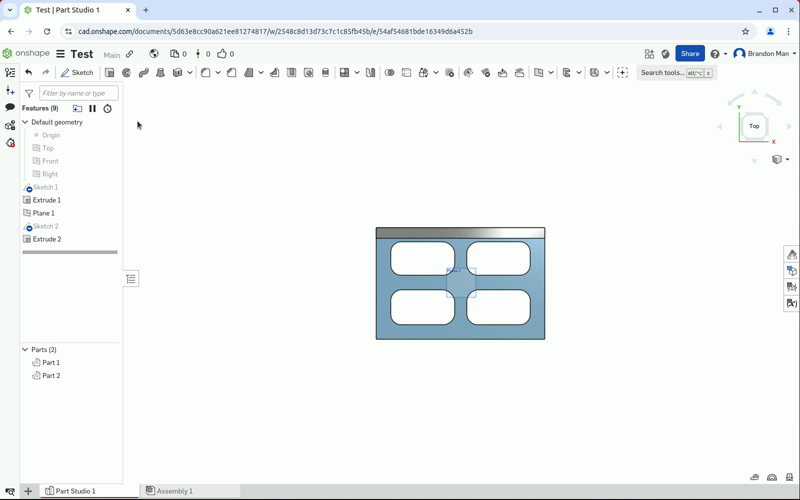
key(shift+h)
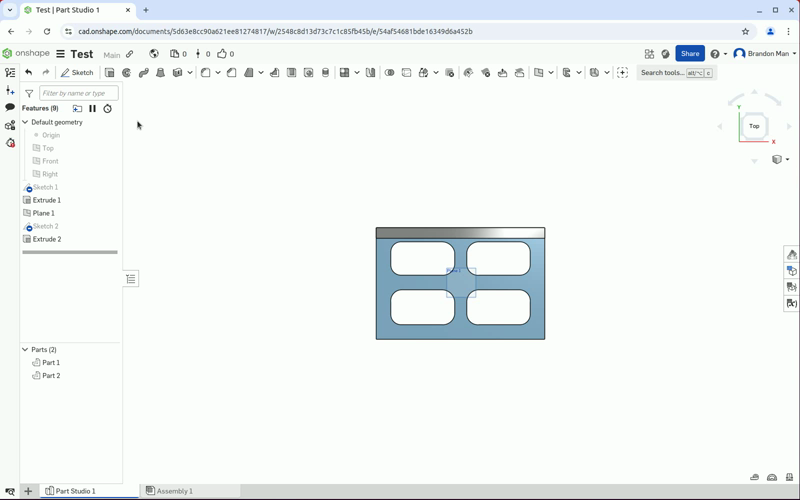
key(shift+h)
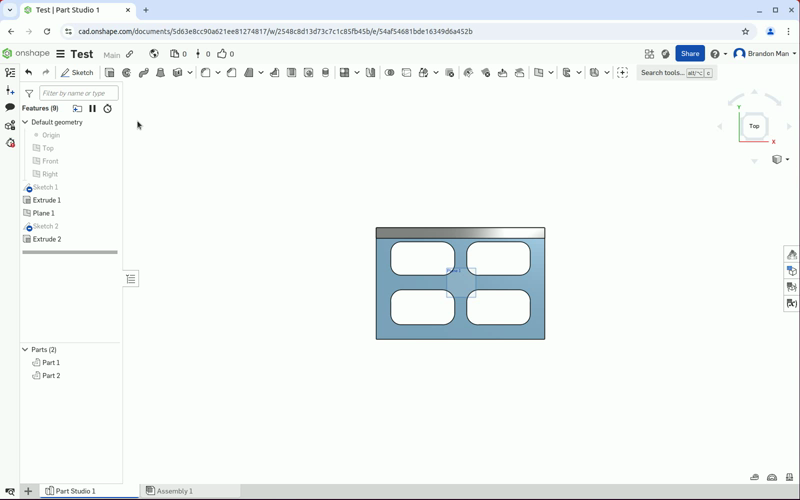
mouse_move(73, 189)
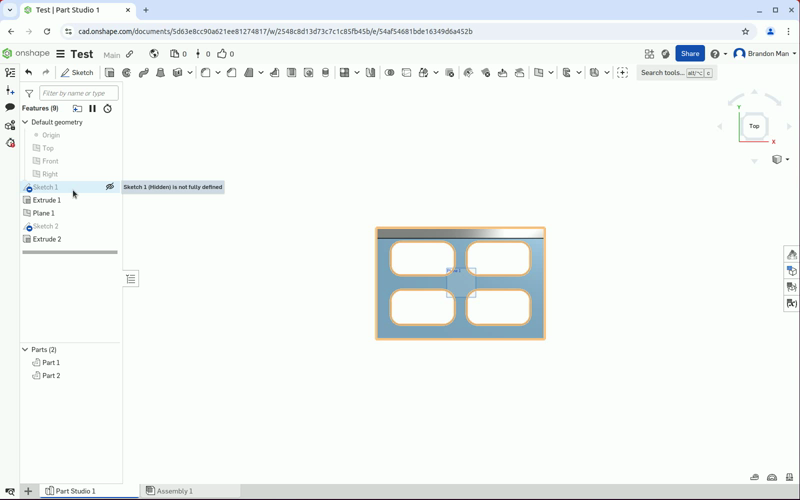
click(73, 189)
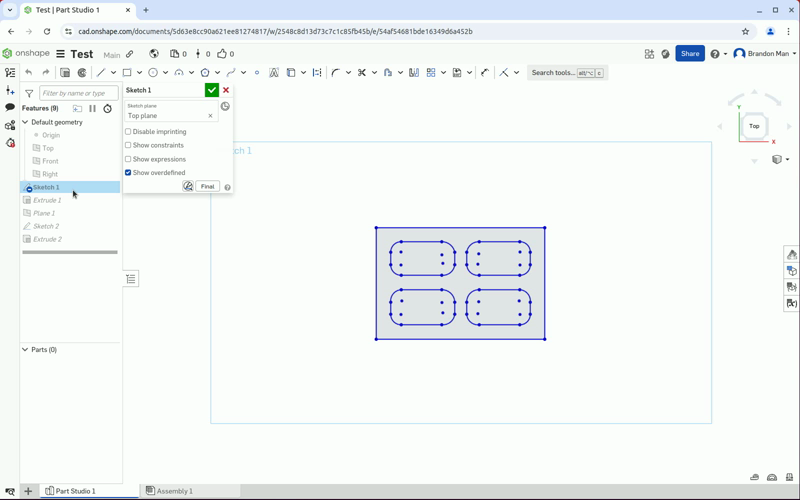
mouse_move(229, 92)
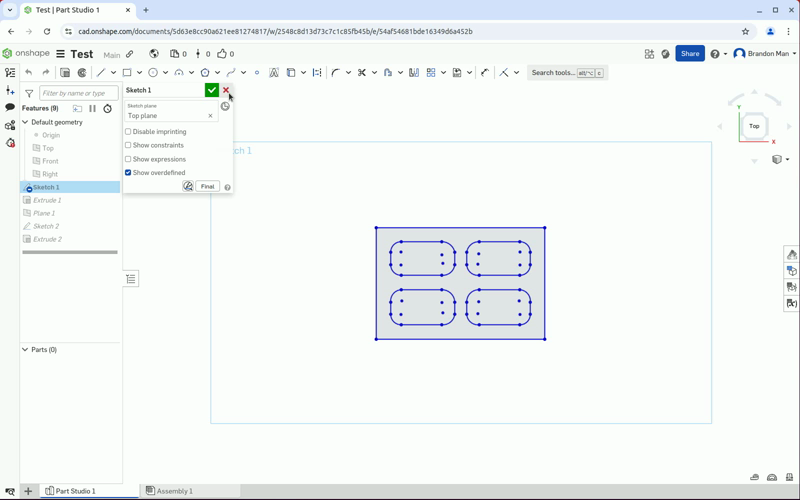
click(229, 92)
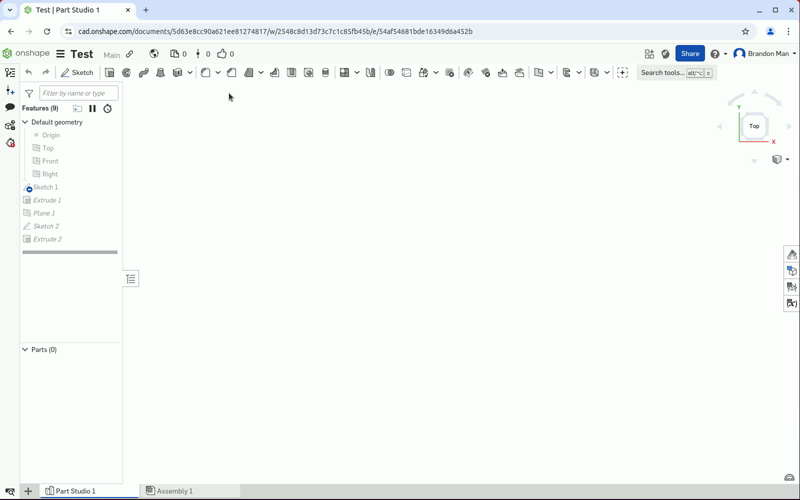
key(shift+s)
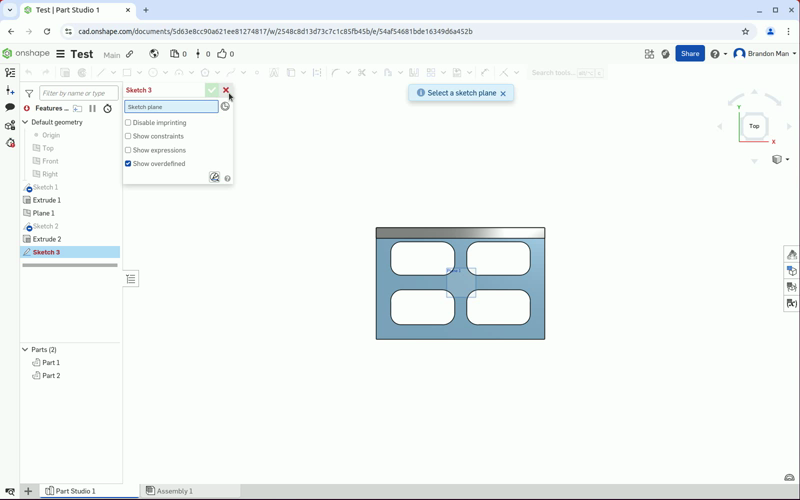
mouse_move(73, 215)
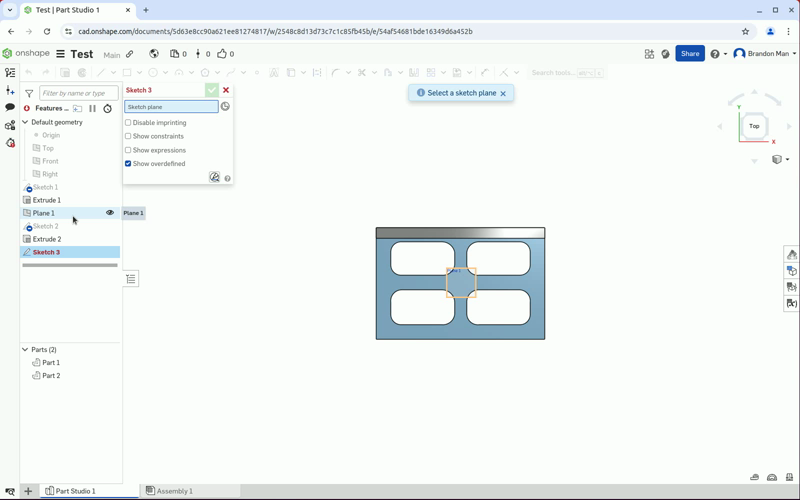
click(73, 215)
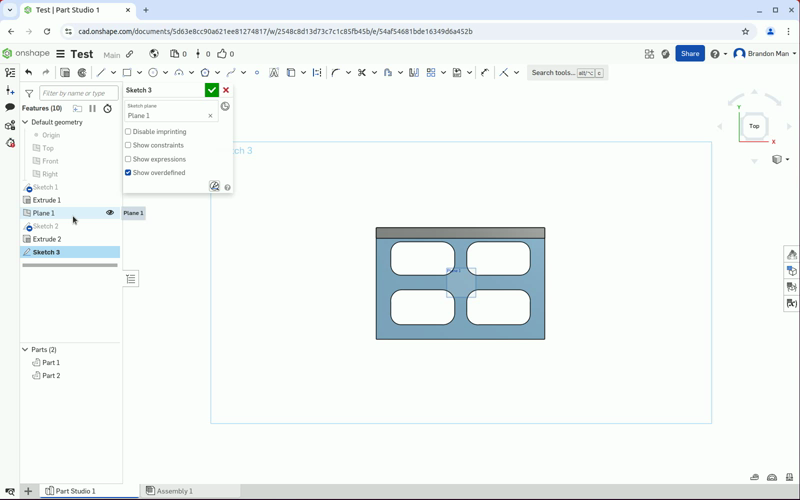
mouse_move(73, 352)
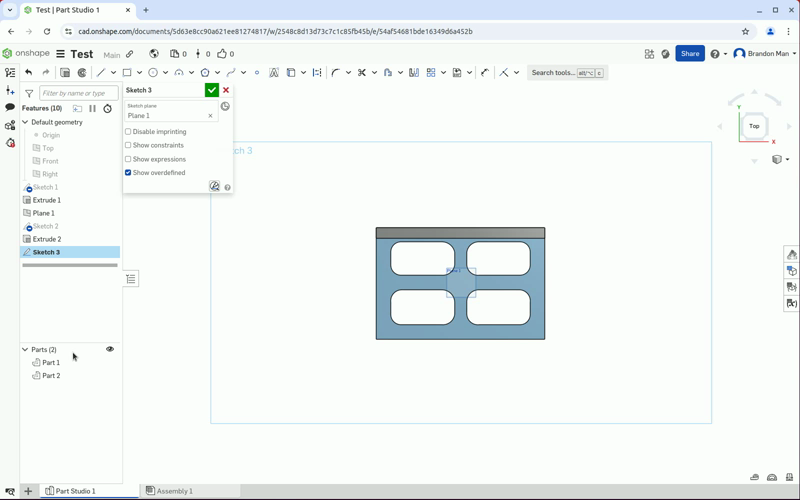
key(y)
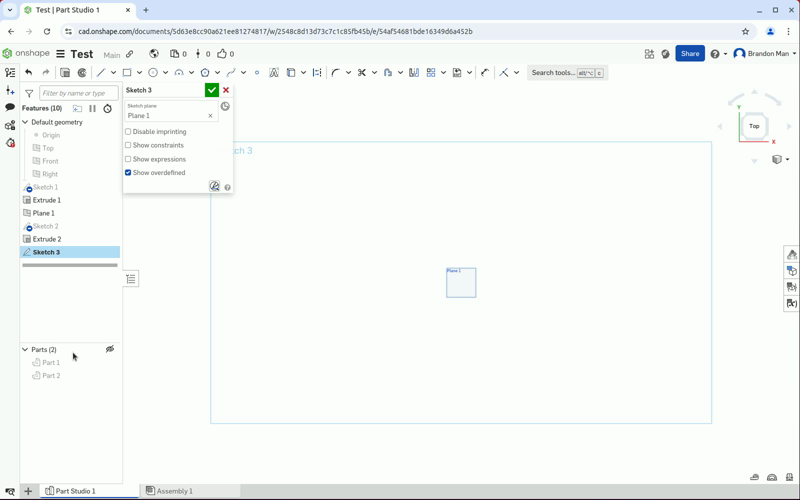
key(l)
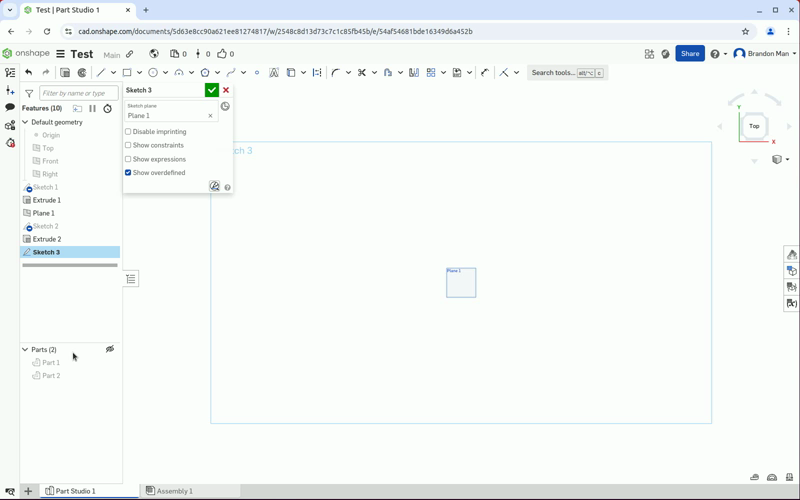
key_down(shift)
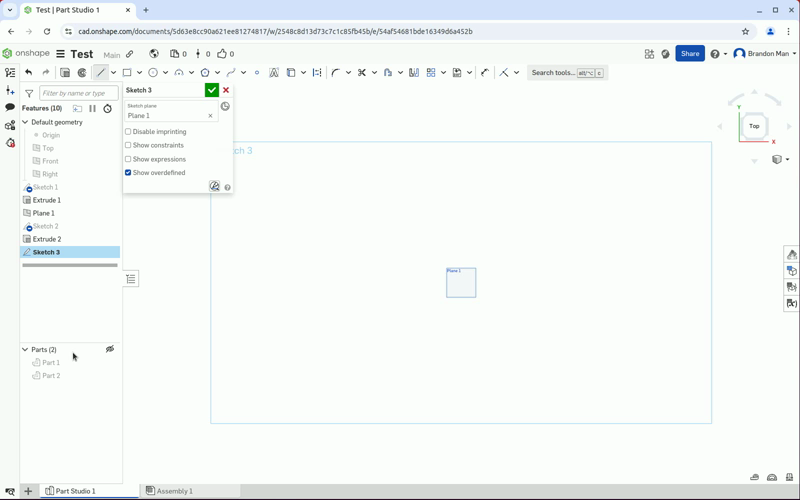
mouse_move(376, 339)
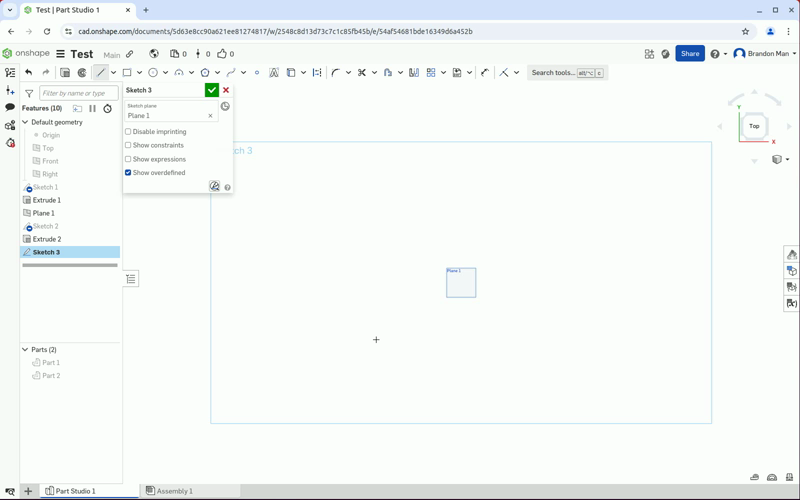
click(376, 339)
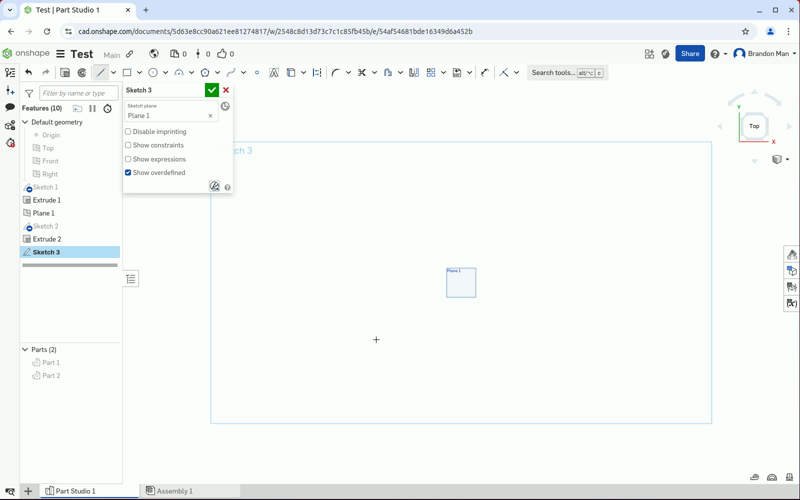
key_up(shift)
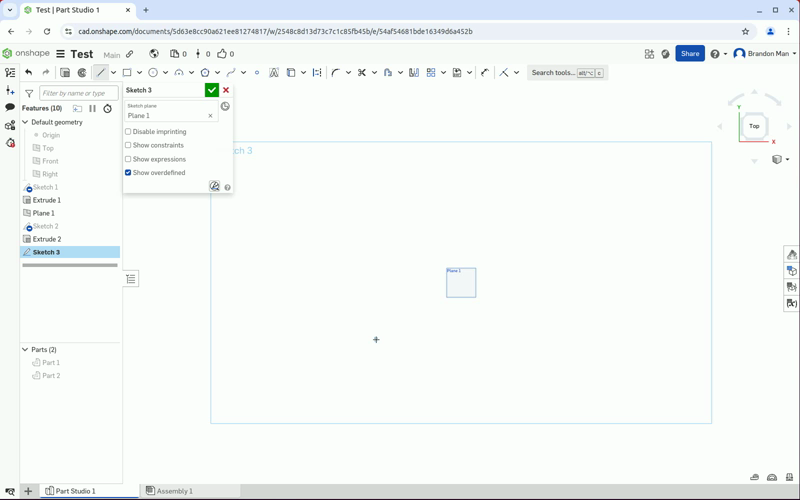
key_down(shift)
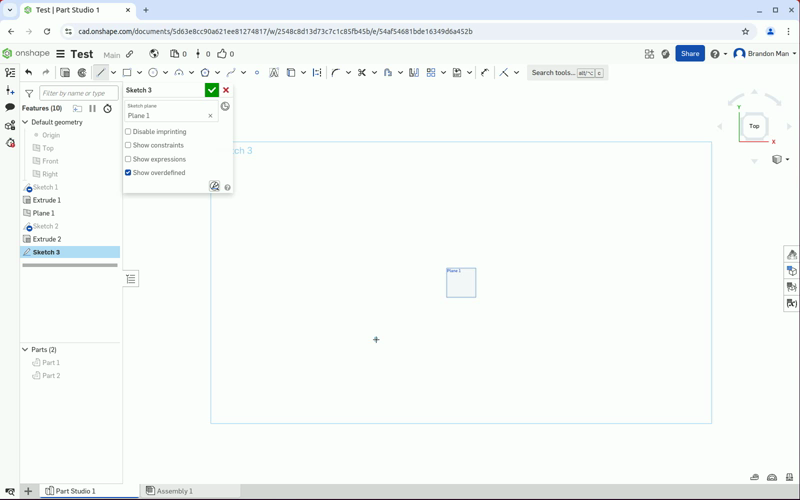
mouse_move(544, 339)
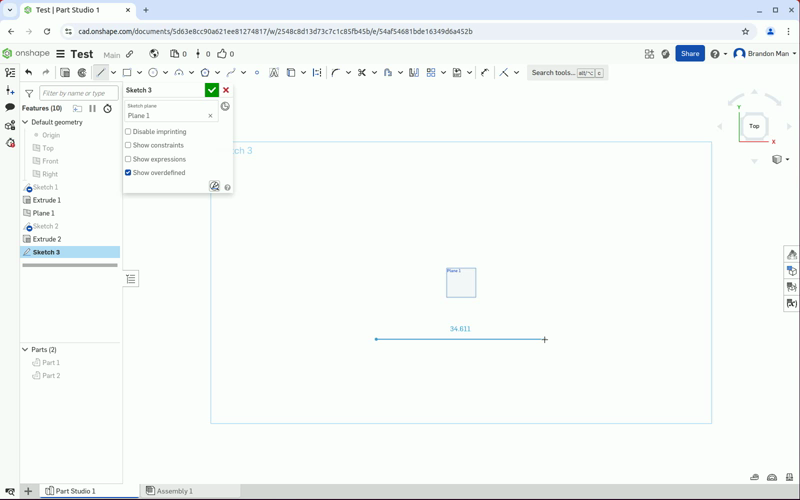
click(544, 339)
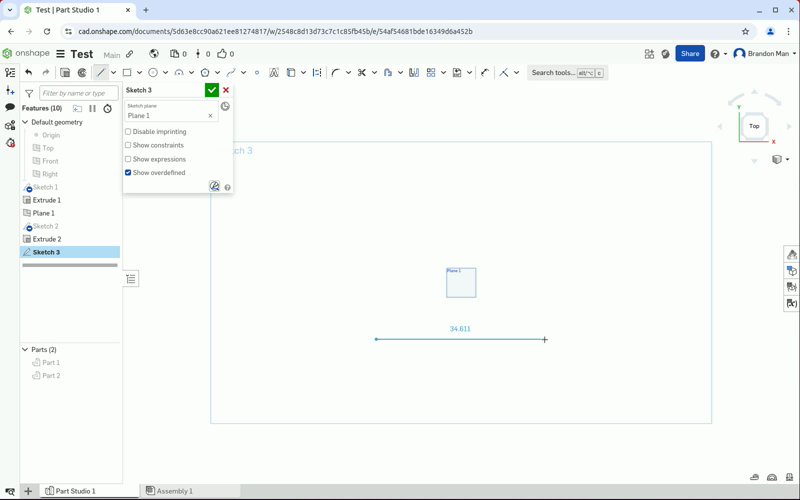
key_up(shift)
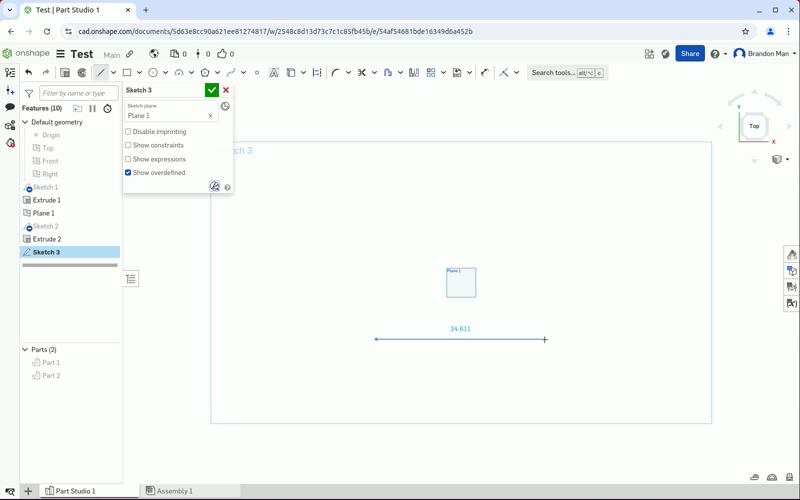
key_down(shift)
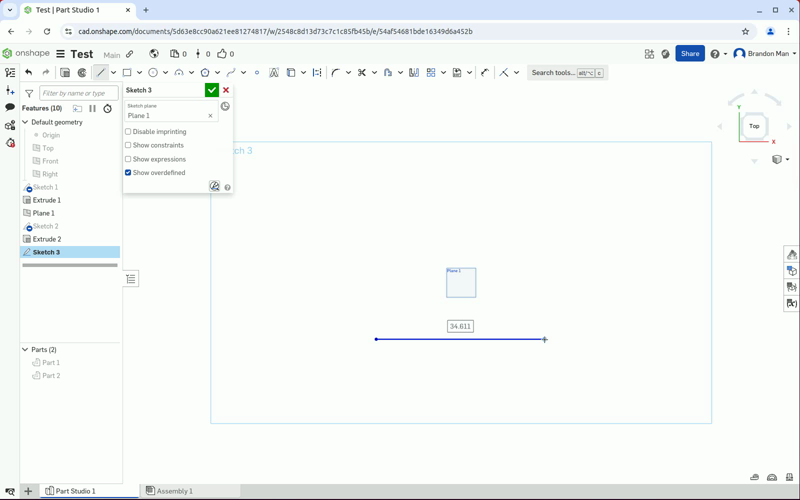
mouse_move(574, 339)
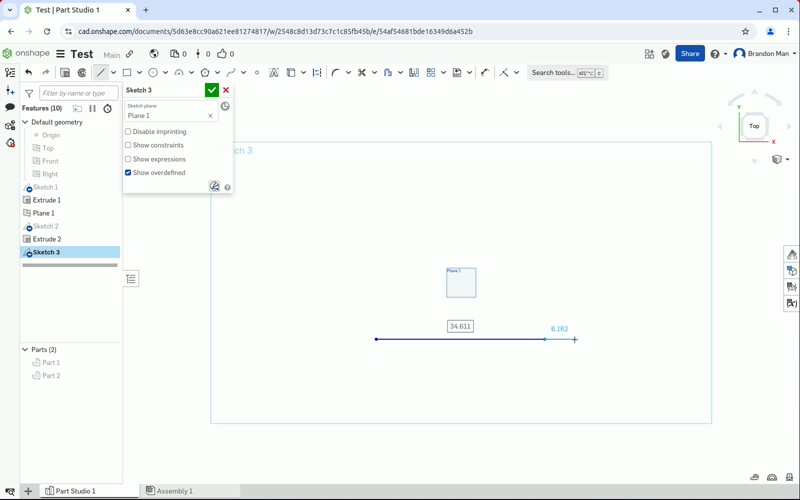
mouse_move(544, 328)
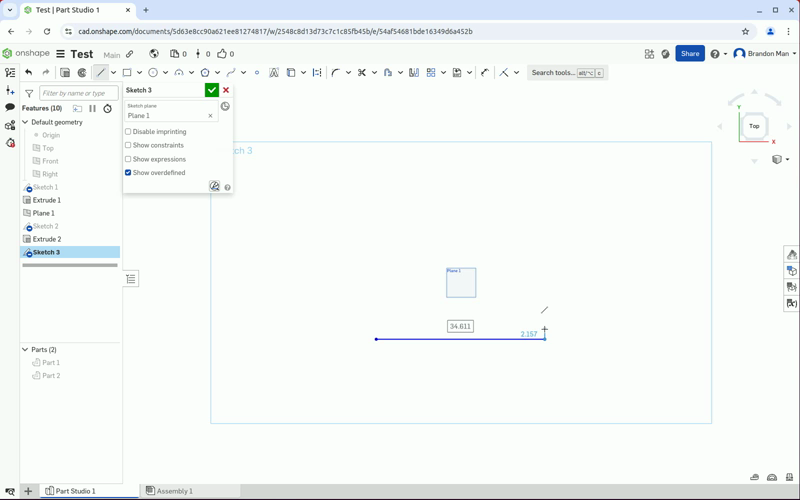
click(544, 328)
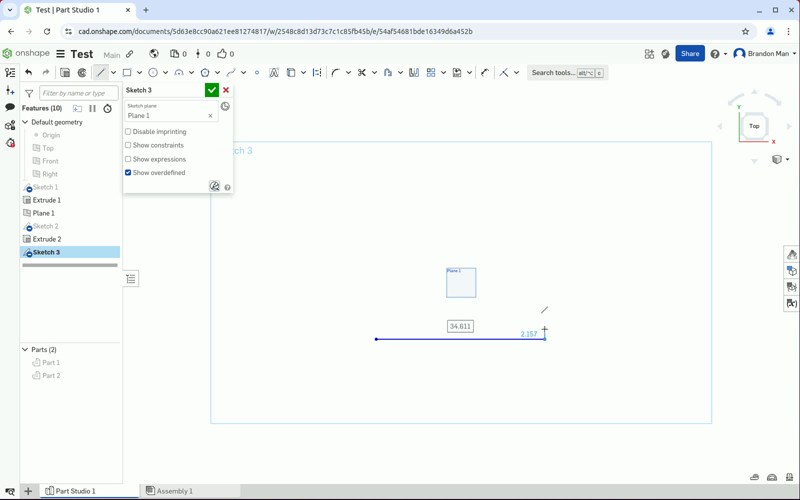
key_up(shift)
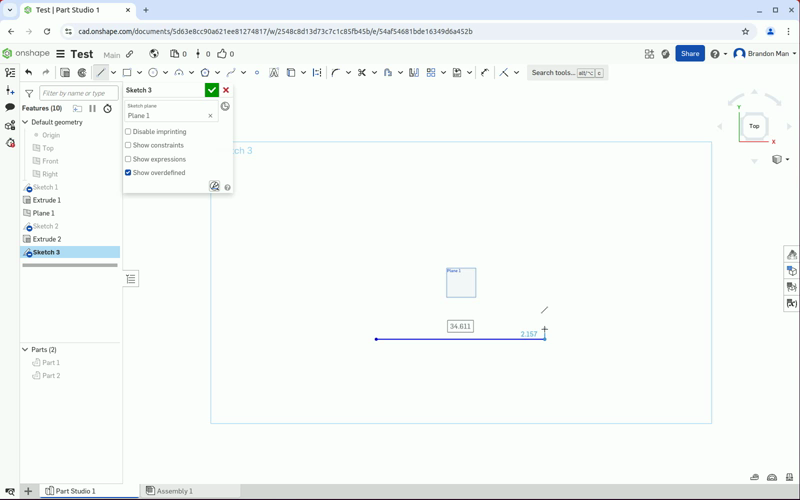
key_down(shift)
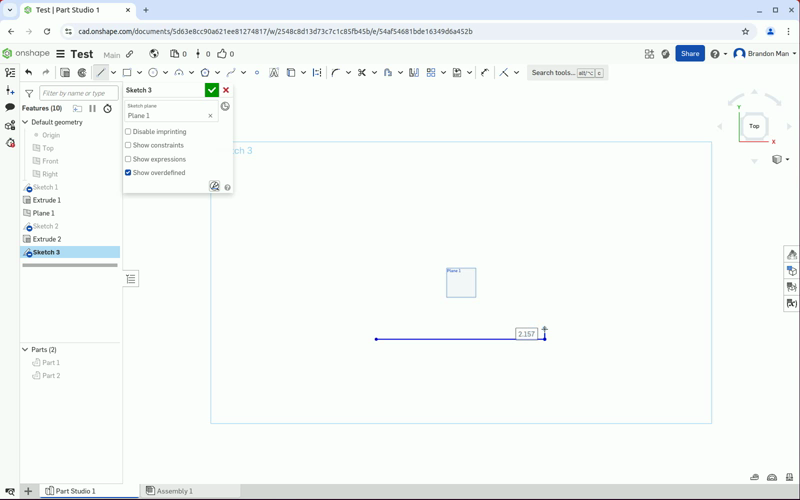
mouse_move(376, 328)
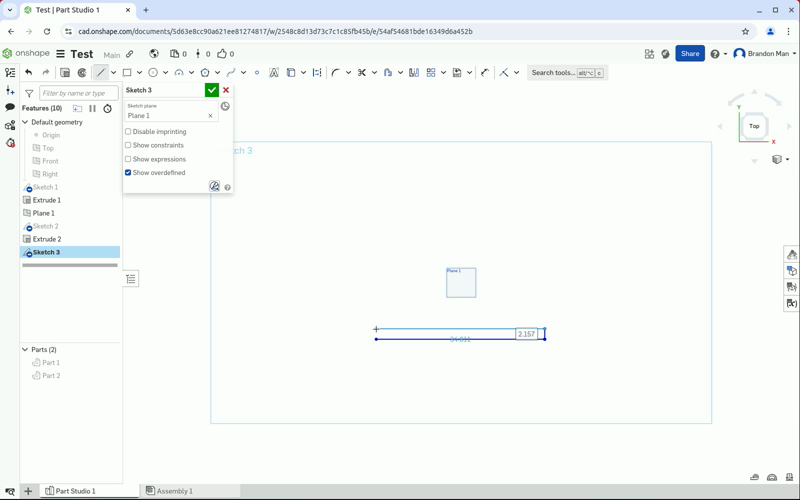
click(376, 328)
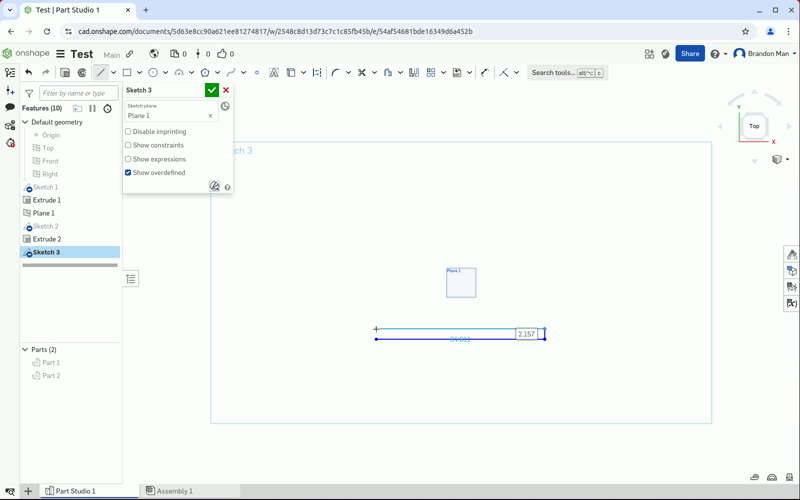
key_up(shift)
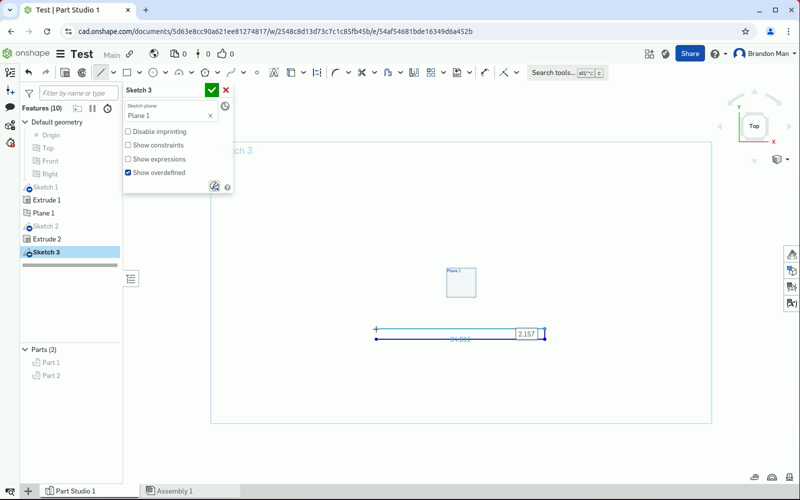
mouse_move(406, 328)
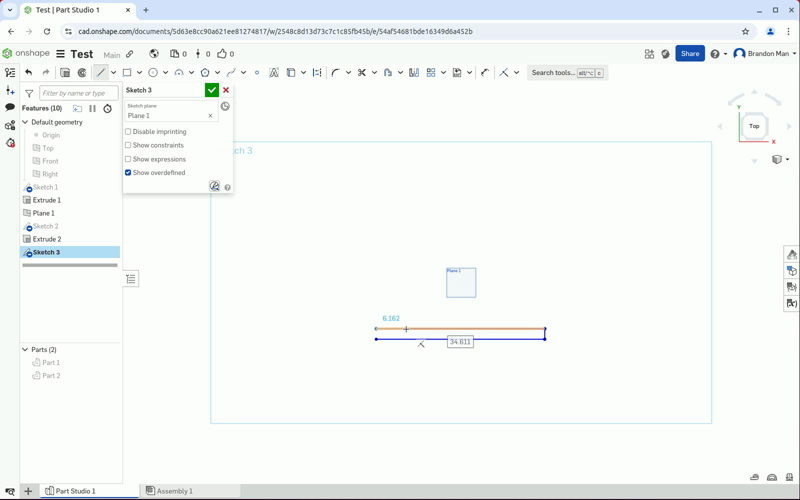
key_down(shift)
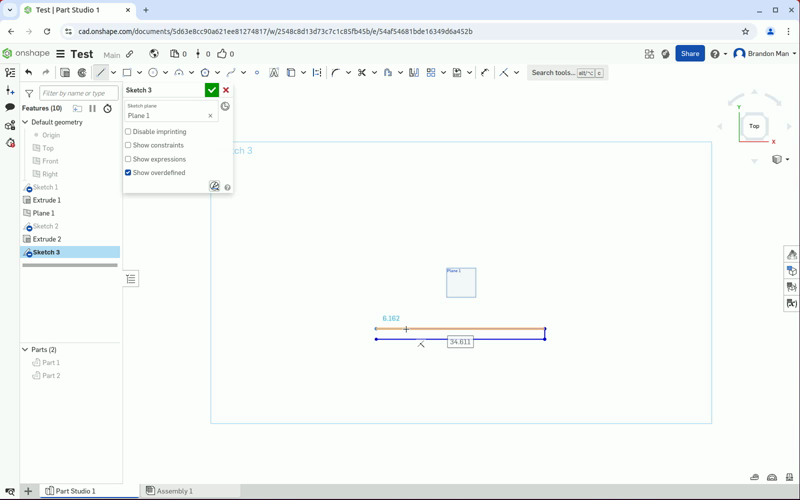
mouse_move(376, 339)
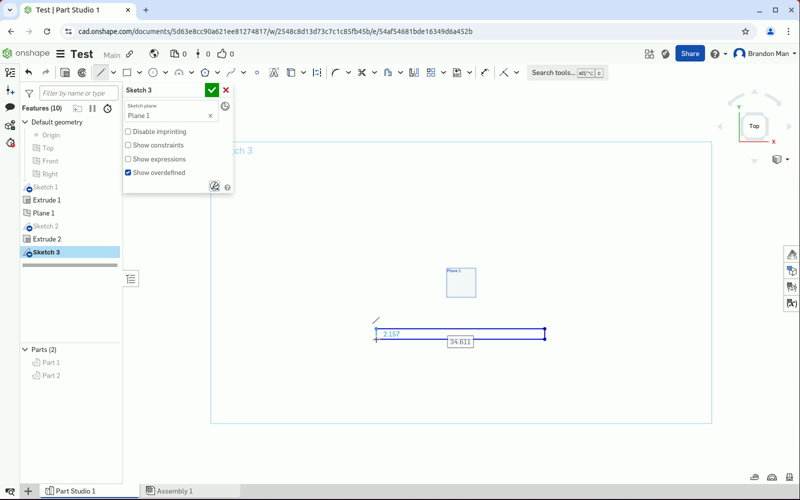
key_up(shift)
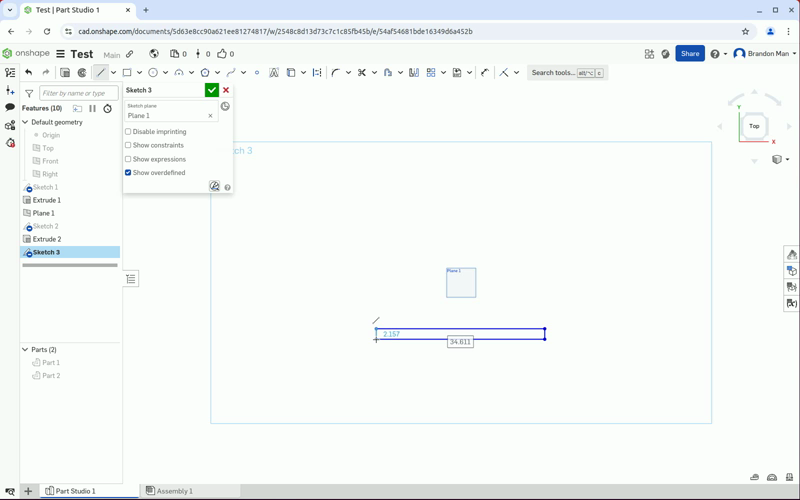
click(376, 339)
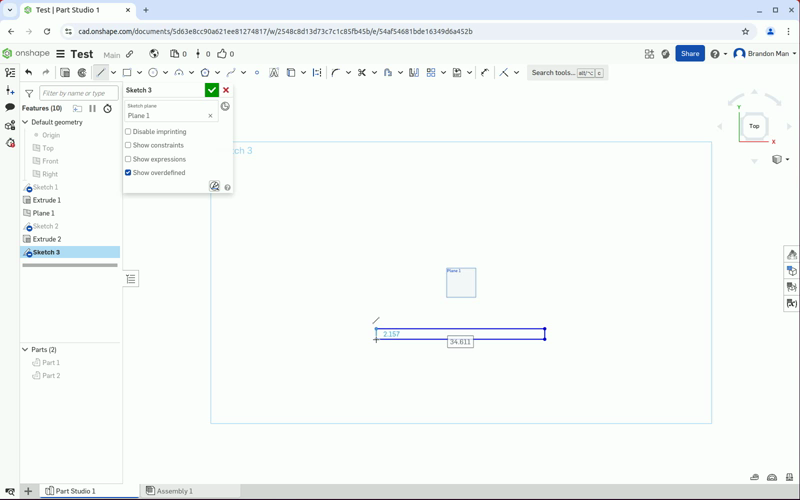
key(esc)
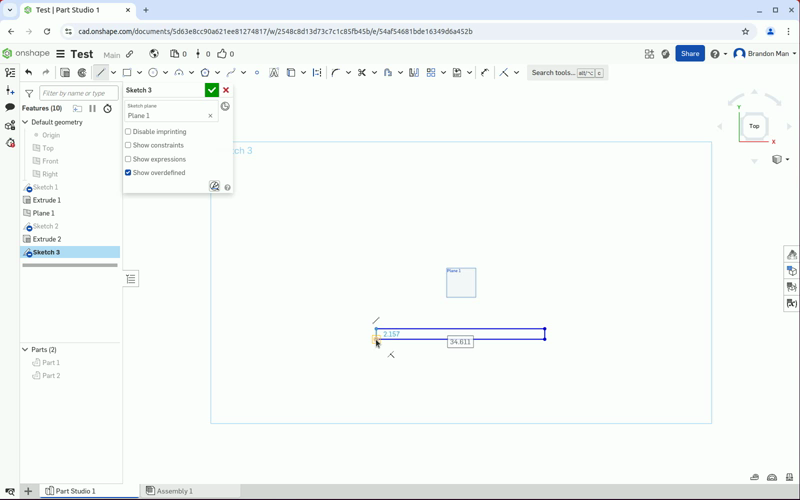
mouse_move(401, 336)
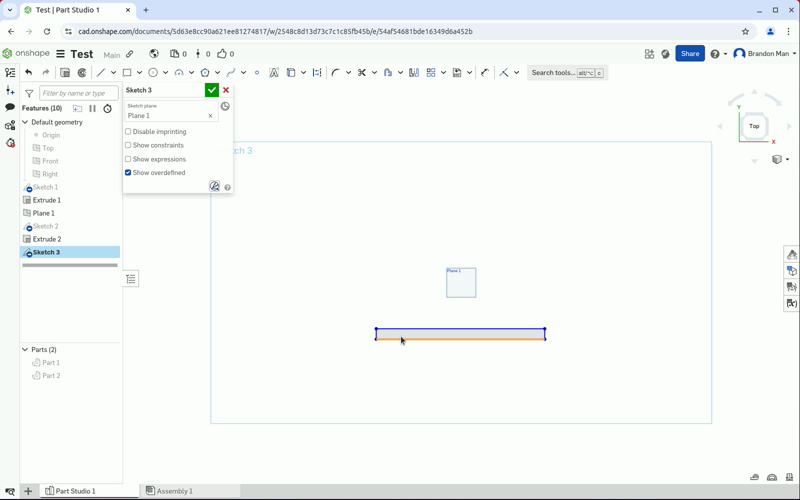
click(401, 336)
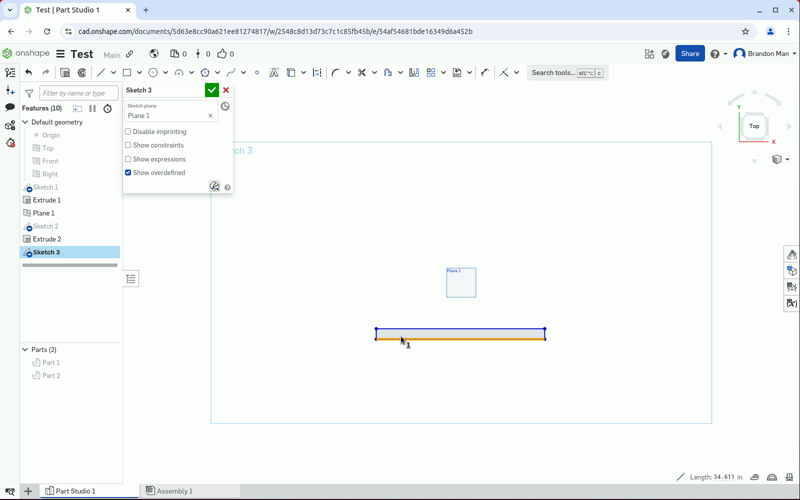
mouse_move(73, 352)
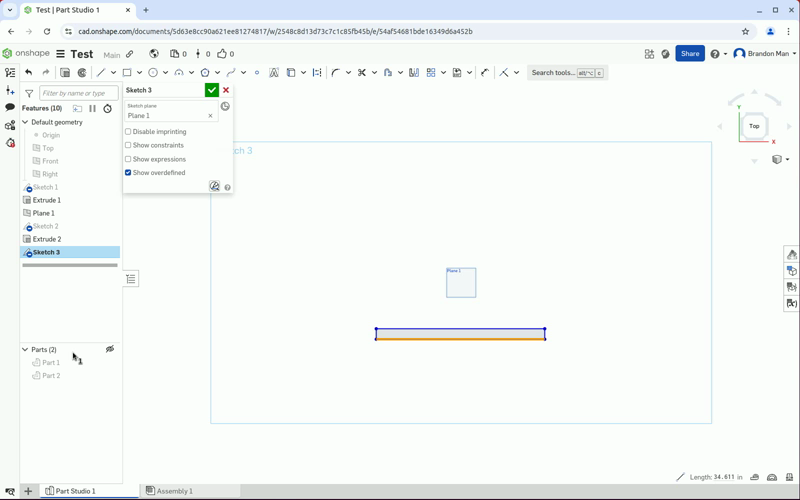
key(shift+y)
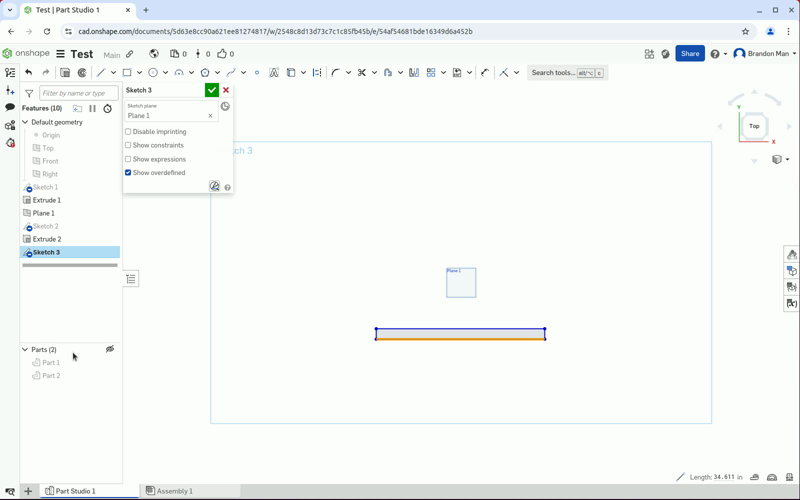
key(shift+e)
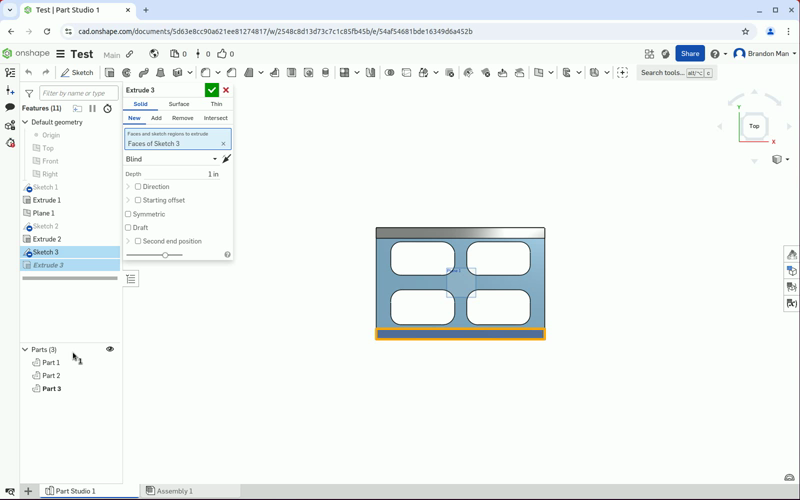
mouse_move(143, 106)
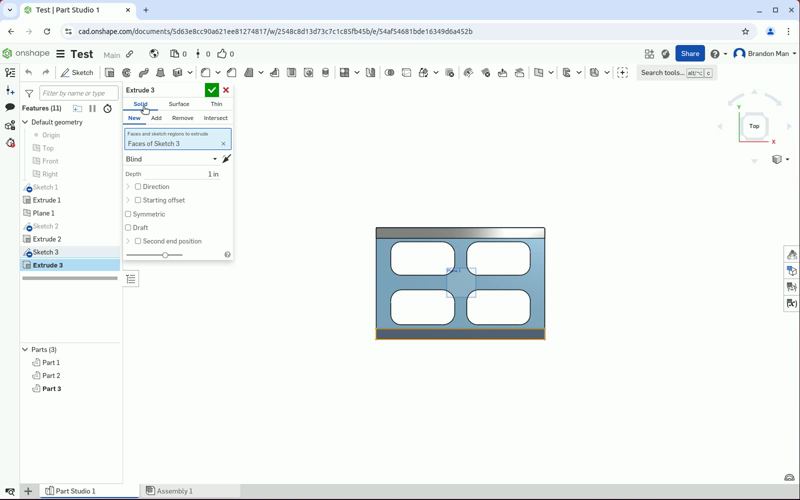
click(143, 106)
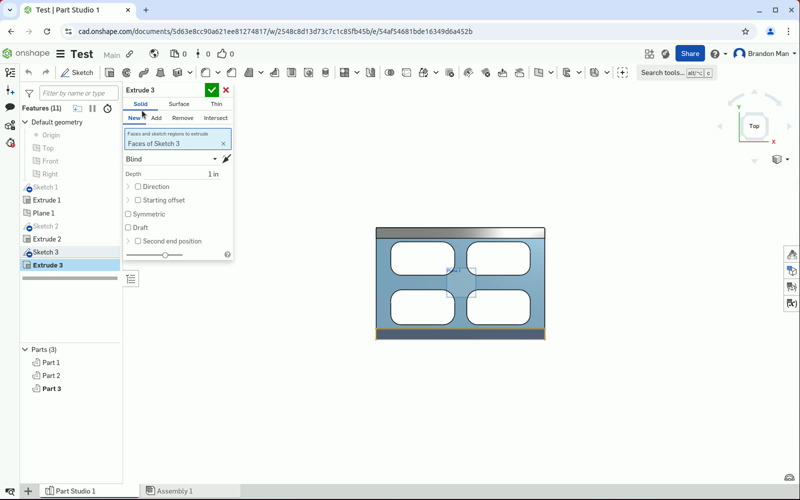
mouse_move(137, 120)
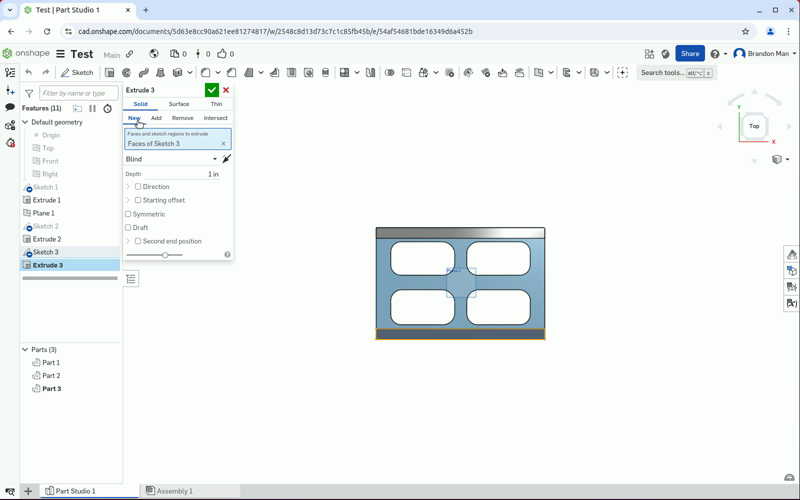
click(137, 120)
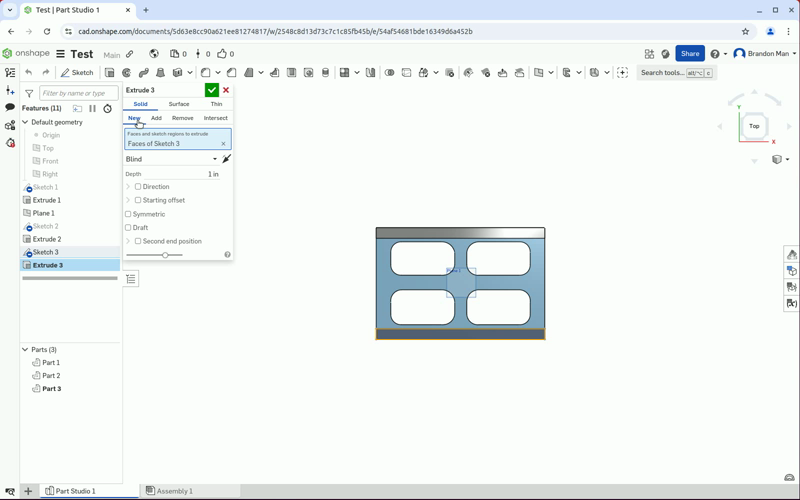
key(tab, 4)
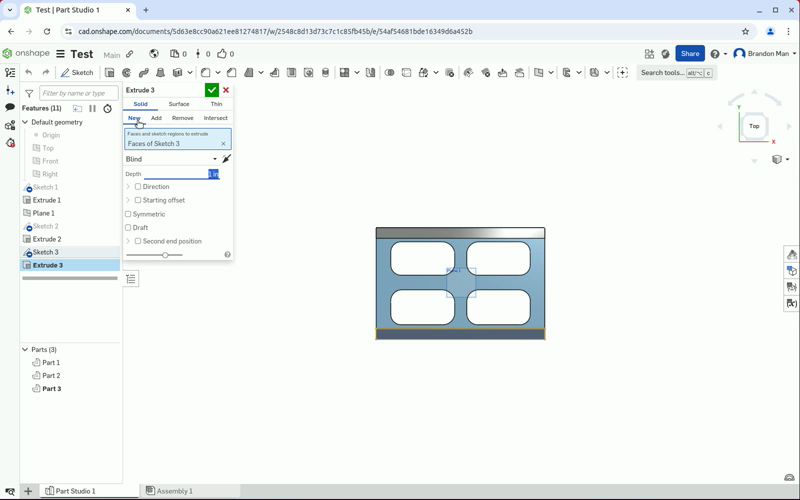
text(30.57)
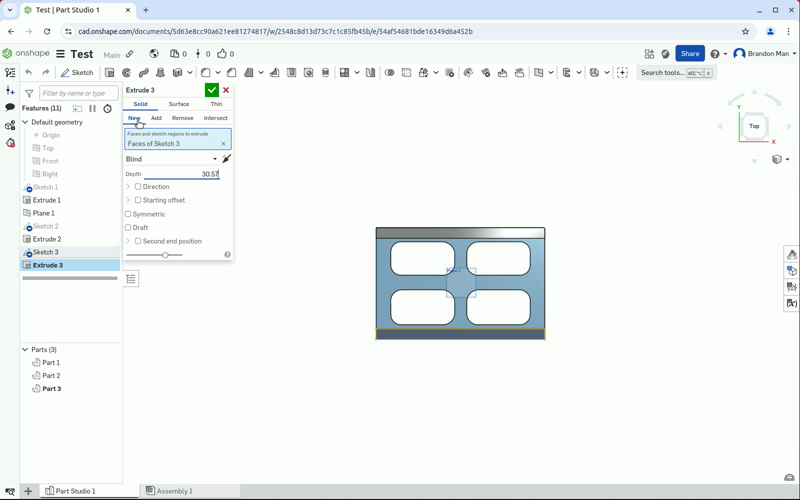
key(enter)
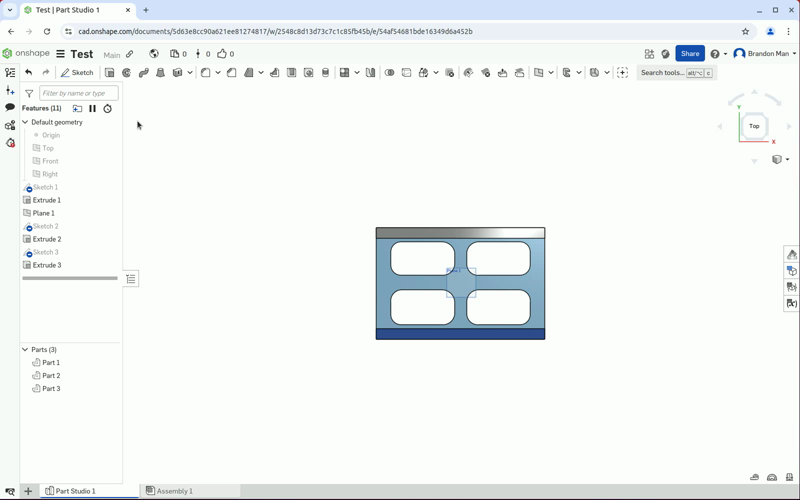
key(shift+h)
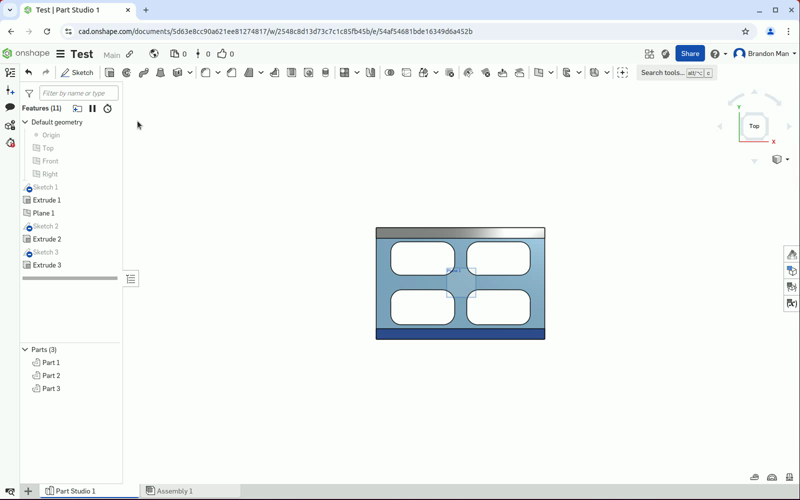
key(shift+h)
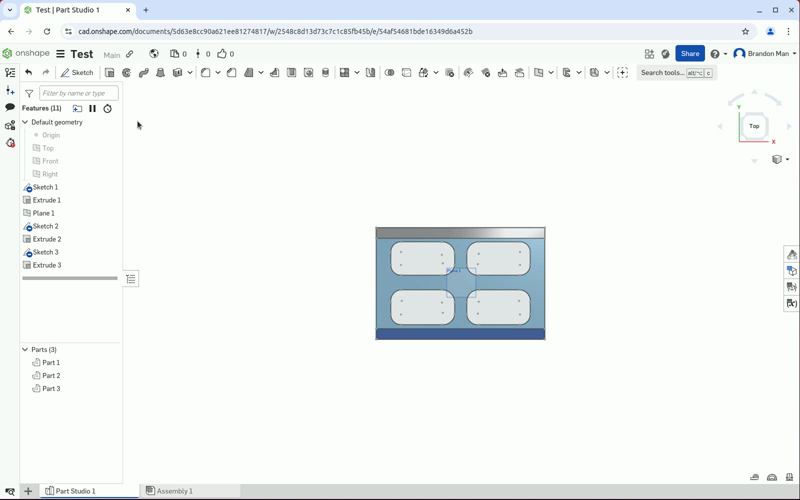
key(shift+7)
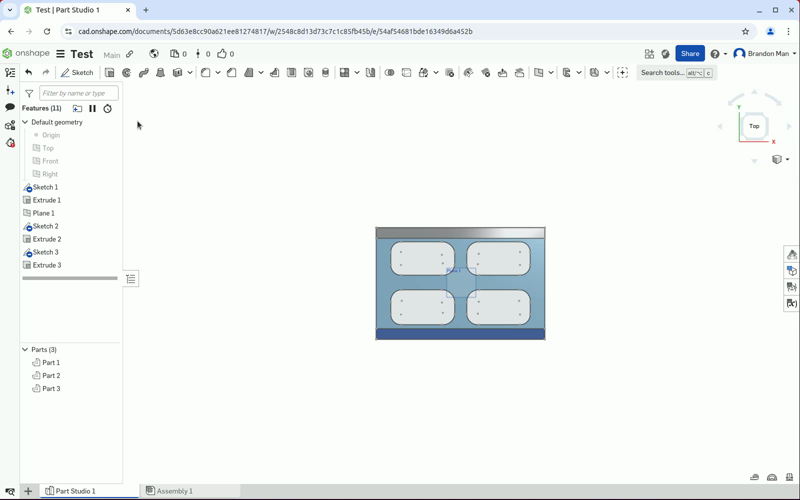
key(up, 3)
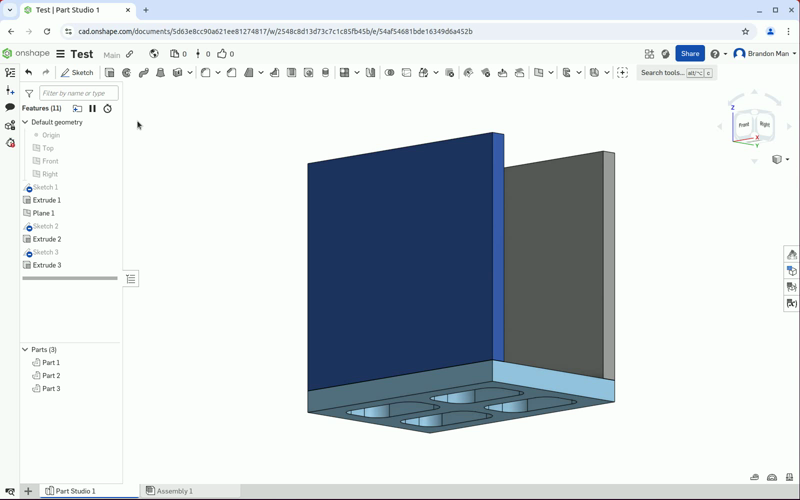
key(left, 3)
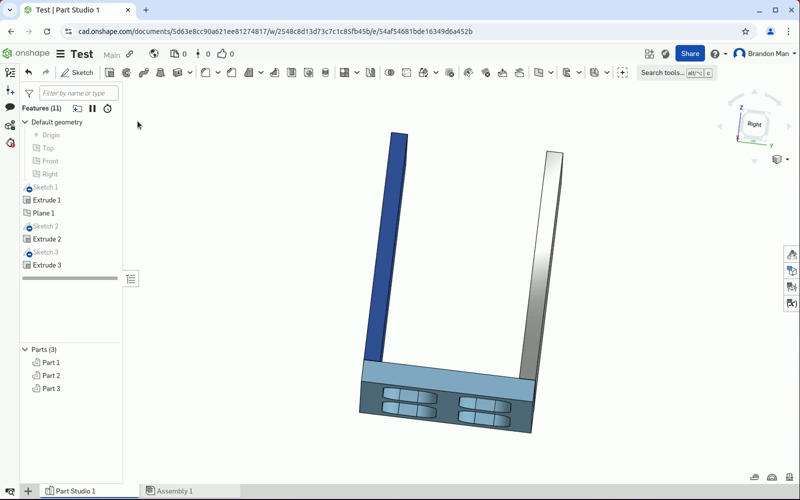
key(right, 3)
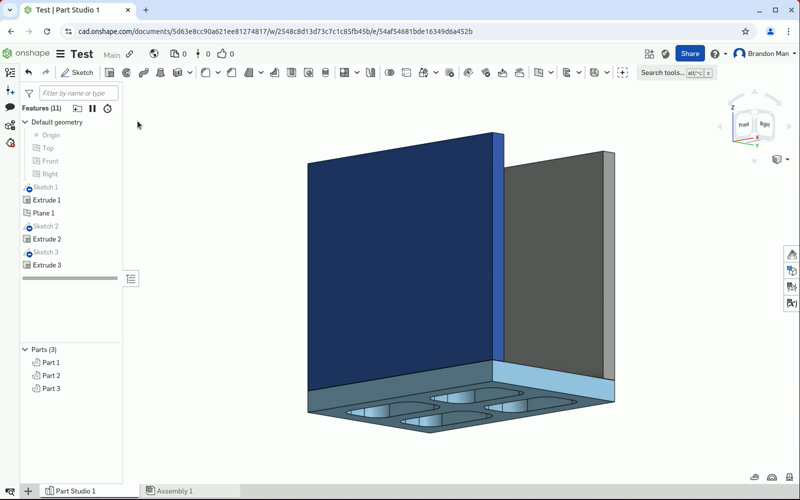
key(down, 3)
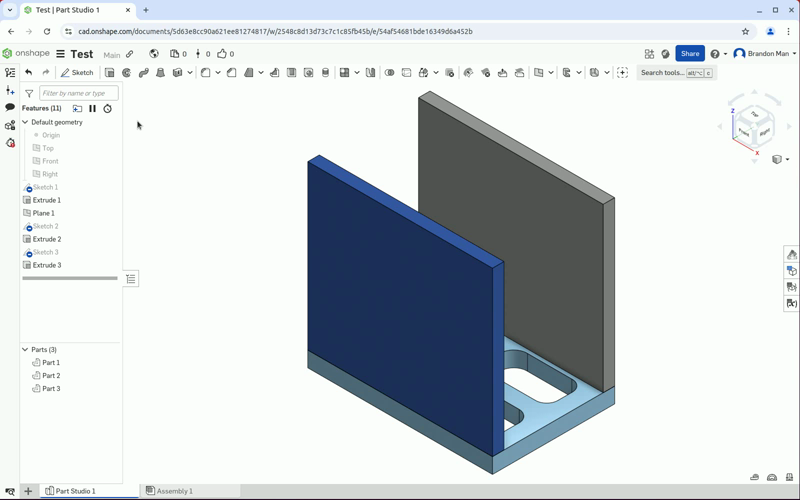
mouse_move(73, 189)
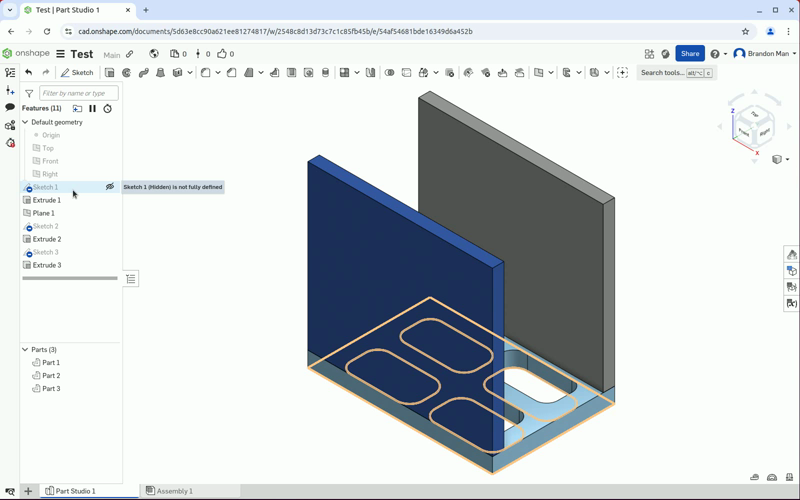
click(73, 189)